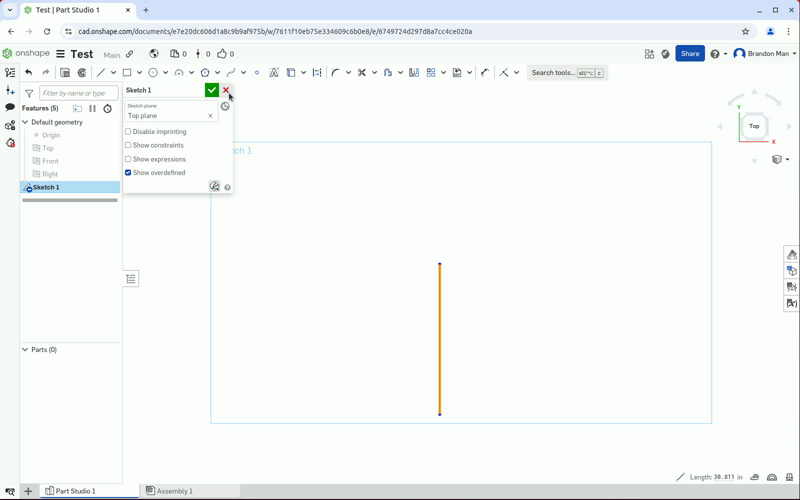
key(shift+h)
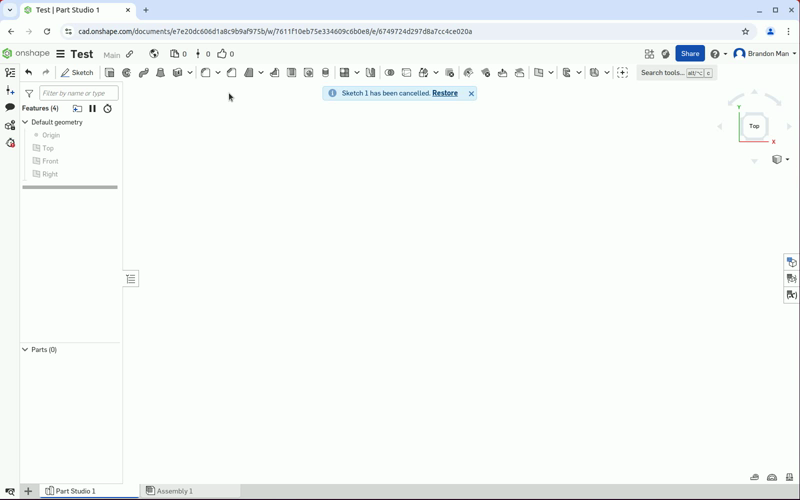
mouse_move(73, 352)
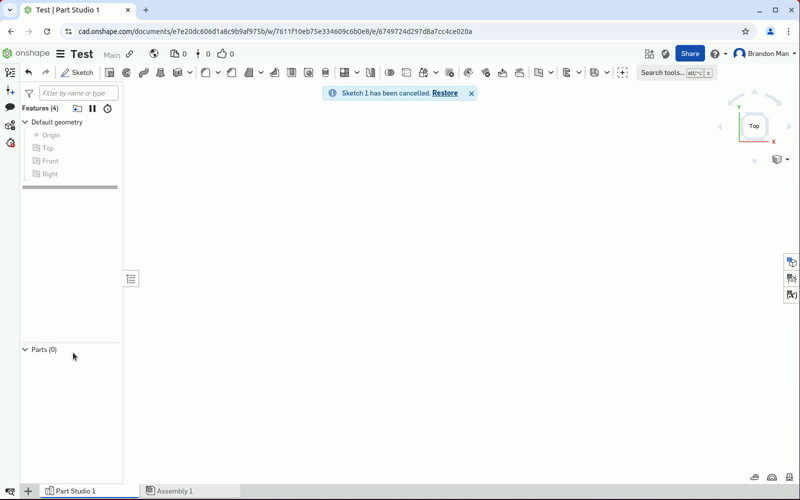
key(y)
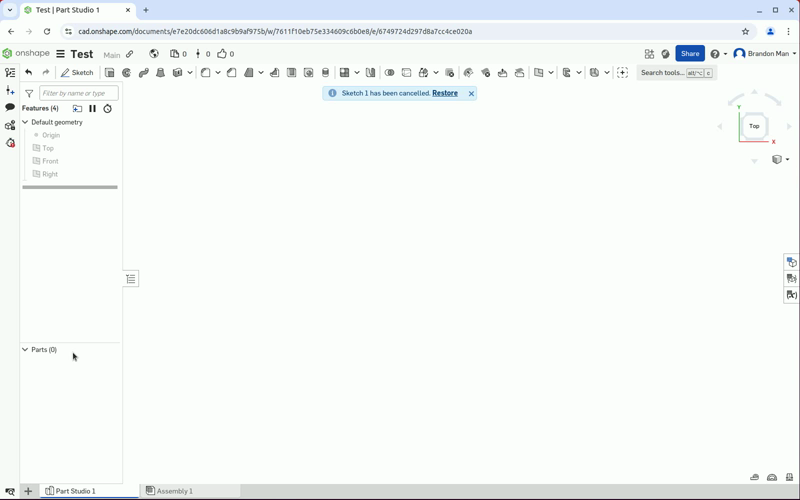
key(shift+p)
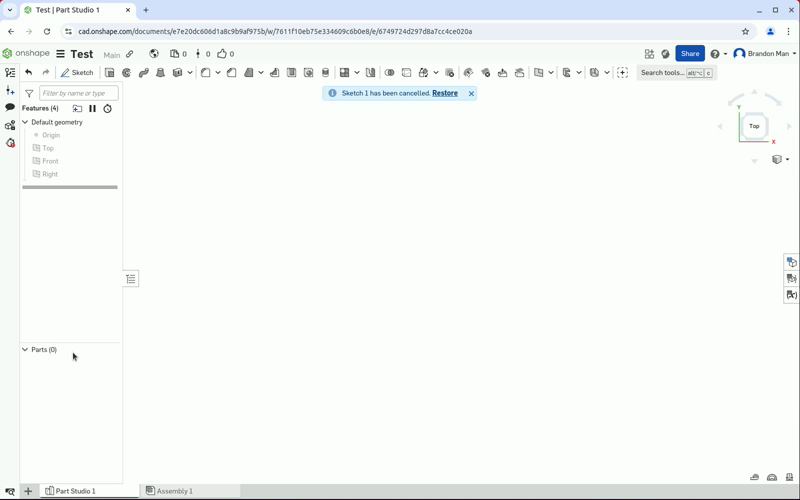
key(space)
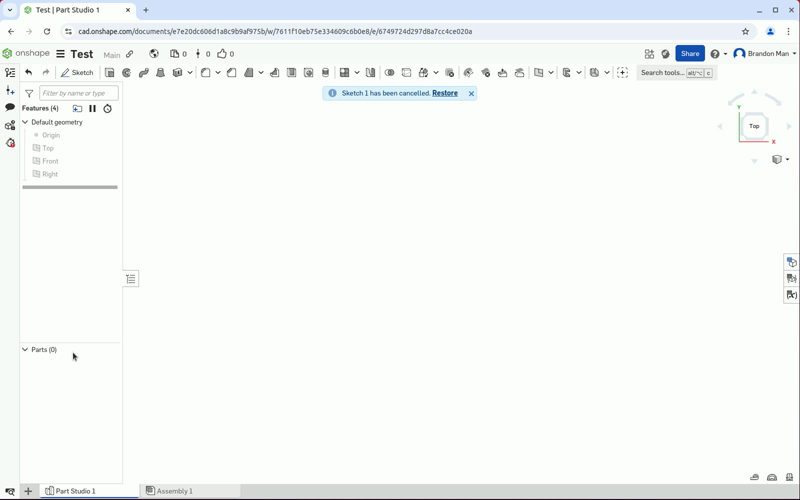
key_down(shift)
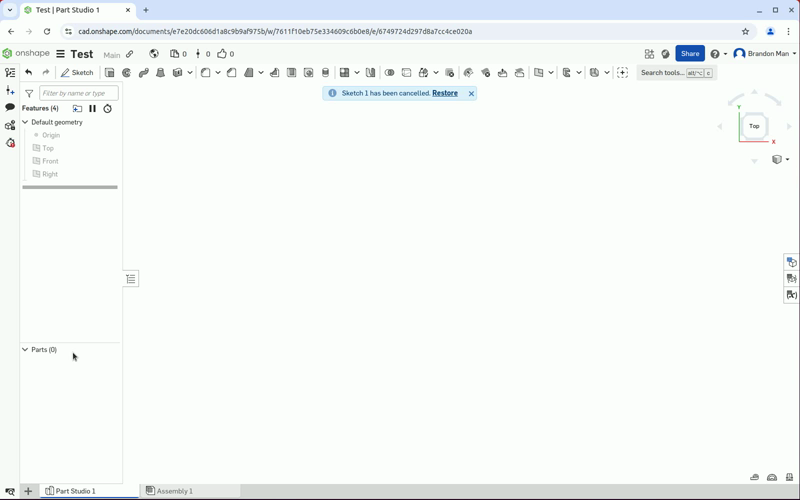
key(up)
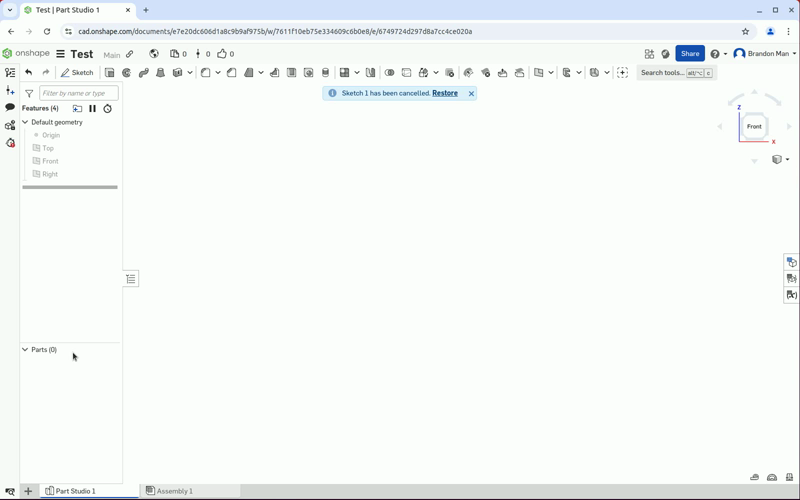
key_up(shift)
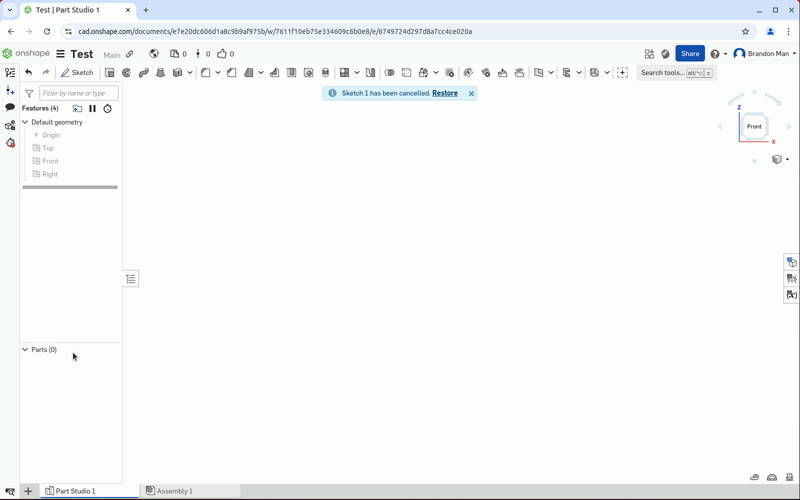
mouse_move(73, 352)
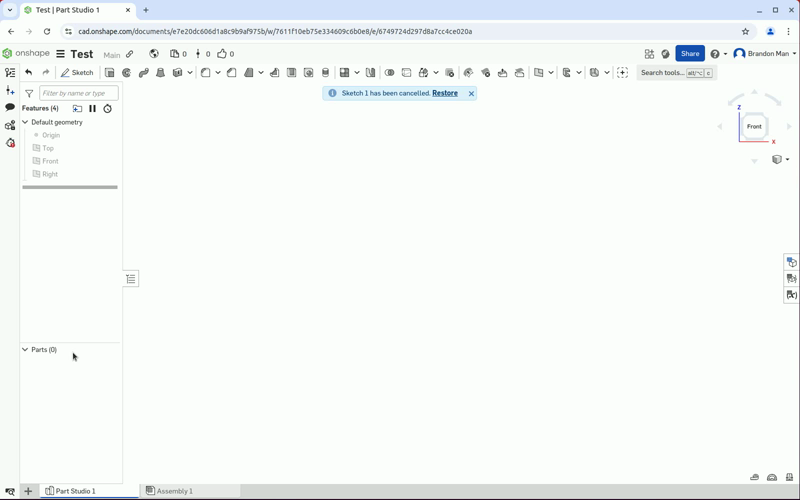
key(shift+y)
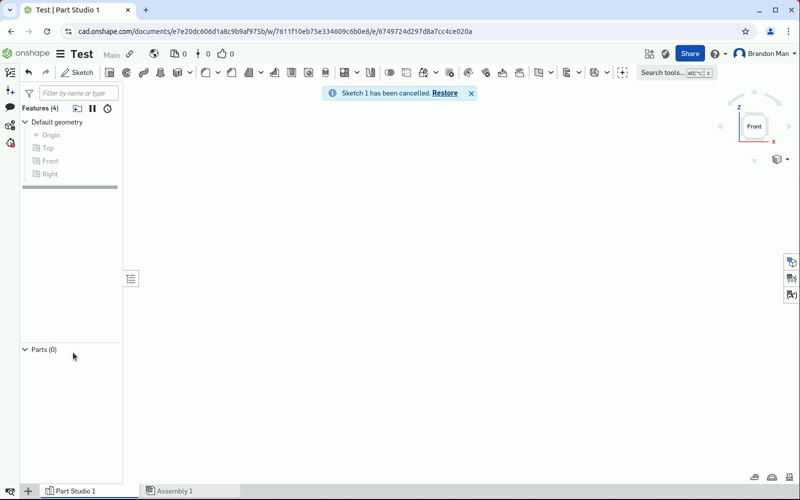
key(shift+s)
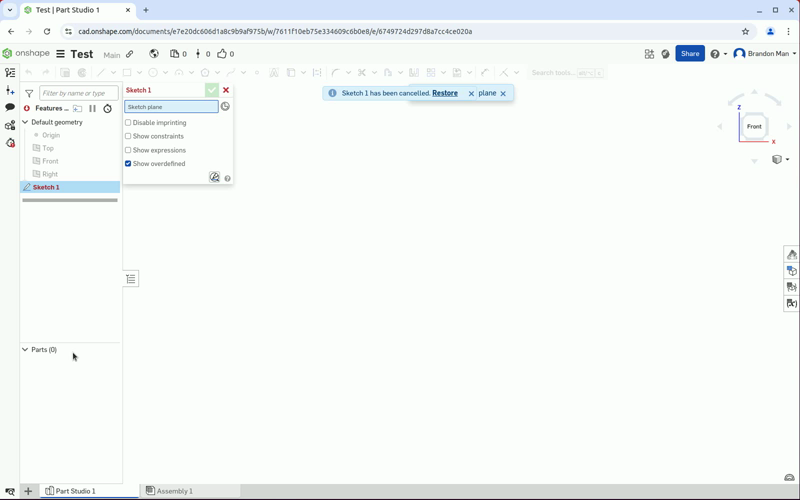
mouse_move(73, 163)
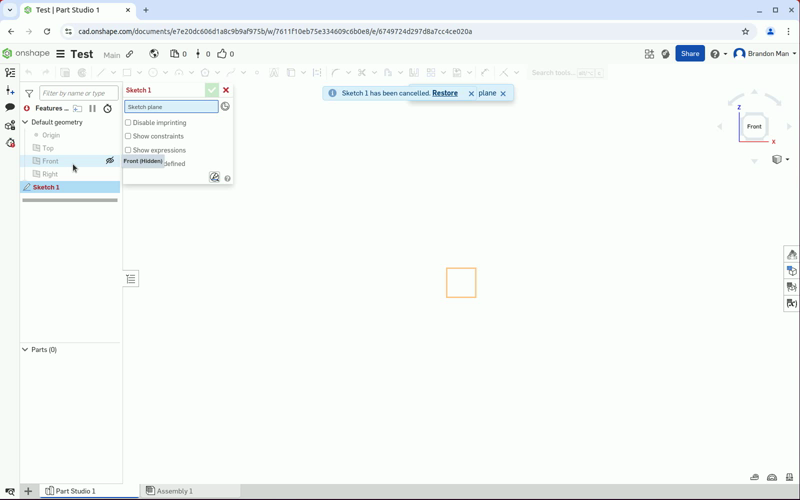
click(73, 163)
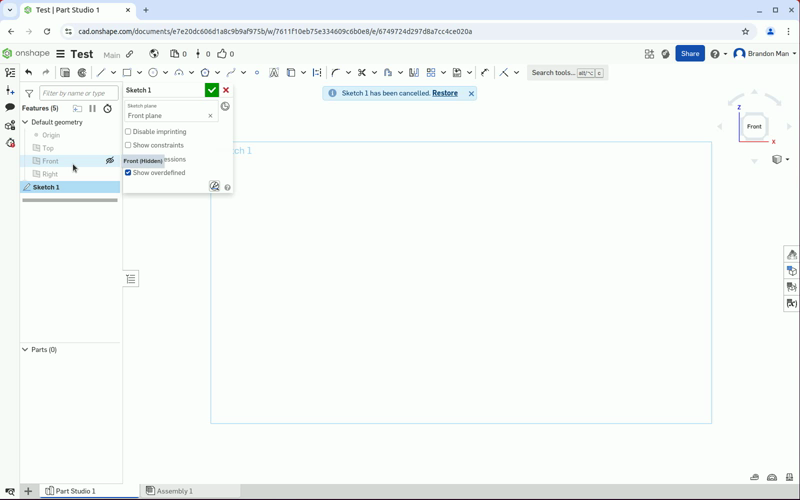
mouse_move(73, 352)
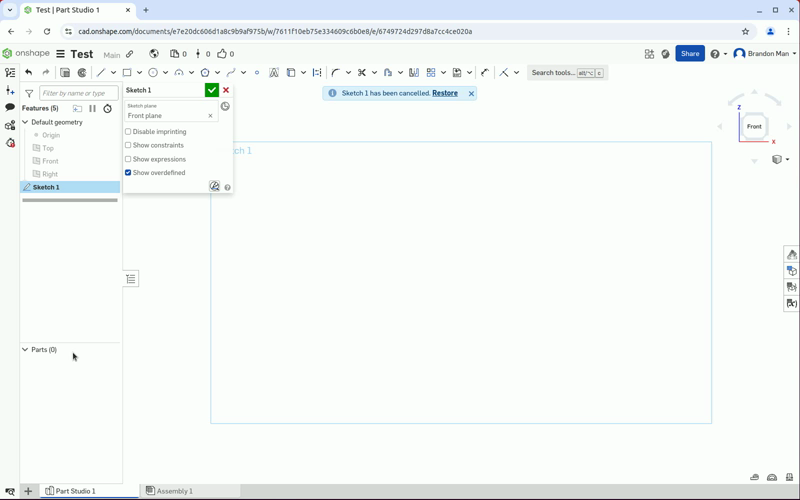
key(y)
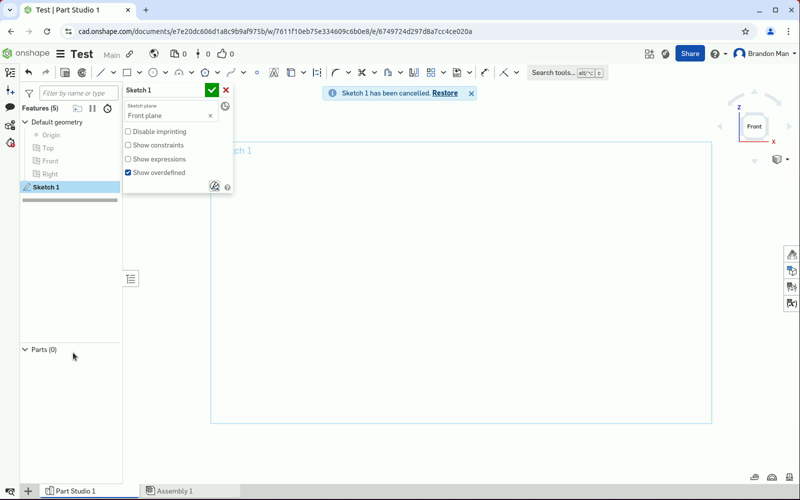
key(l)
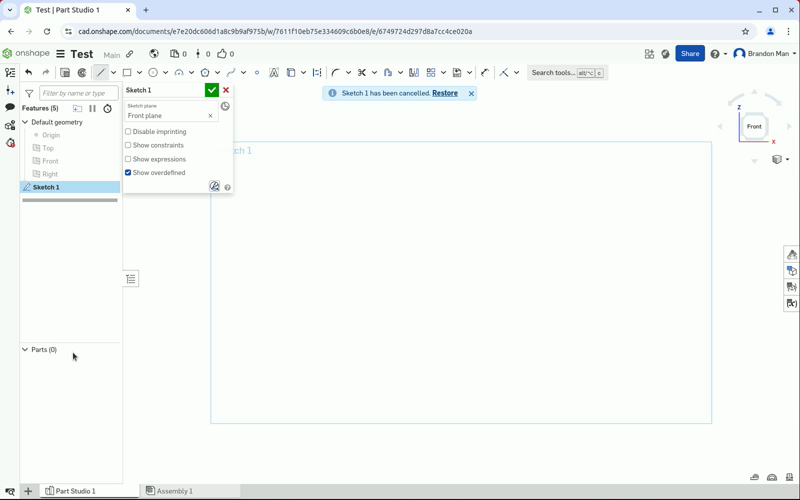
key_down(shift)
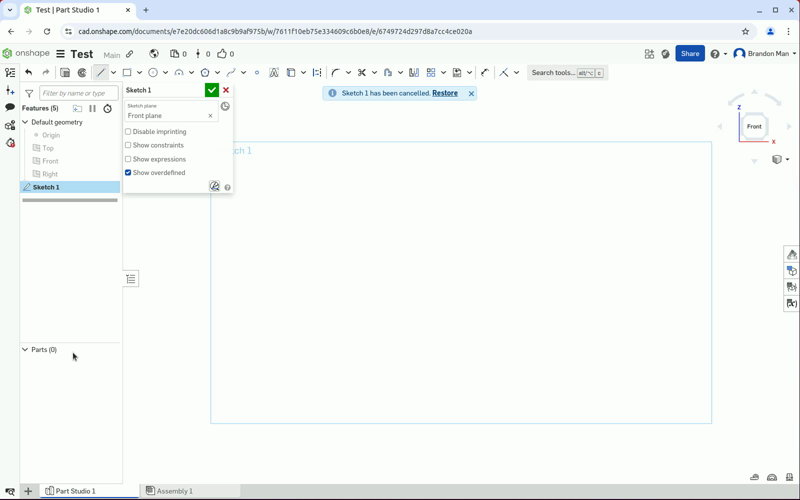
mouse_move(452, 284)
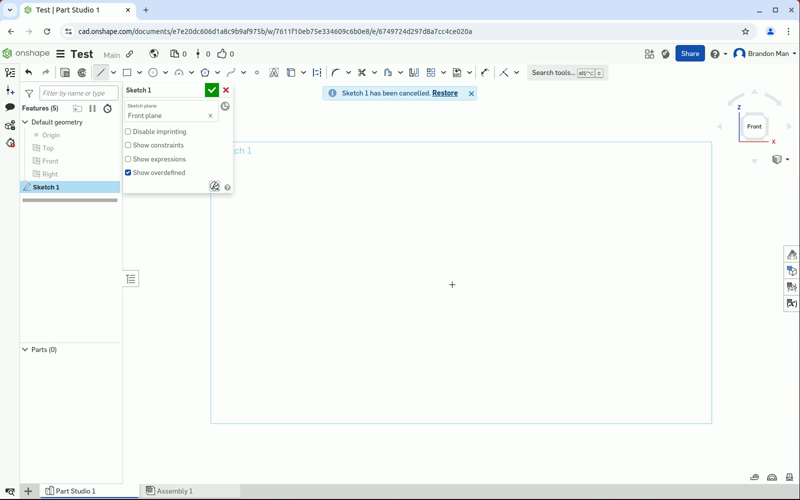
click(452, 284)
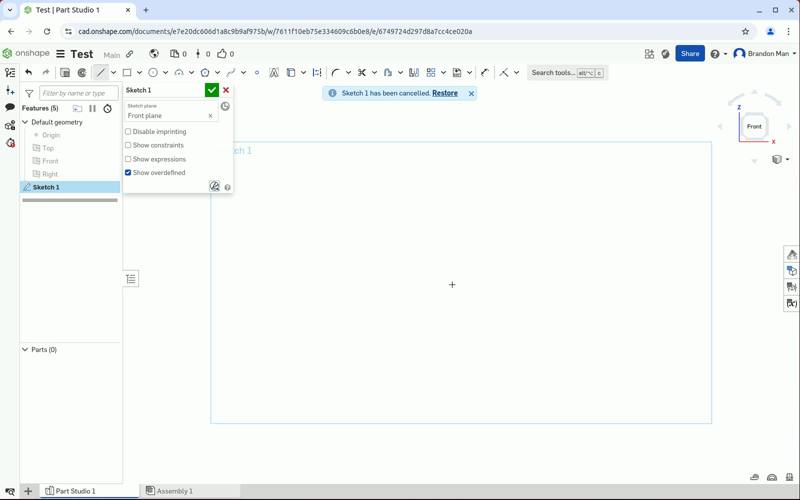
key_up(shift)
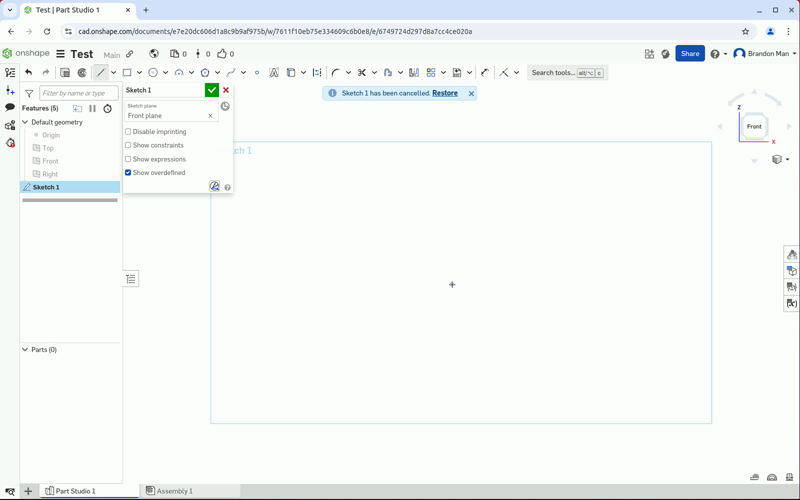
key_down(shift)
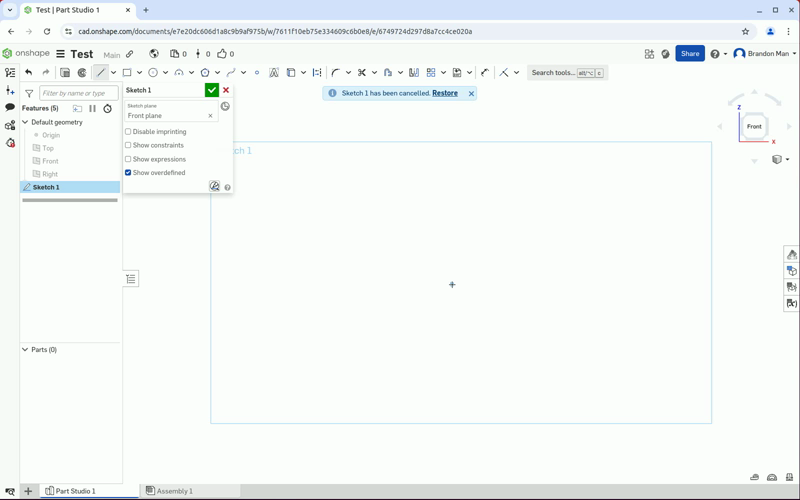
mouse_move(573, 284)
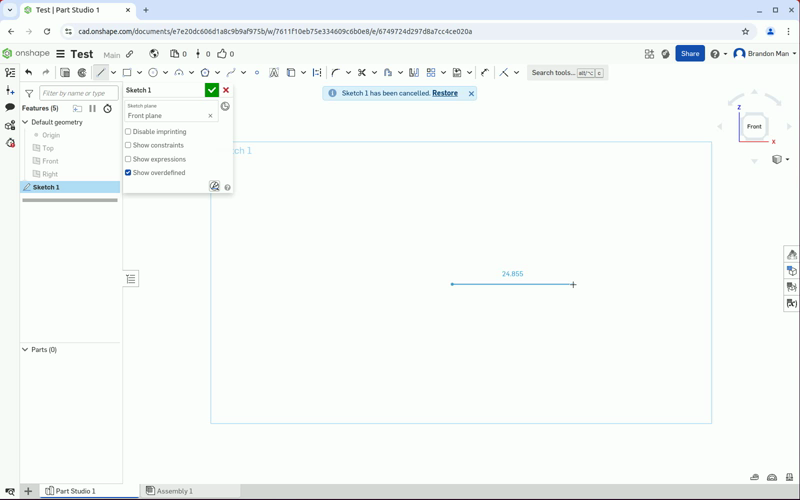
click(573, 284)
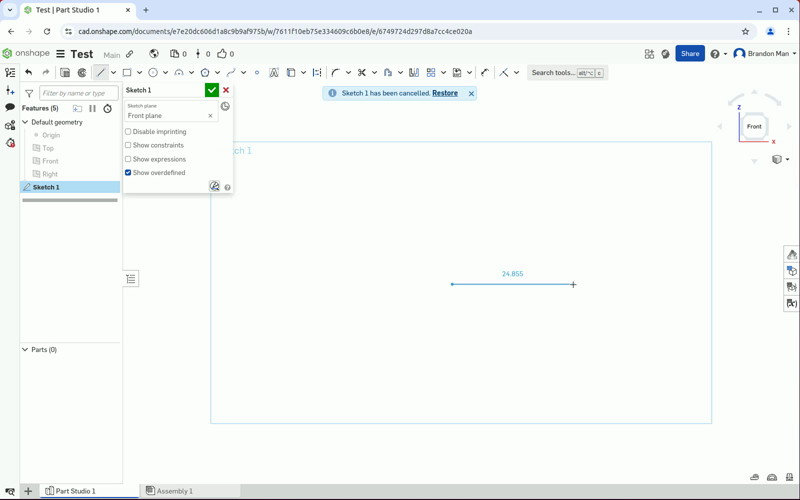
key_up(shift)
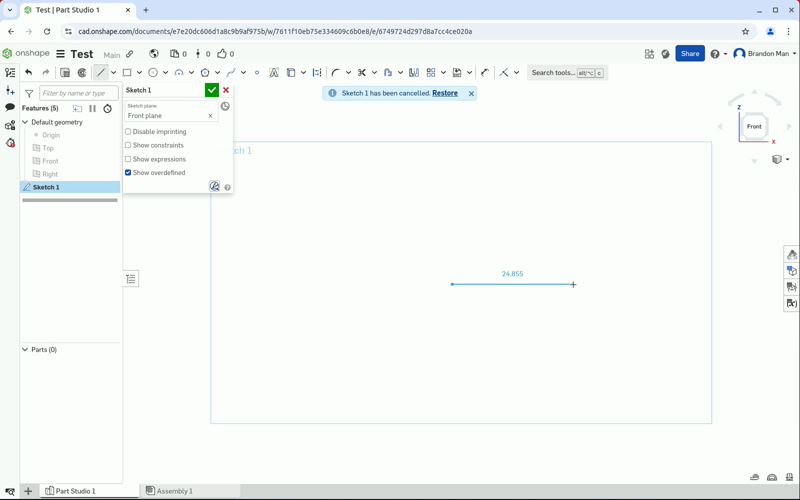
key_down(shift)
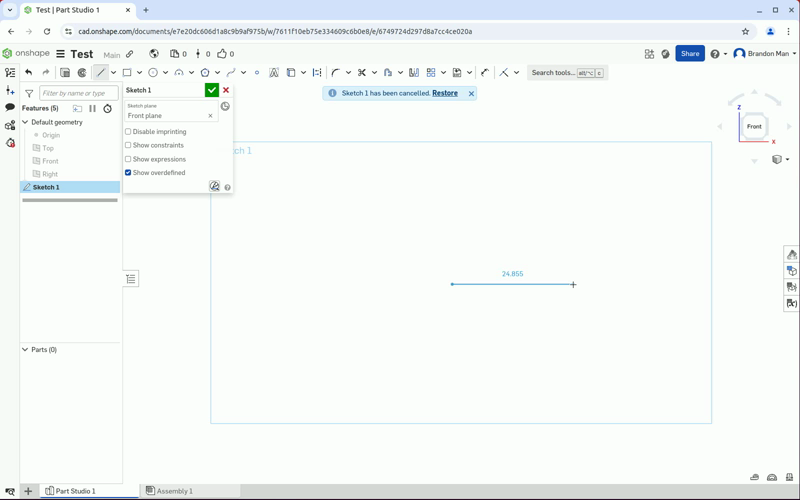
mouse_move(589, 284)
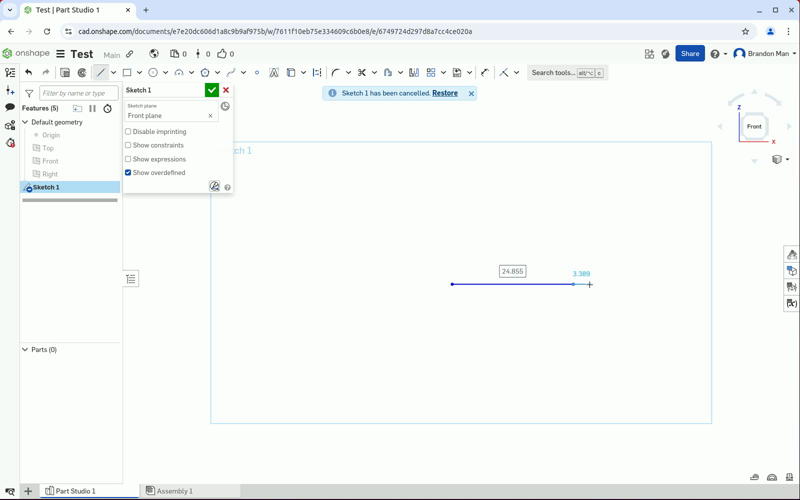
mouse_move(573, 238)
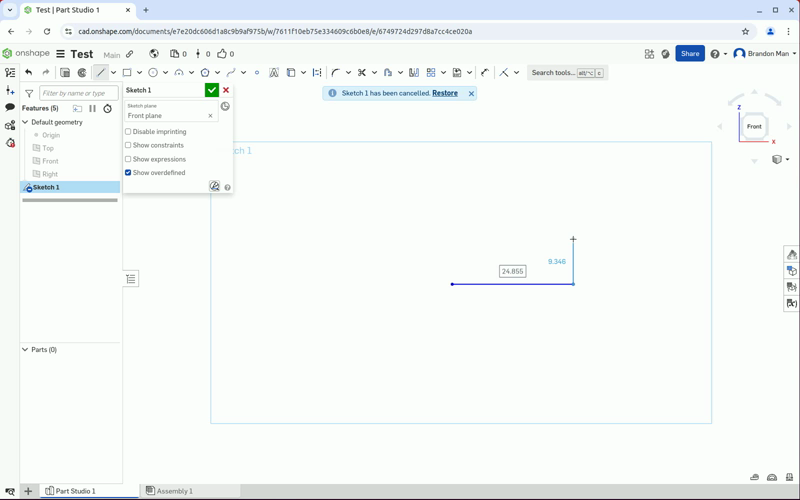
click(573, 238)
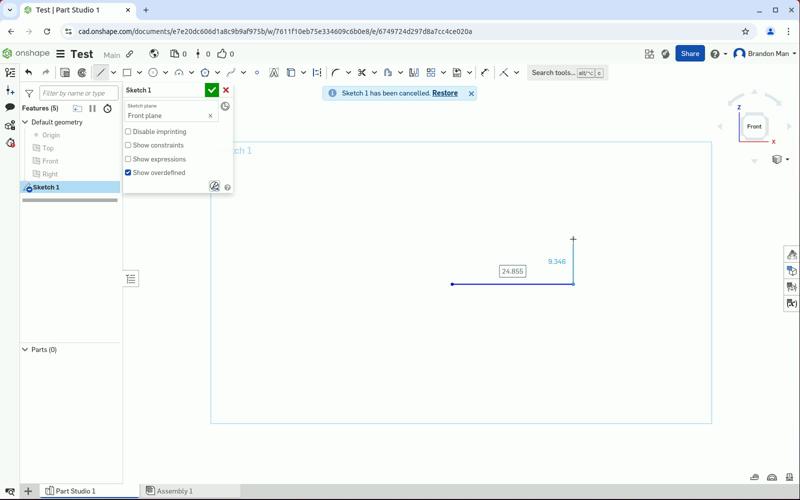
key_up(shift)
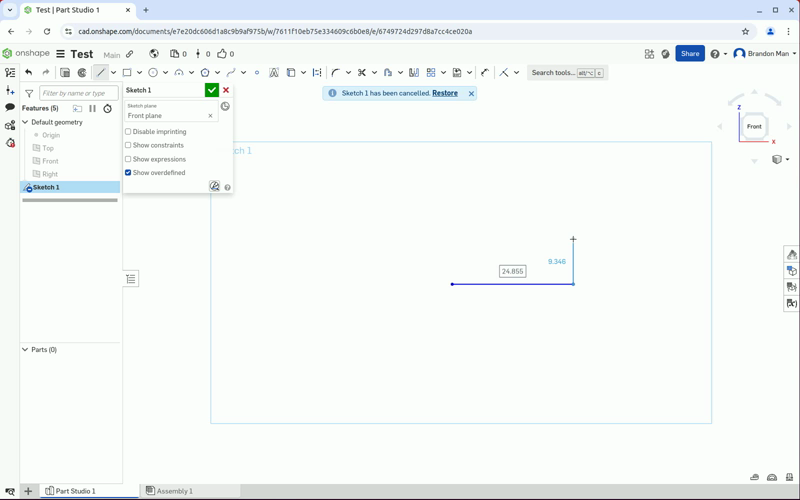
key_down(shift)
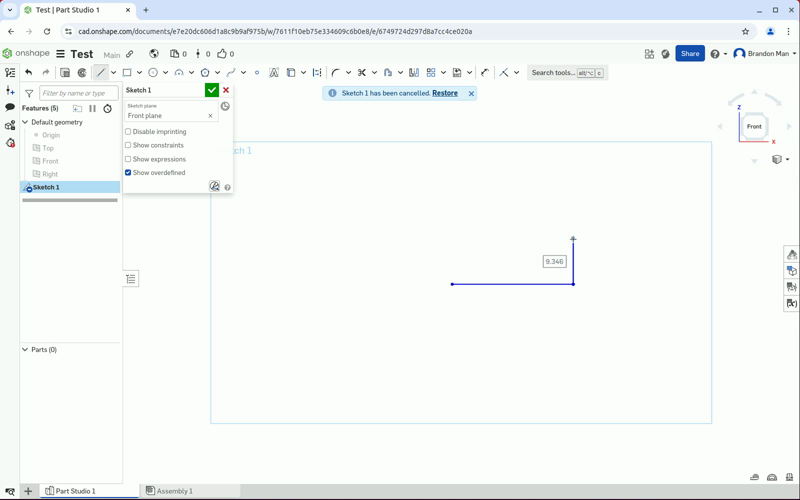
mouse_move(589, 238)
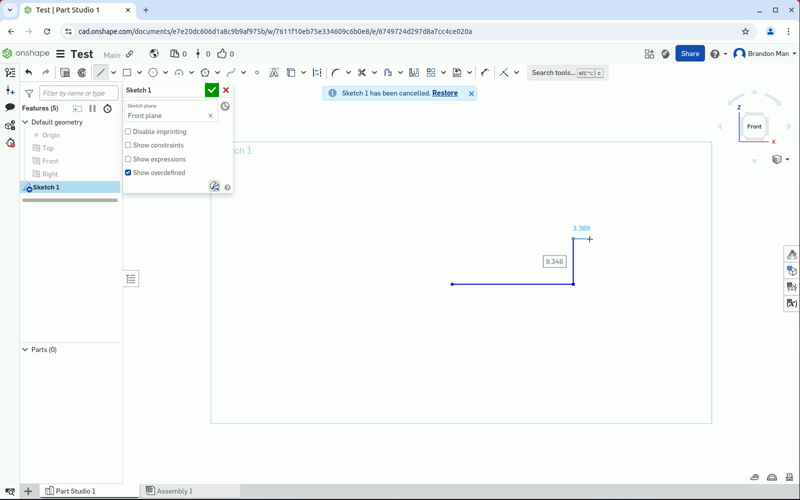
mouse_move(552, 238)
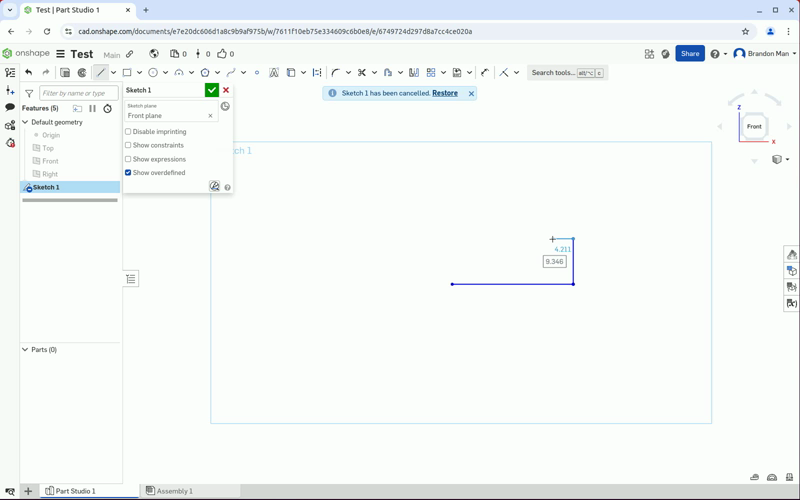
click(552, 238)
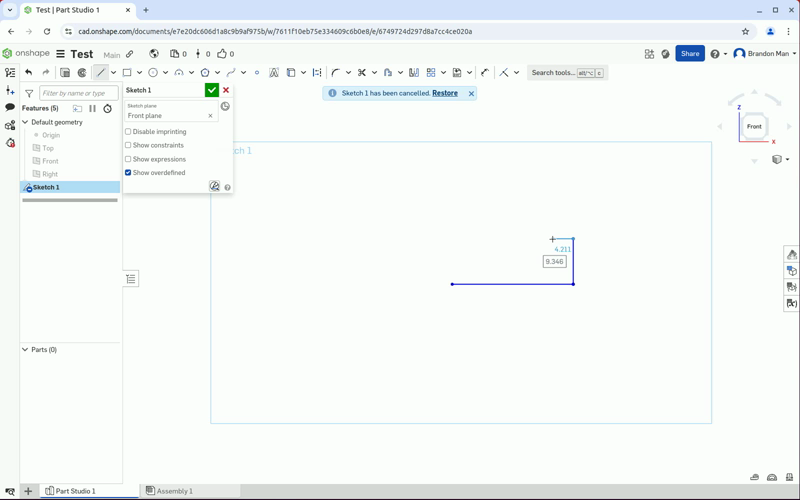
key_up(shift)
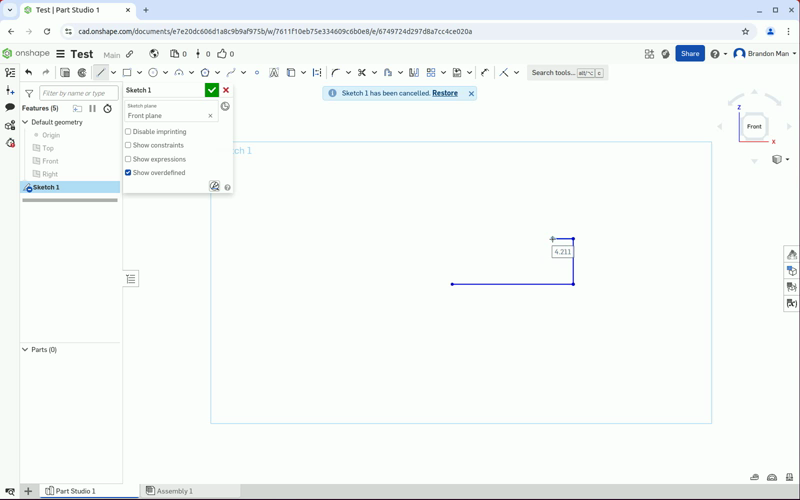
key_down(shift)
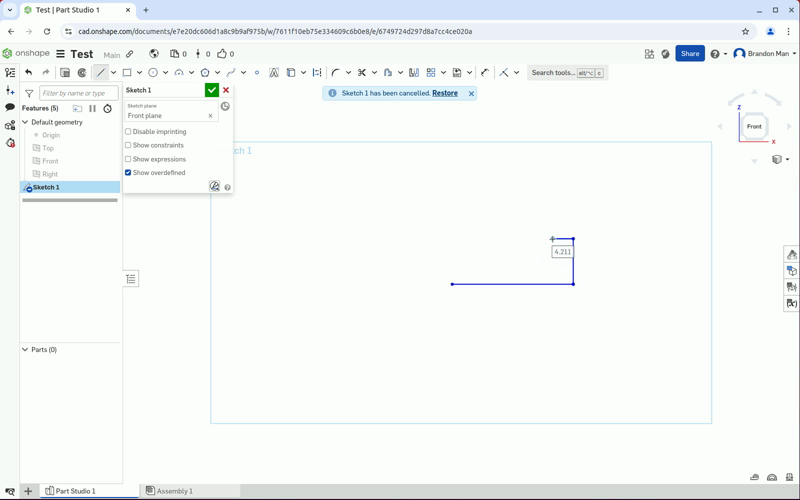
mouse_move(582, 238)
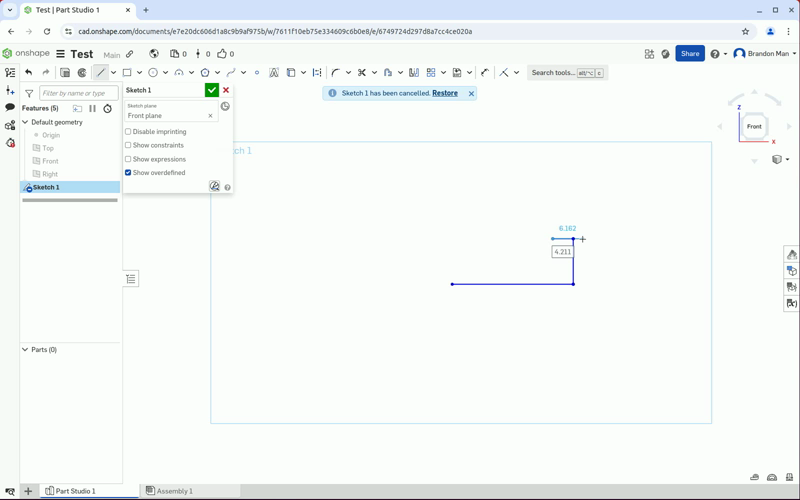
mouse_move(552, 244)
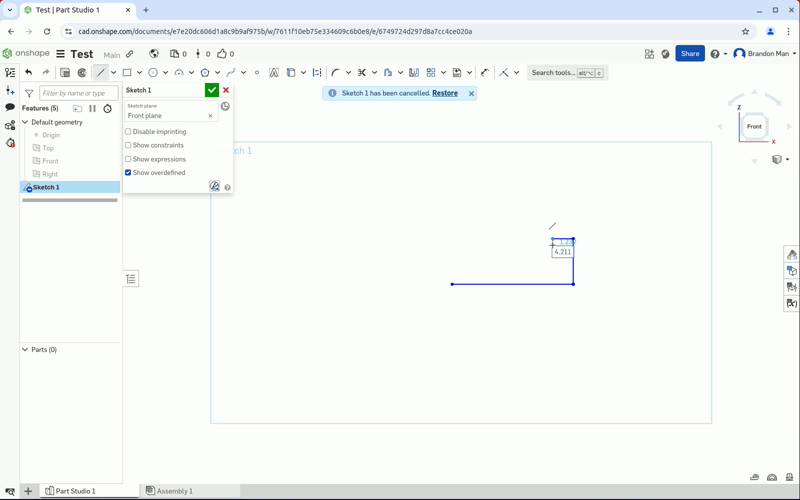
scroll(6)
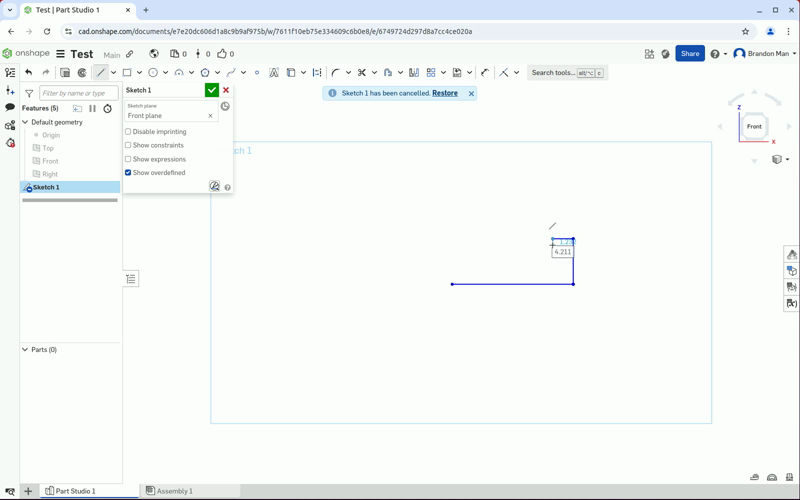
scroll(6)
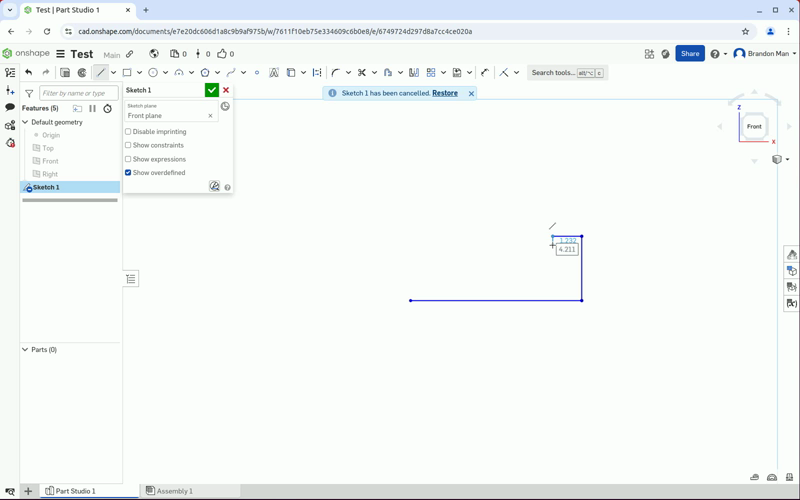
scroll(6)
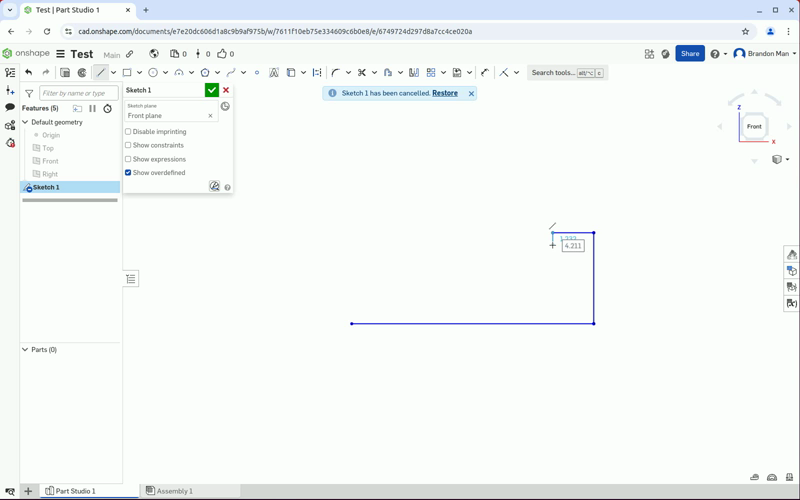
scroll(6)
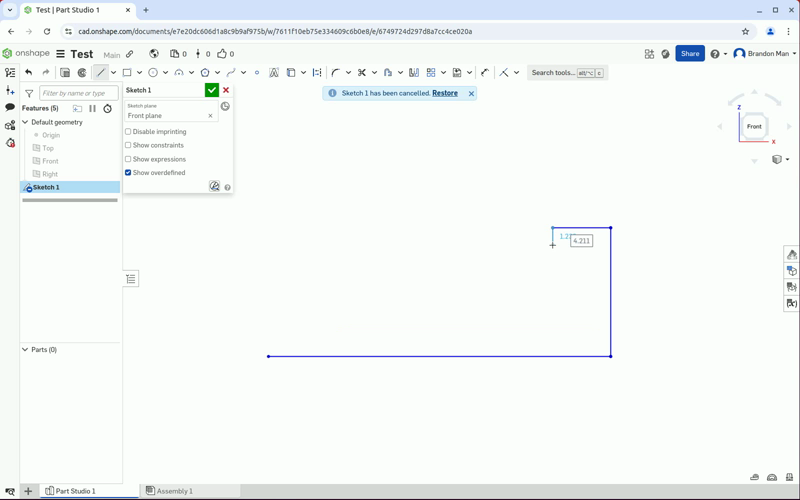
scroll(6)
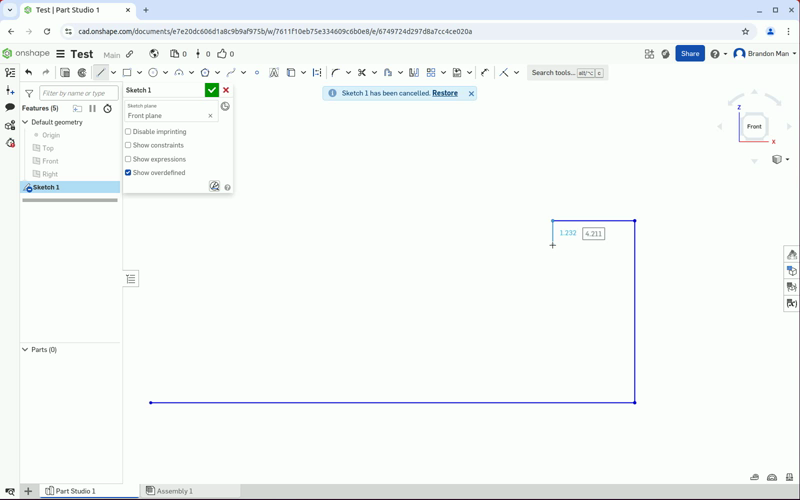
scroll(6)
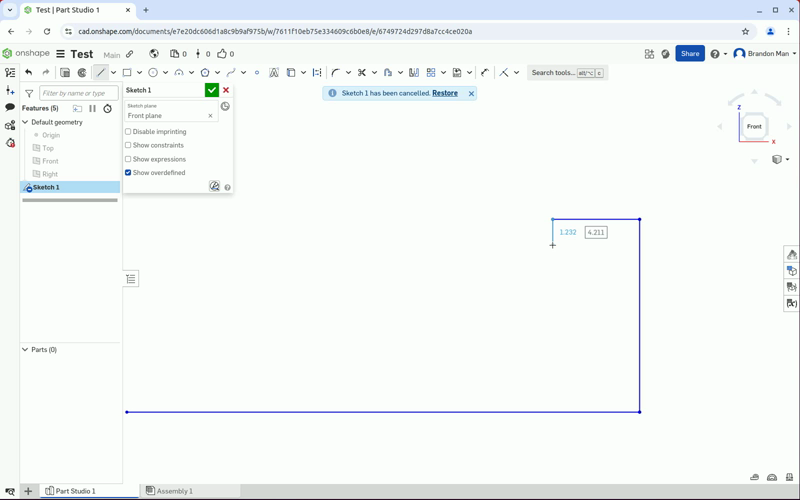
scroll(6)
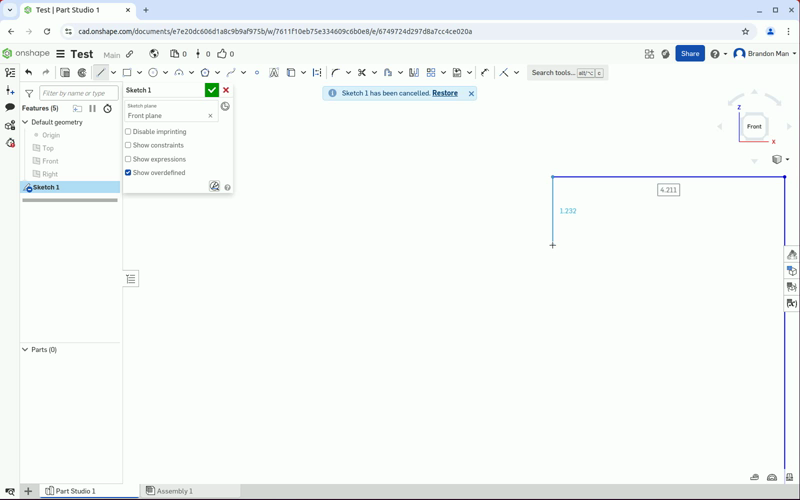
click(552, 244)
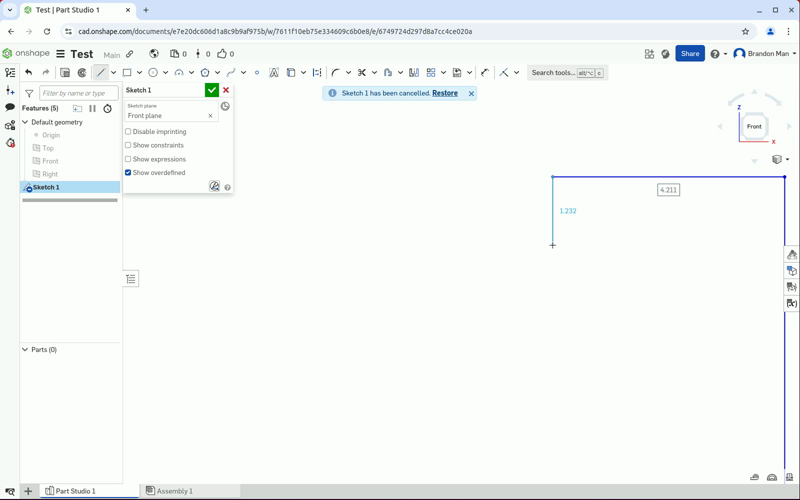
scroll(-6)
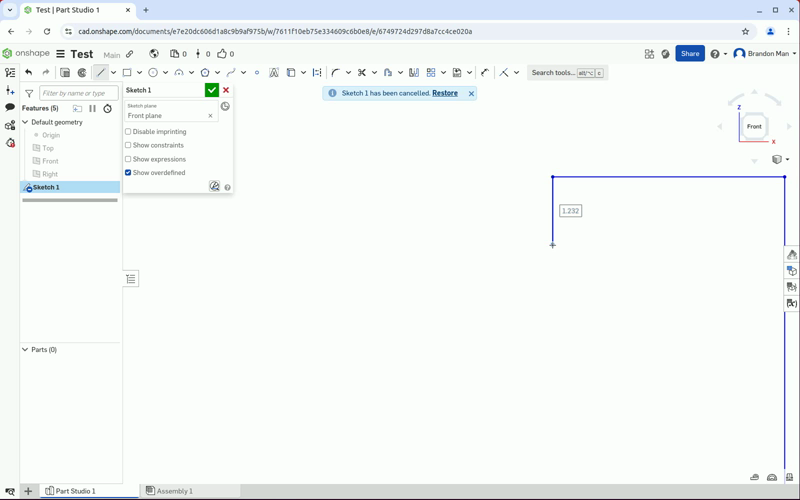
scroll(-6)
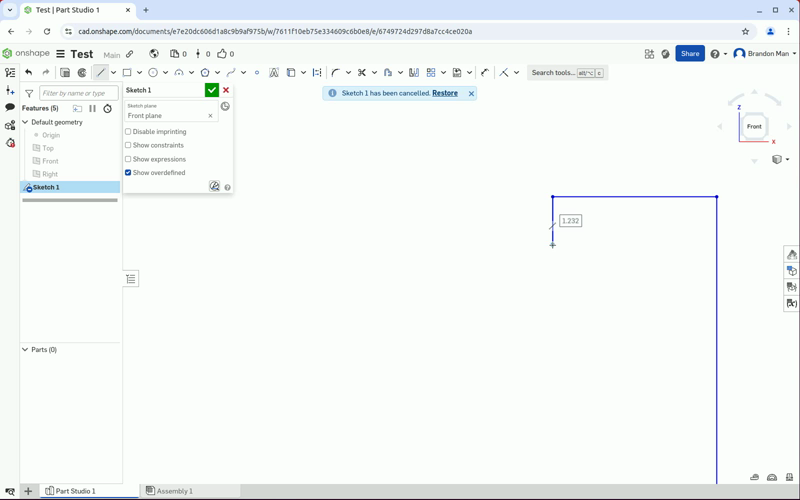
scroll(-6)
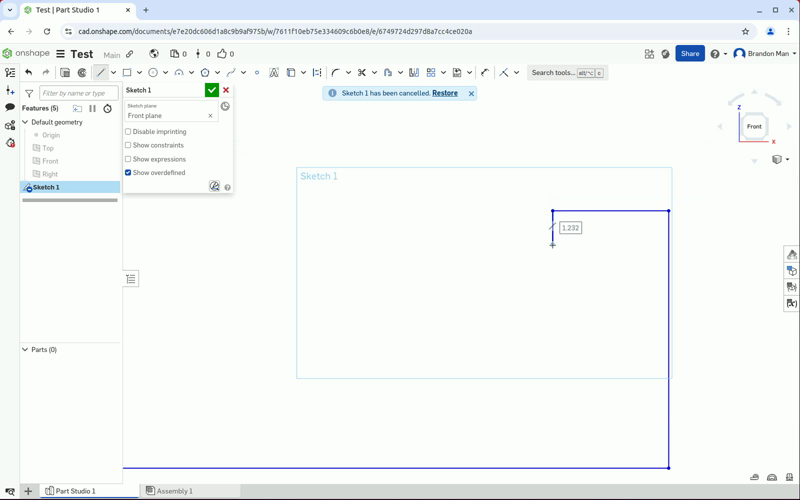
scroll(-6)
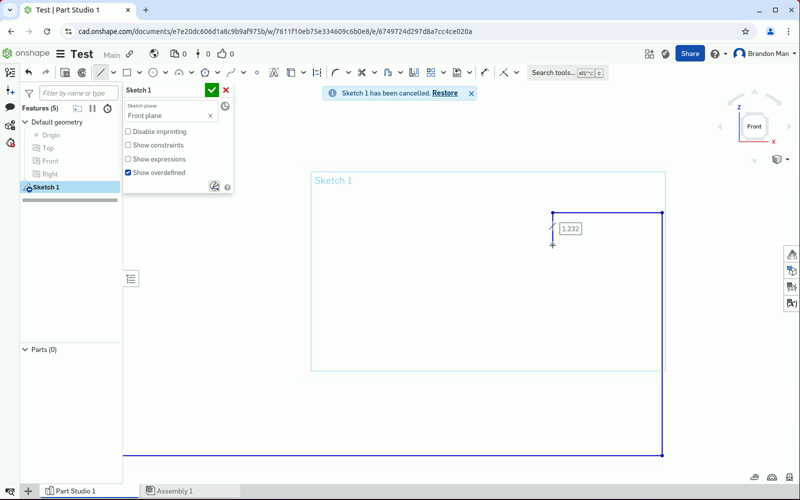
scroll(-6)
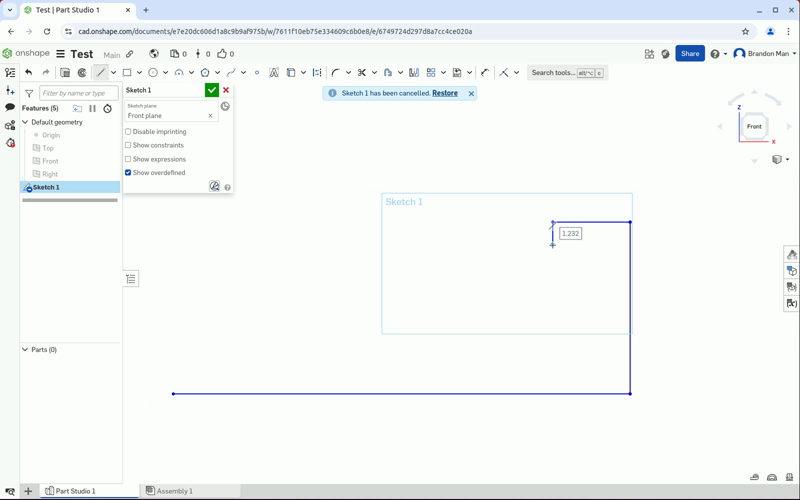
scroll(-6)
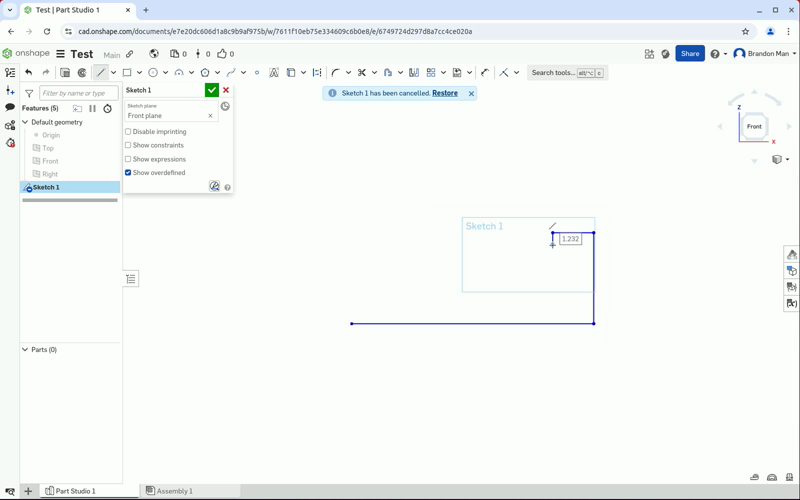
scroll(-6)
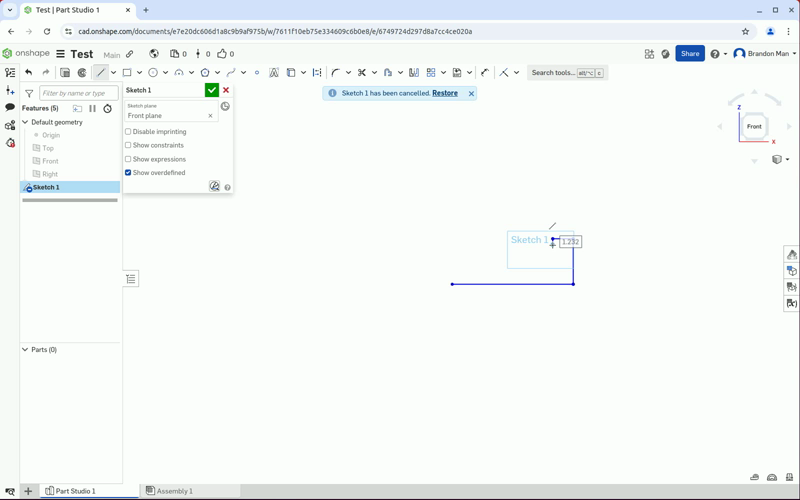
key_up(shift)
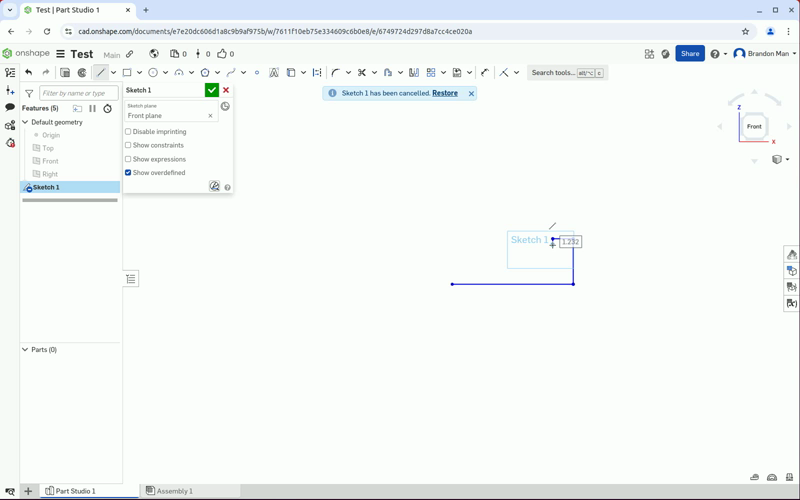
key_down(shift)
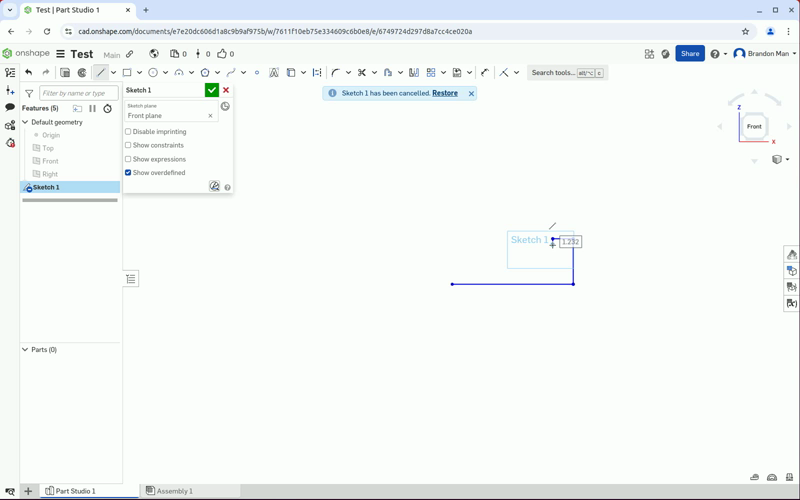
mouse_move(582, 244)
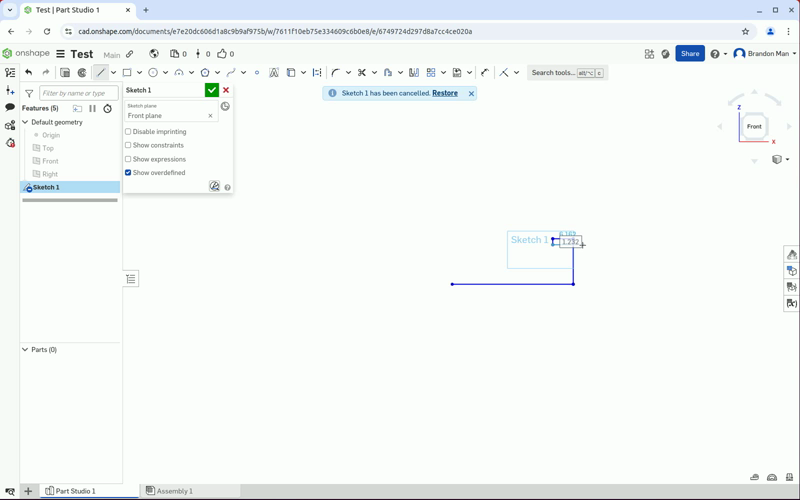
mouse_move(560, 244)
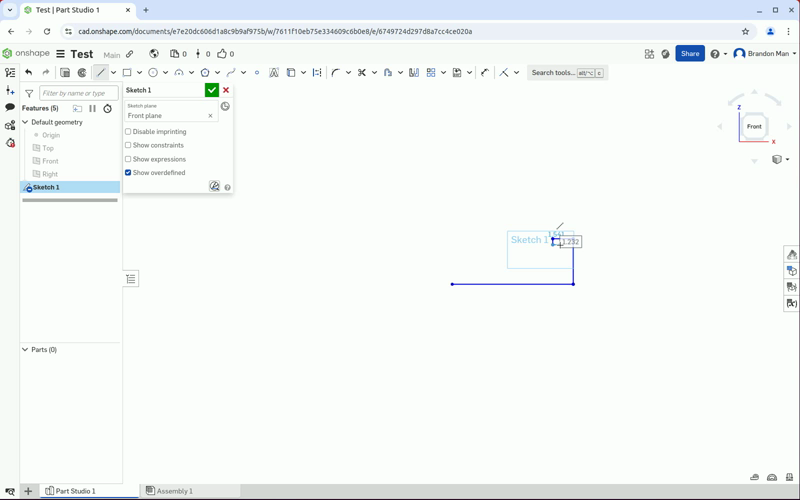
click(560, 244)
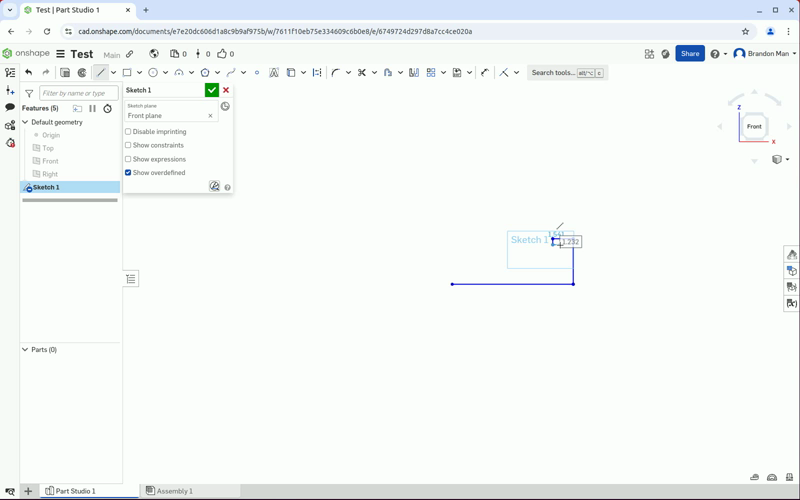
key_up(shift)
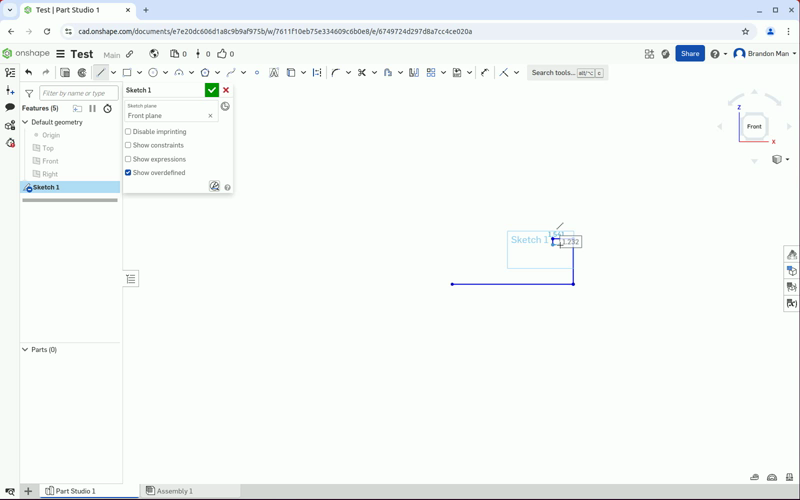
key_down(shift)
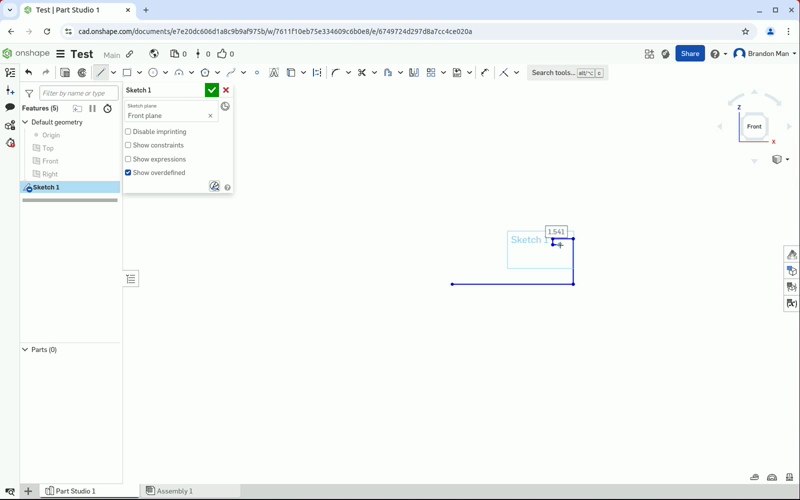
mouse_move(589, 244)
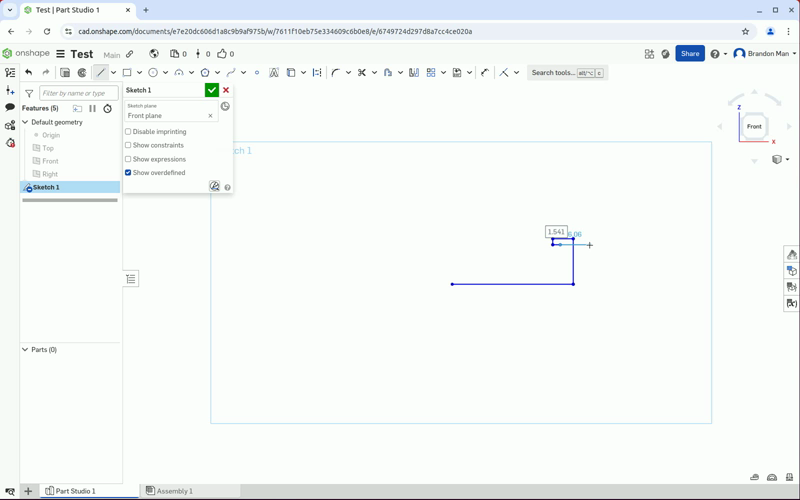
mouse_move(560, 251)
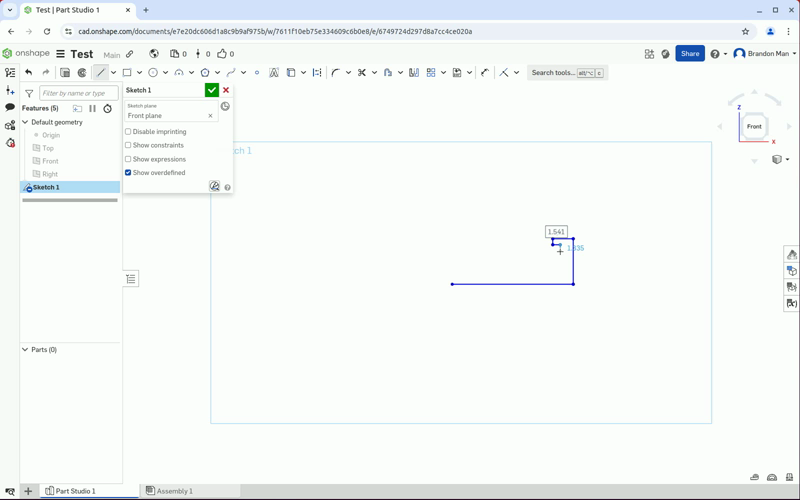
scroll(6)
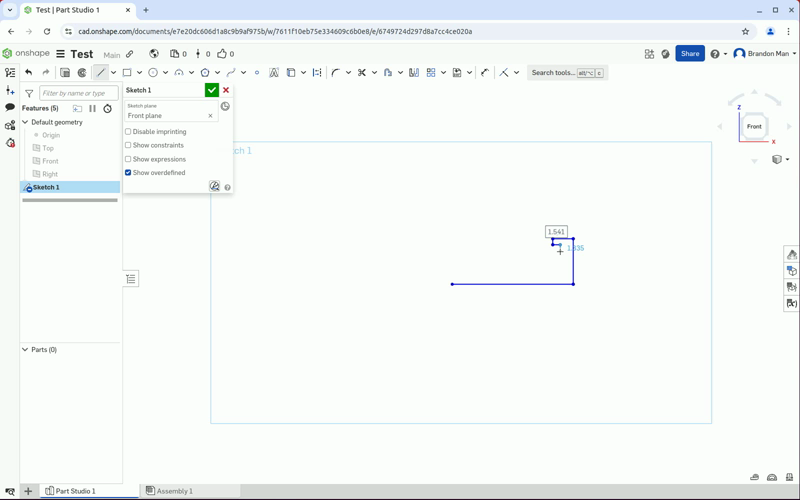
scroll(6)
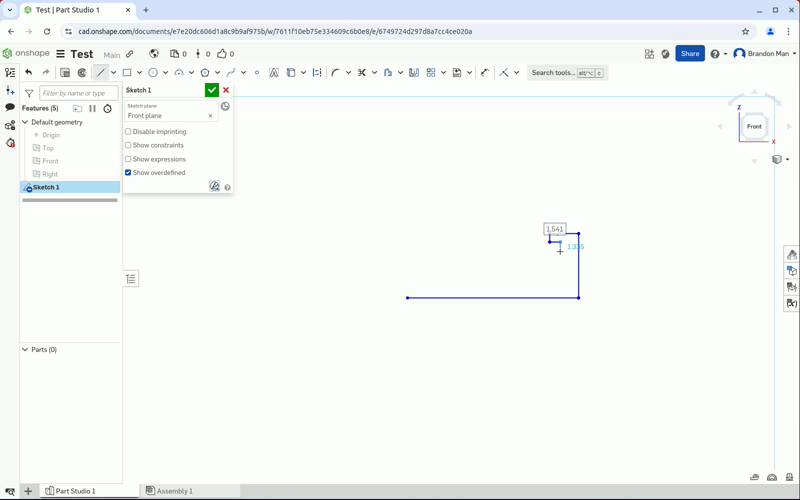
scroll(6)
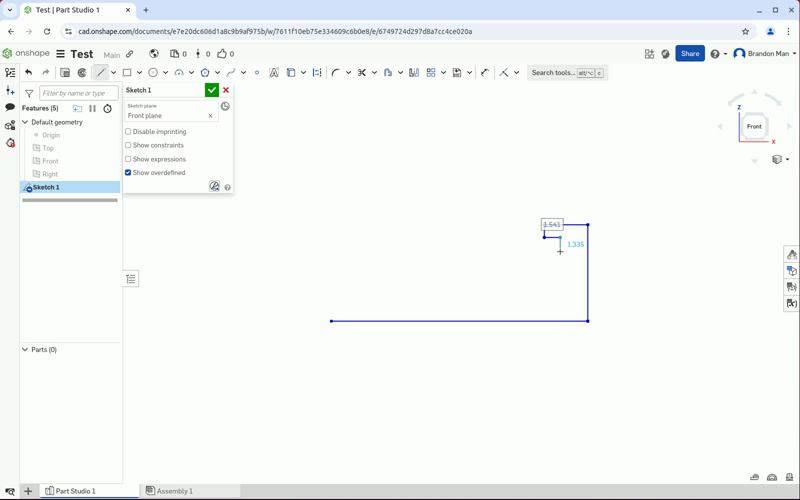
scroll(6)
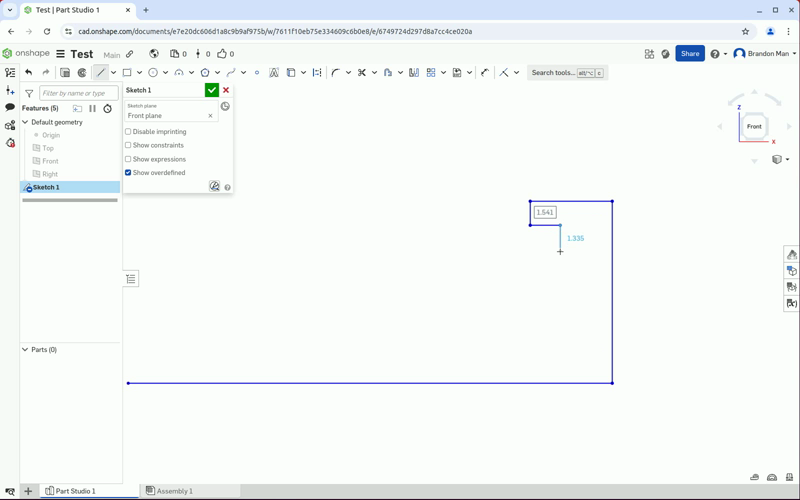
scroll(6)
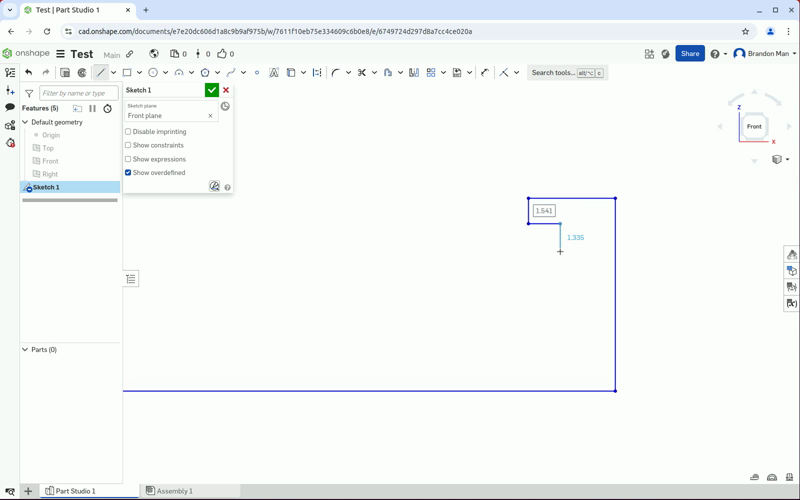
scroll(6)
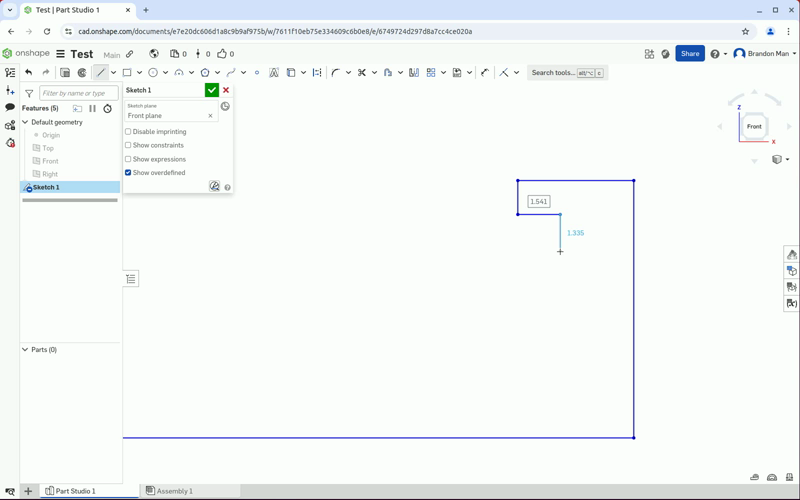
scroll(6)
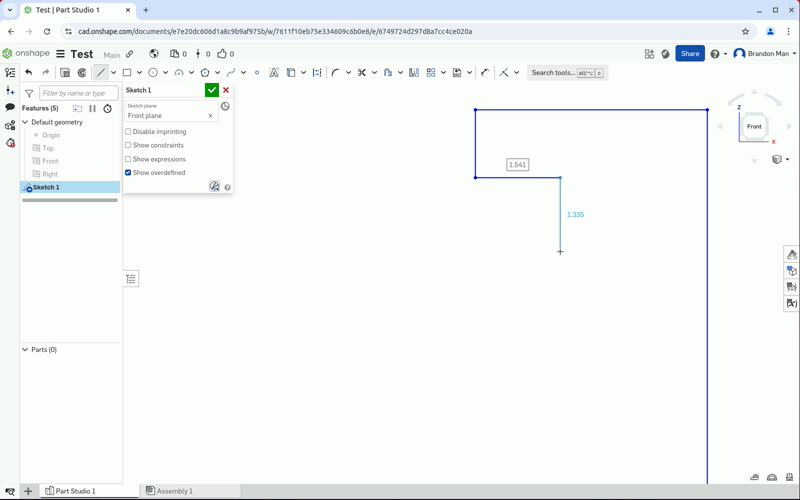
click(560, 251)
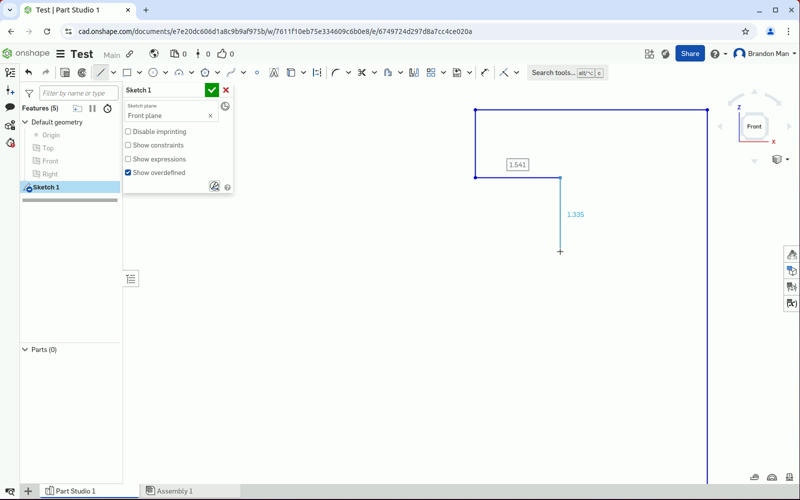
scroll(-6)
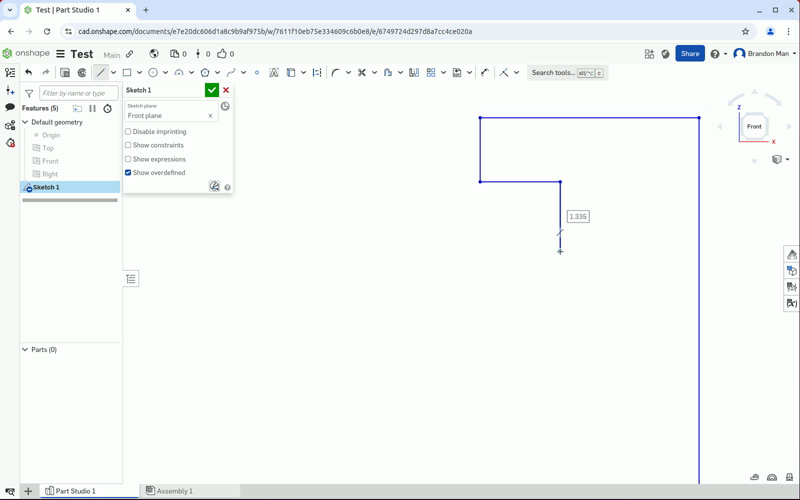
scroll(-6)
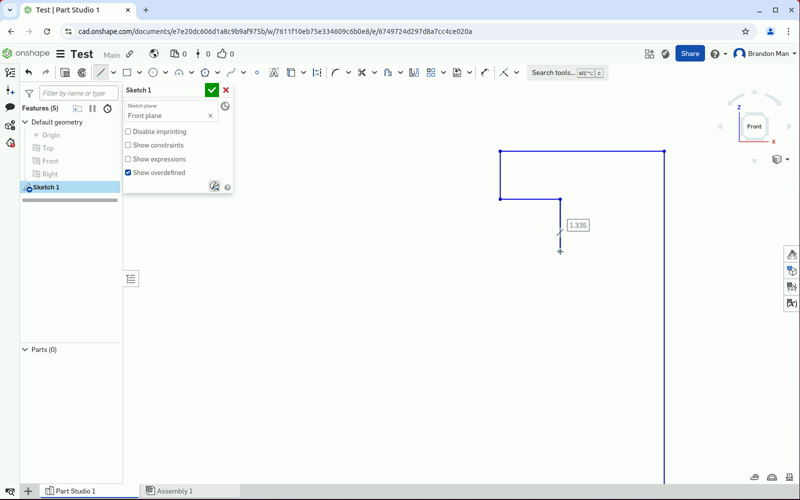
scroll(-6)
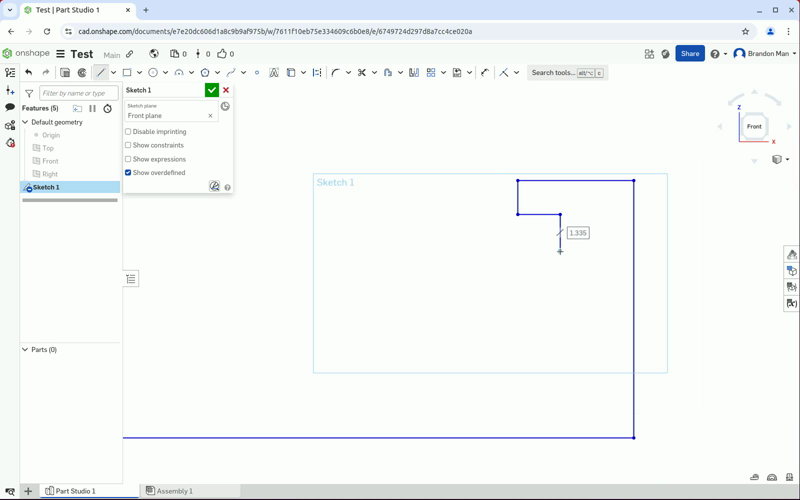
scroll(-6)
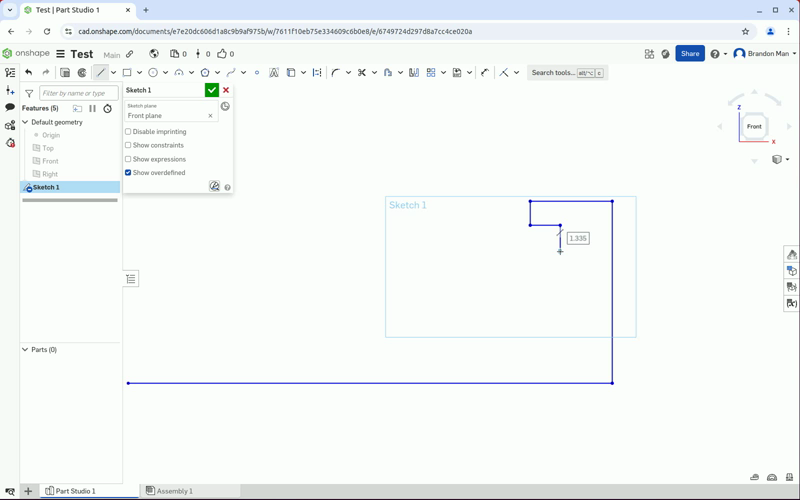
scroll(-6)
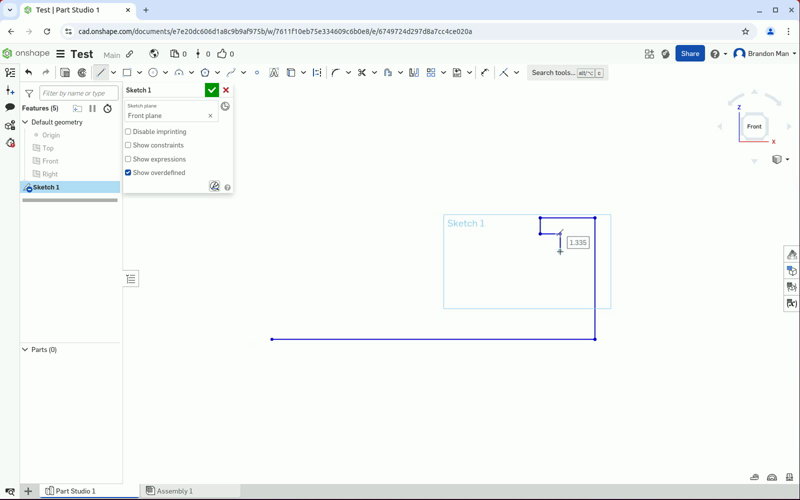
scroll(-6)
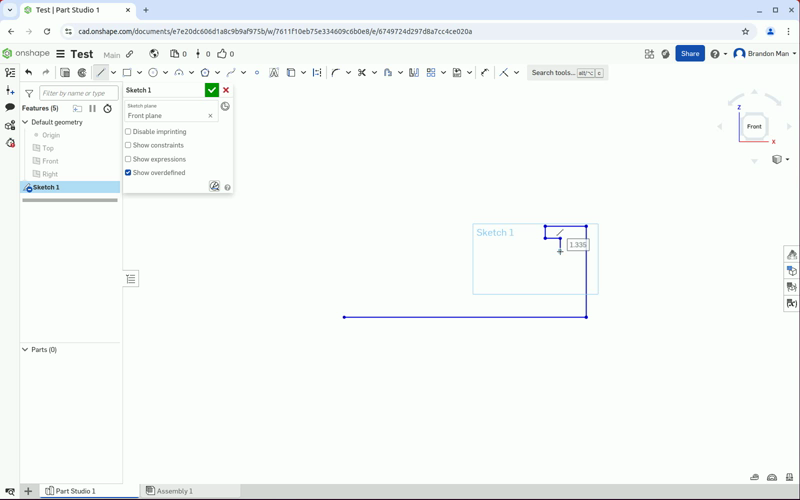
scroll(-6)
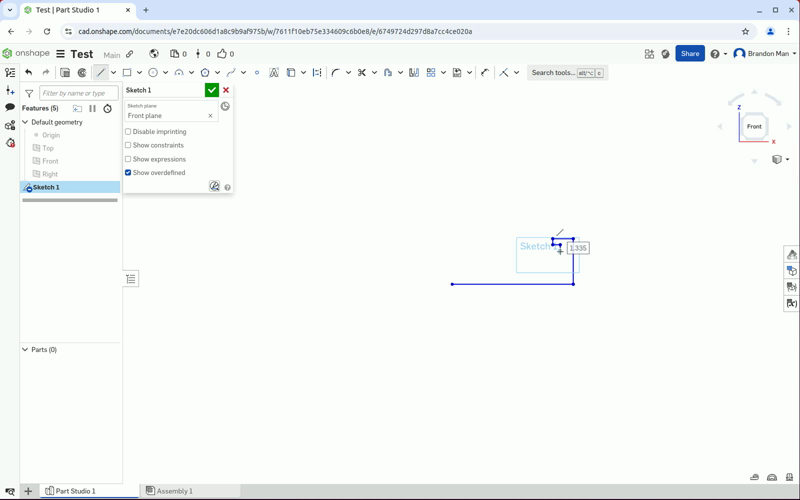
key_up(shift)
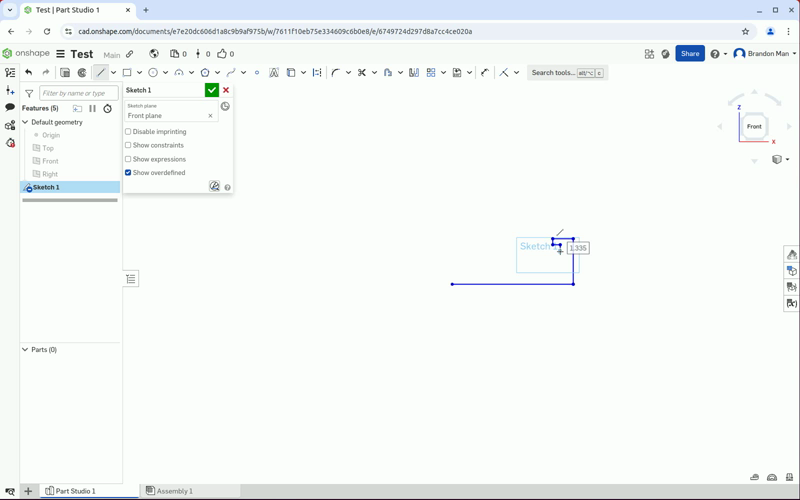
key_down(shift)
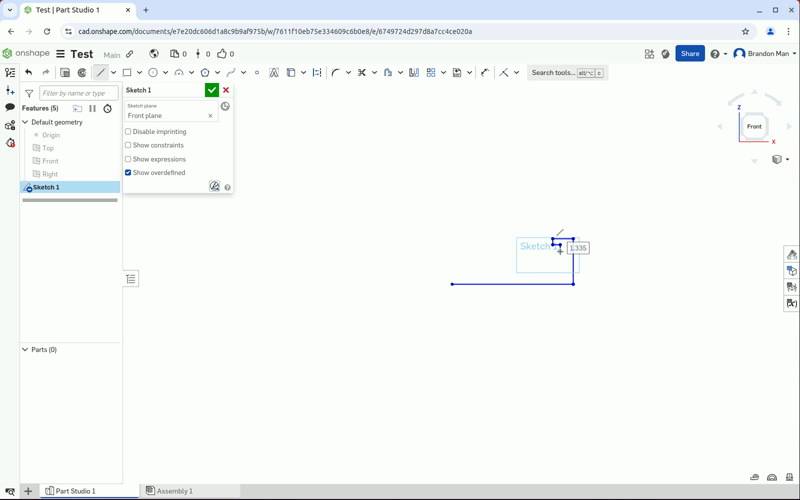
mouse_move(589, 251)
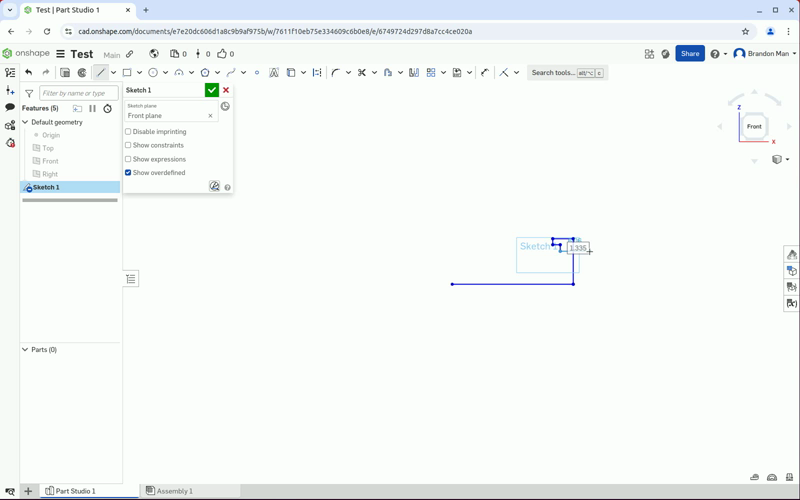
mouse_move(527, 251)
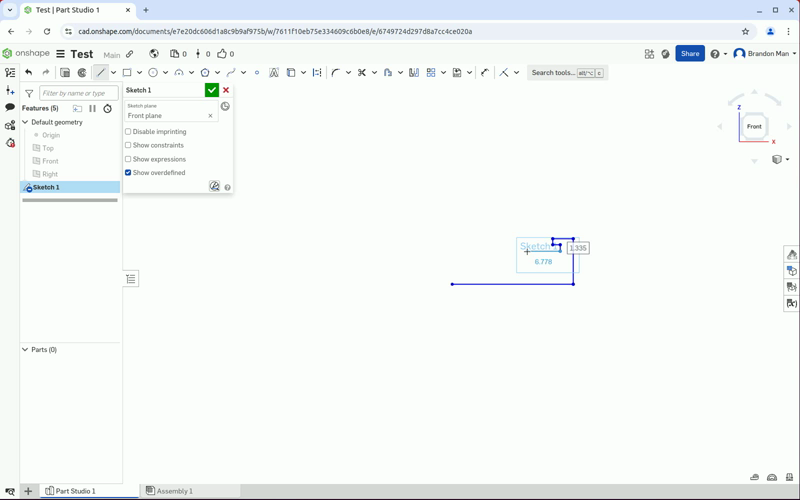
click(527, 251)
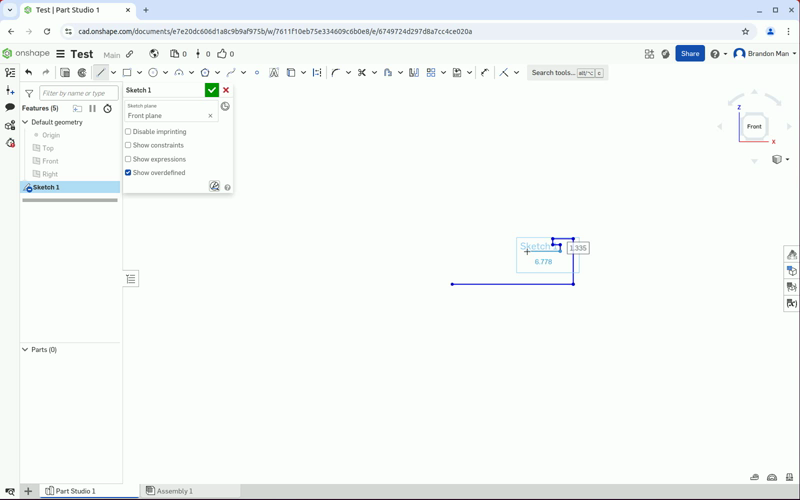
key_up(shift)
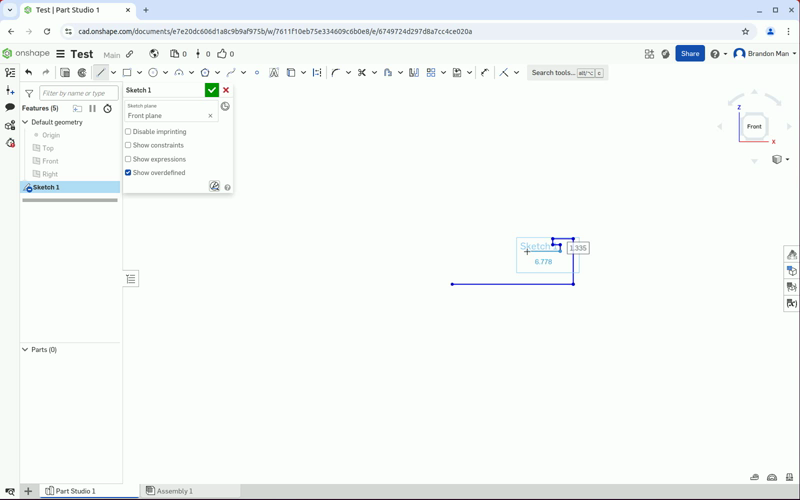
key_down(shift)
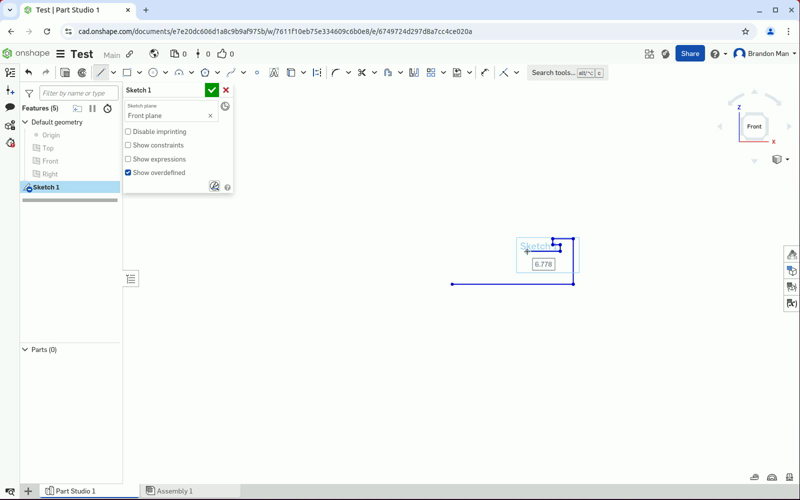
mouse_move(557, 251)
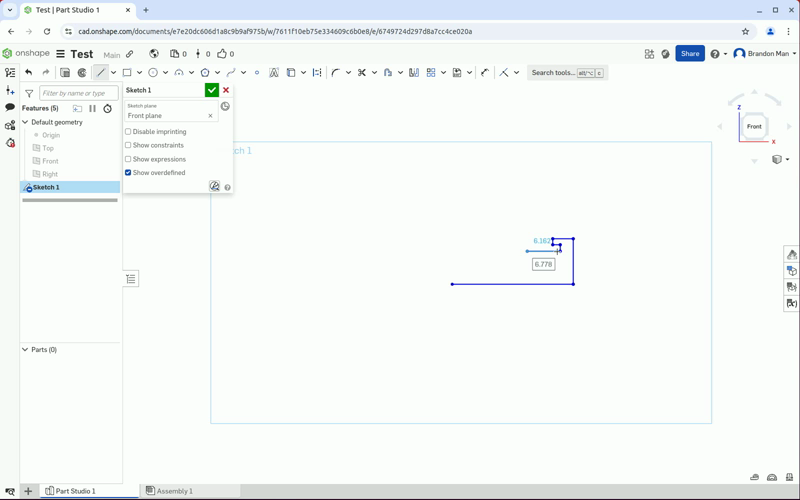
mouse_move(527, 244)
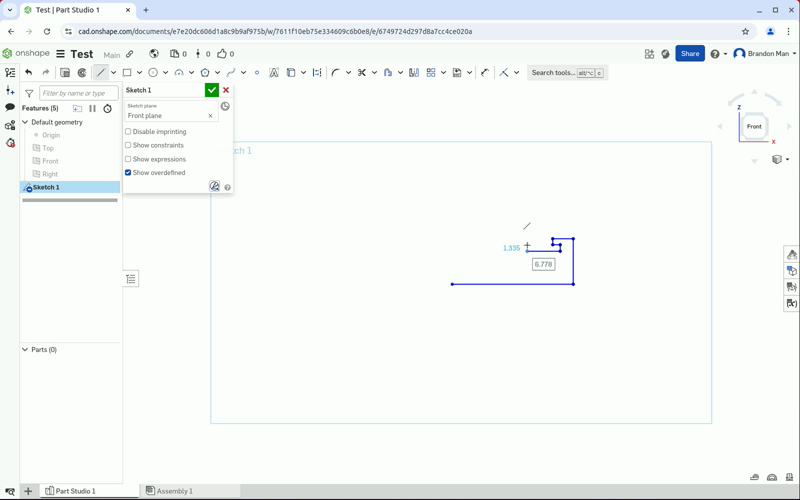
scroll(6)
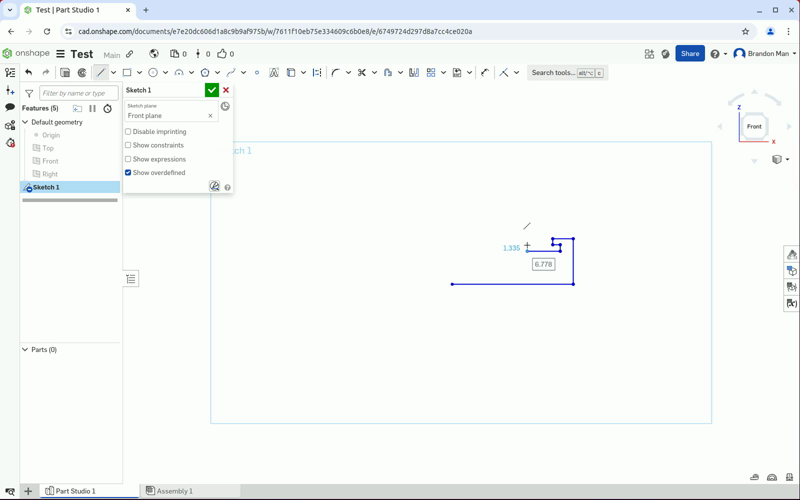
scroll(6)
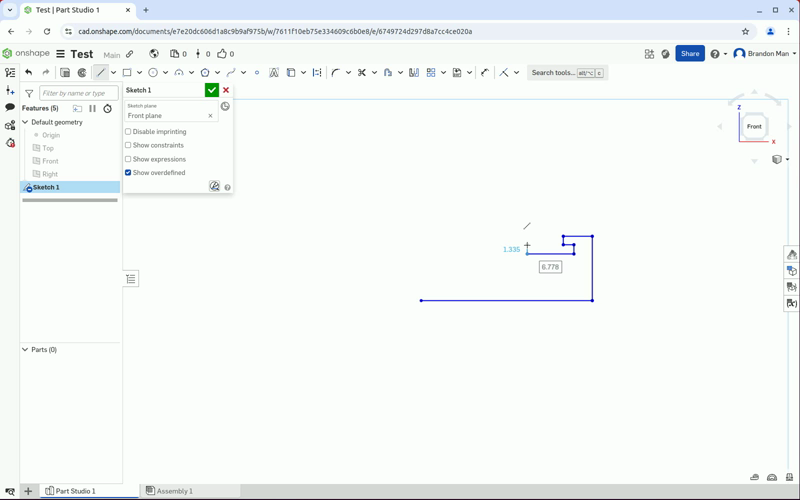
scroll(6)
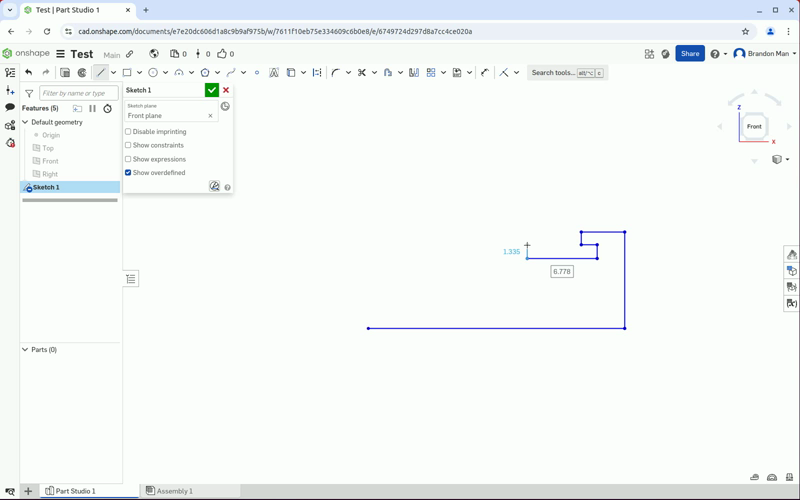
scroll(6)
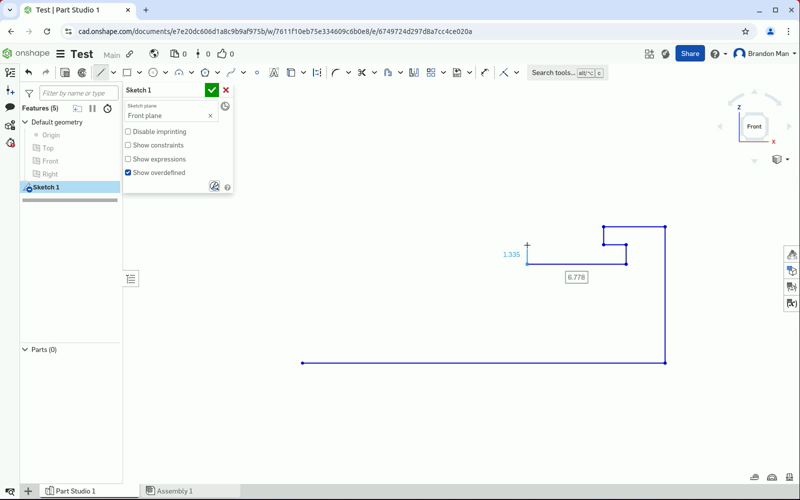
scroll(6)
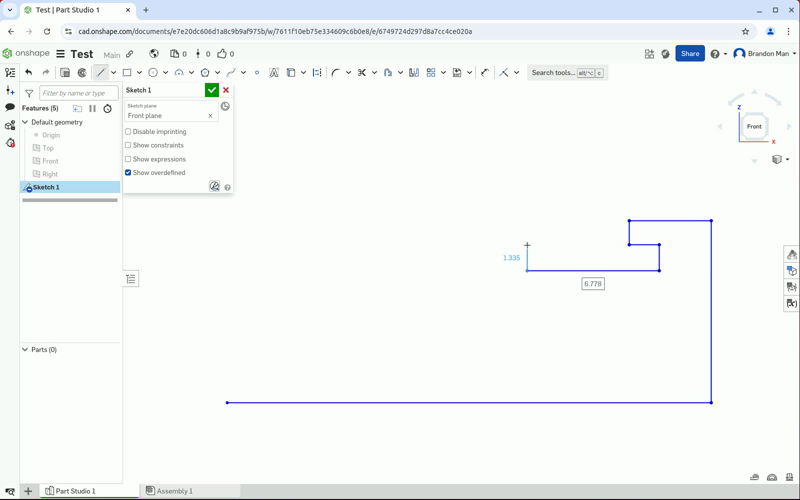
scroll(6)
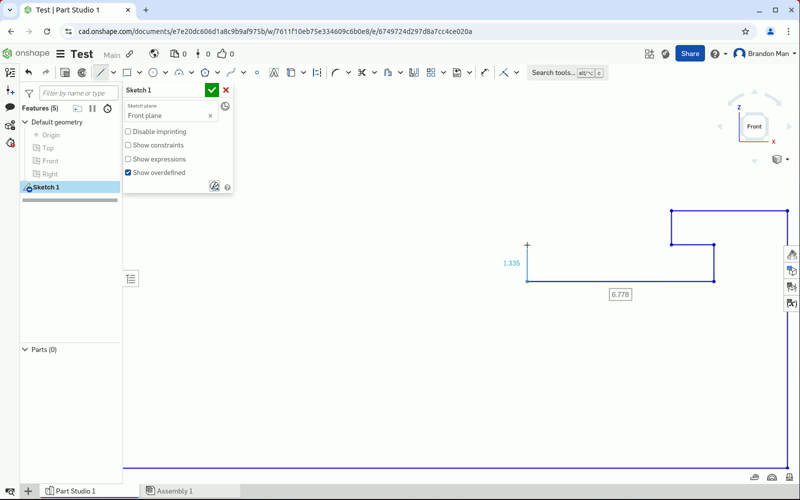
scroll(6)
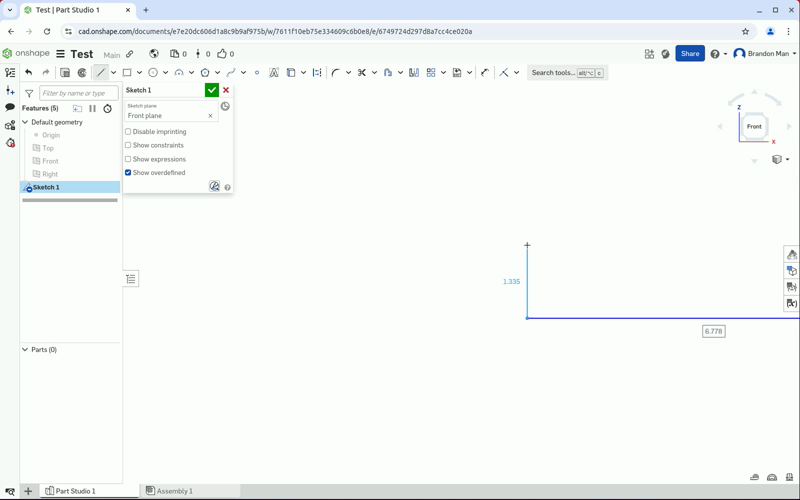
click(527, 244)
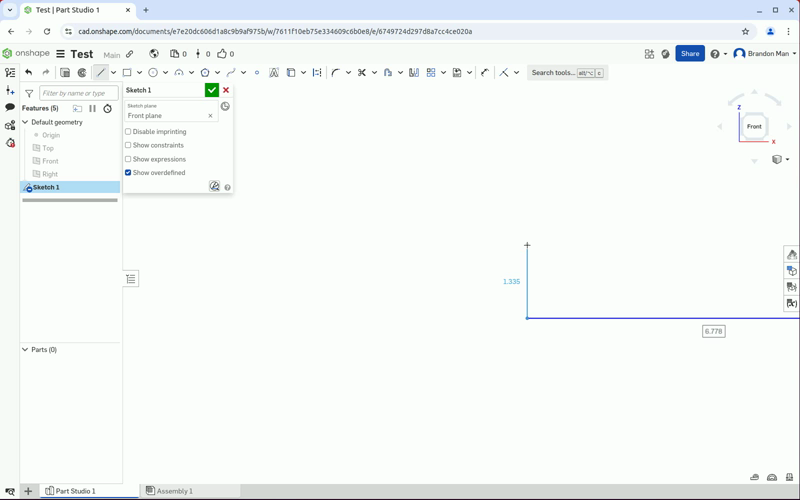
scroll(-6)
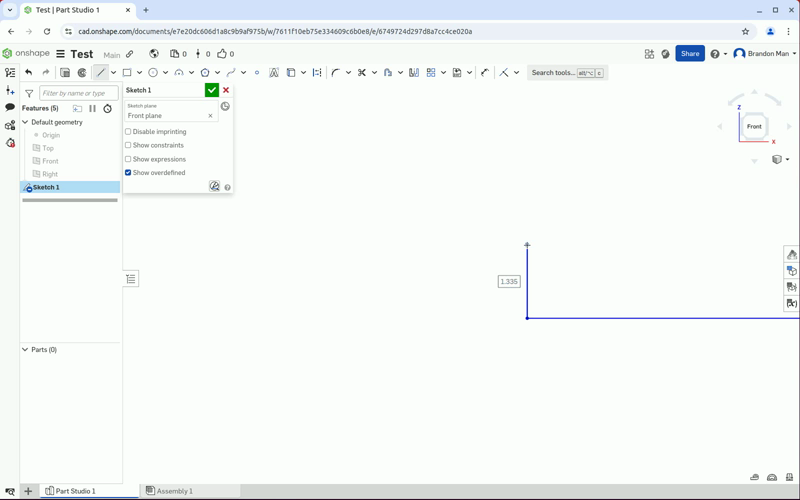
scroll(-6)
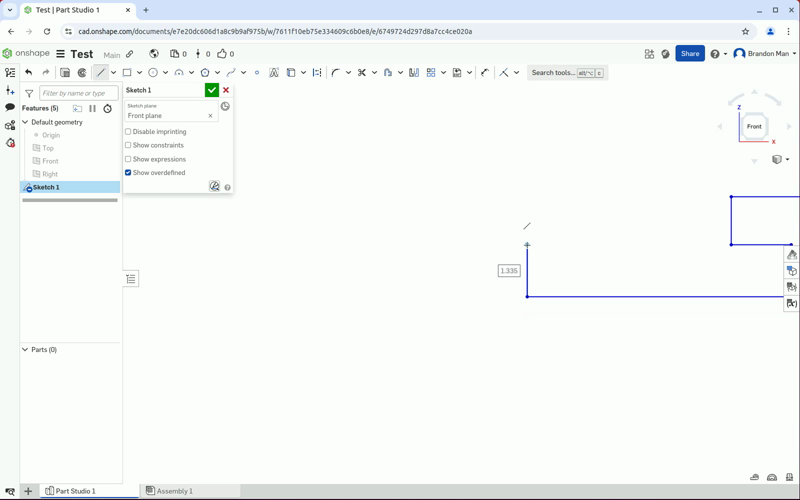
scroll(-6)
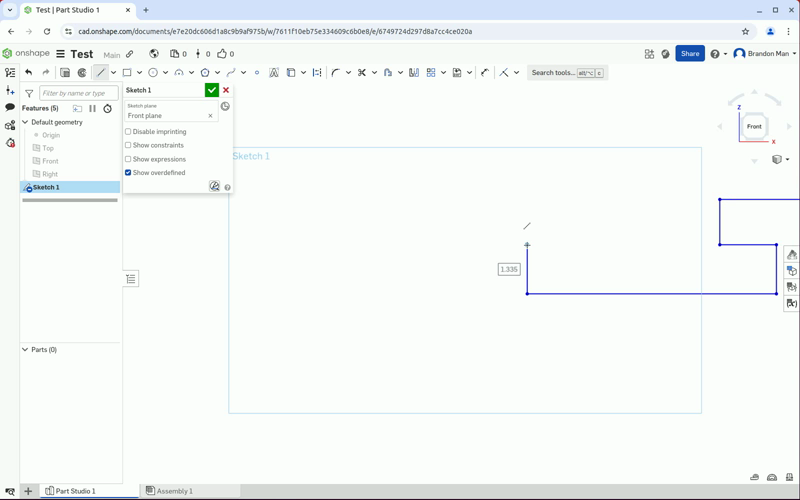
scroll(-6)
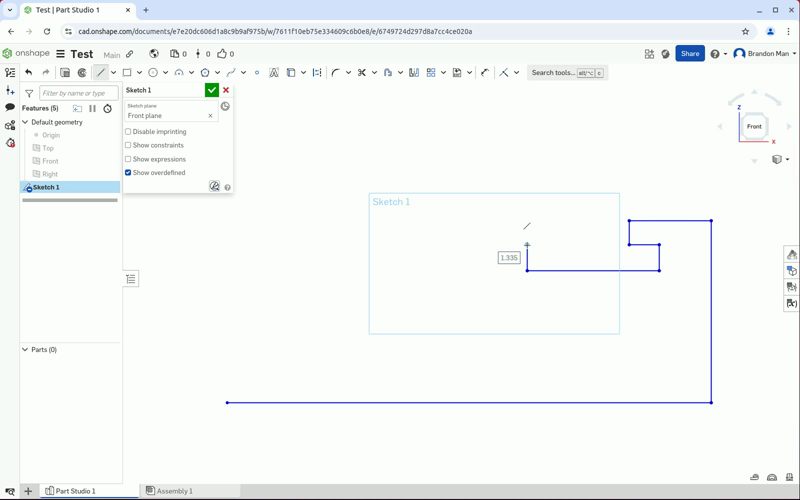
scroll(-6)
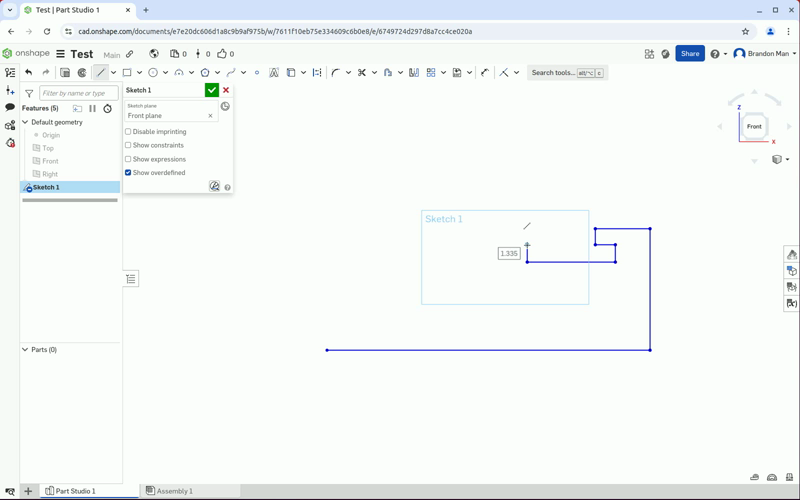
scroll(-6)
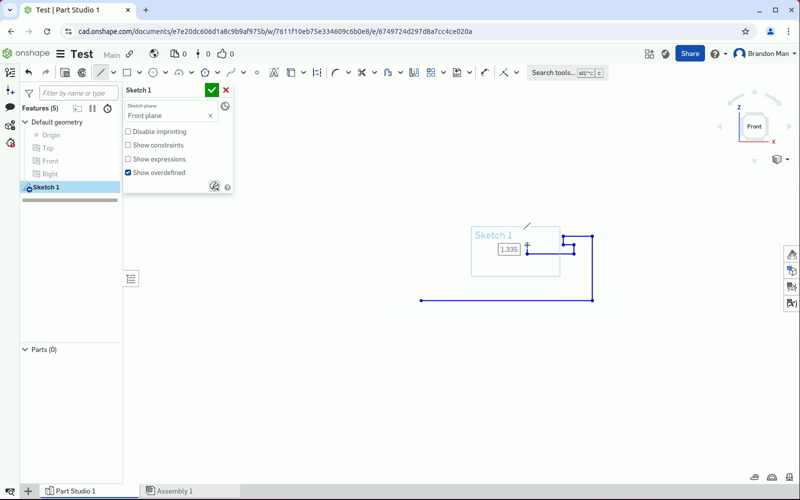
scroll(-6)
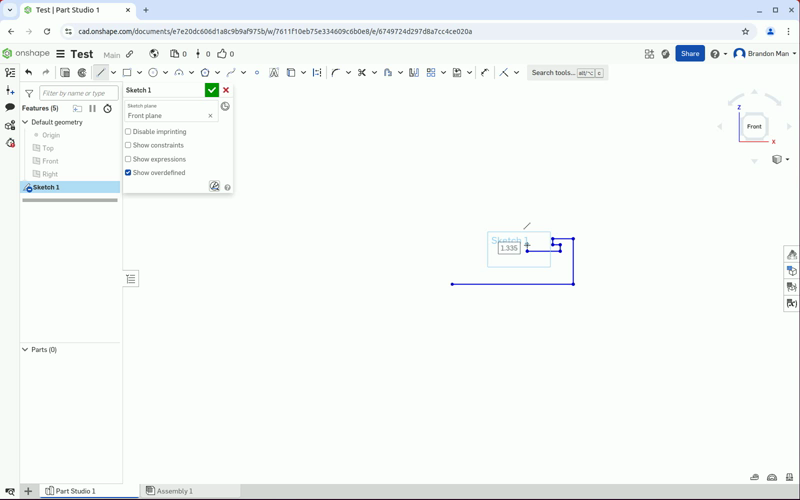
key_up(shift)
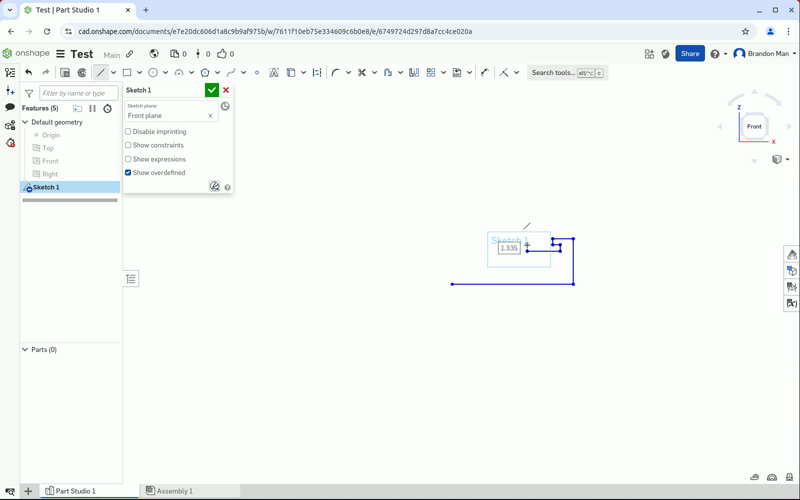
key_down(shift)
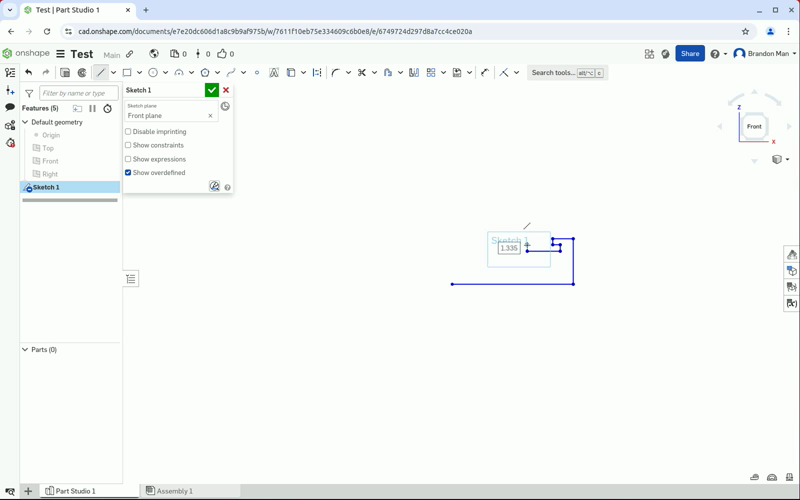
mouse_move(557, 244)
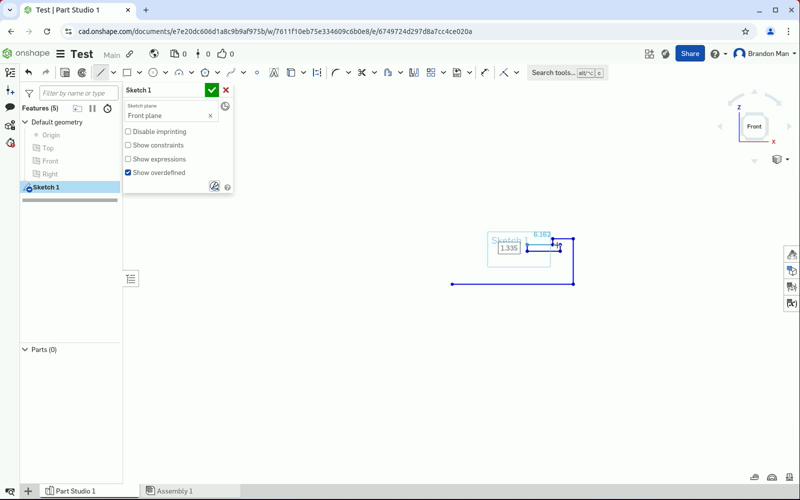
mouse_move(533, 244)
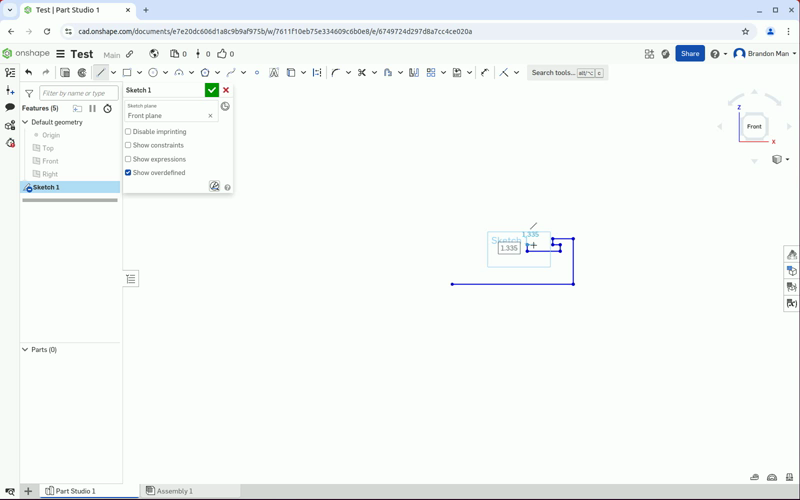
scroll(6)
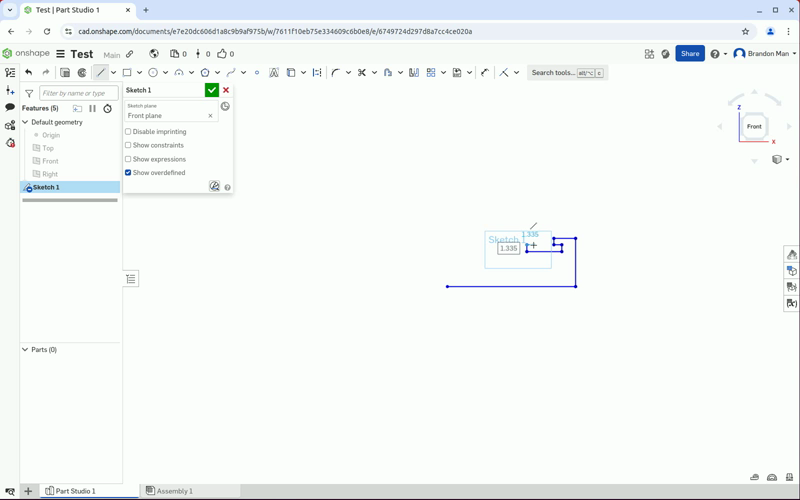
scroll(6)
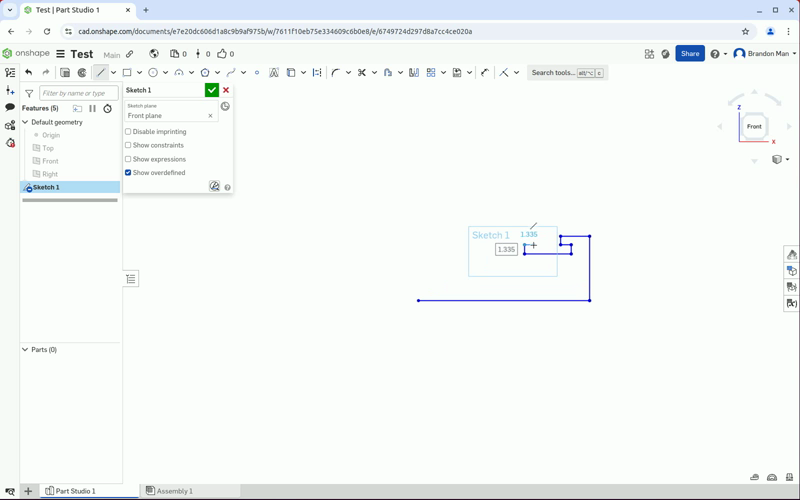
scroll(6)
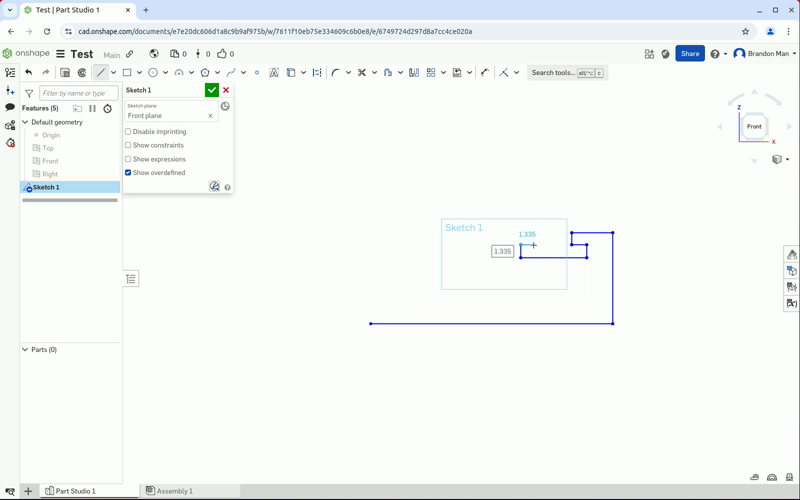
scroll(6)
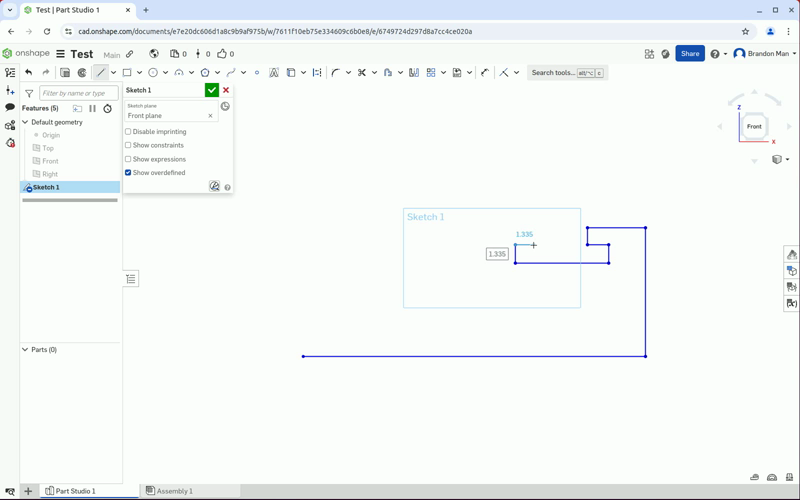
scroll(6)
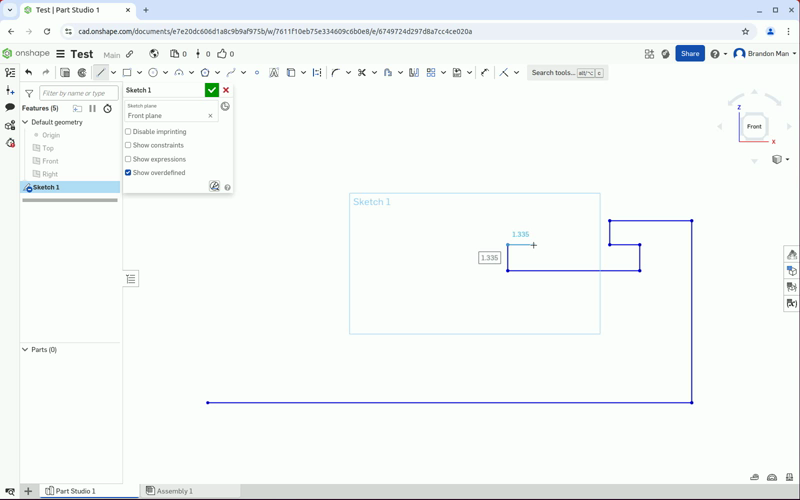
scroll(6)
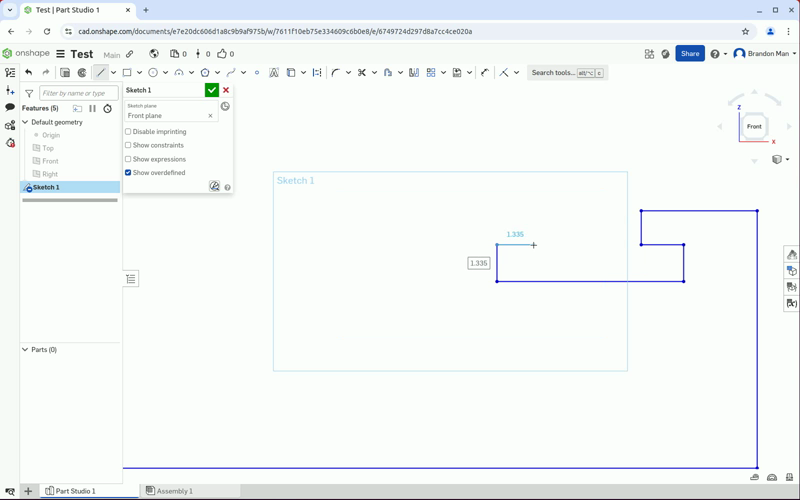
scroll(6)
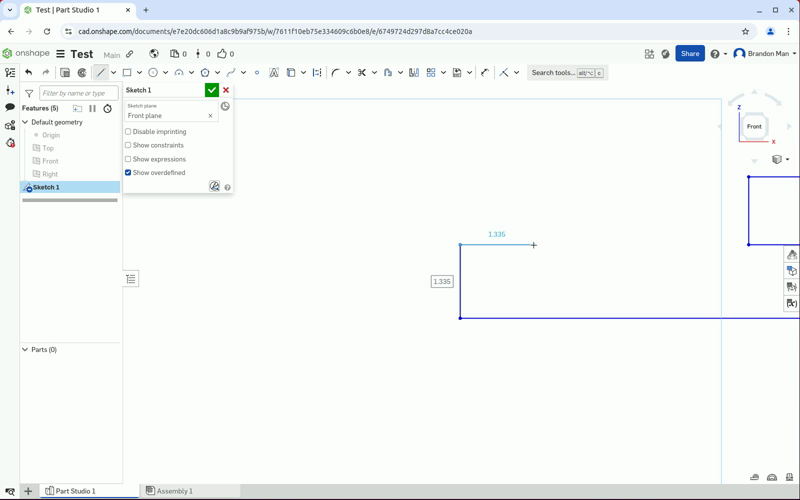
click(533, 244)
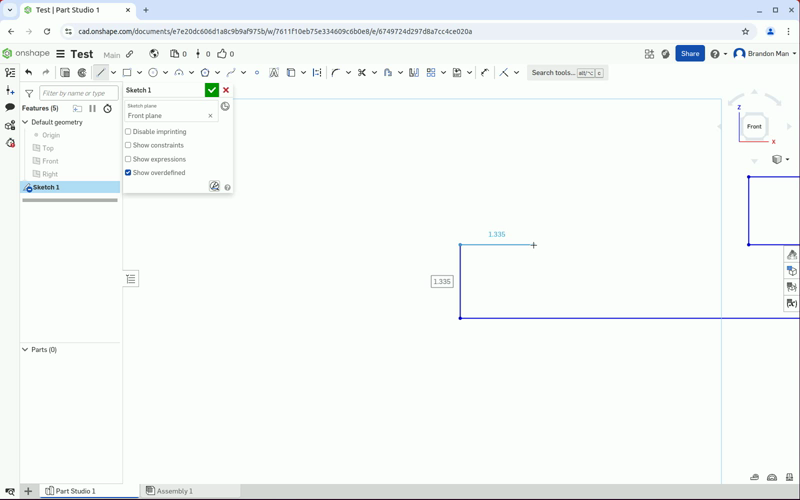
scroll(-6)
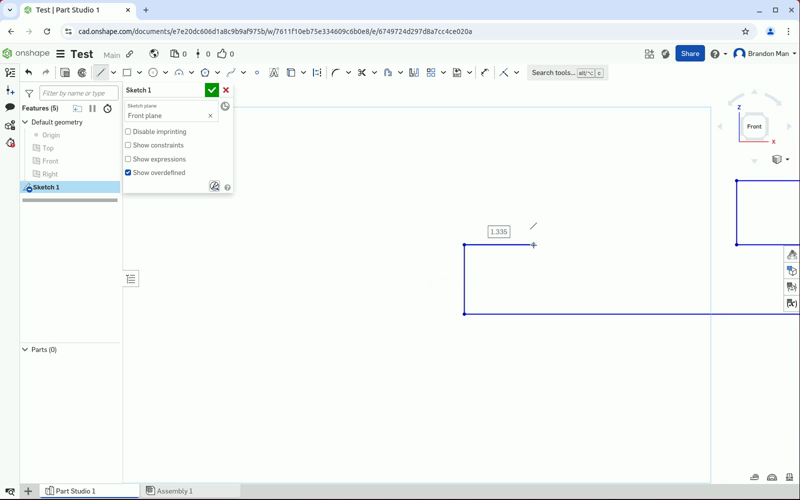
scroll(-6)
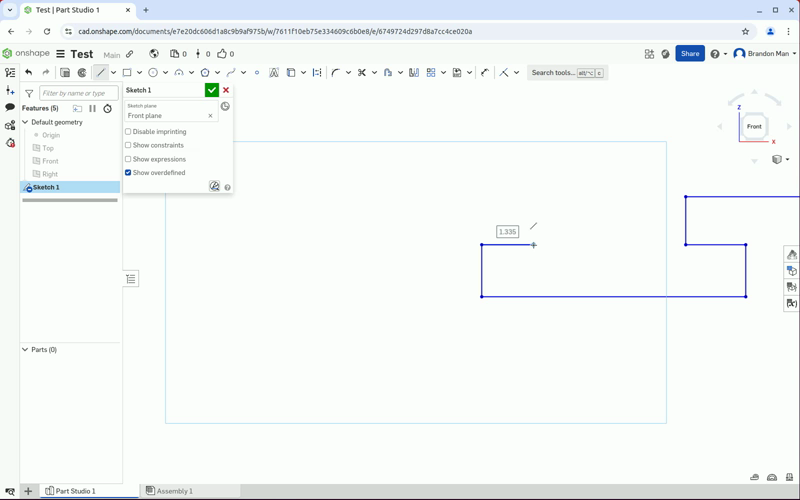
scroll(-6)
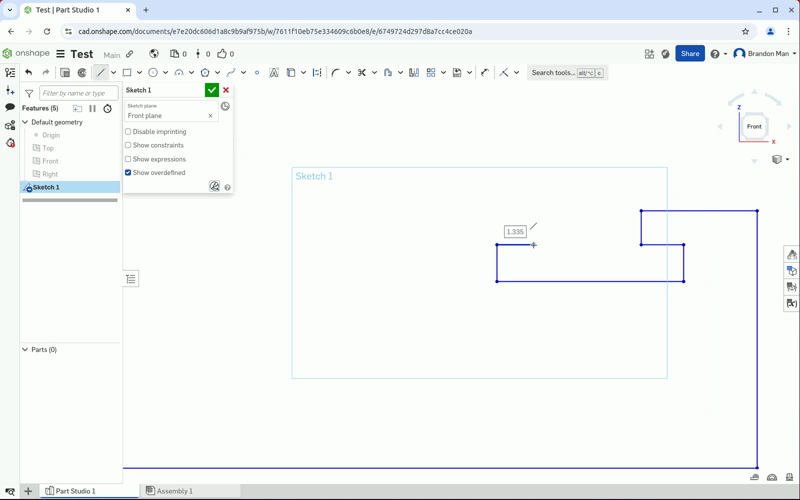
scroll(-6)
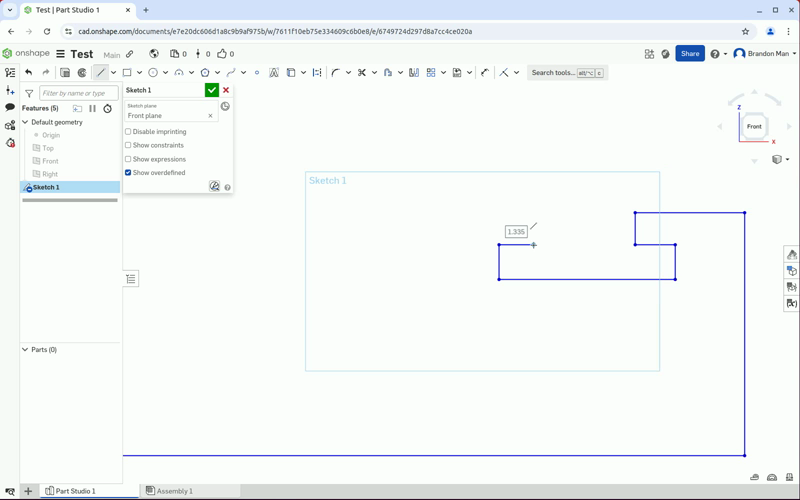
scroll(-6)
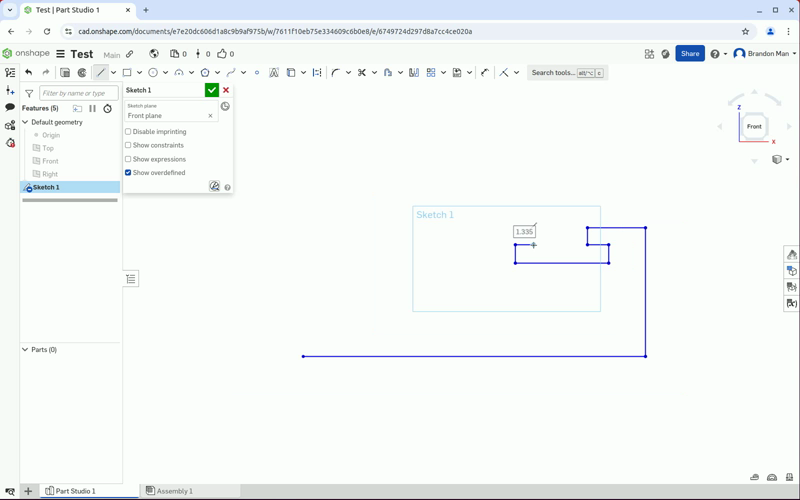
scroll(-6)
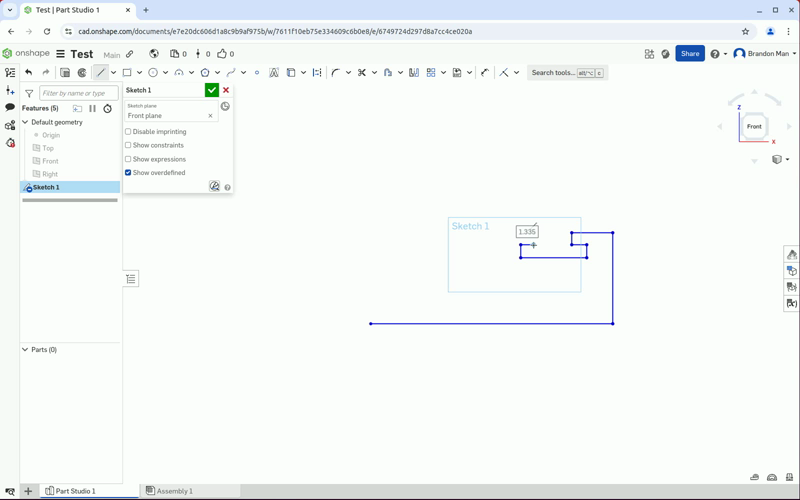
scroll(-6)
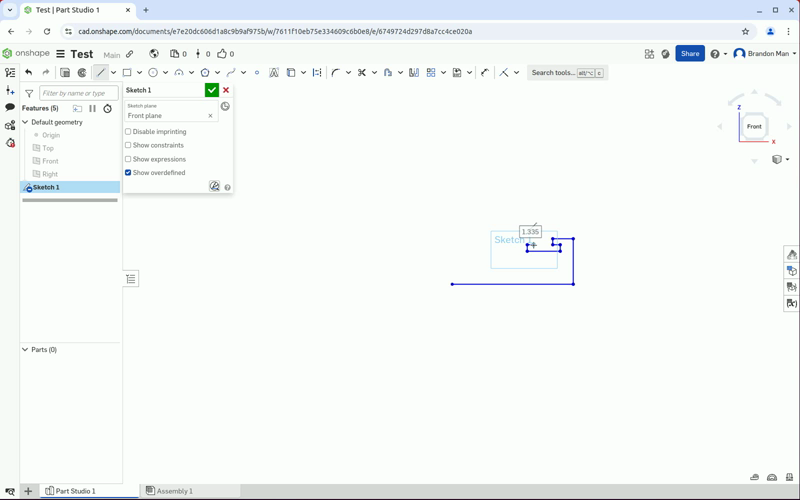
key_up(shift)
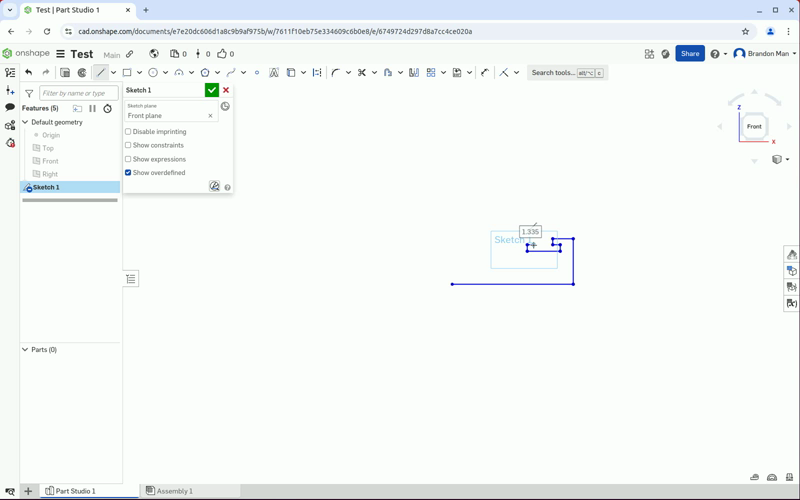
key_down(shift)
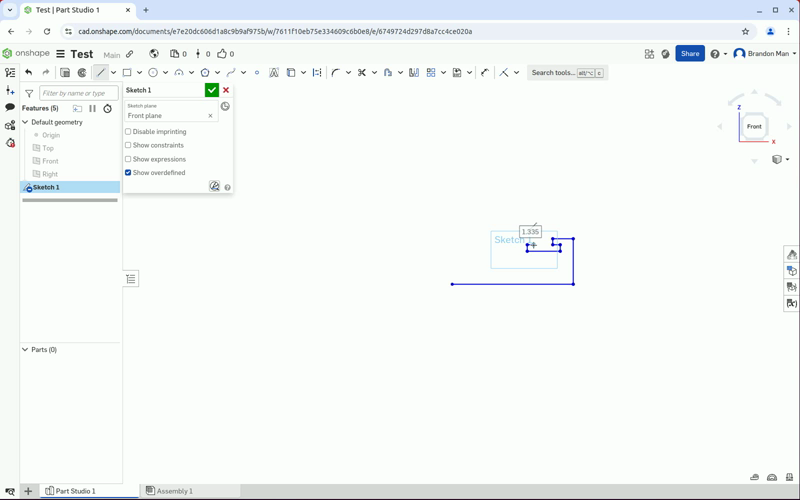
mouse_move(563, 244)
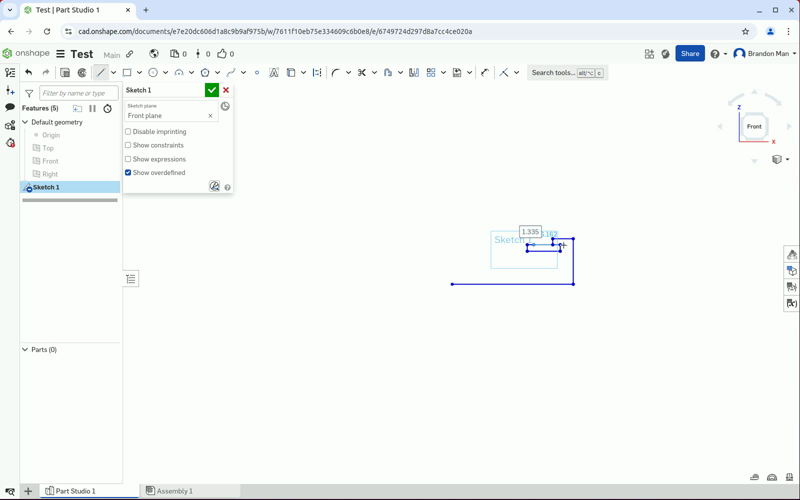
mouse_move(533, 238)
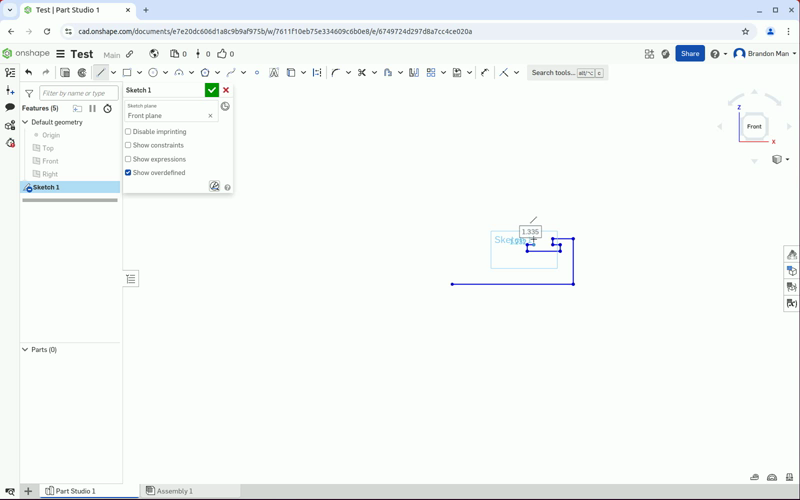
scroll(6)
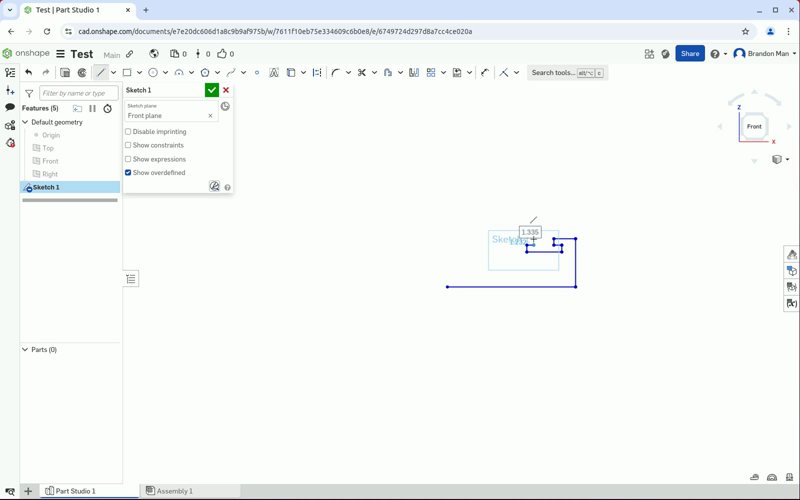
scroll(6)
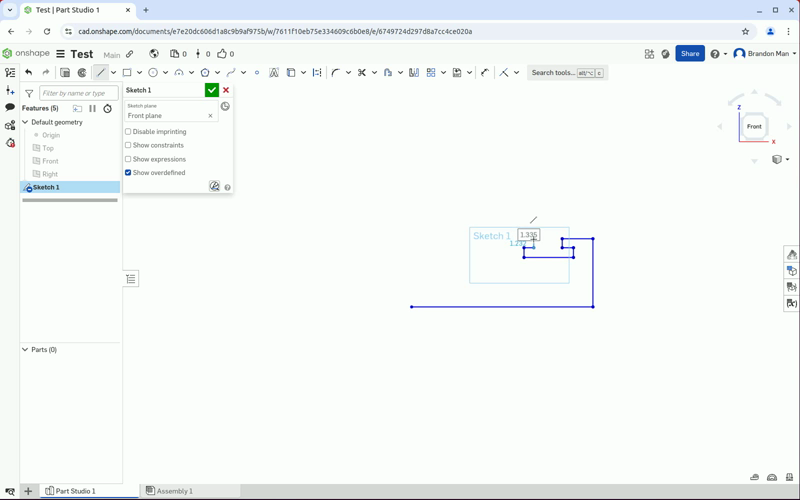
scroll(6)
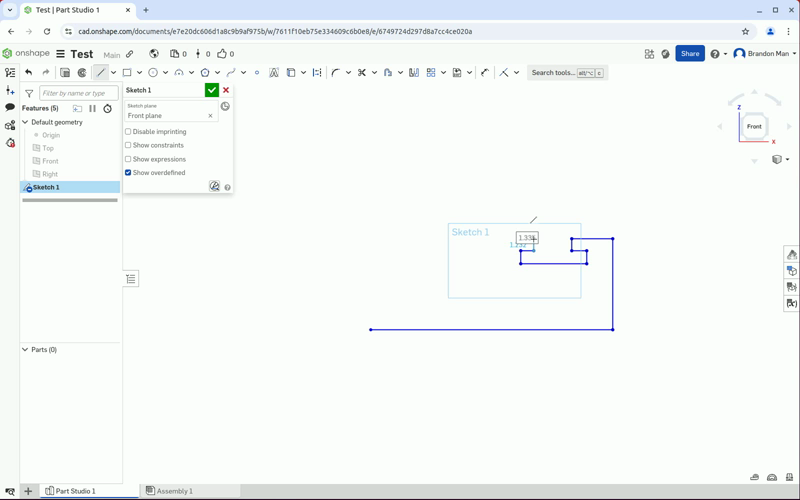
scroll(6)
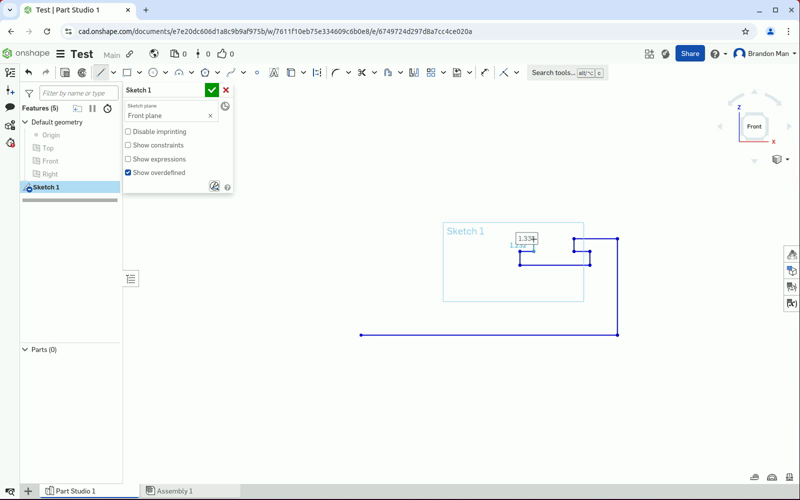
scroll(6)
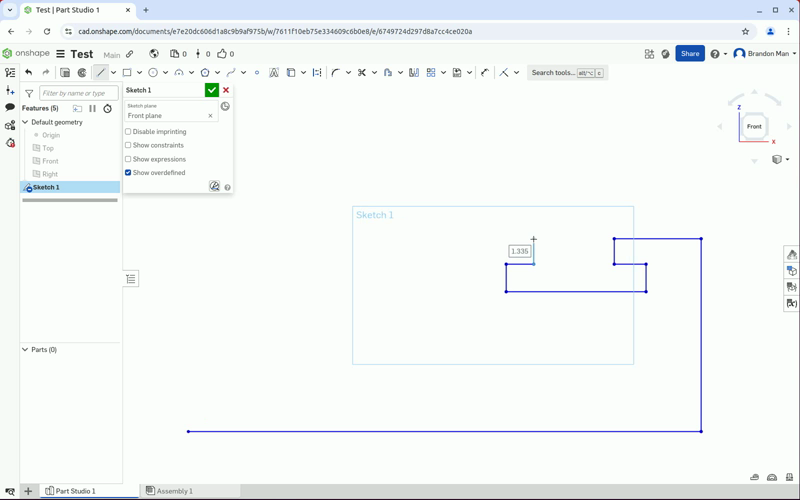
scroll(6)
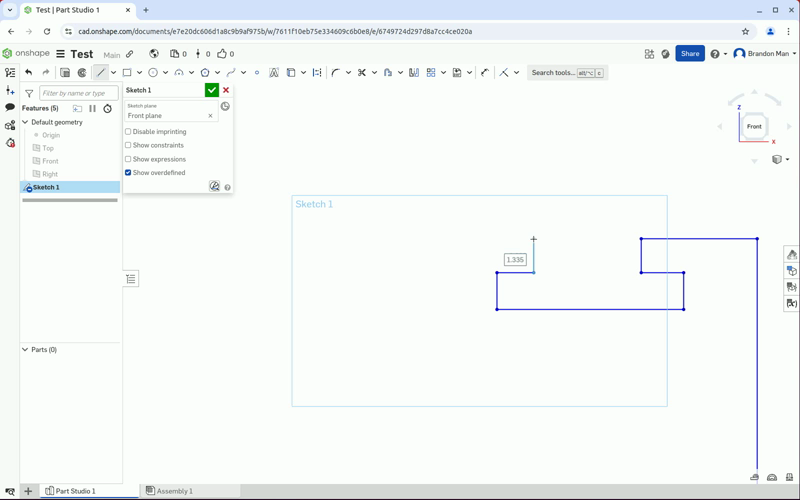
scroll(6)
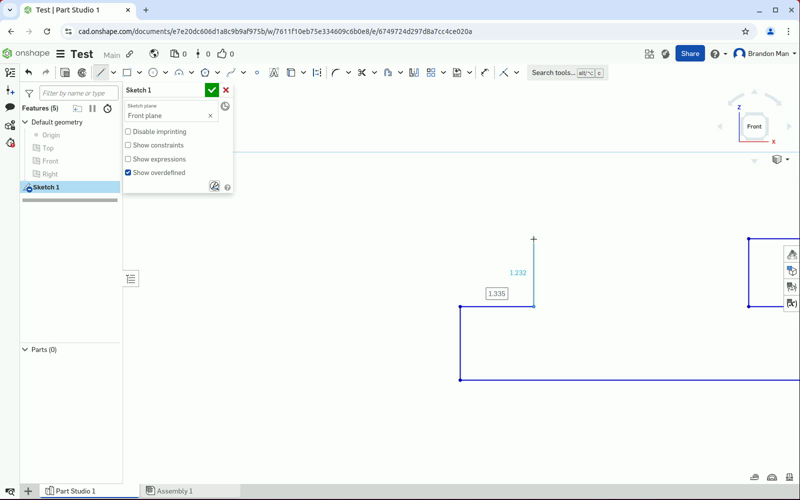
click(533, 238)
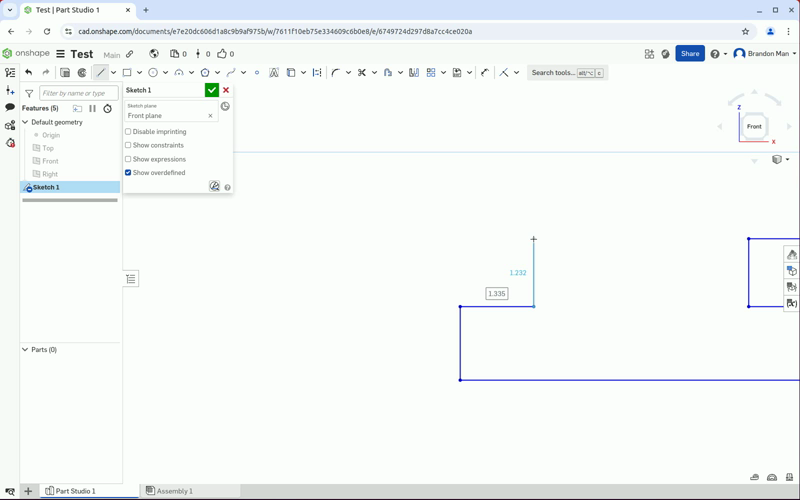
scroll(-6)
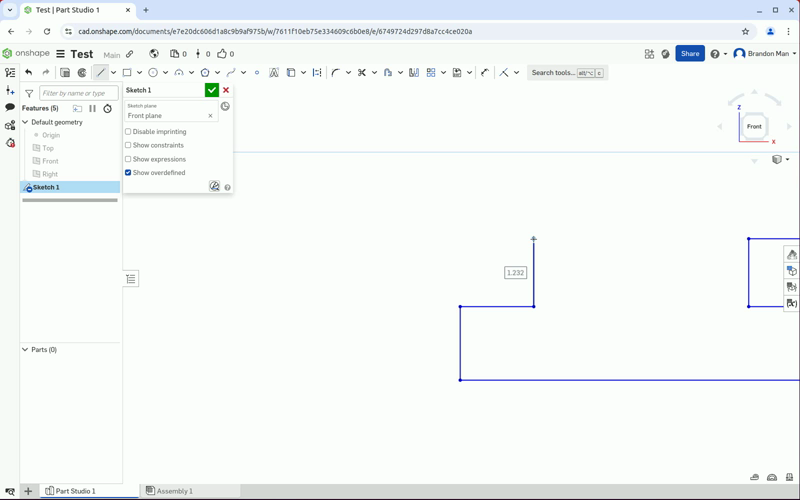
scroll(-6)
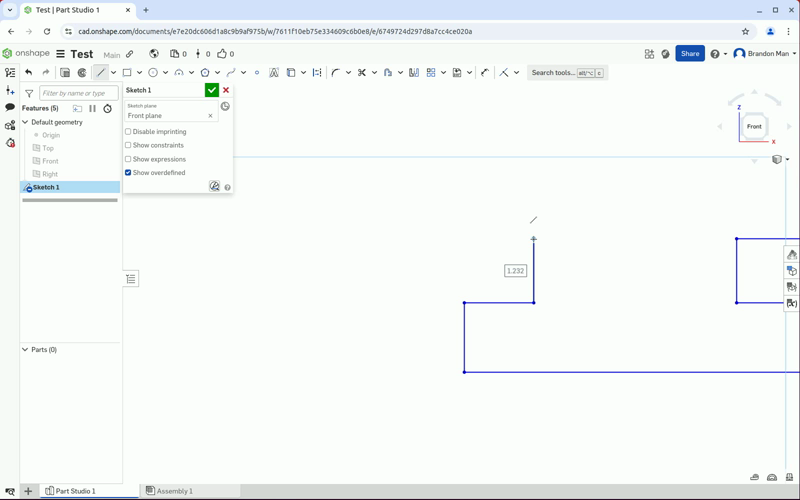
scroll(-6)
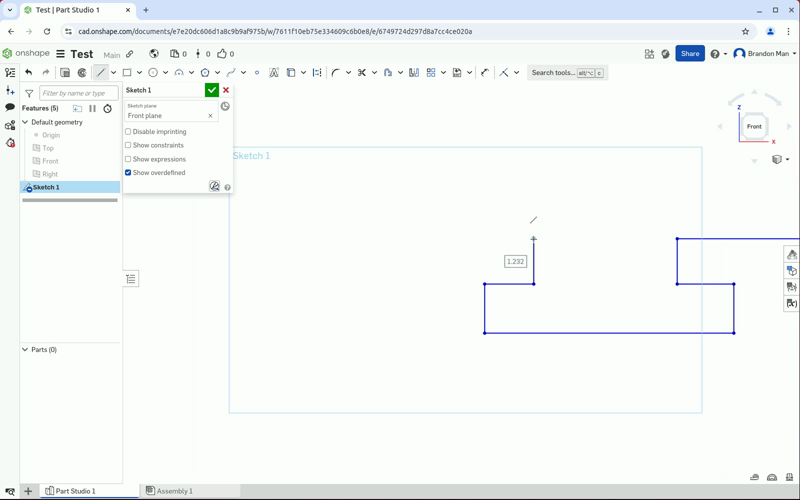
scroll(-6)
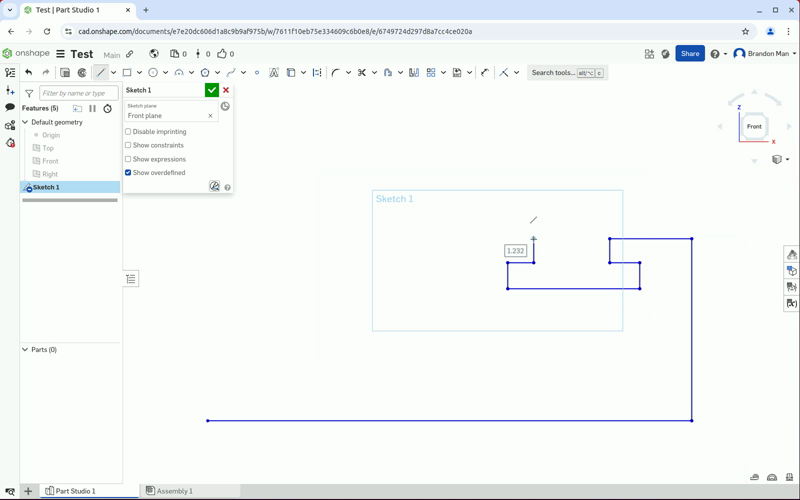
scroll(-6)
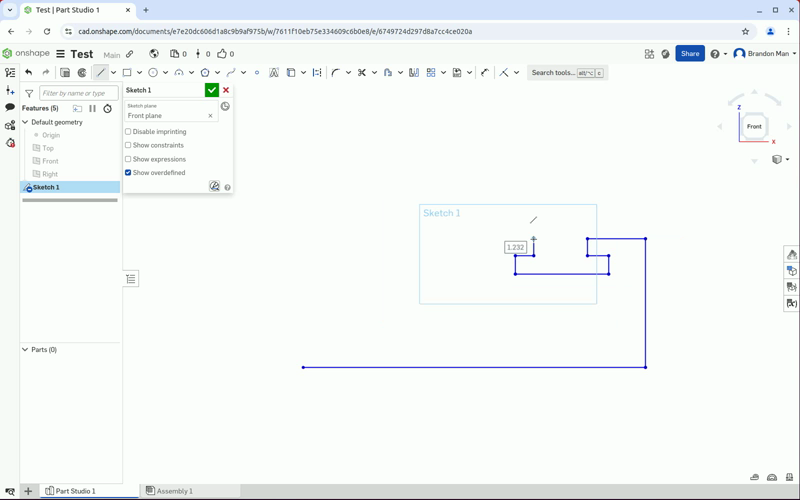
scroll(-6)
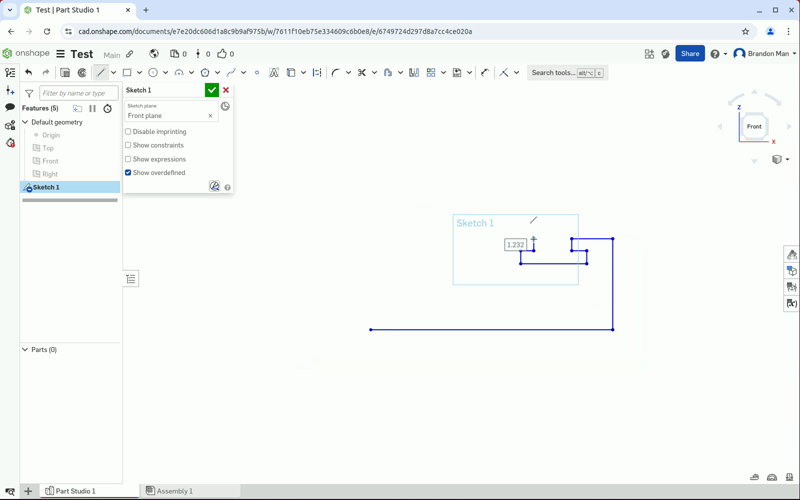
scroll(-6)
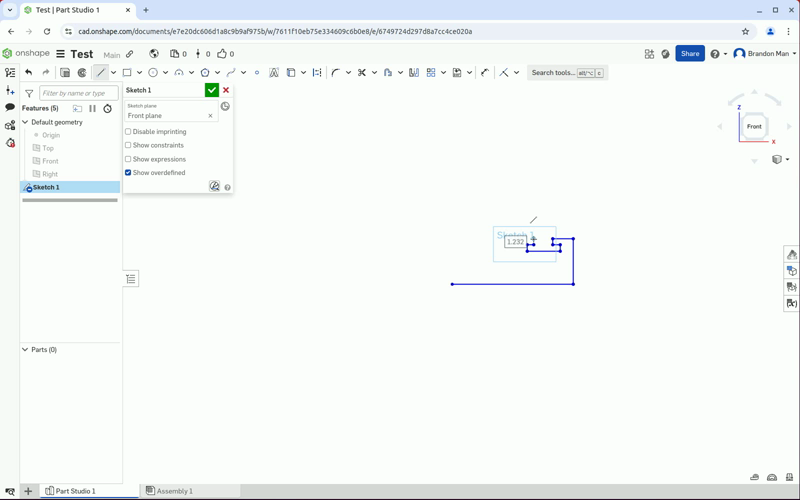
key_up(shift)
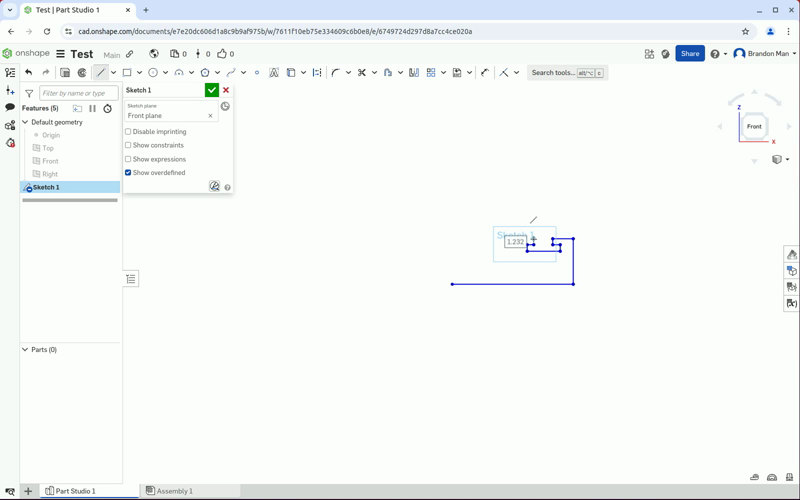
key_down(shift)
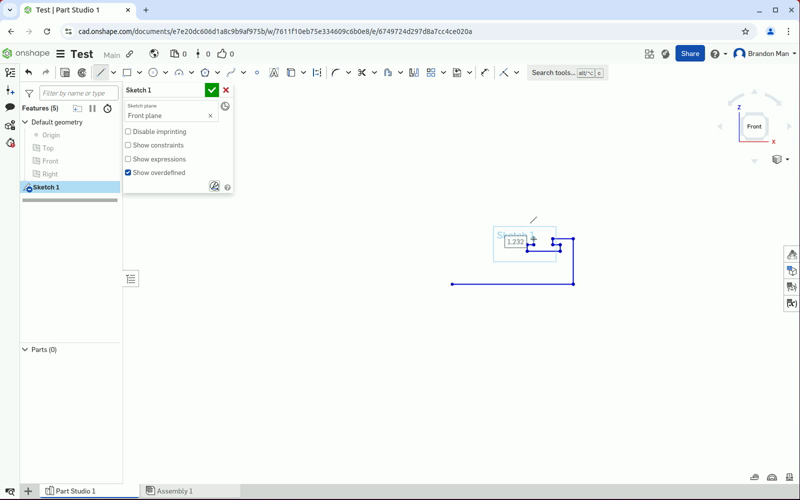
mouse_move(563, 238)
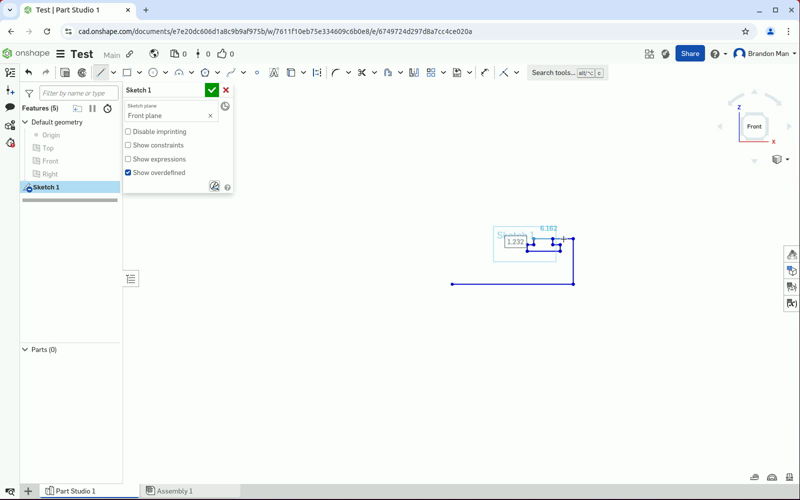
mouse_move(513, 238)
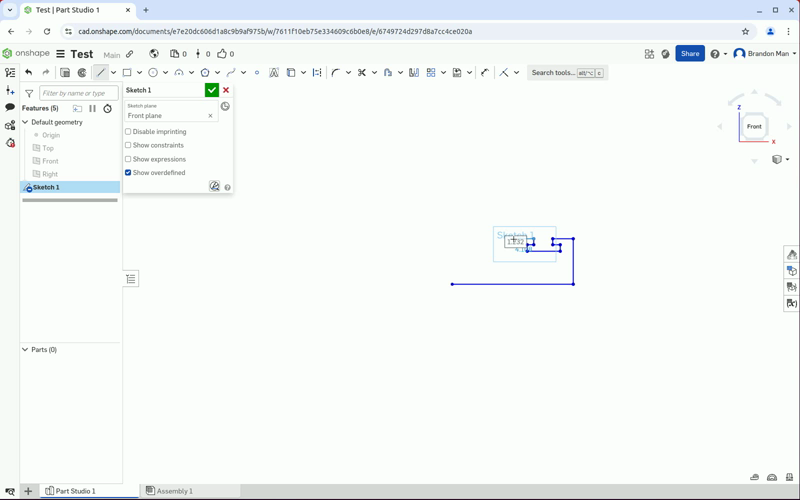
click(513, 238)
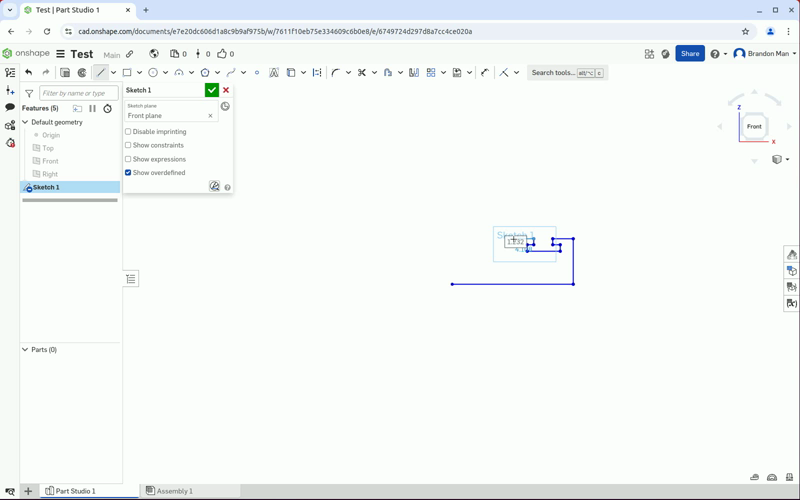
key_up(shift)
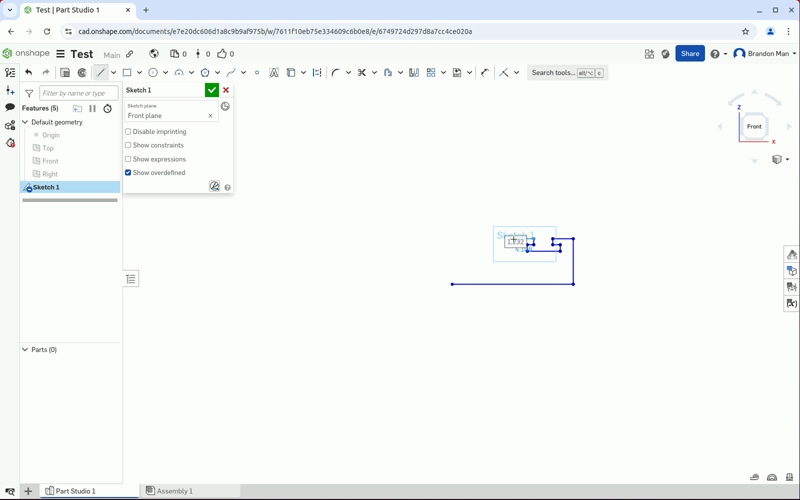
key_down(shift)
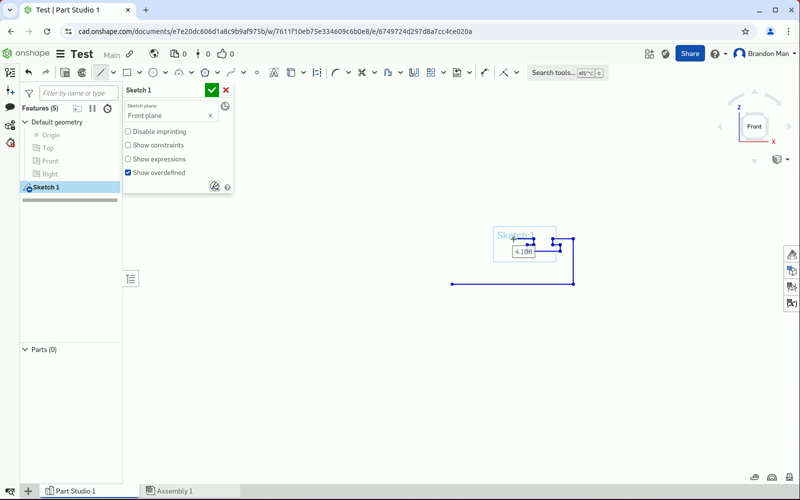
mouse_move(543, 238)
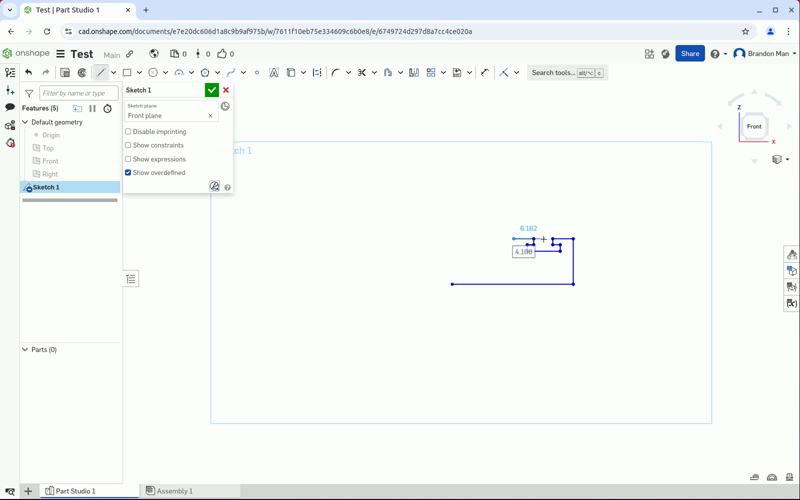
mouse_move(497, 265)
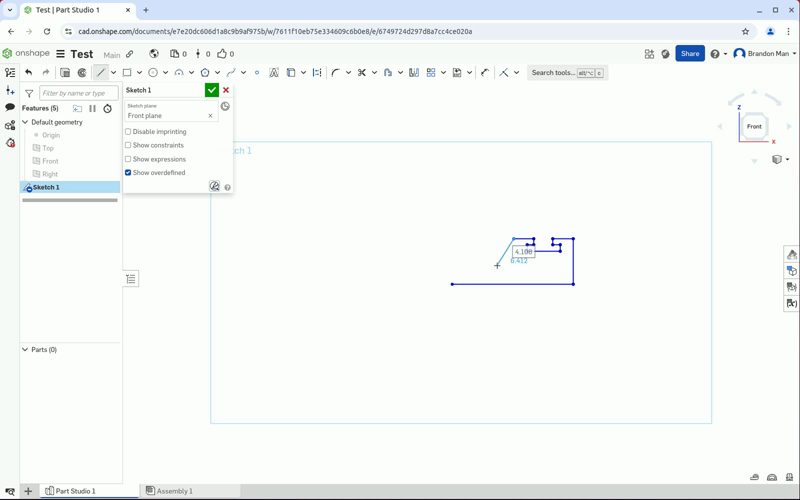
click(497, 265)
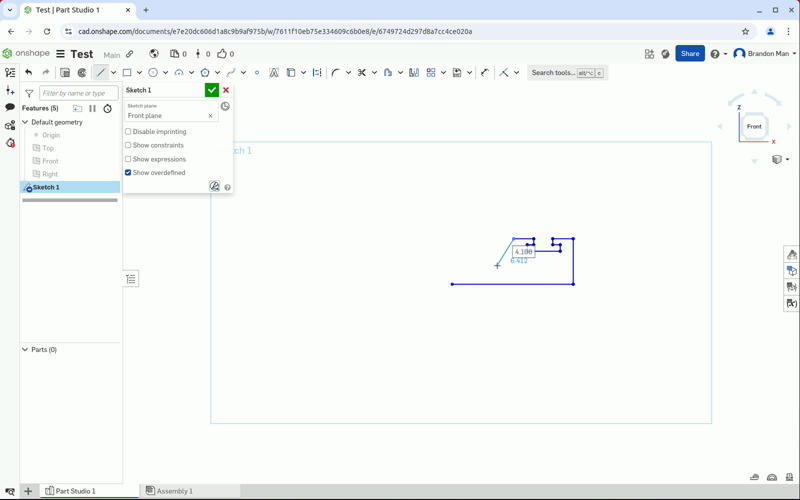
key_up(shift)
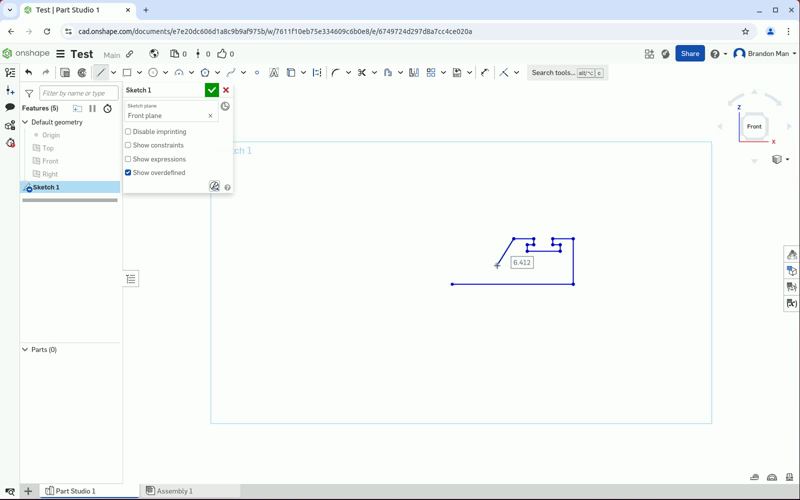
key_down(shift)
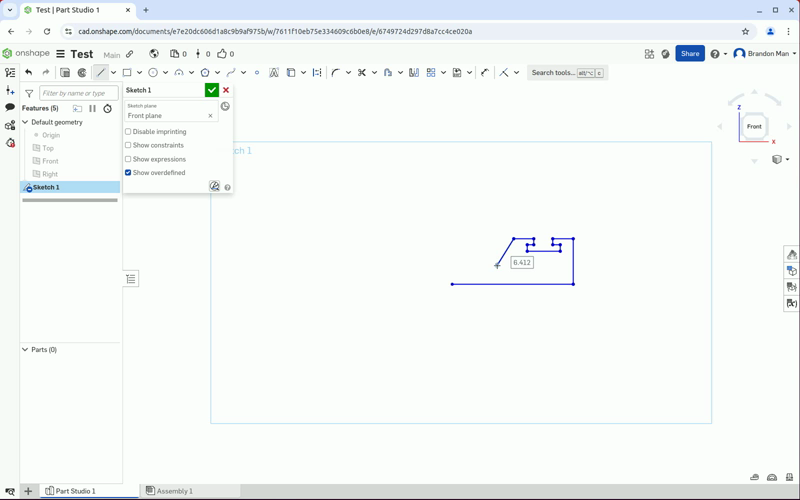
mouse_move(527, 265)
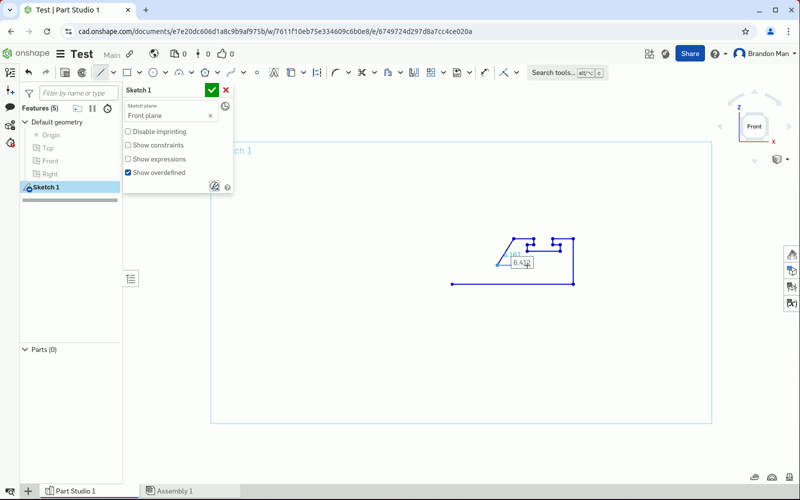
mouse_move(452, 265)
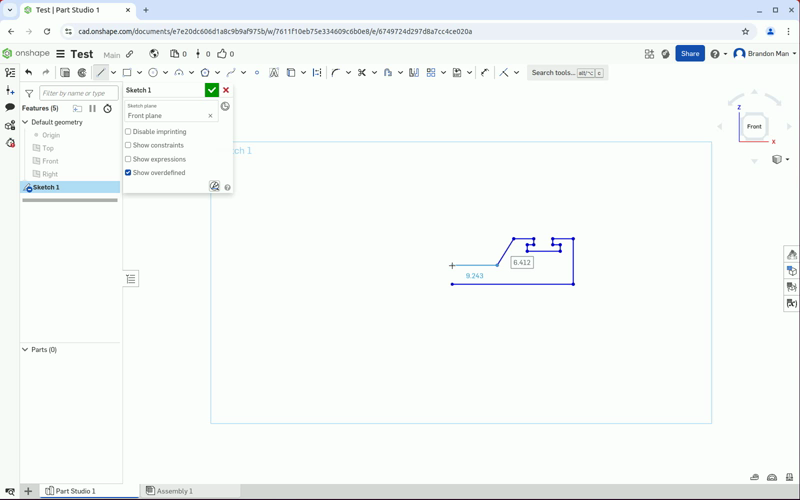
click(452, 265)
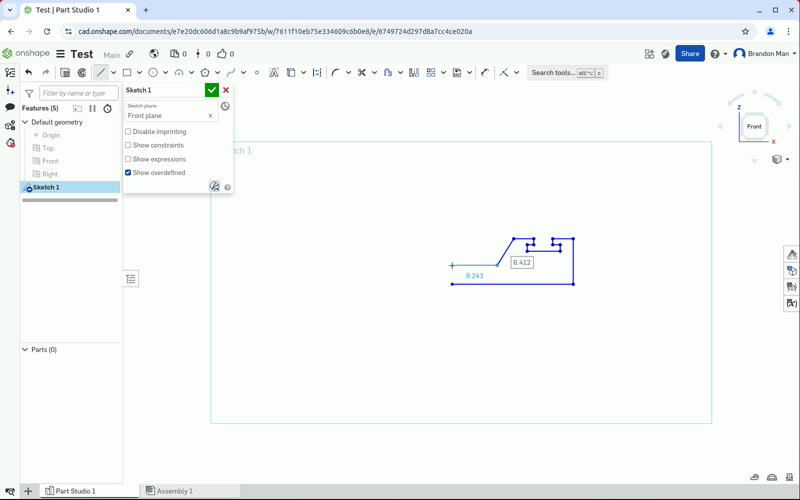
key_up(shift)
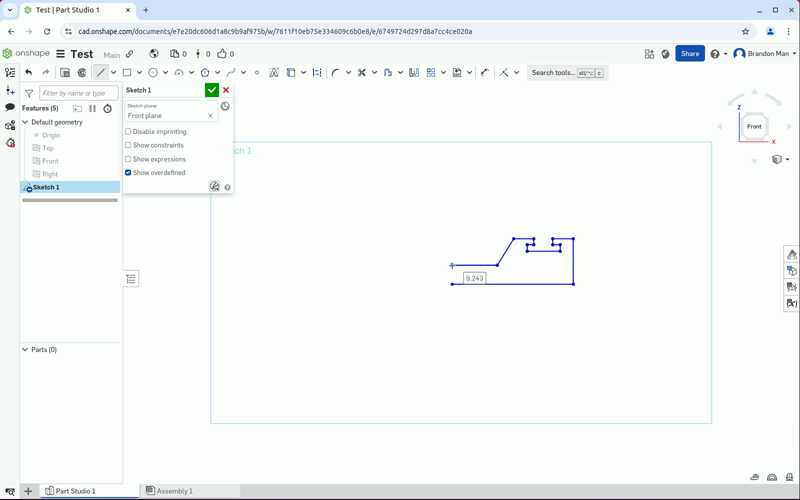
mouse_move(482, 265)
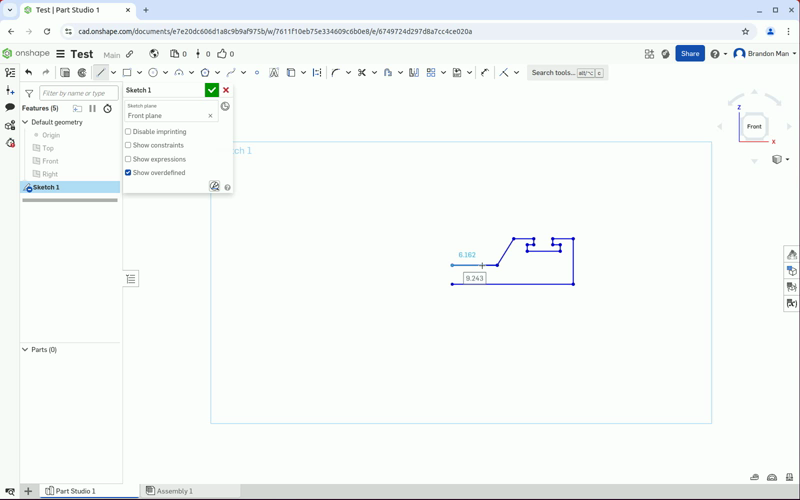
key_down(shift)
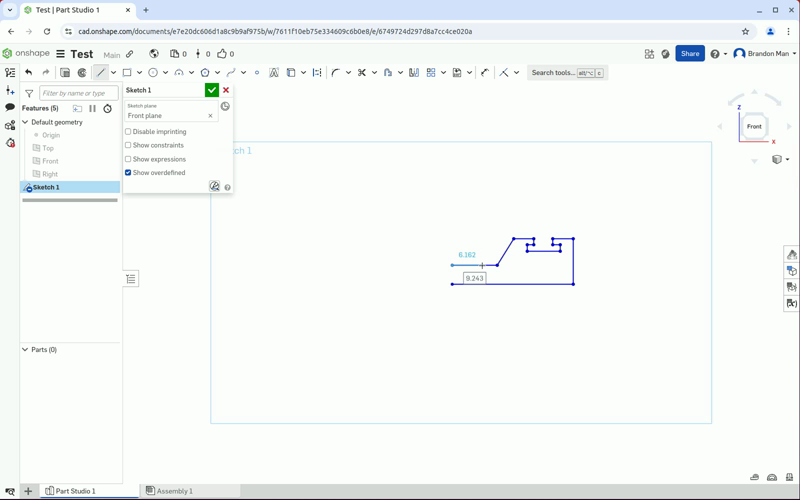
mouse_move(452, 284)
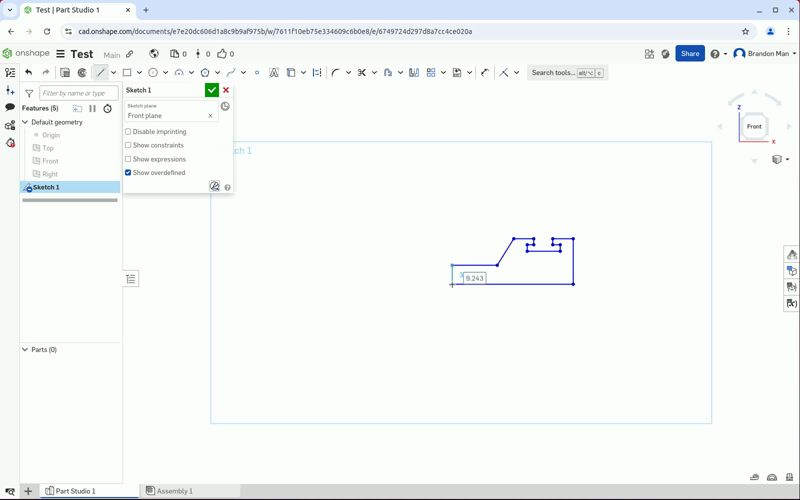
key_up(shift)
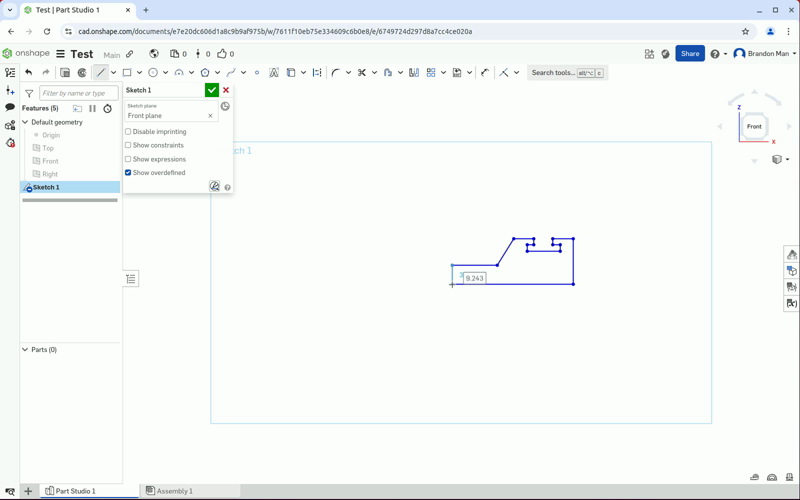
click(452, 284)
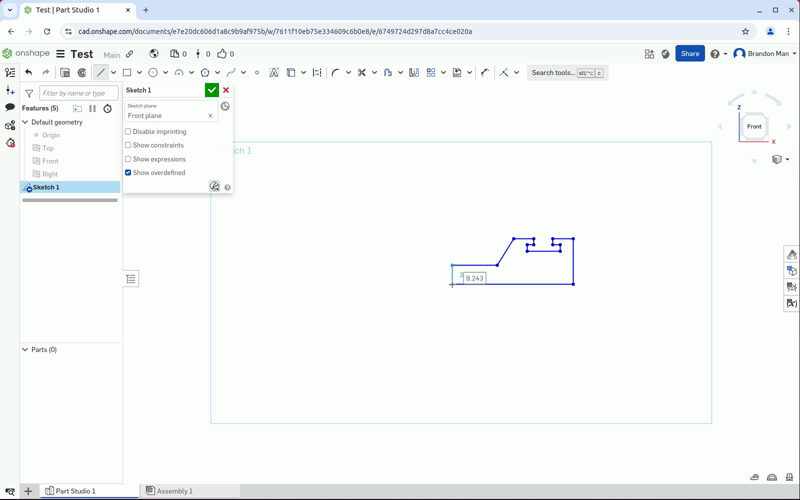
key(esc)
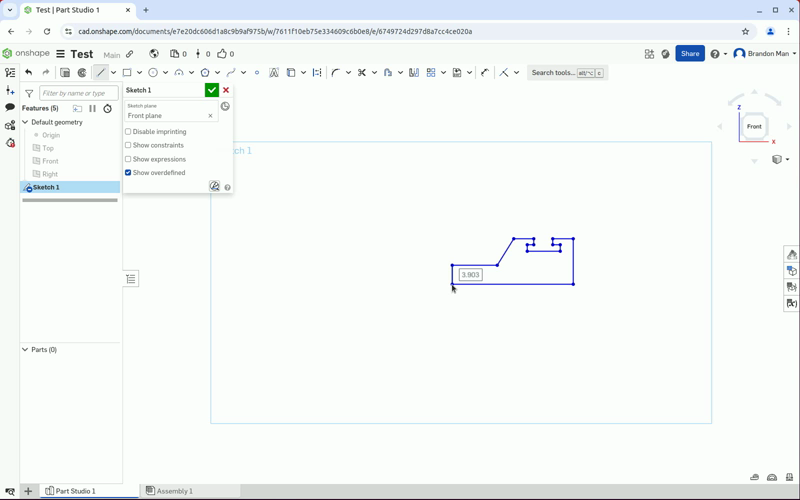
mouse_move(546, 259)
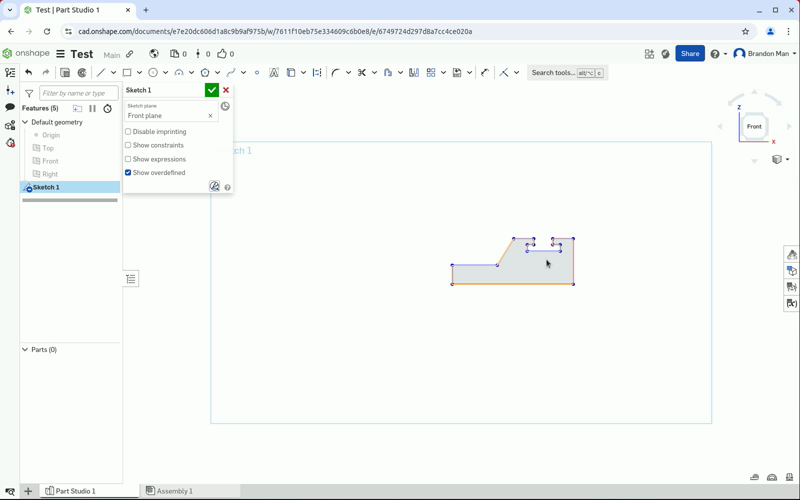
click(546, 259)
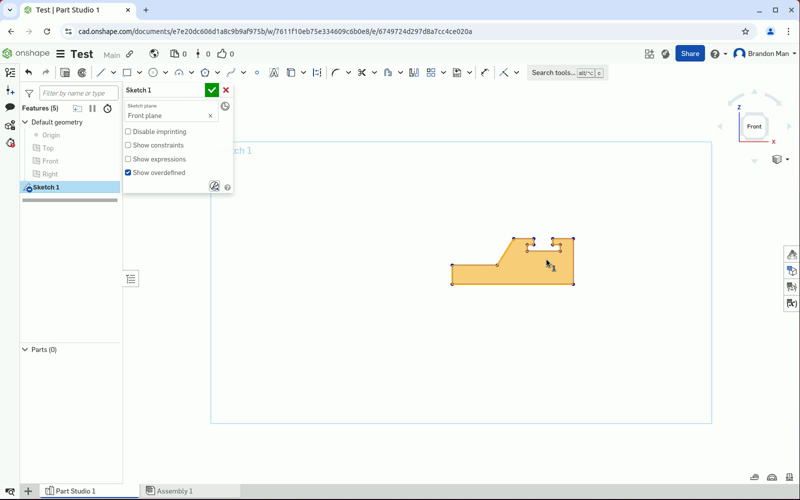
mouse_move(73, 352)
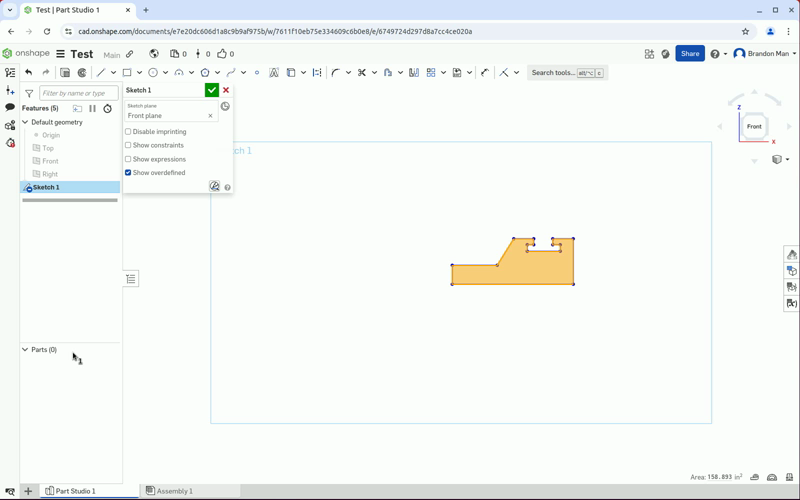
key(shift+y)
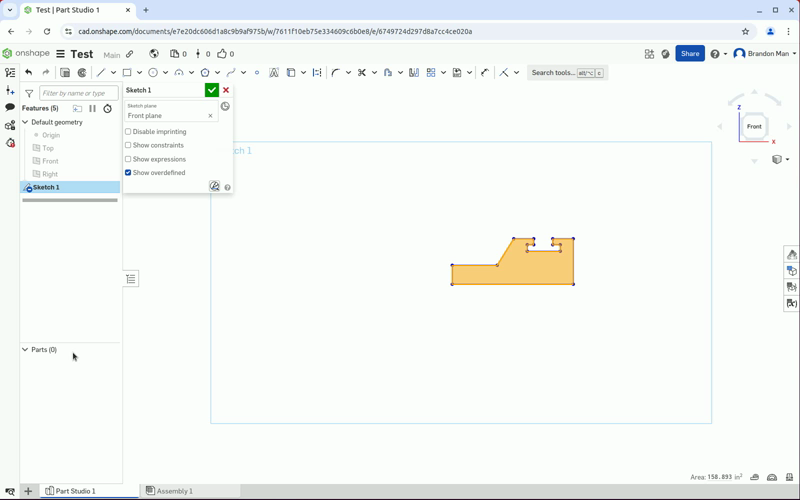
key(shift+e)
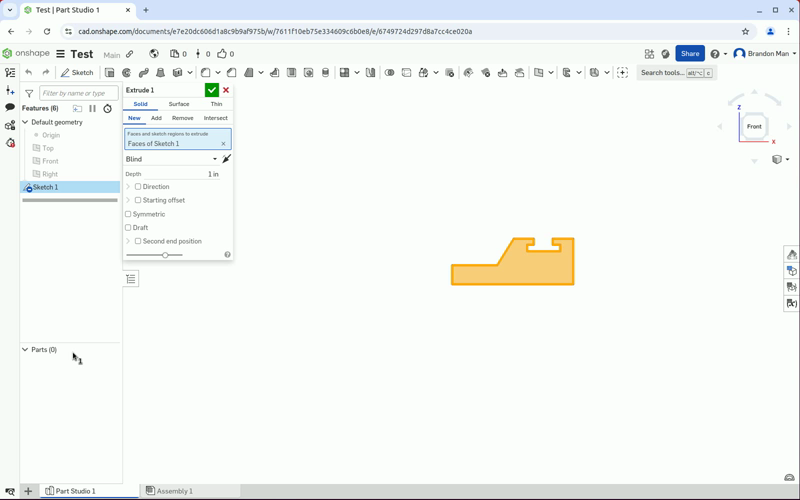
mouse_move(143, 106)
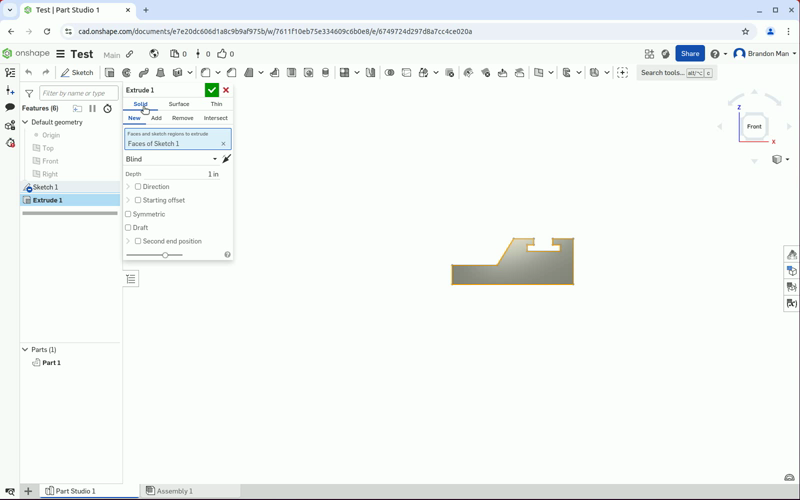
click(143, 106)
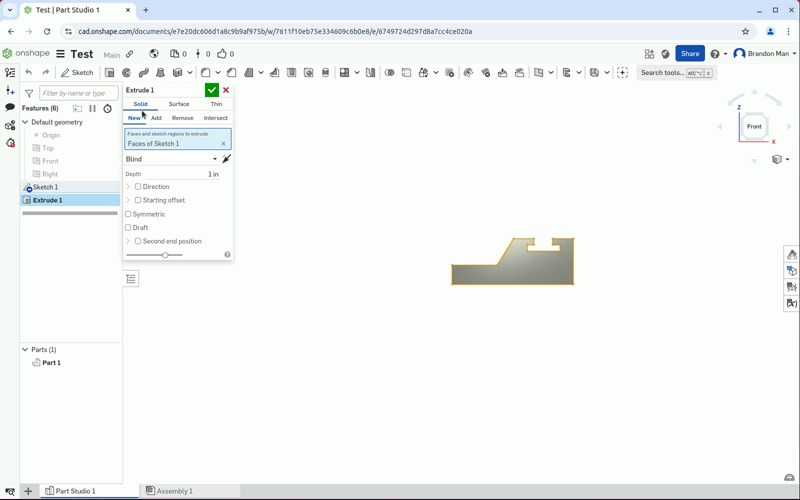
mouse_move(137, 120)
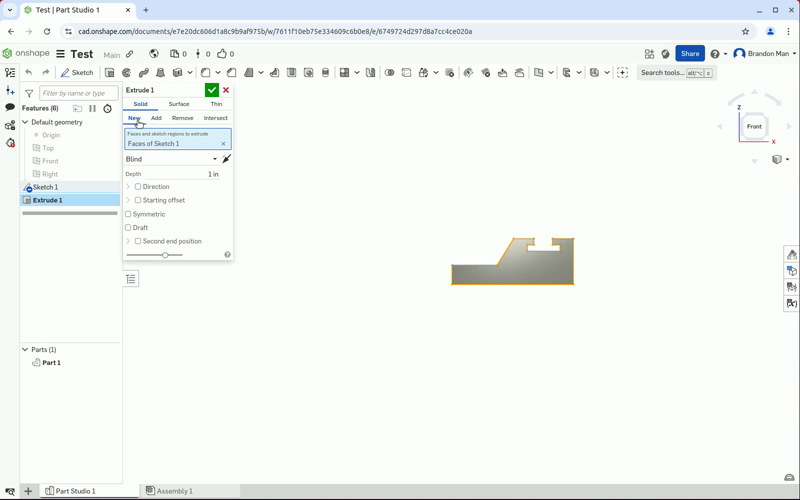
click(137, 120)
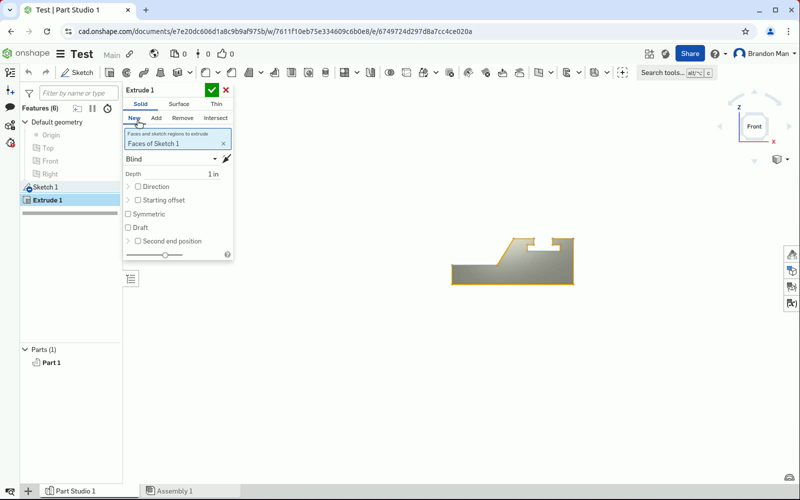
key(tab, 4)
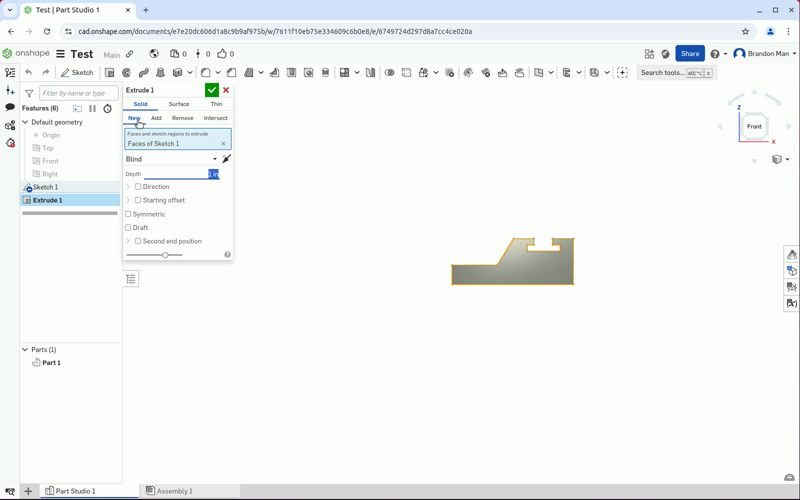
text(13.48)
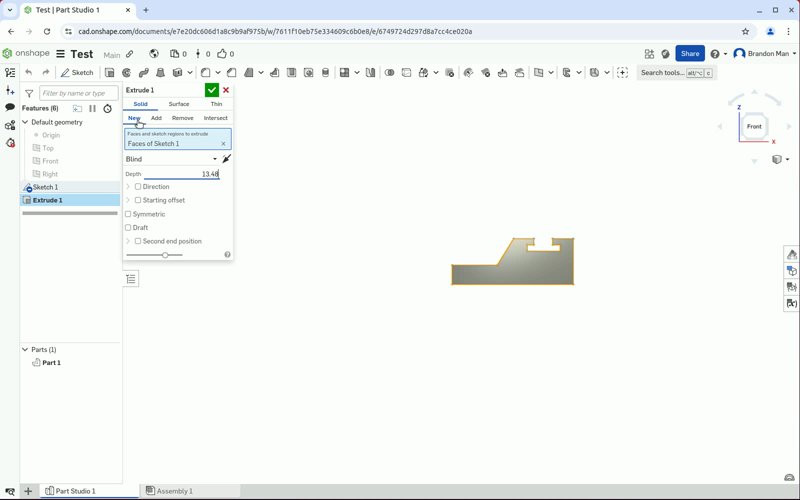
key(enter)
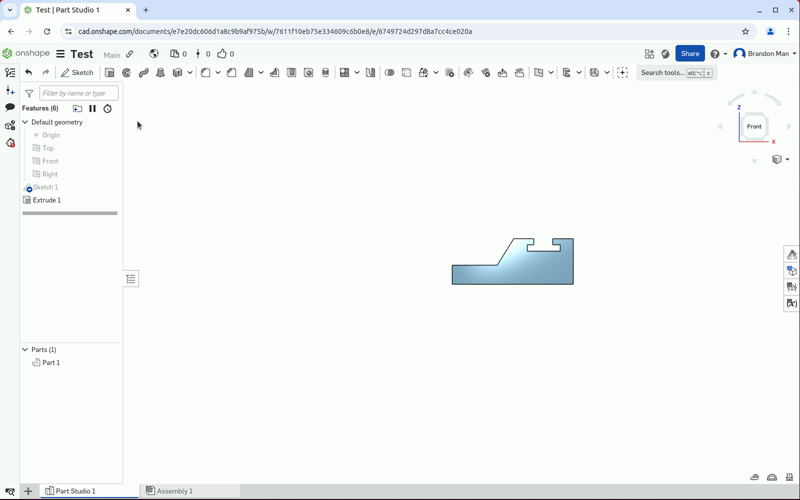
key(shift+h)
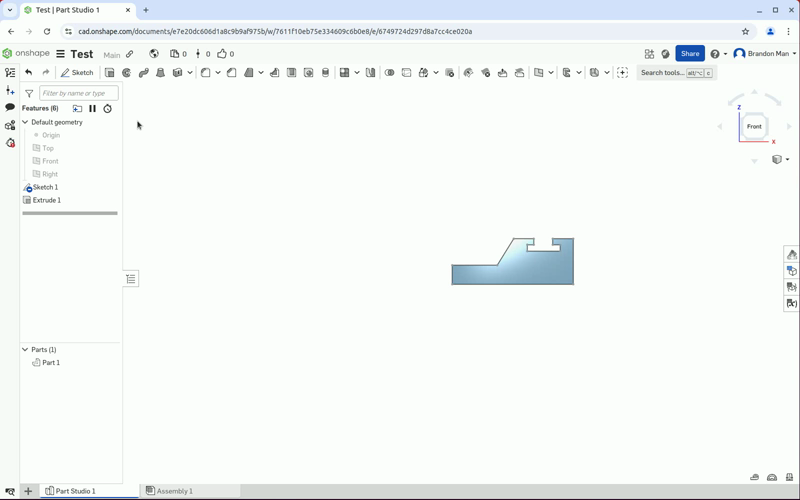
key(shift+h)
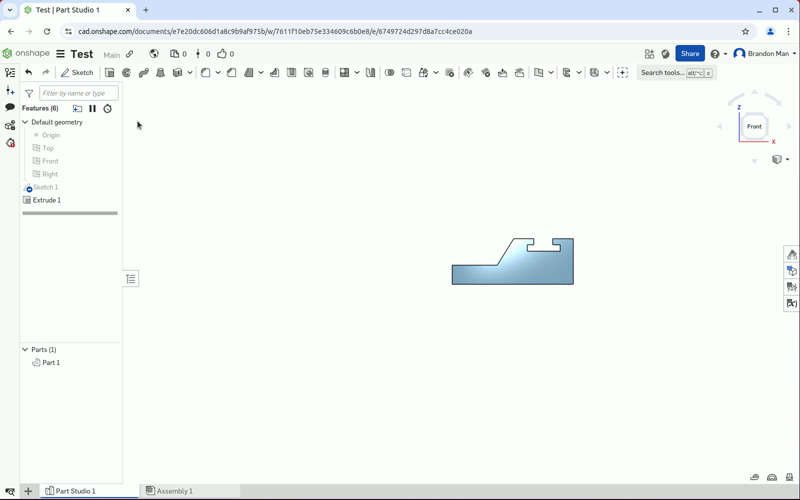
mouse_move(73, 189)
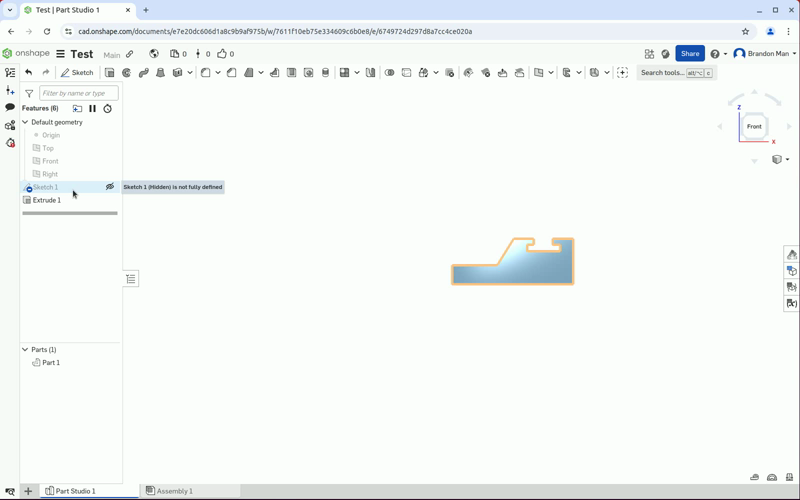
click(73, 189)
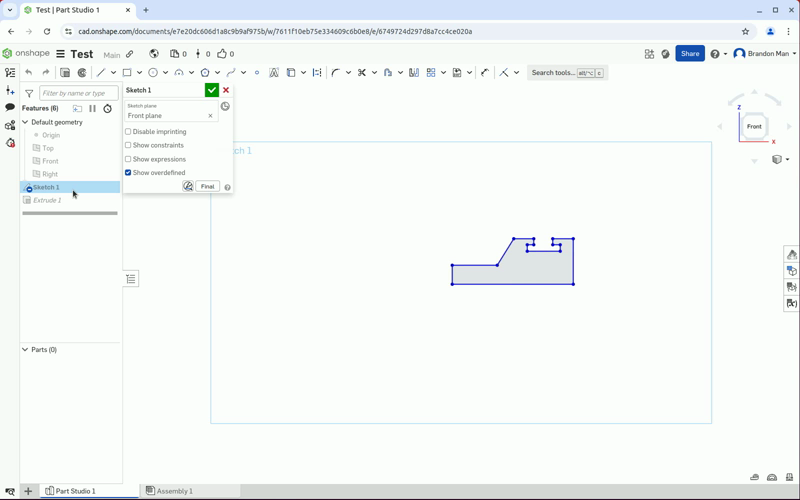
mouse_move(229, 92)
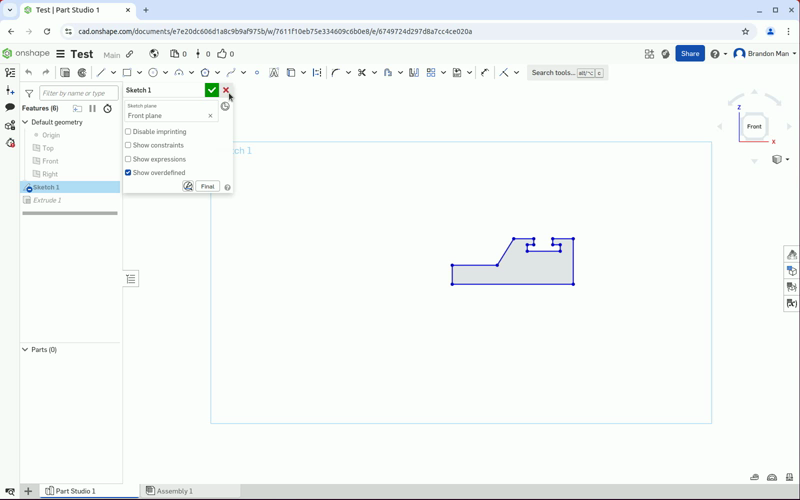
click(229, 92)
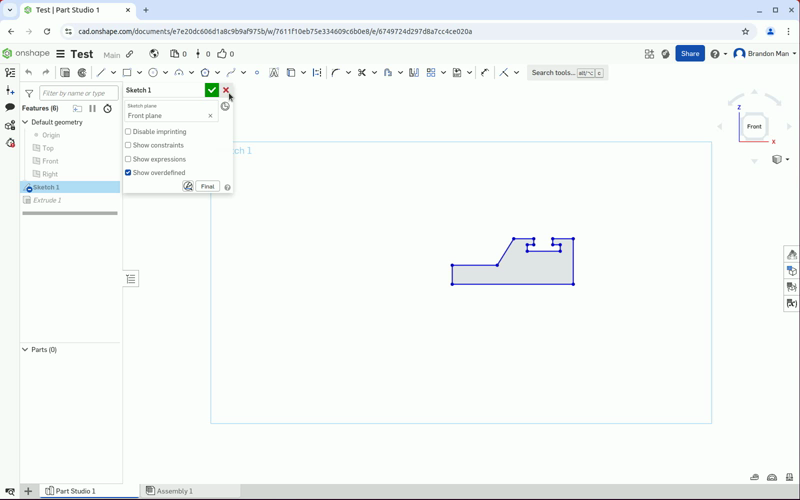
key(shift+s)
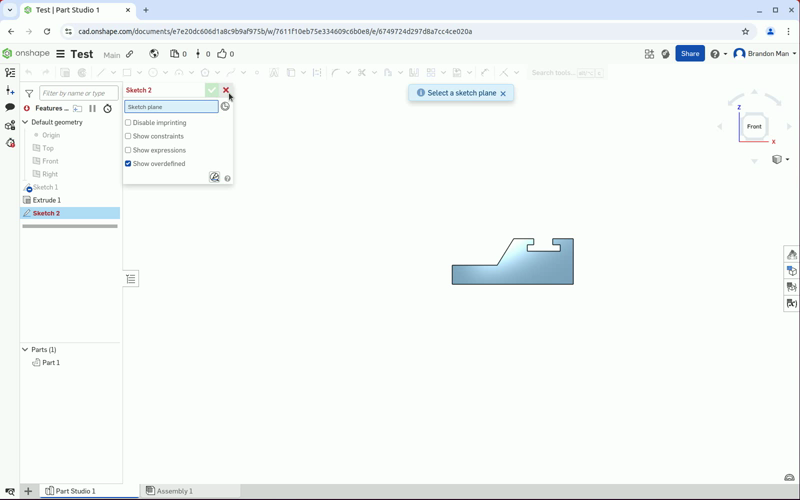
mouse_move(73, 163)
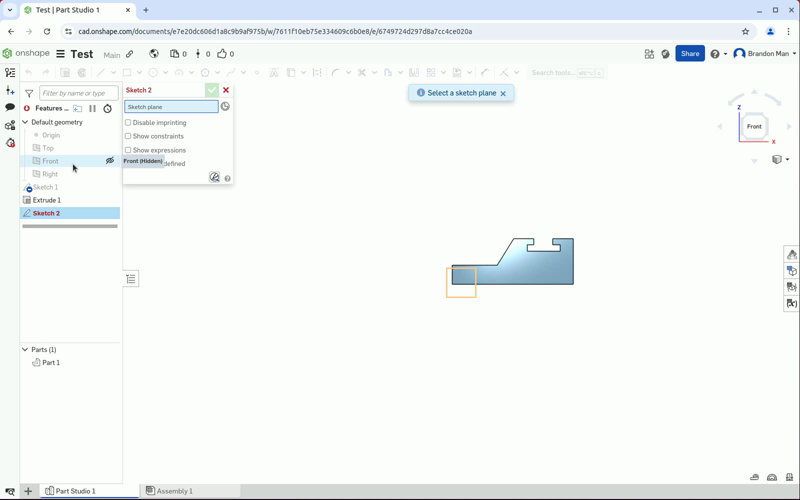
click(73, 163)
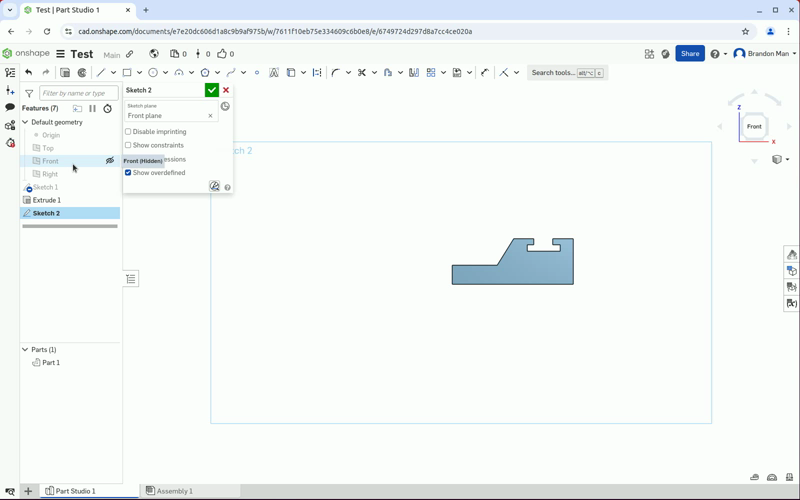
mouse_move(73, 352)
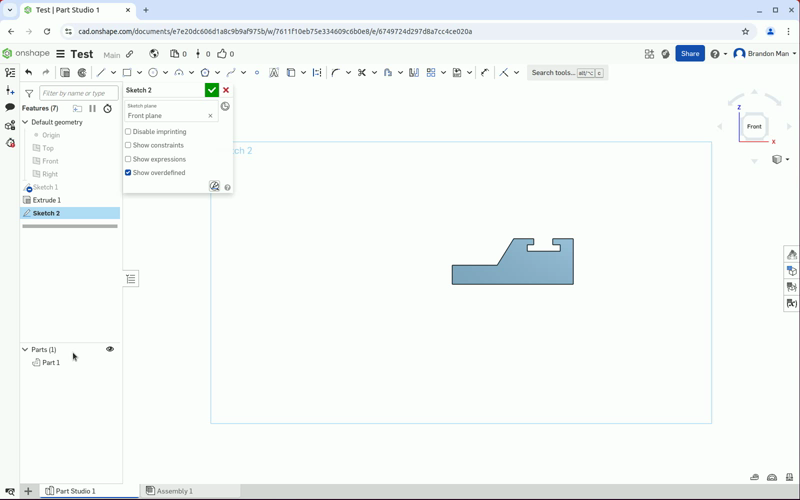
key(y)
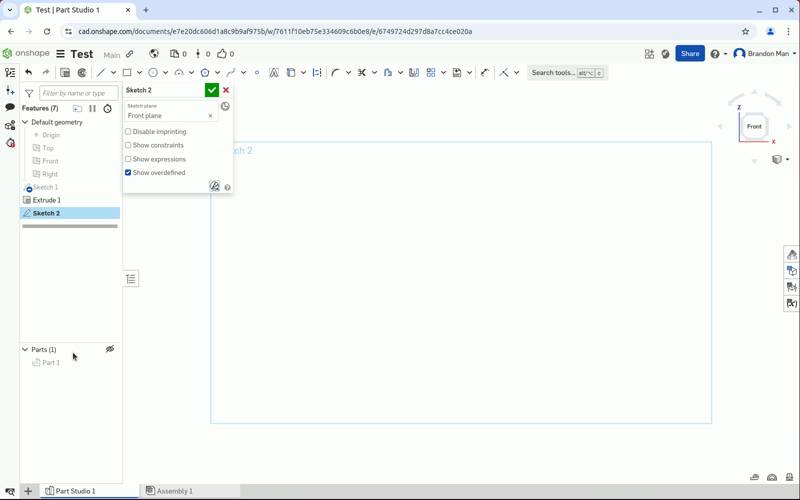
key(l)
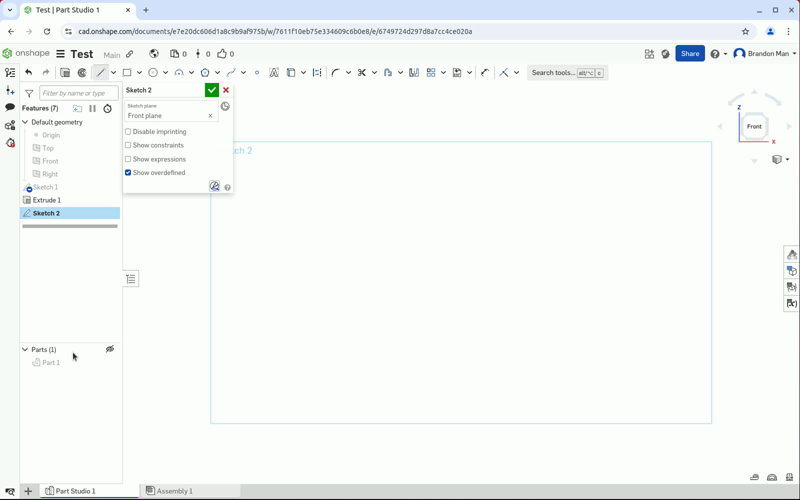
key_down(shift)
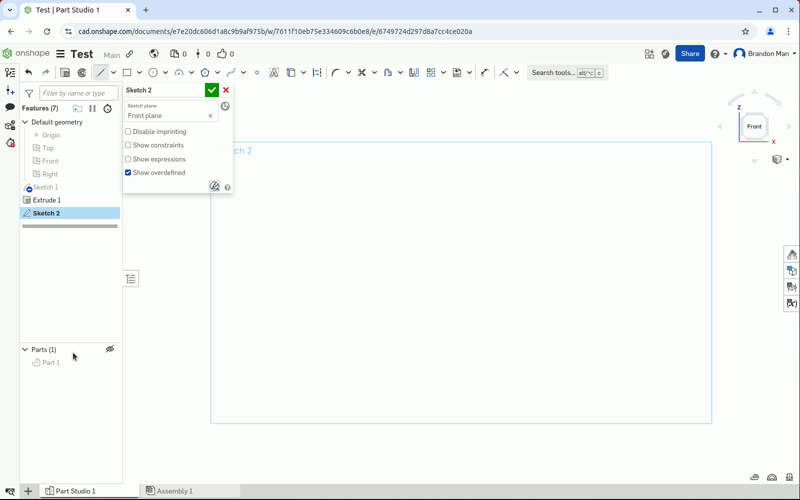
mouse_move(452, 284)
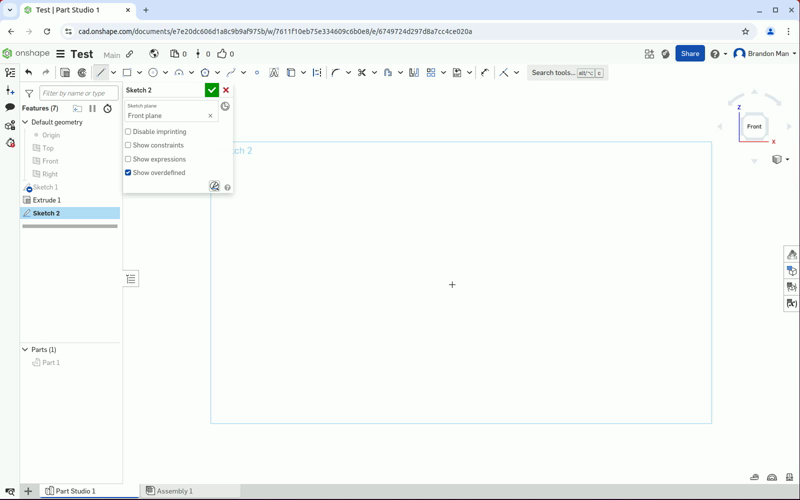
click(452, 284)
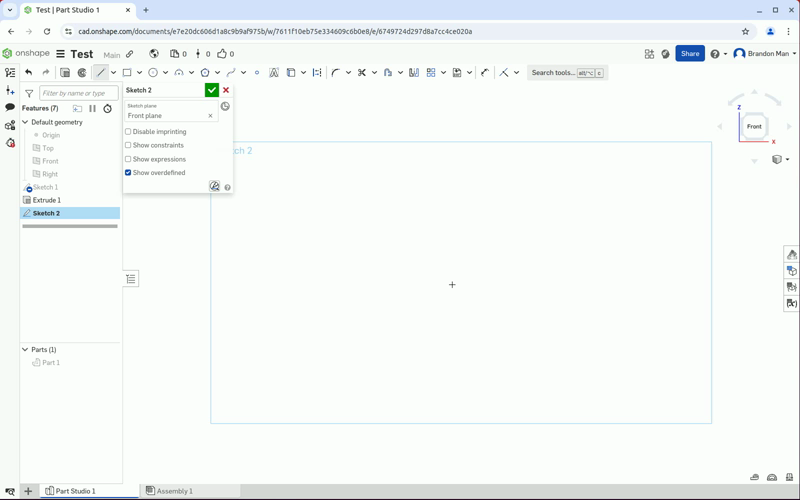
key_up(shift)
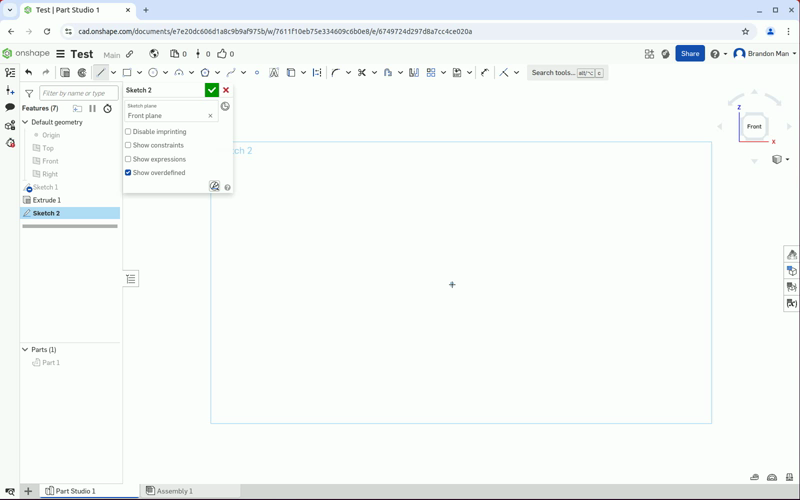
key_down(shift)
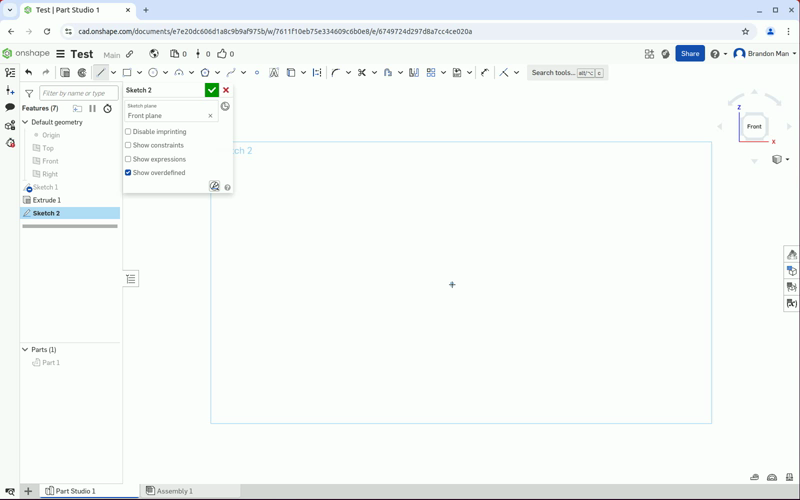
mouse_move(573, 284)
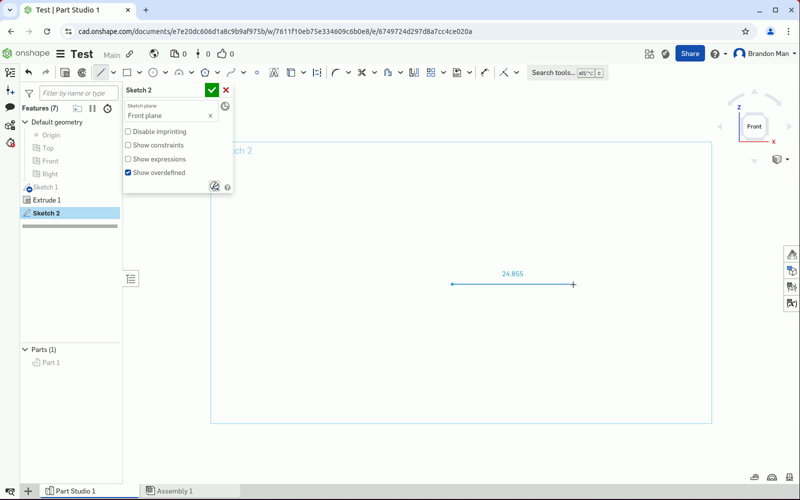
click(573, 284)
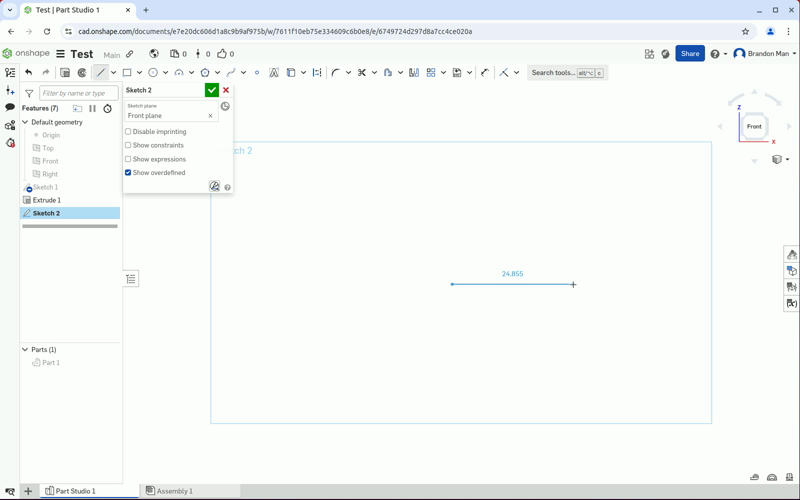
key_up(shift)
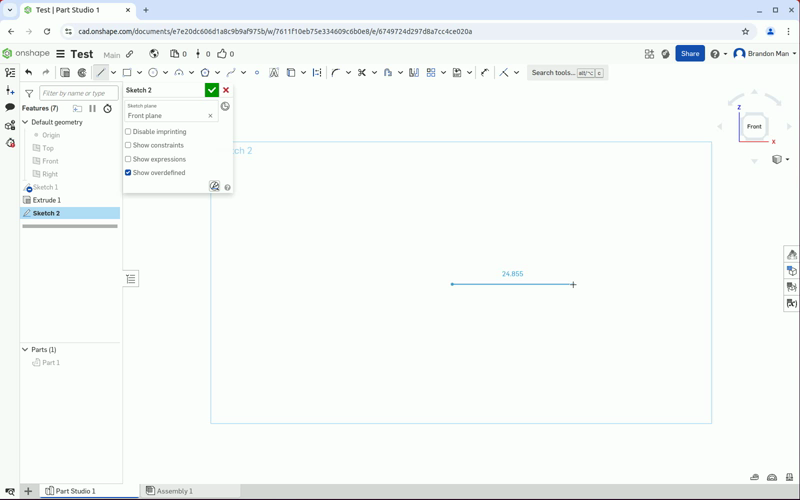
key_down(shift)
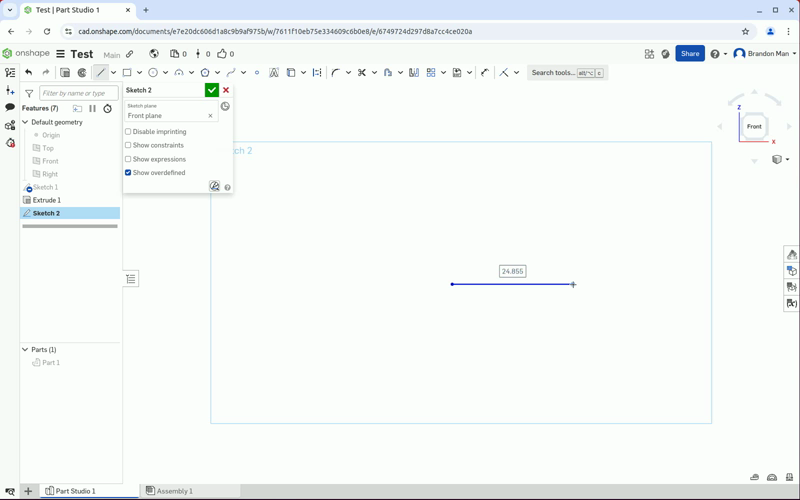
mouse_move(589, 284)
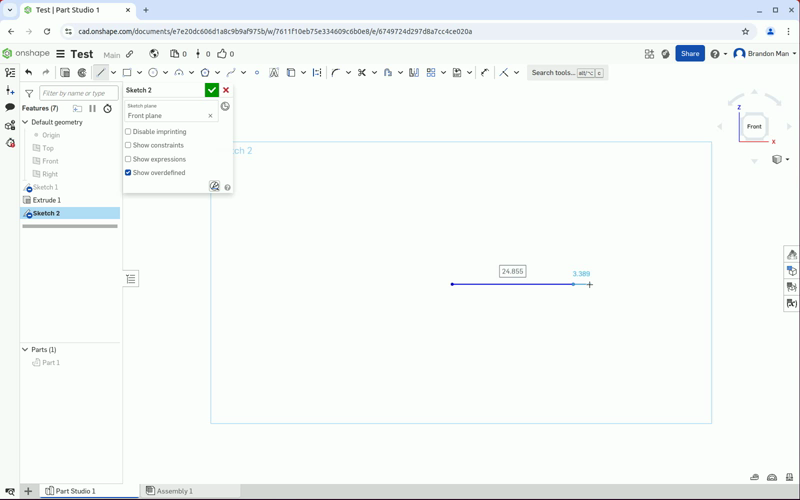
mouse_move(573, 238)
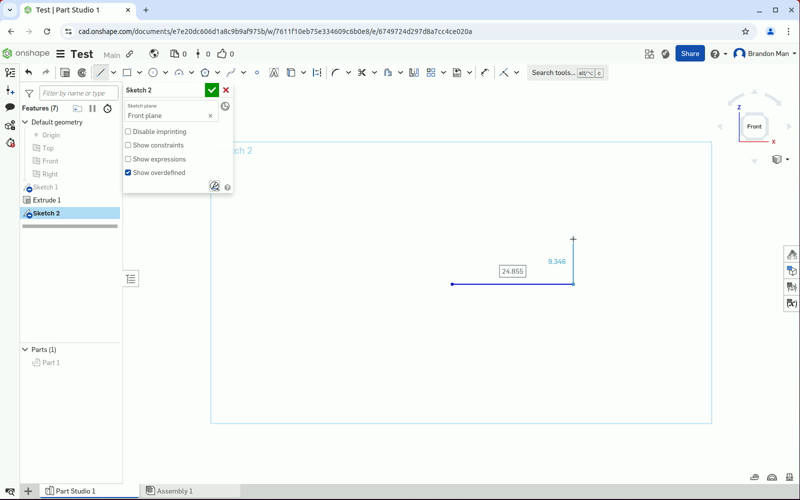
click(573, 238)
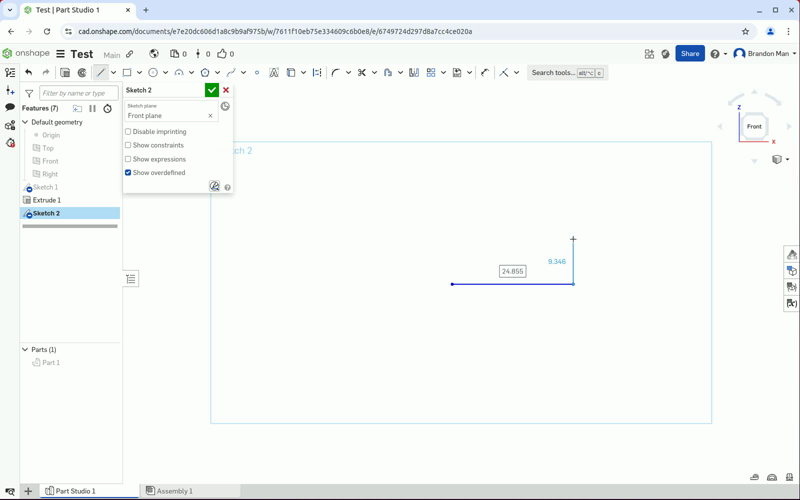
key_up(shift)
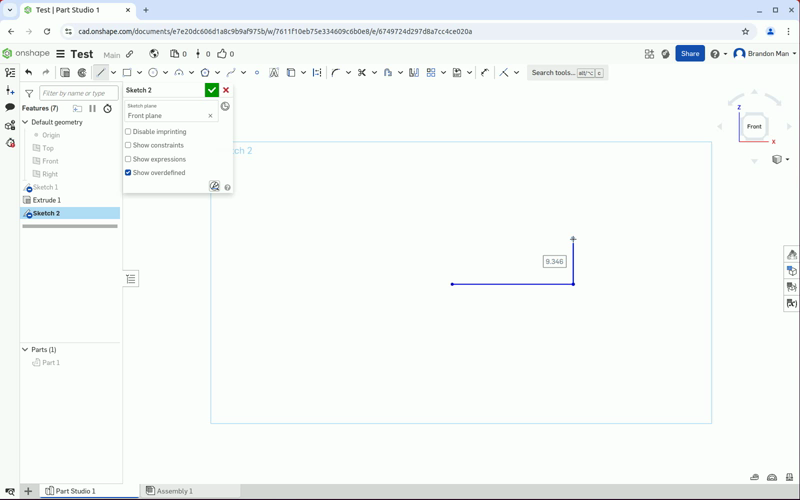
key_down(shift)
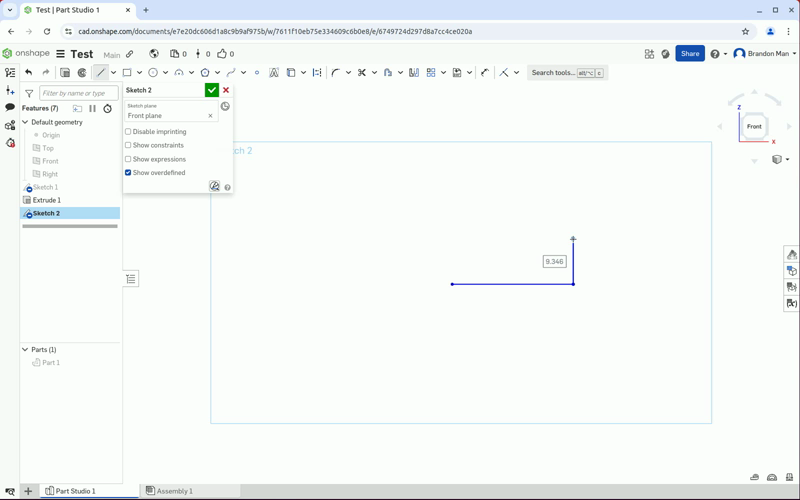
mouse_move(589, 238)
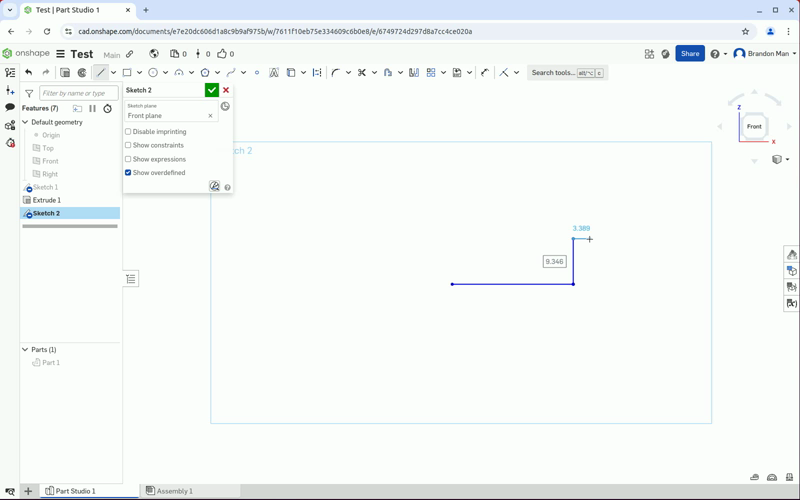
mouse_move(552, 238)
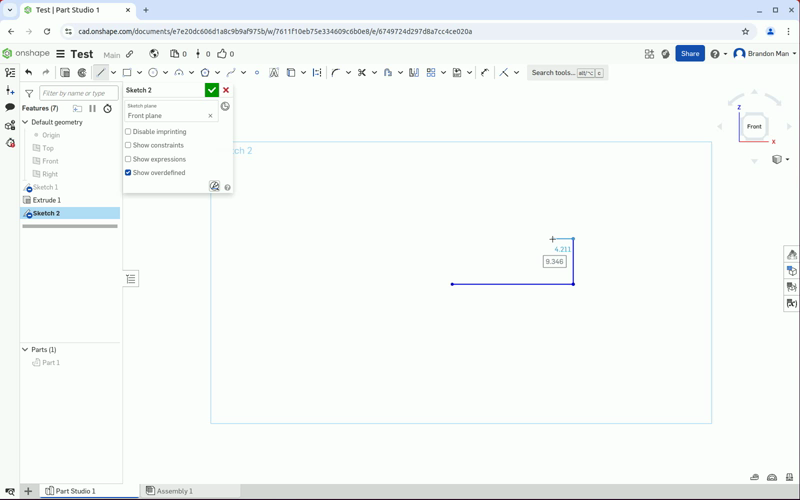
click(552, 238)
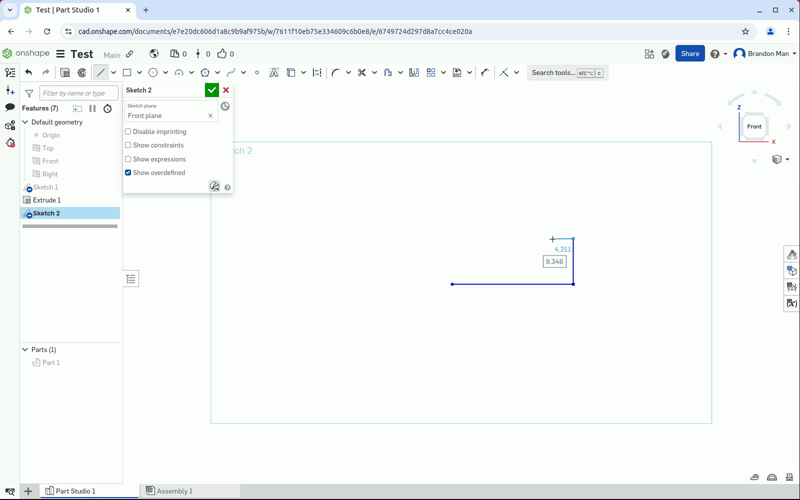
key_up(shift)
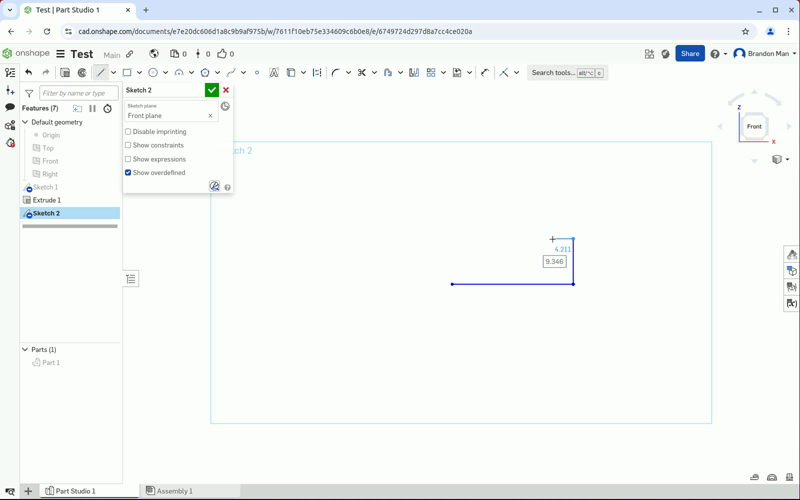
key_down(shift)
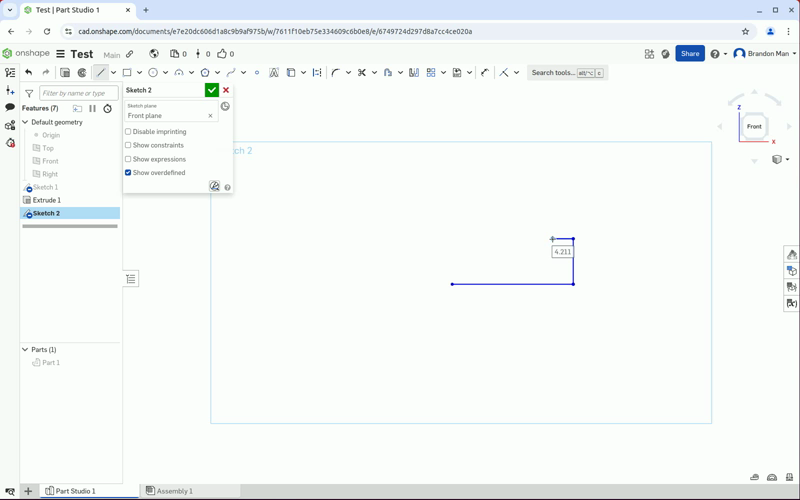
mouse_move(582, 238)
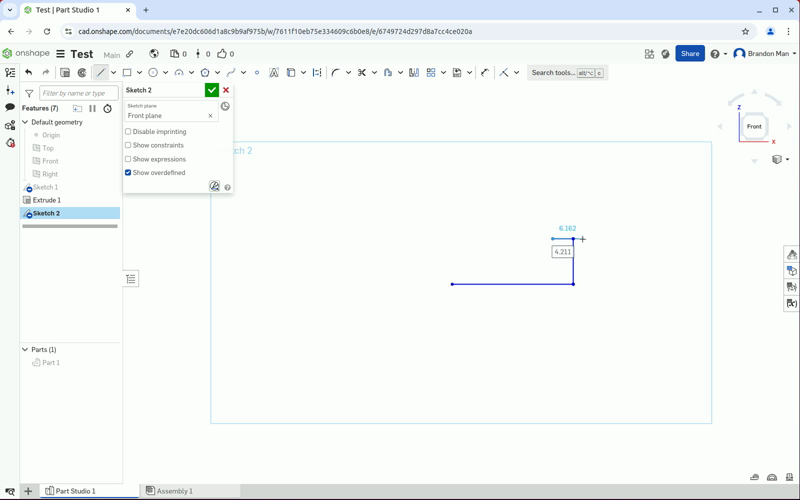
mouse_move(552, 244)
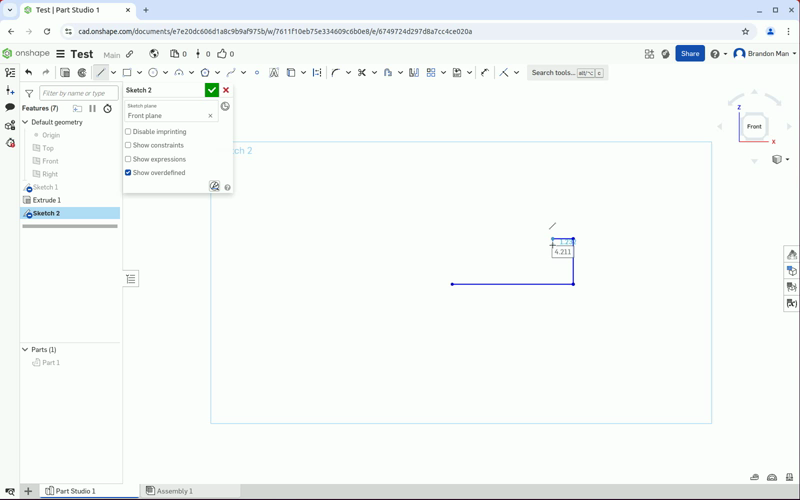
scroll(6)
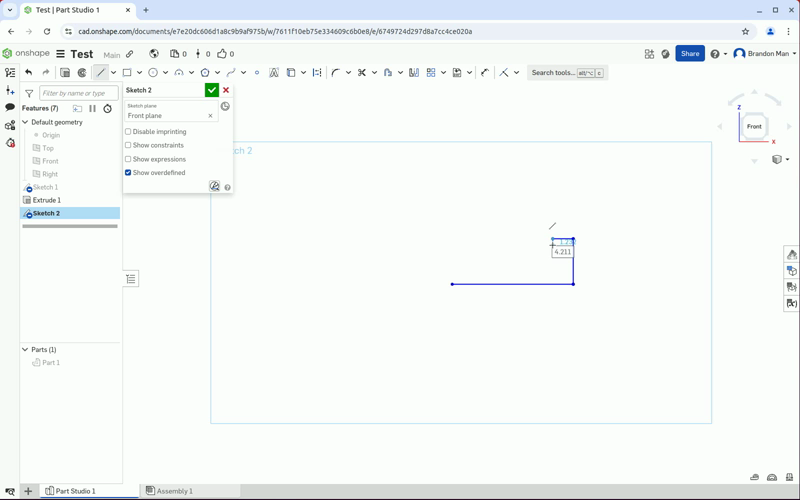
scroll(6)
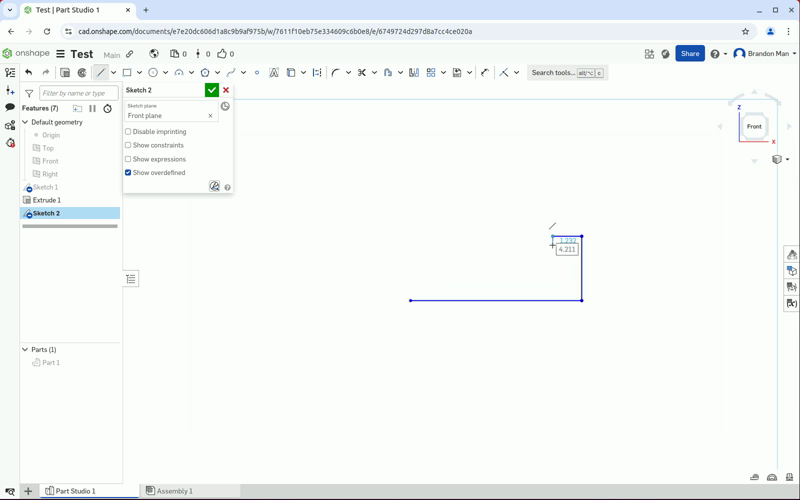
scroll(6)
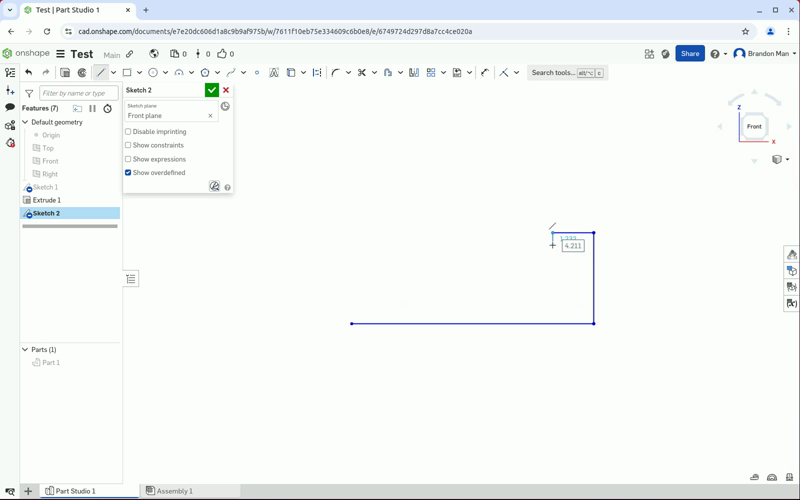
scroll(6)
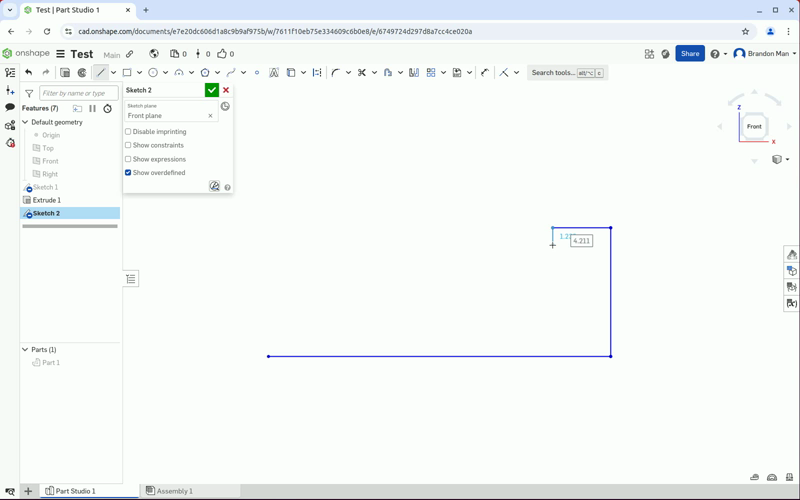
scroll(6)
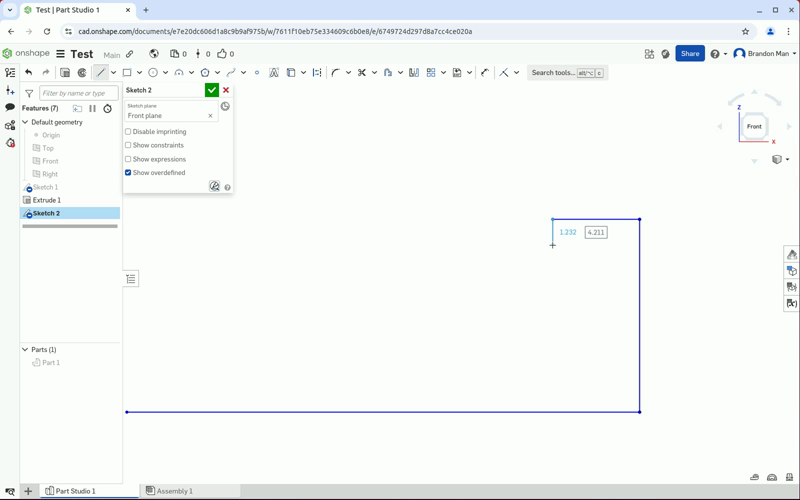
scroll(6)
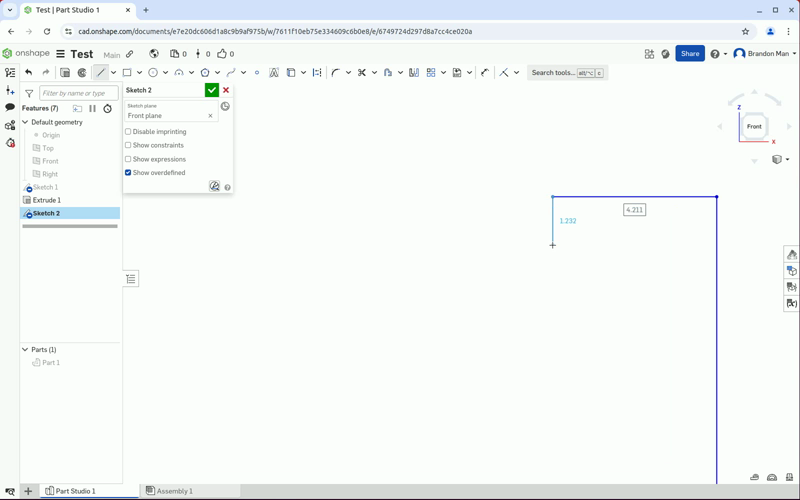
scroll(6)
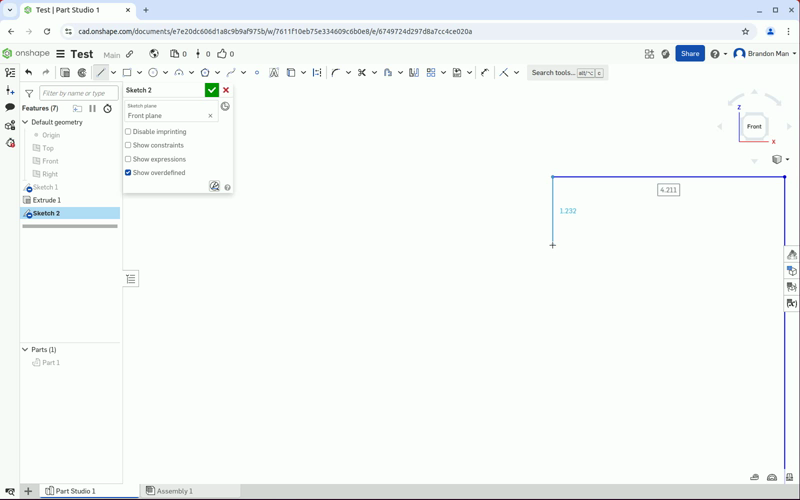
click(552, 244)
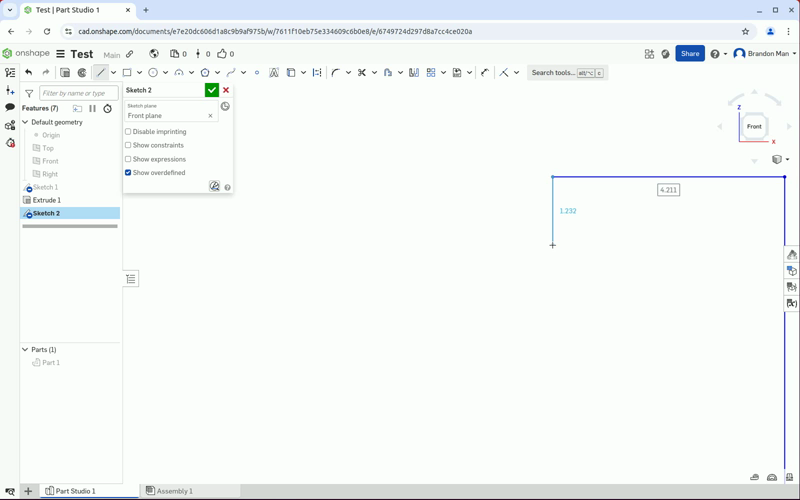
scroll(-6)
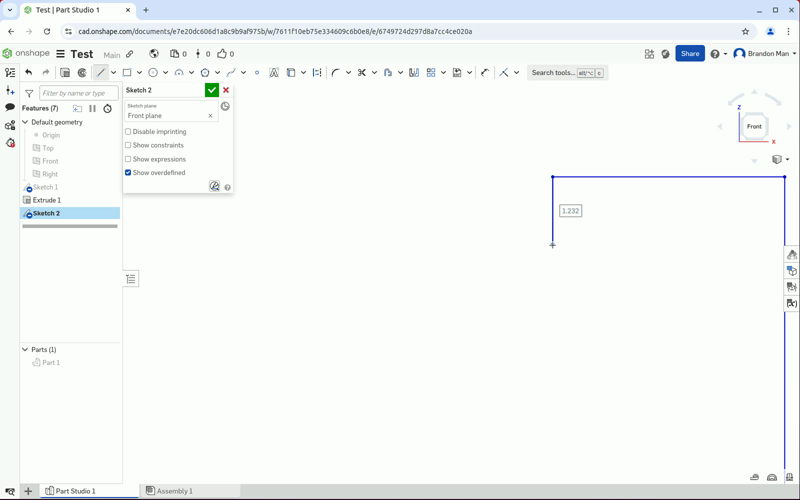
scroll(-6)
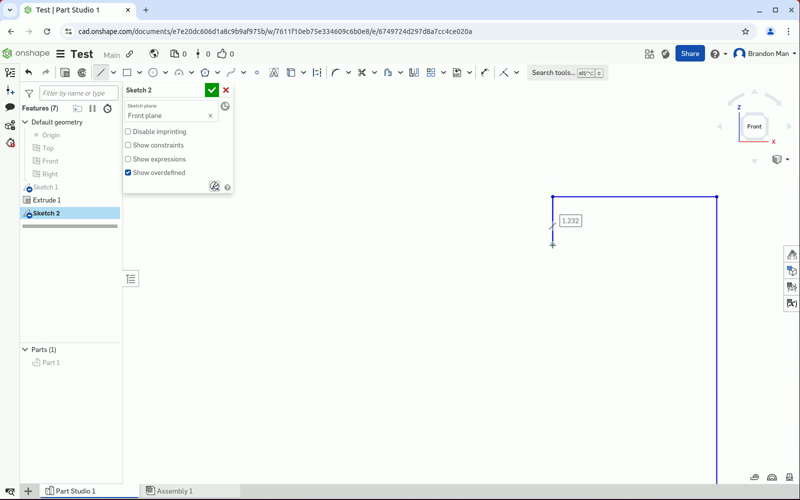
scroll(-6)
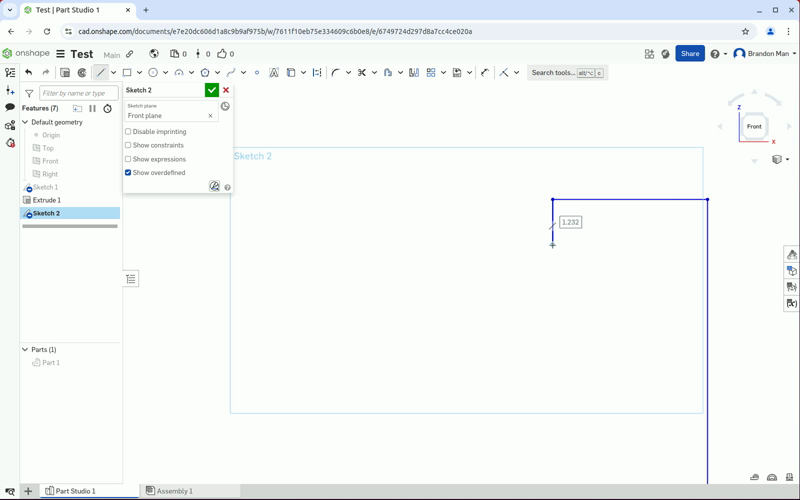
scroll(-6)
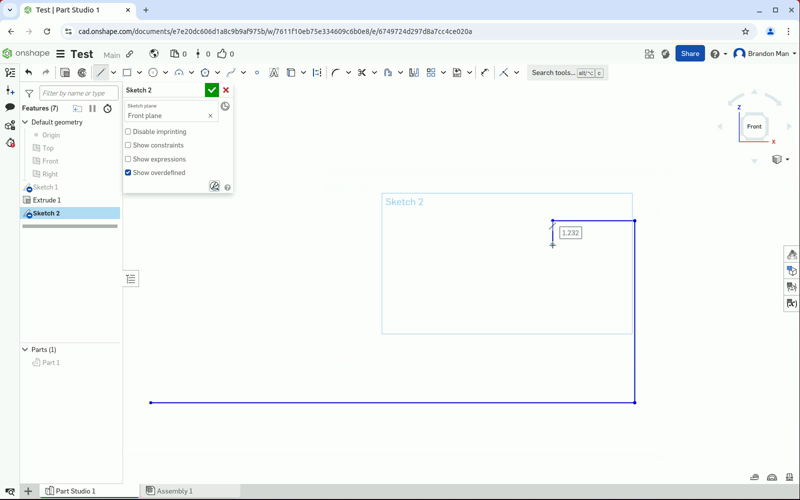
scroll(-6)
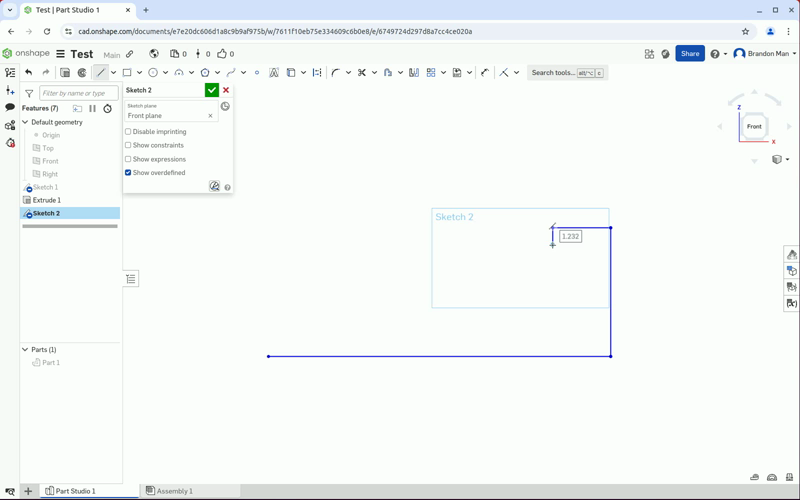
scroll(-6)
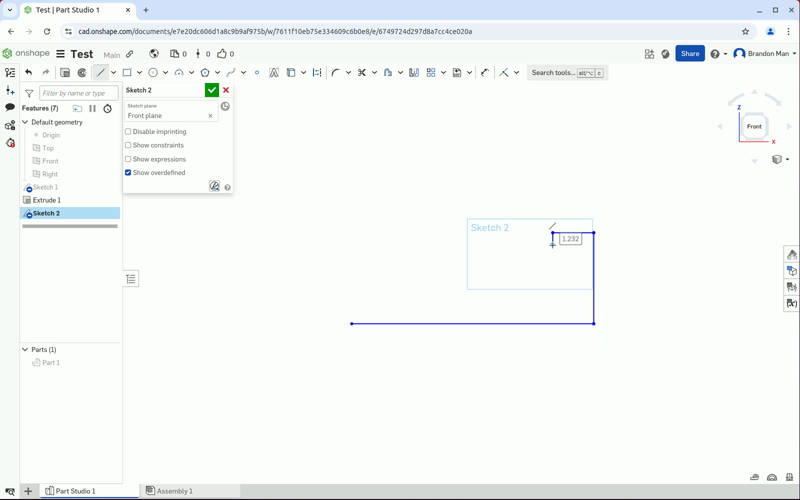
scroll(-6)
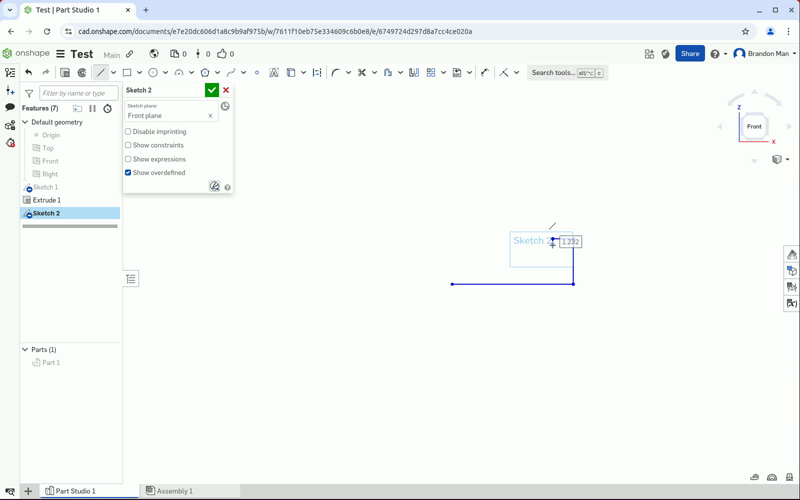
key_up(shift)
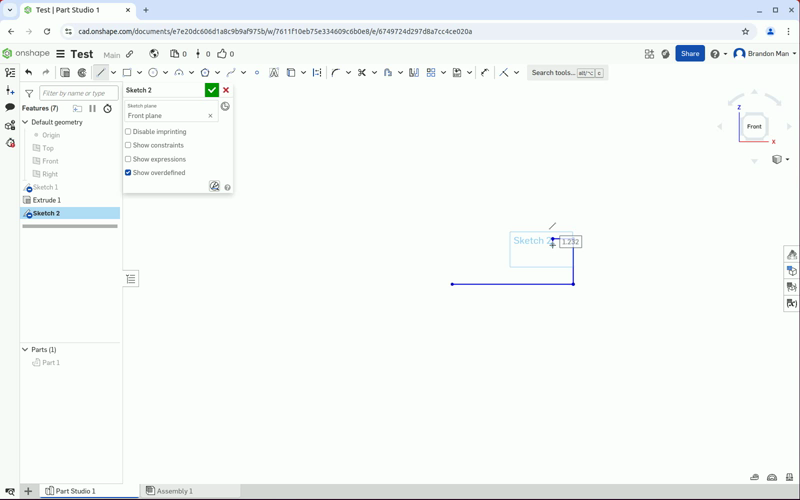
key_down(shift)
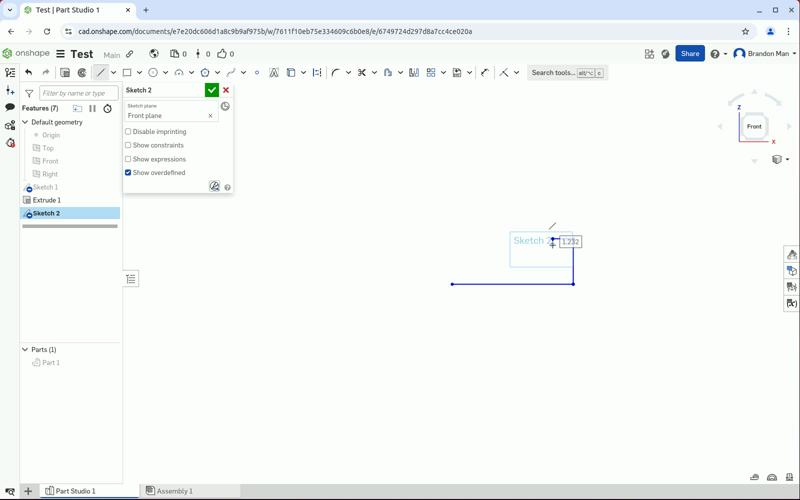
mouse_move(582, 244)
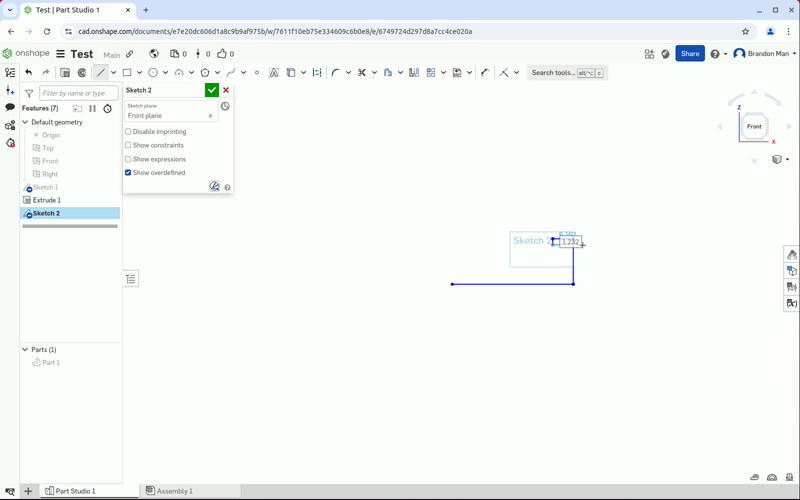
mouse_move(560, 244)
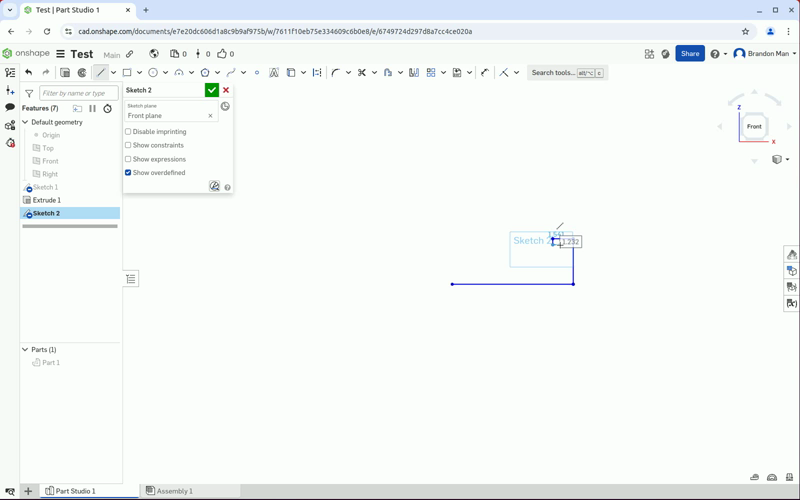
click(560, 244)
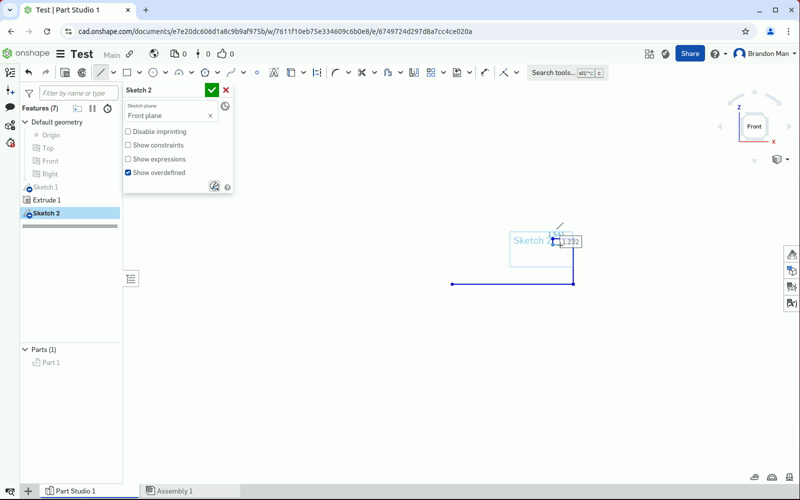
key_up(shift)
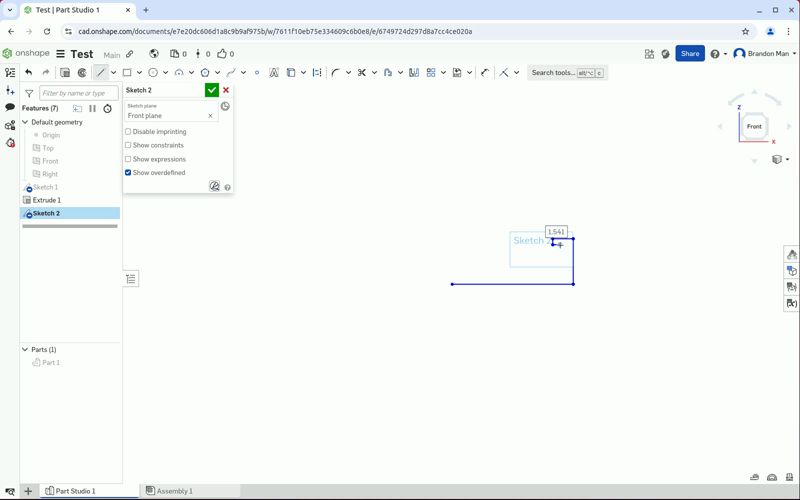
key_down(shift)
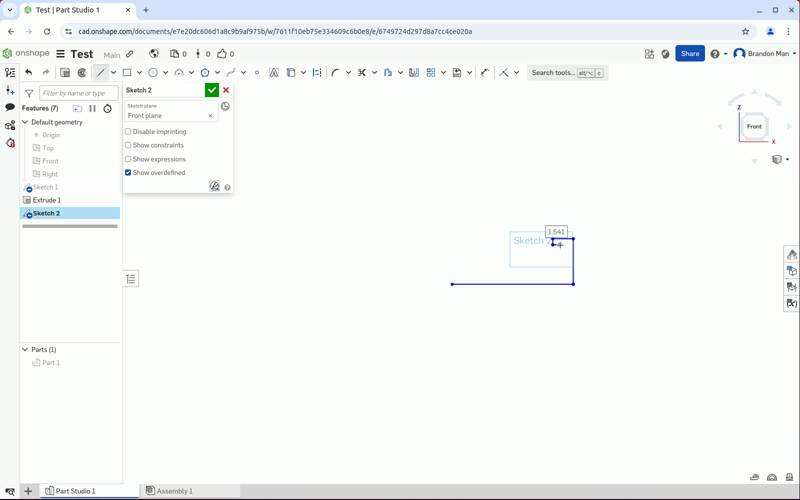
mouse_move(589, 244)
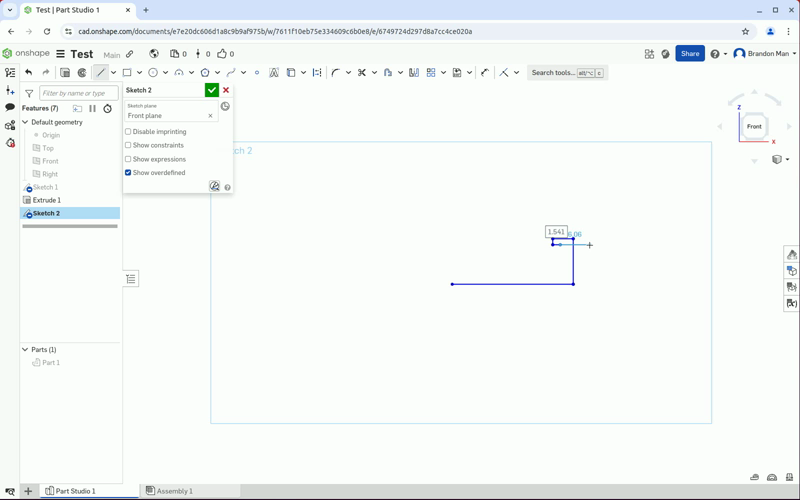
mouse_move(560, 251)
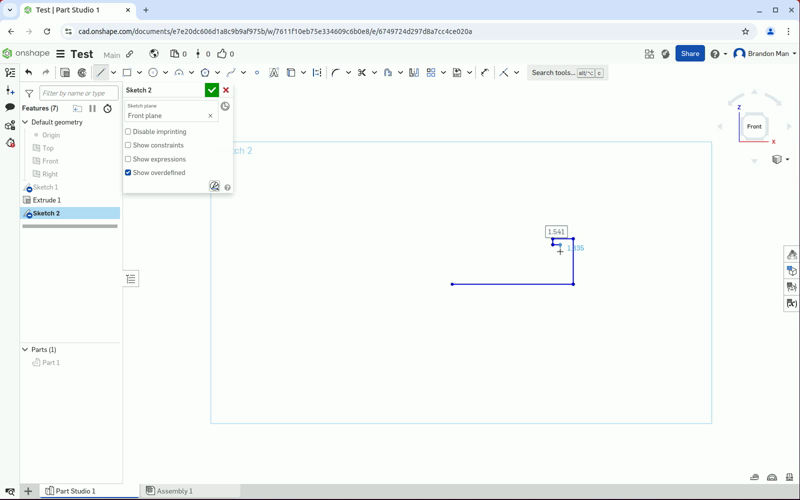
scroll(6)
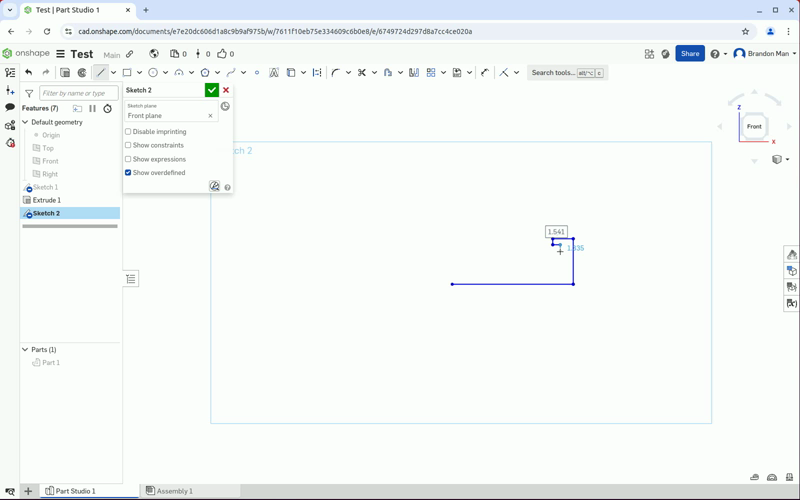
scroll(6)
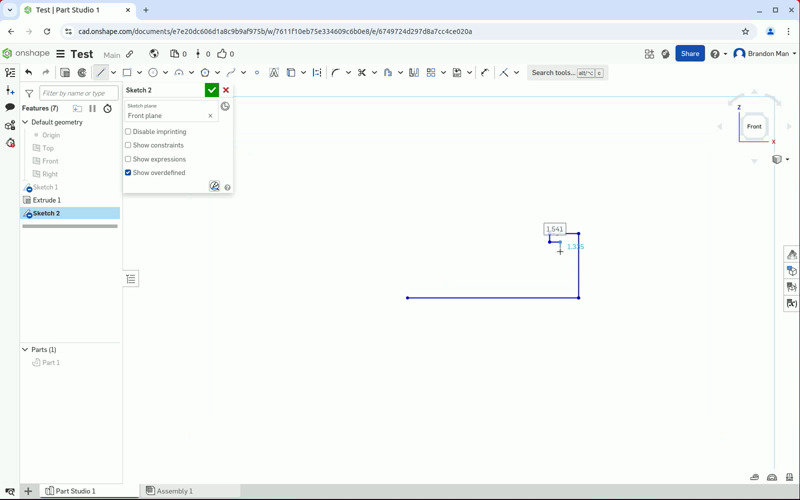
scroll(6)
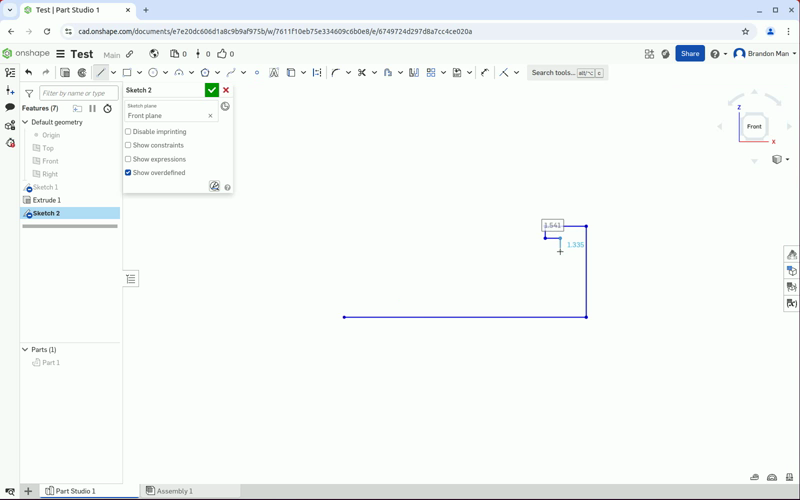
scroll(6)
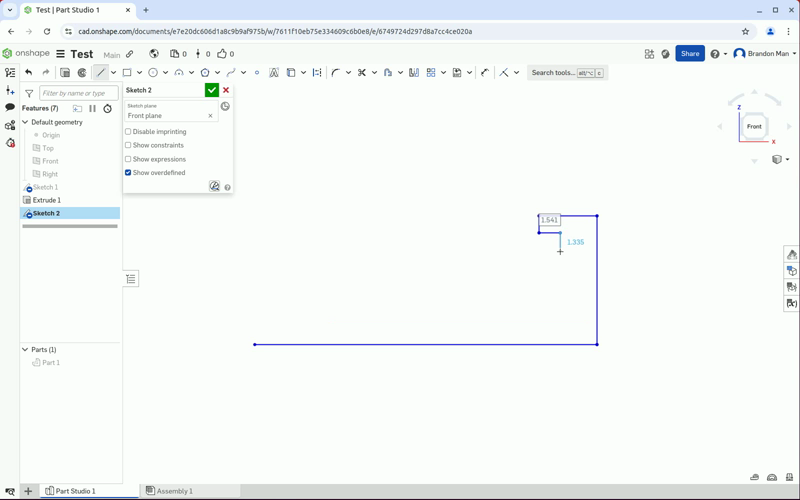
scroll(6)
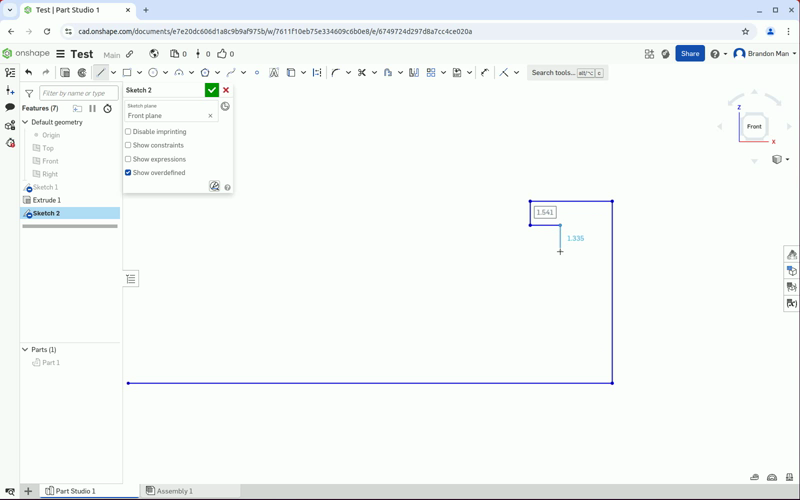
scroll(6)
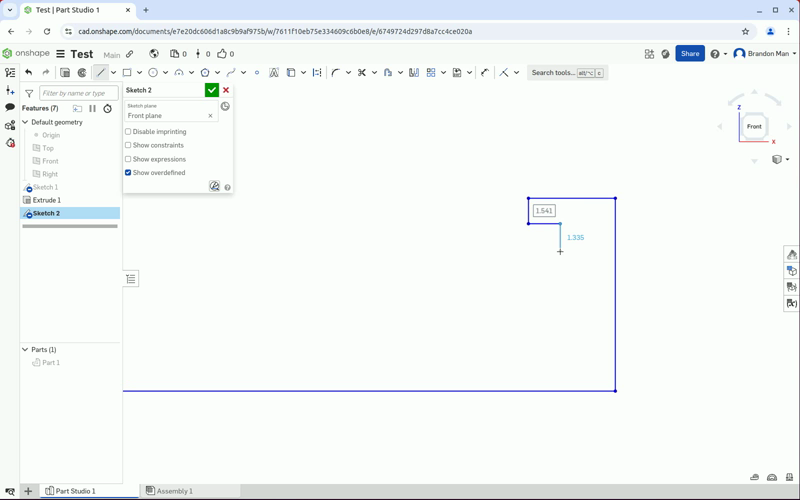
scroll(6)
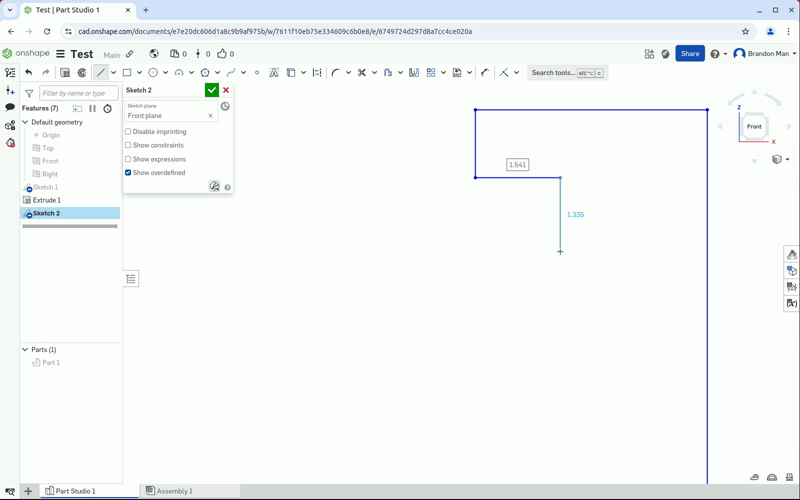
click(560, 251)
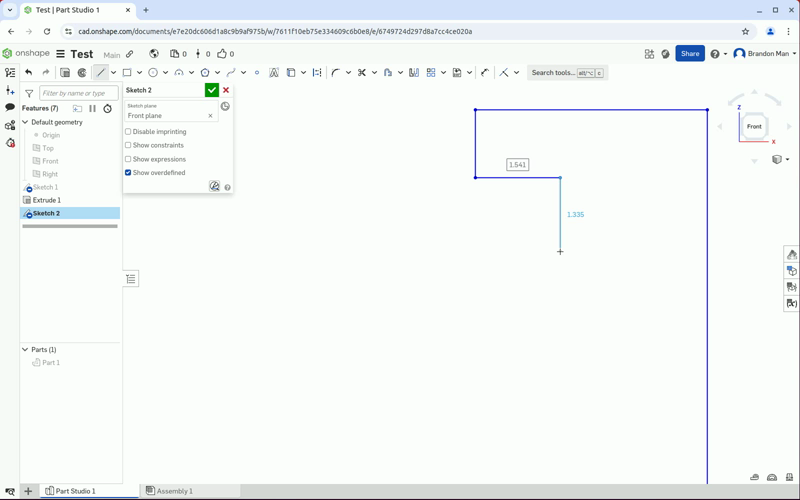
scroll(-6)
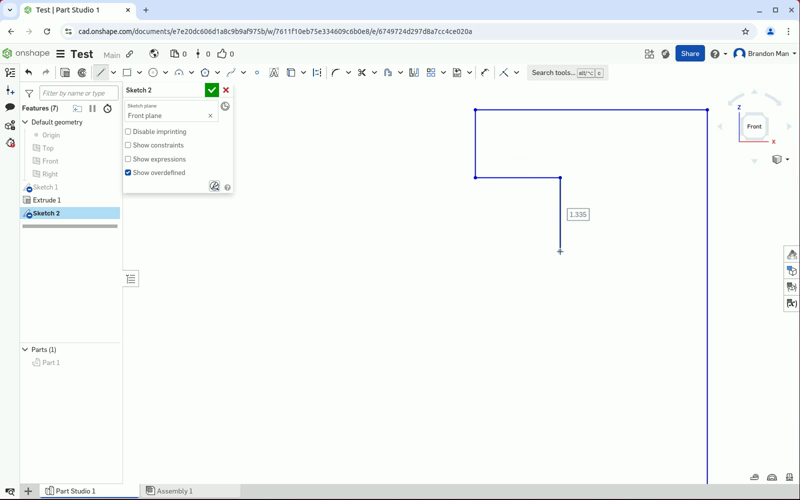
scroll(-6)
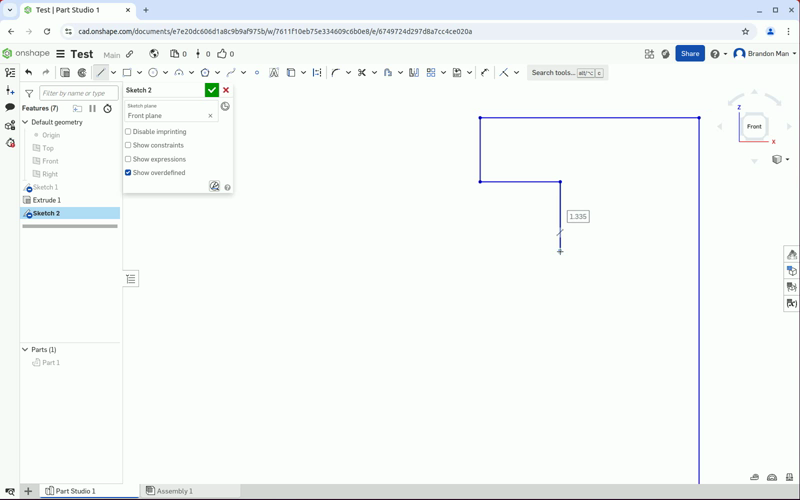
scroll(-6)
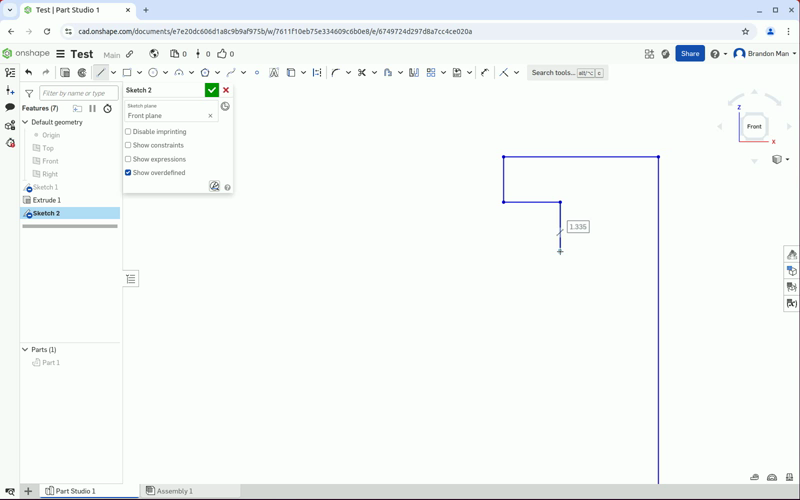
scroll(-6)
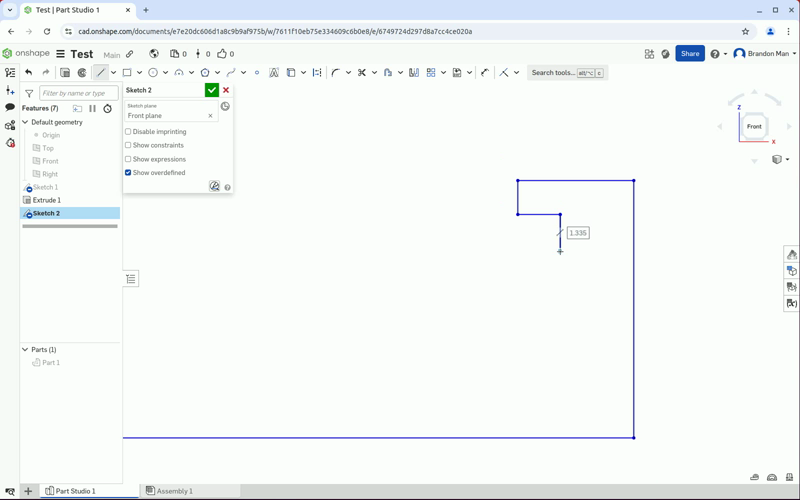
scroll(-6)
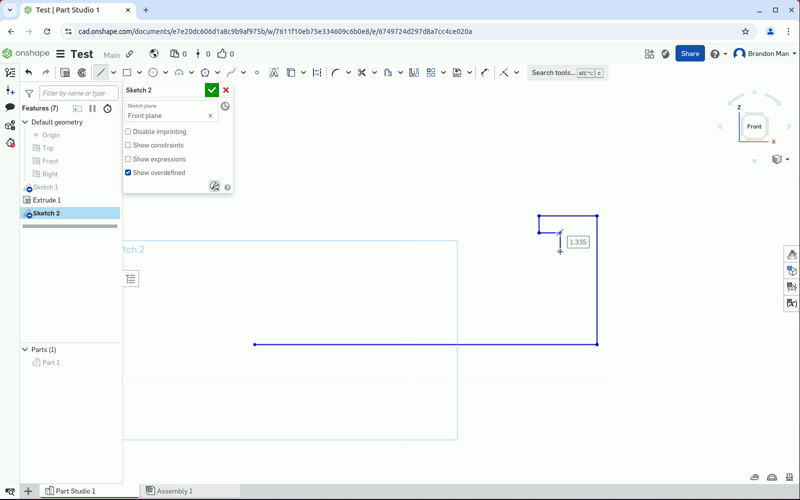
scroll(-6)
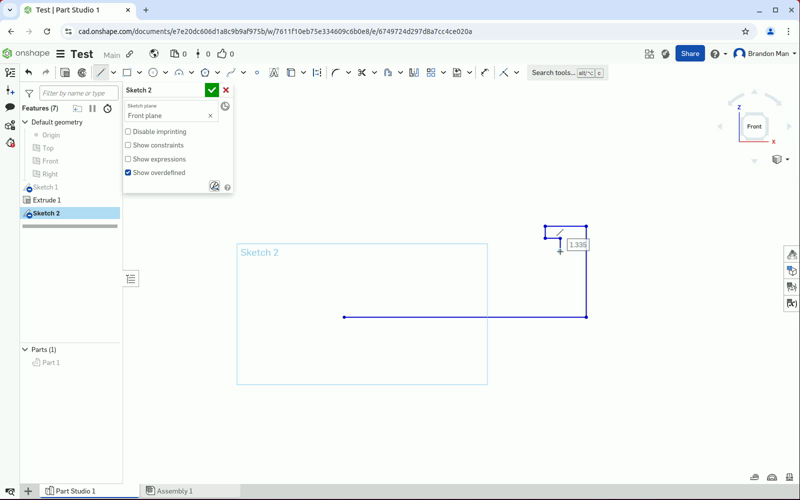
scroll(-6)
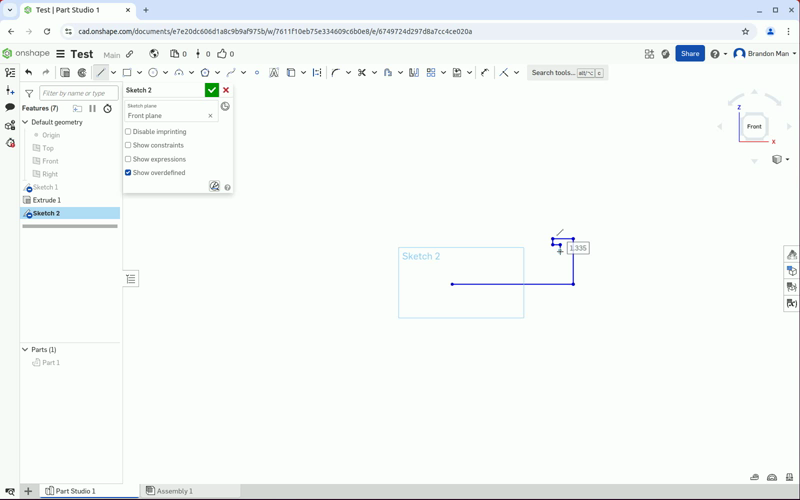
key_up(shift)
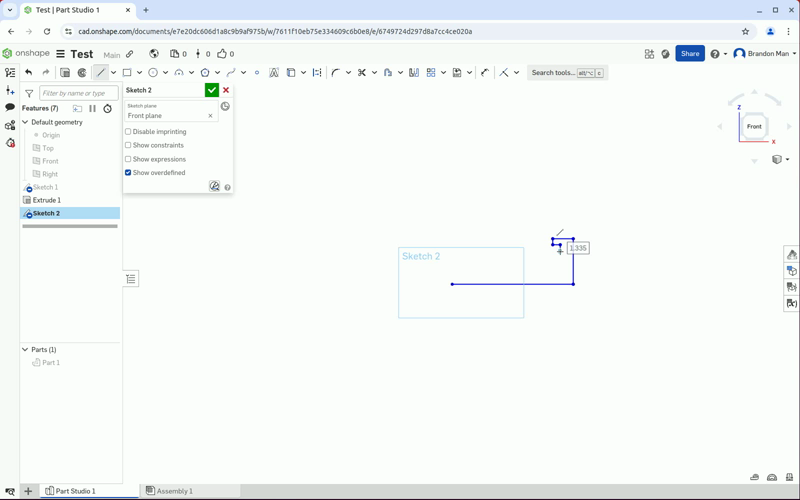
key_down(shift)
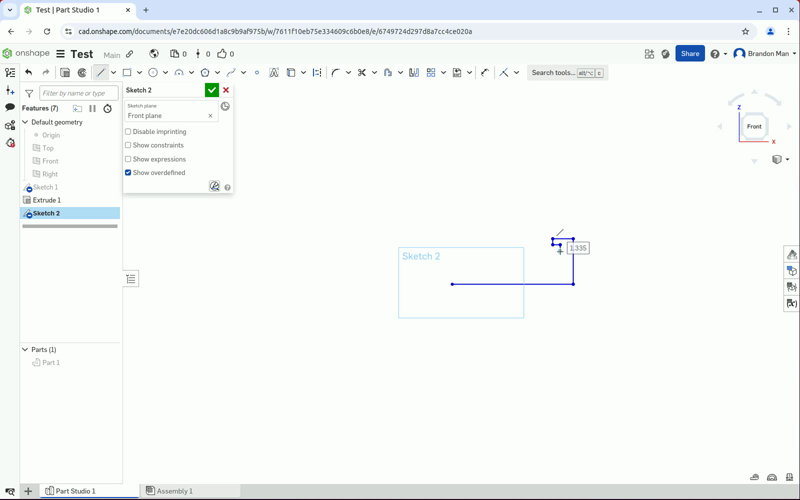
mouse_move(589, 251)
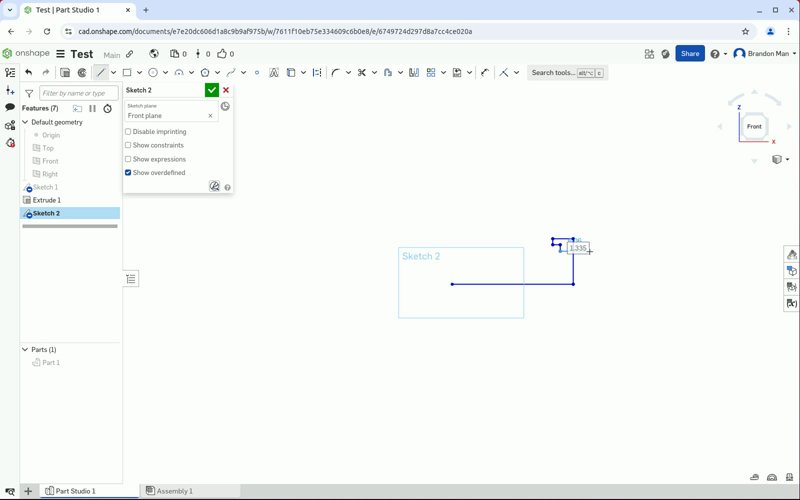
mouse_move(527, 251)
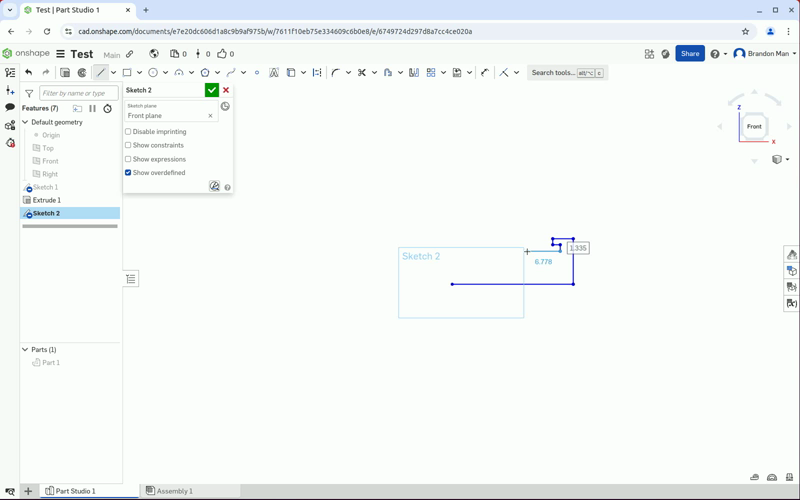
click(527, 251)
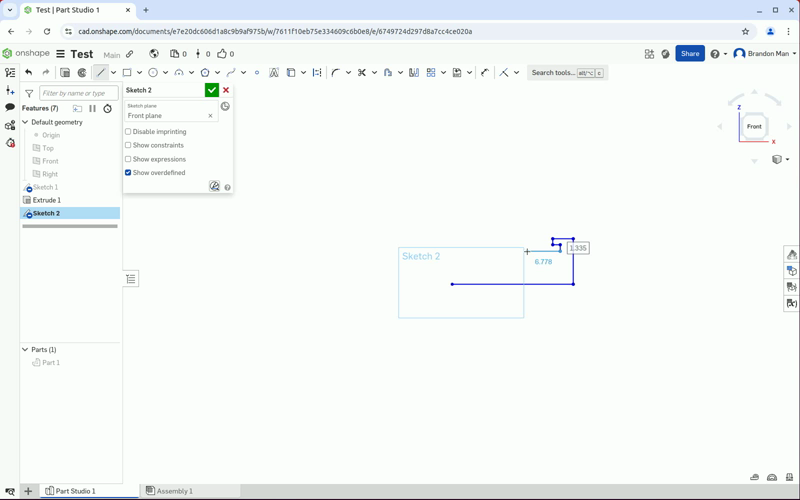
key_up(shift)
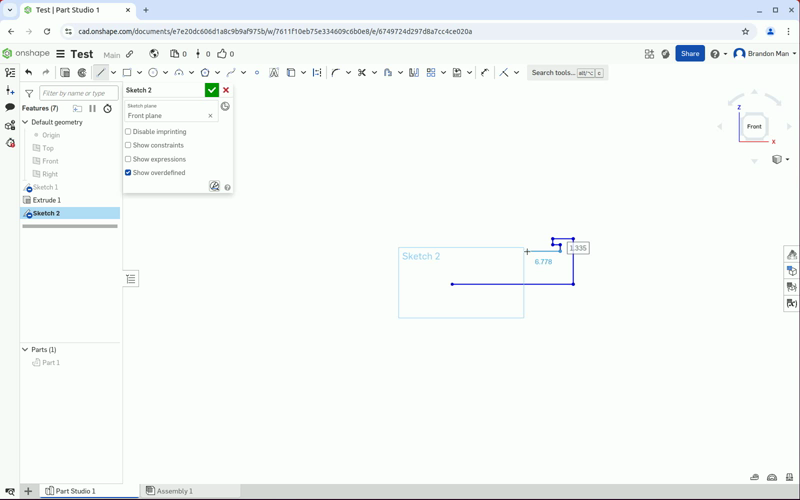
key_down(shift)
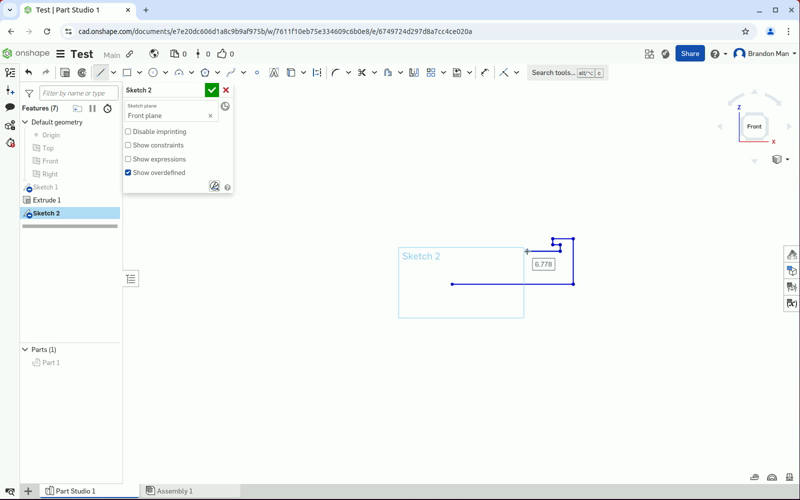
mouse_move(557, 251)
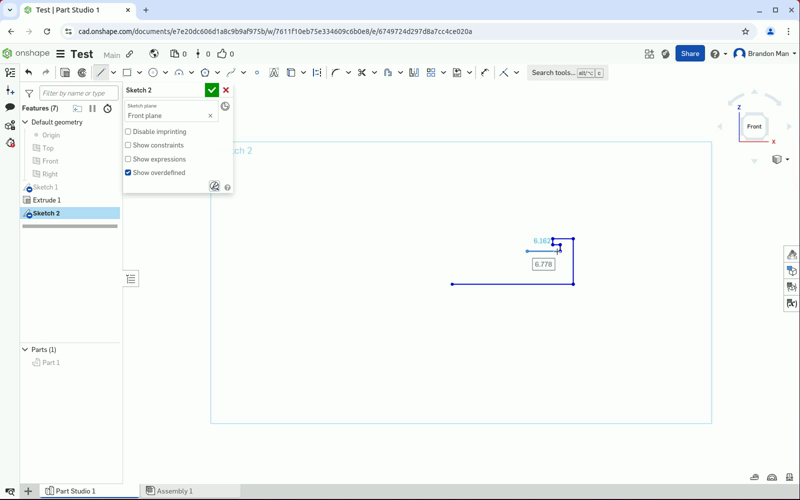
mouse_move(527, 244)
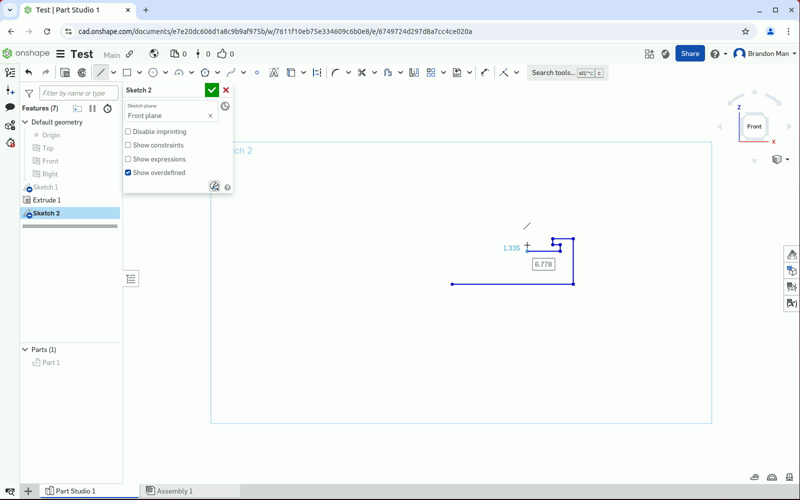
scroll(6)
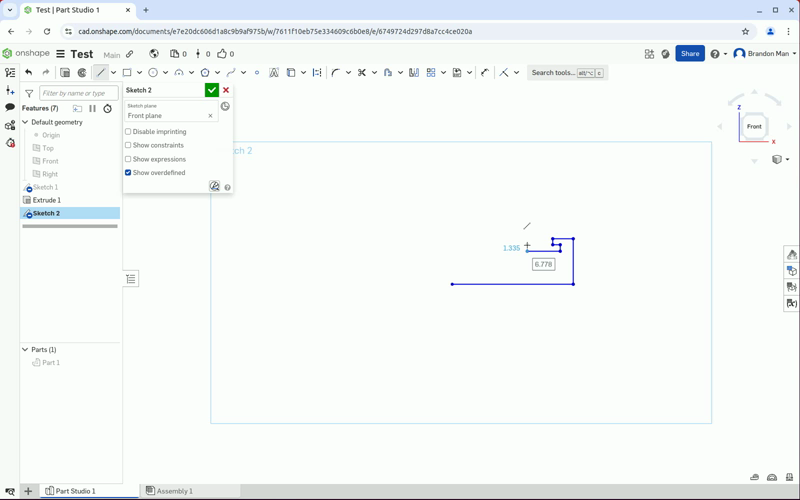
scroll(6)
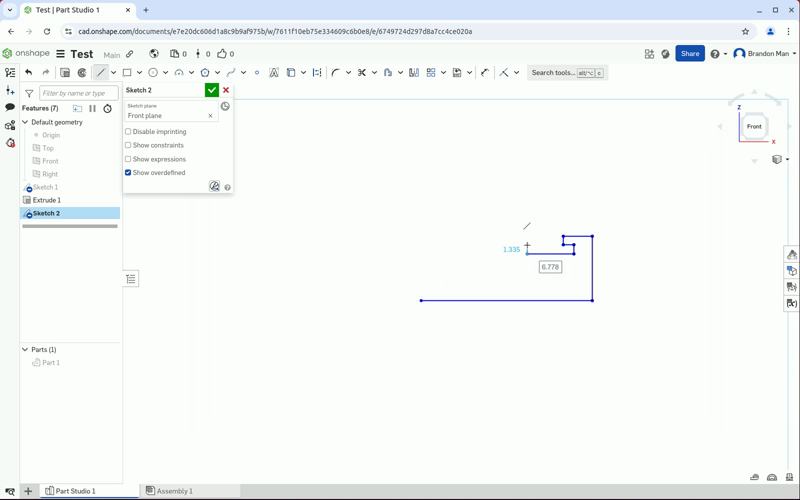
scroll(6)
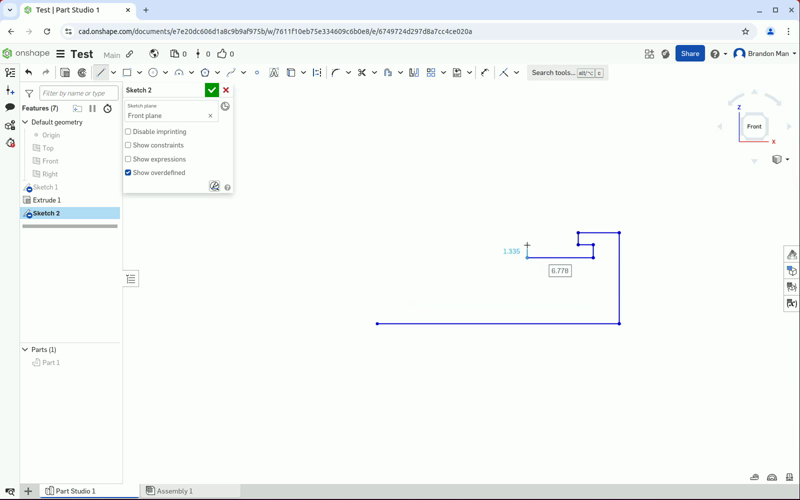
scroll(6)
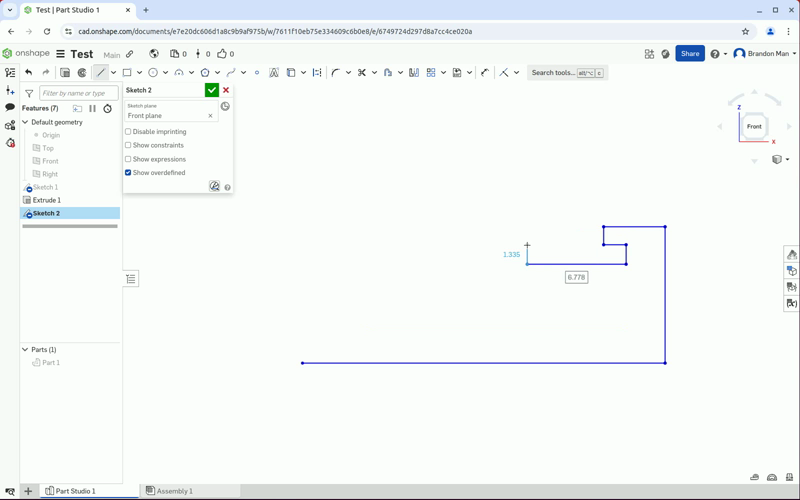
scroll(6)
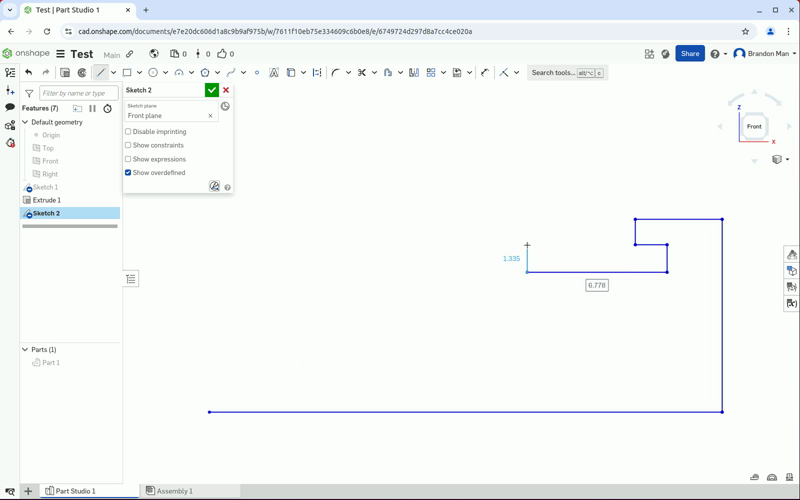
scroll(6)
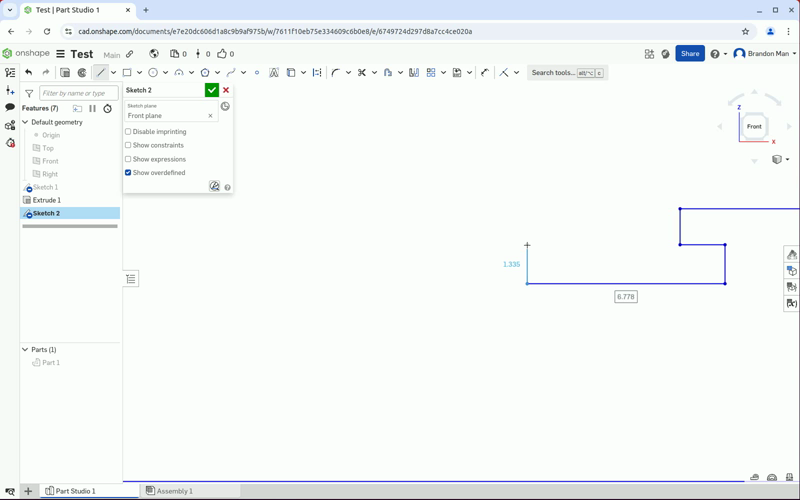
scroll(6)
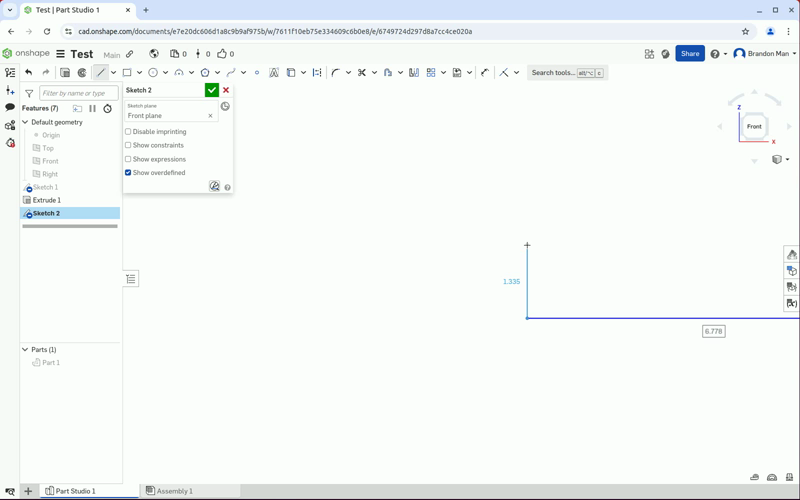
click(527, 244)
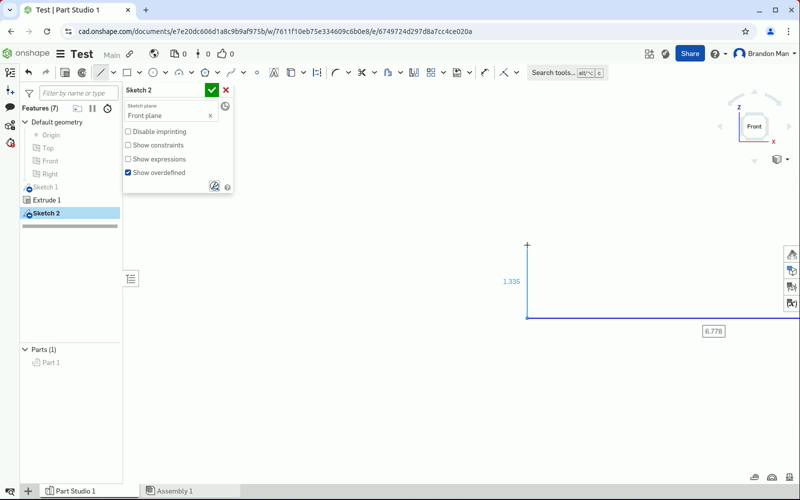
scroll(-6)
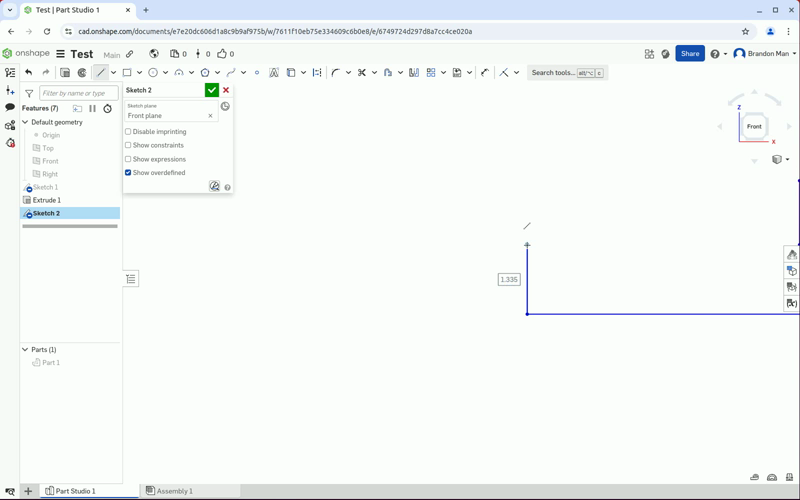
scroll(-6)
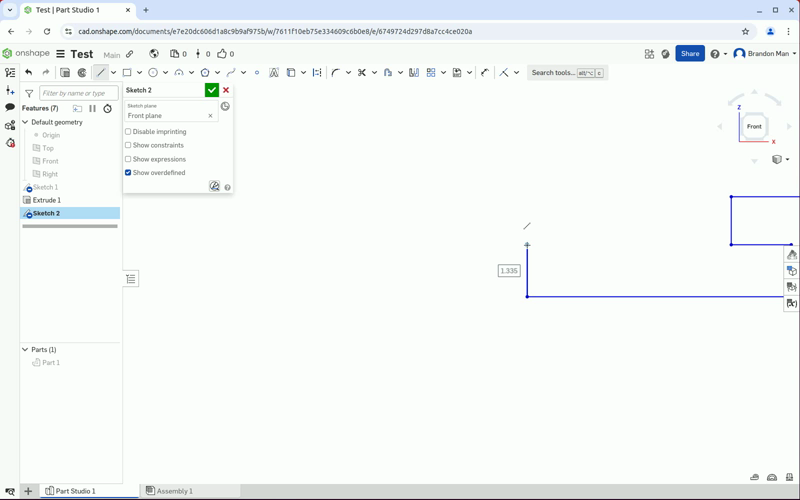
scroll(-6)
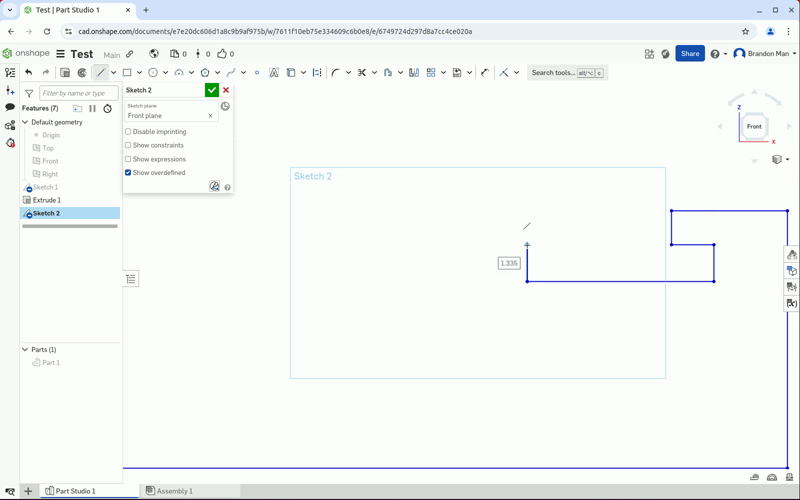
scroll(-6)
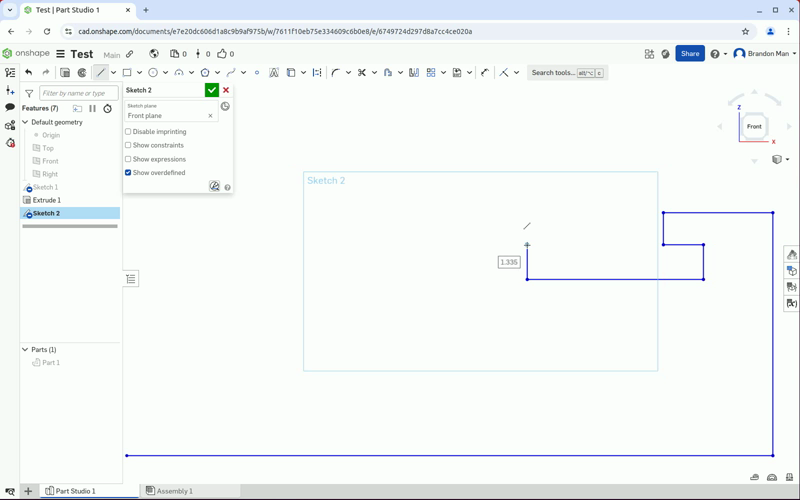
scroll(-6)
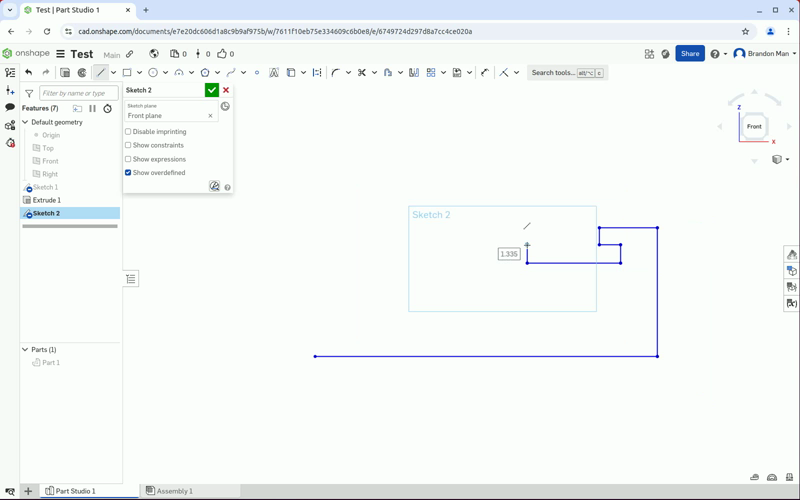
scroll(-6)
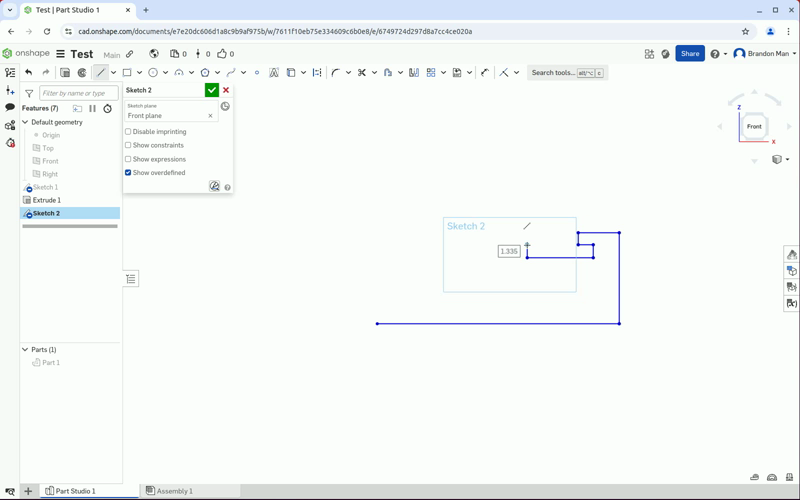
scroll(-6)
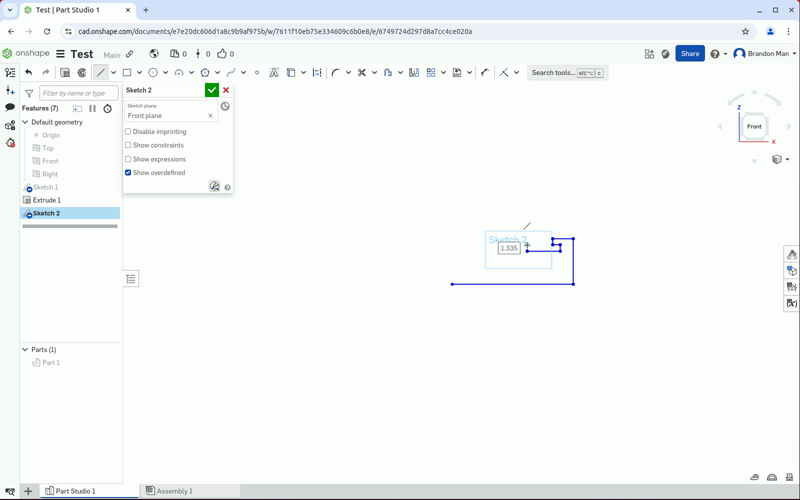
key_up(shift)
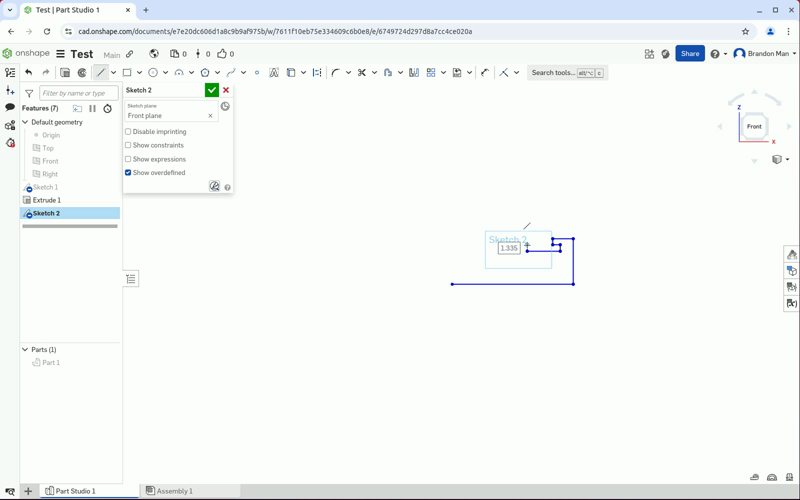
key_down(shift)
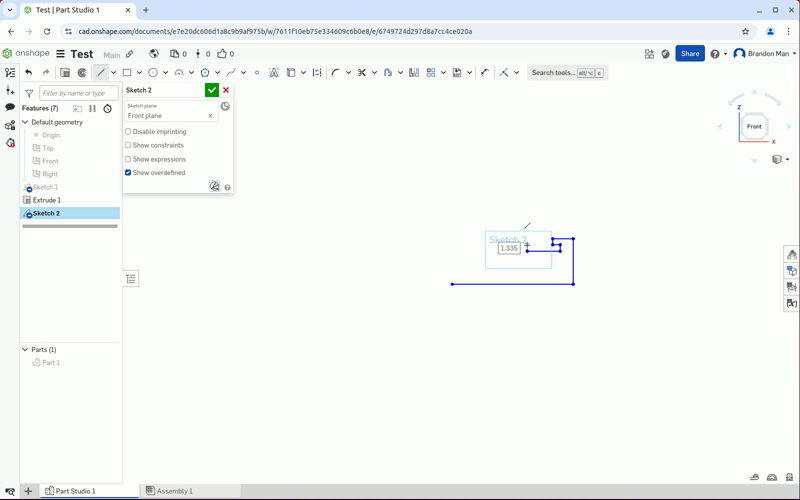
mouse_move(557, 244)
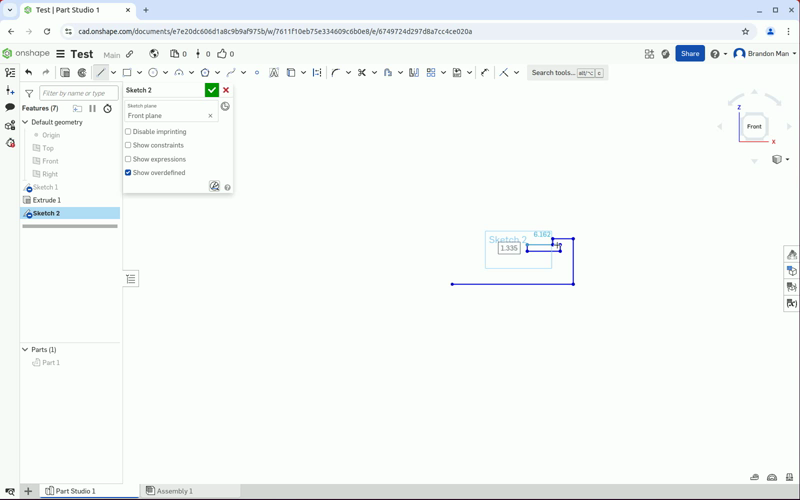
mouse_move(533, 244)
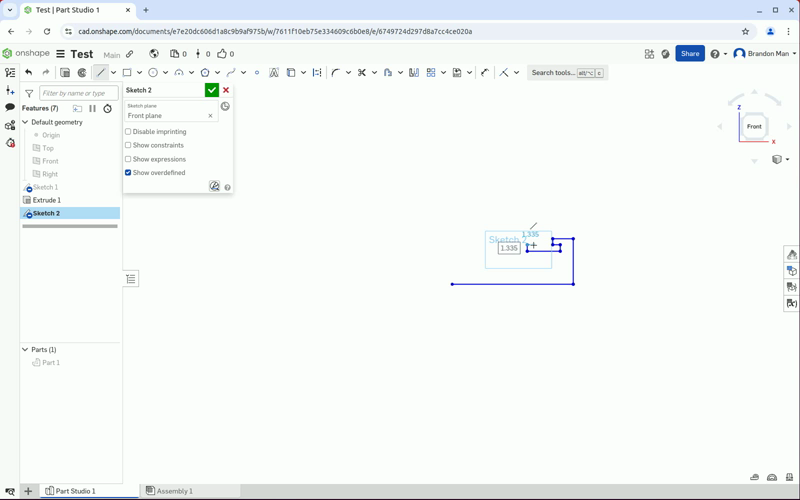
scroll(6)
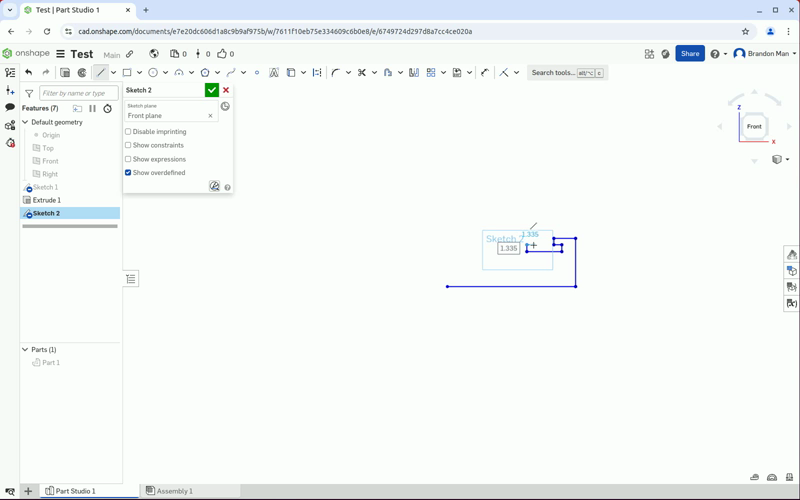
scroll(6)
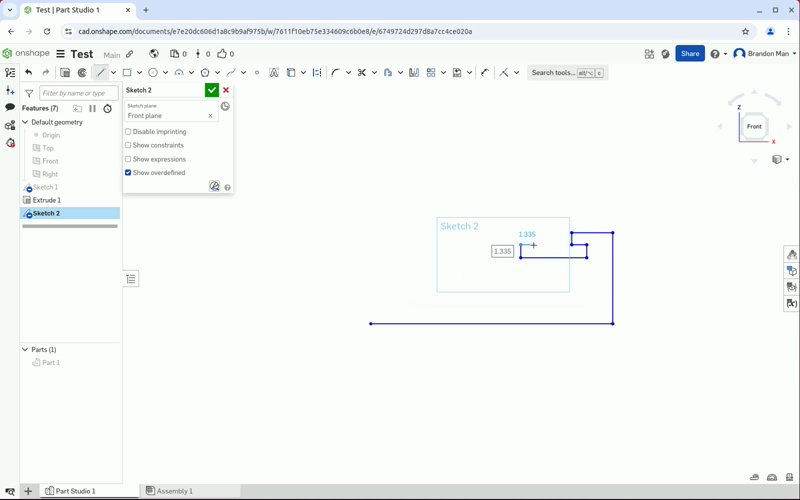
scroll(6)
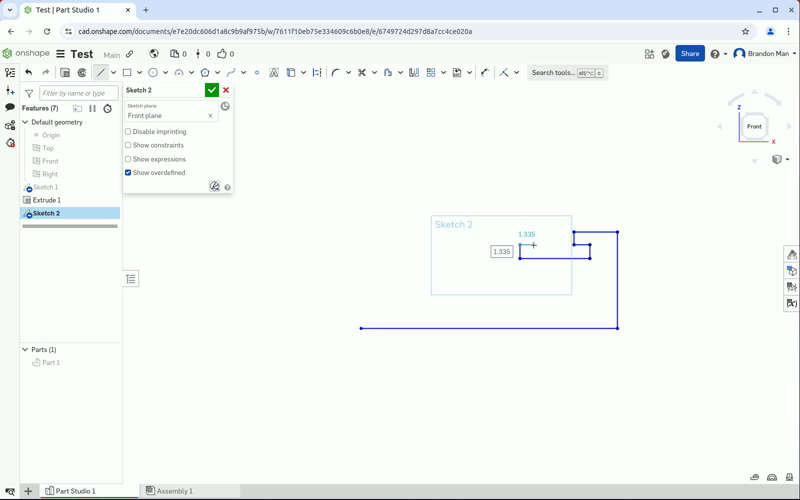
scroll(6)
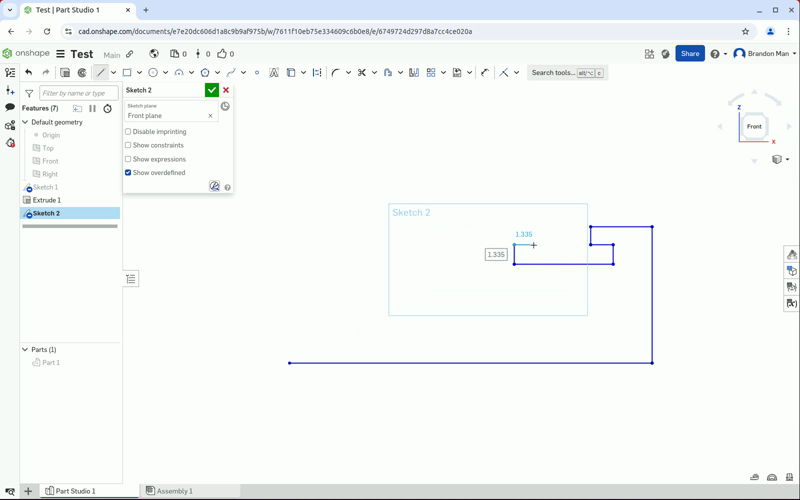
scroll(6)
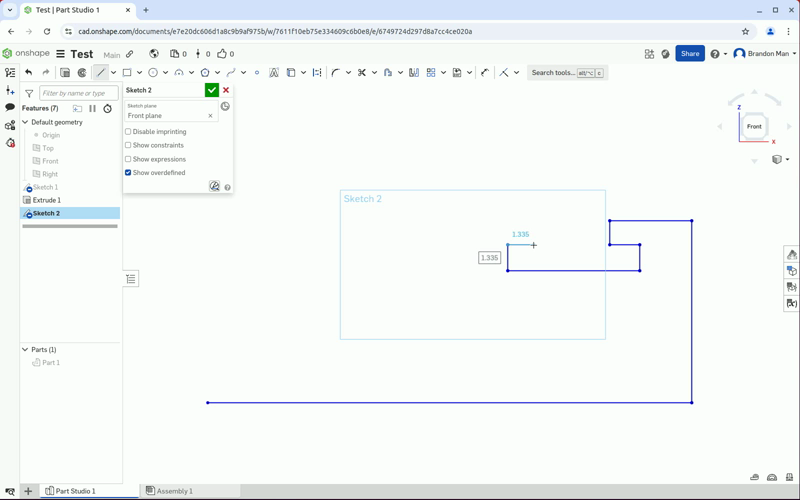
scroll(6)
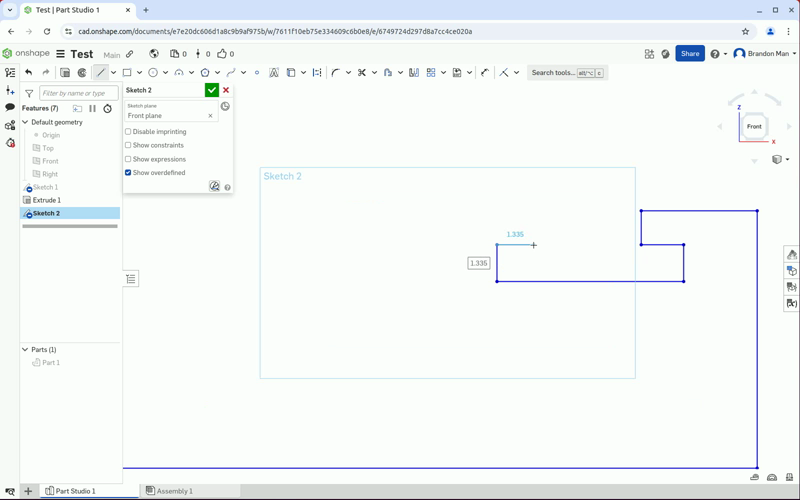
scroll(6)
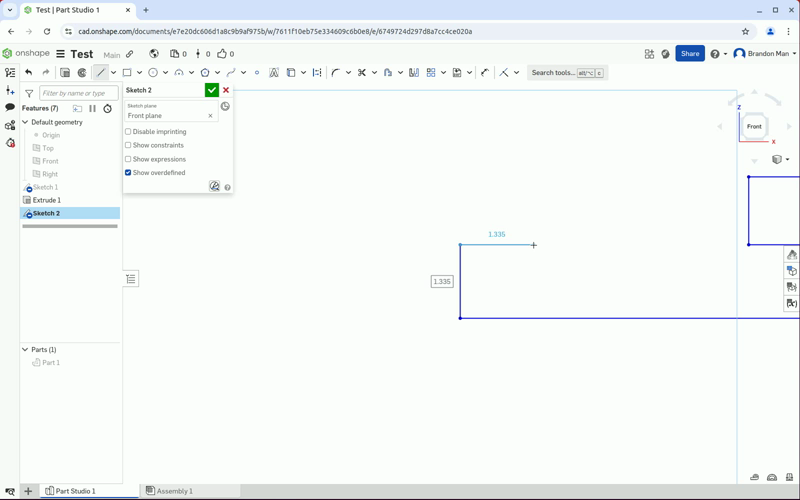
click(533, 244)
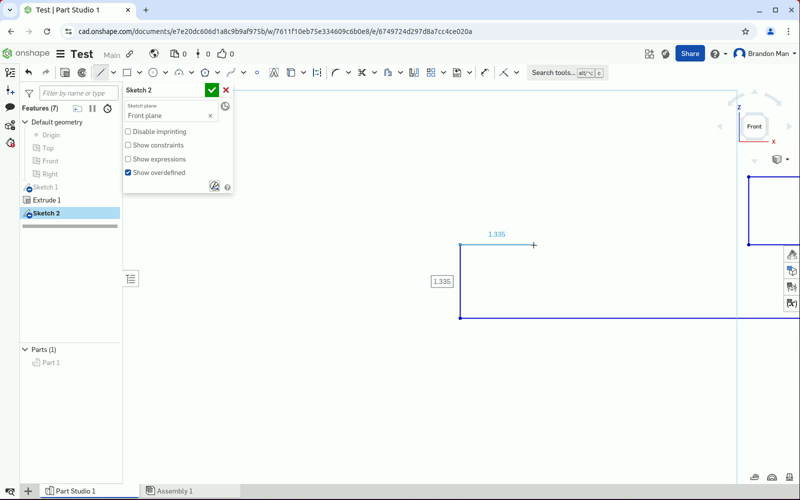
scroll(-6)
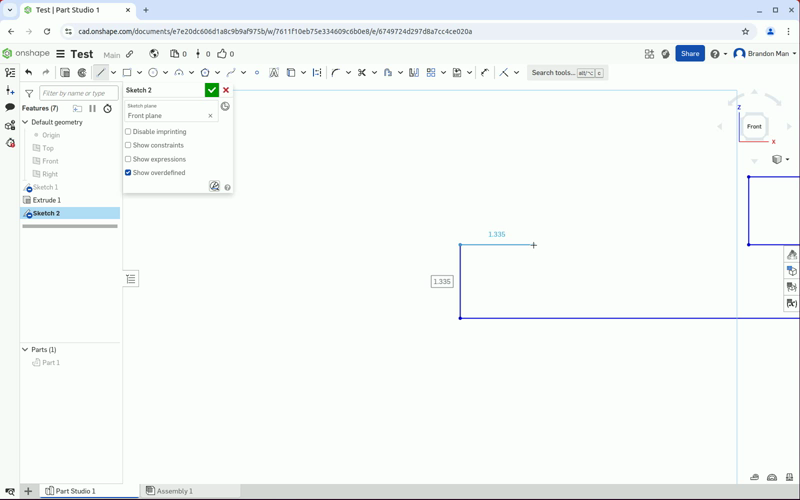
scroll(-6)
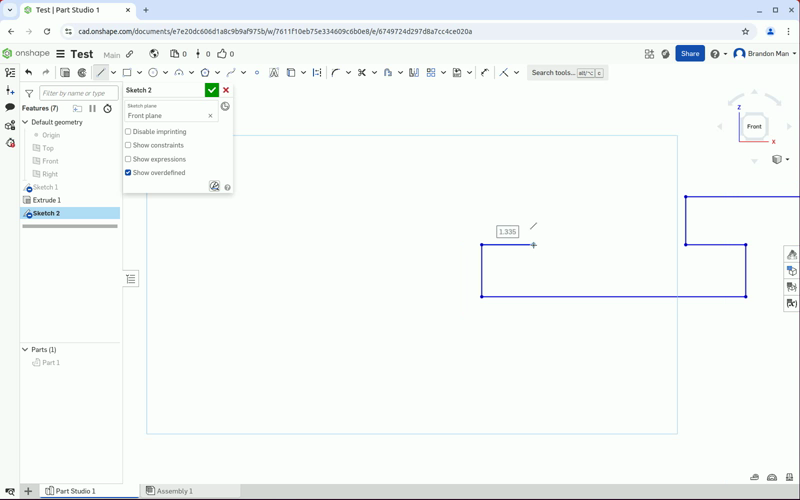
scroll(-6)
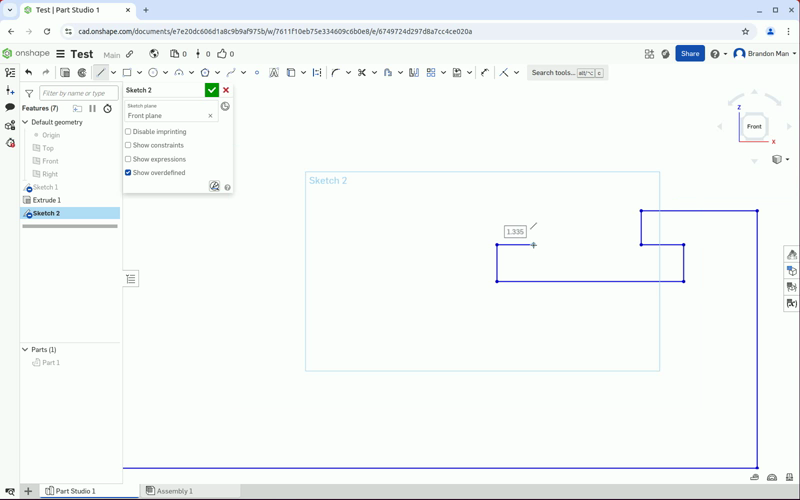
scroll(-6)
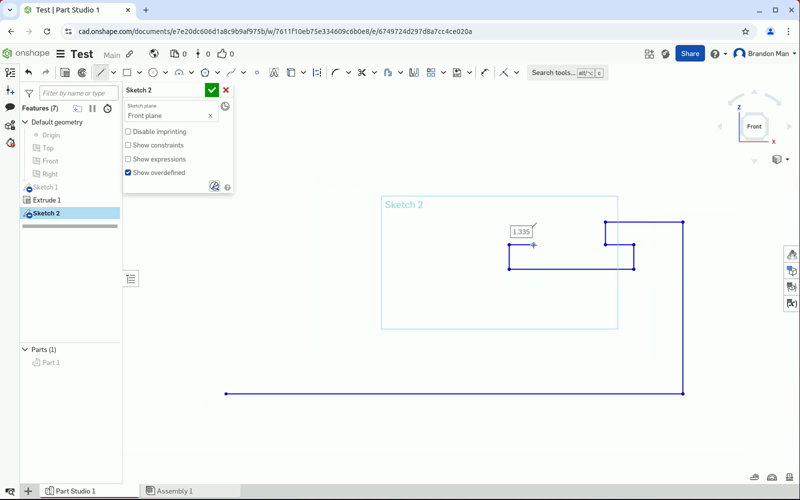
scroll(-6)
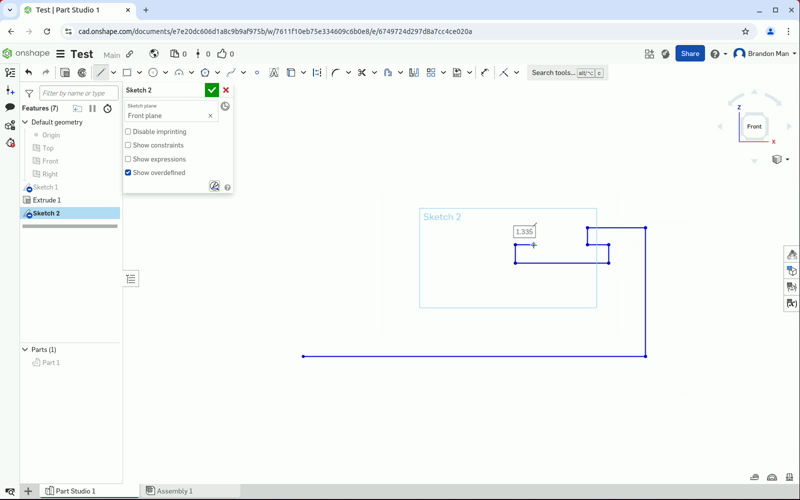
scroll(-6)
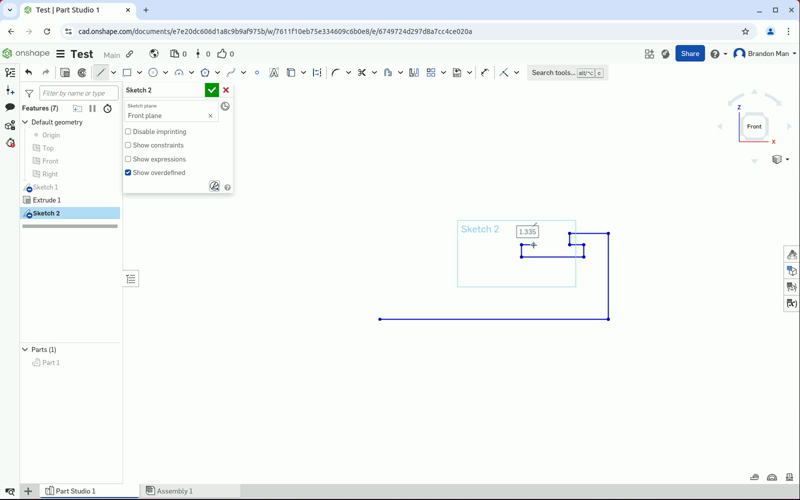
scroll(-6)
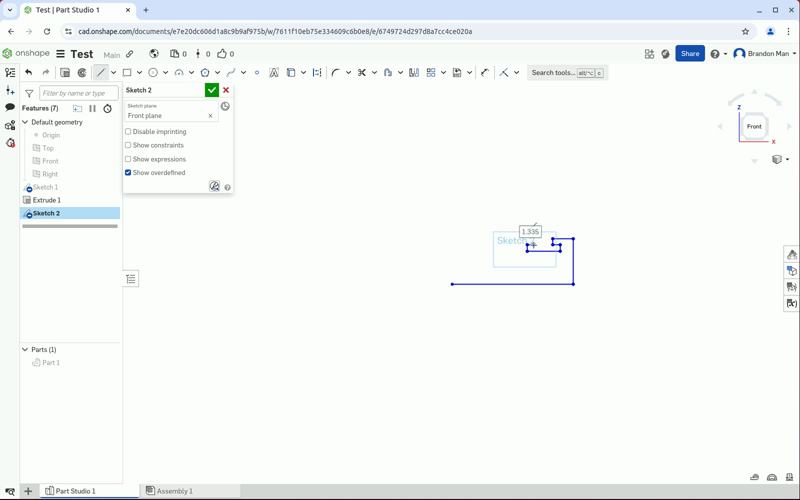
key_up(shift)
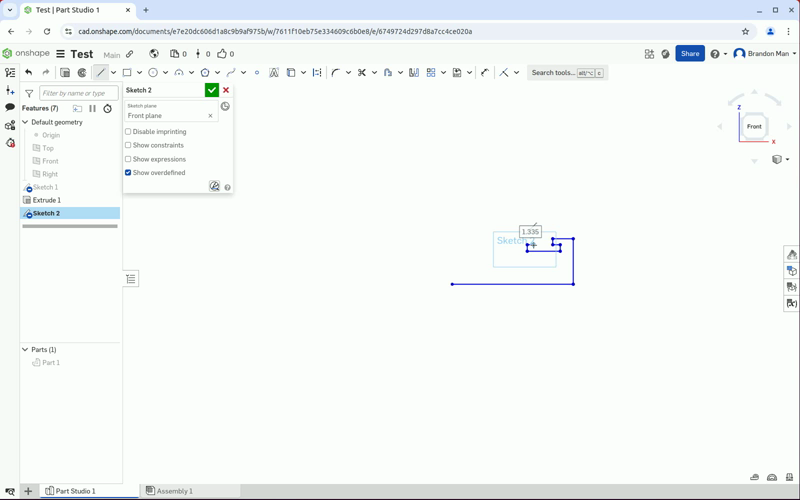
key_down(shift)
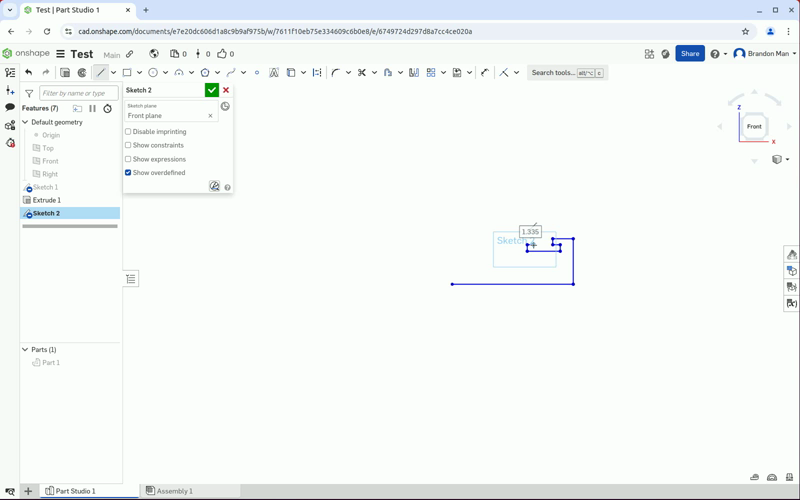
mouse_move(563, 244)
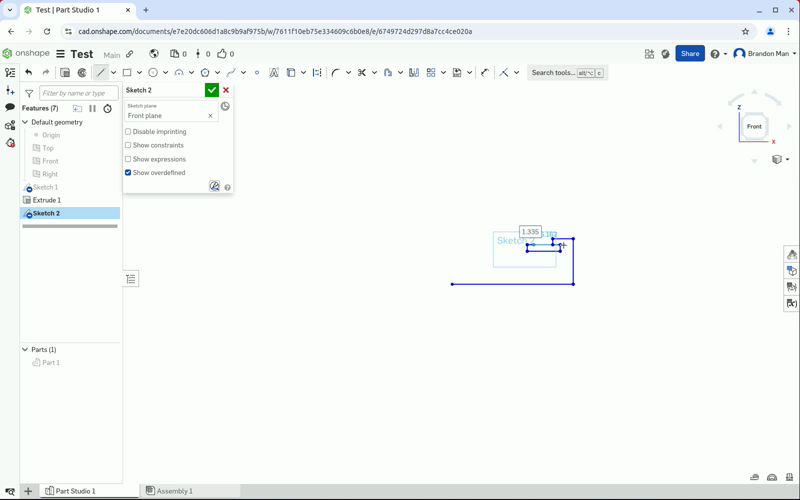
mouse_move(533, 238)
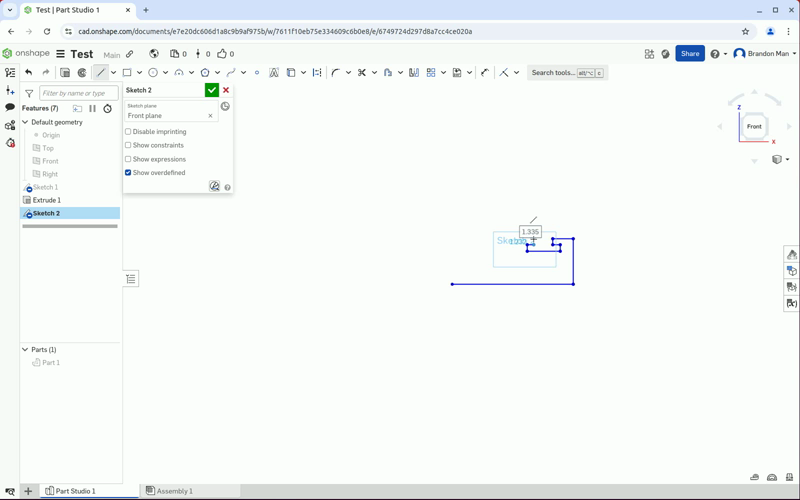
scroll(6)
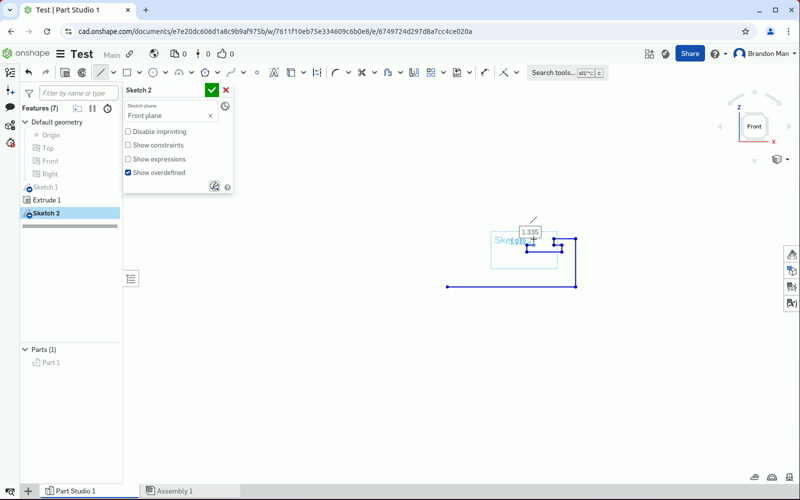
scroll(6)
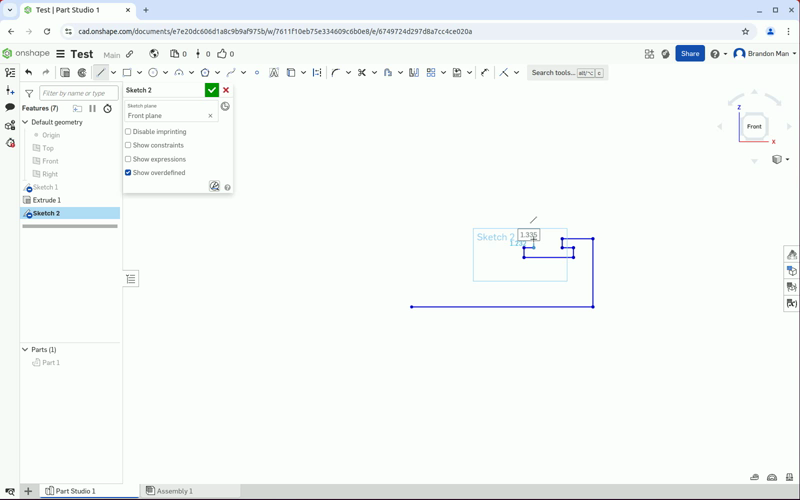
scroll(6)
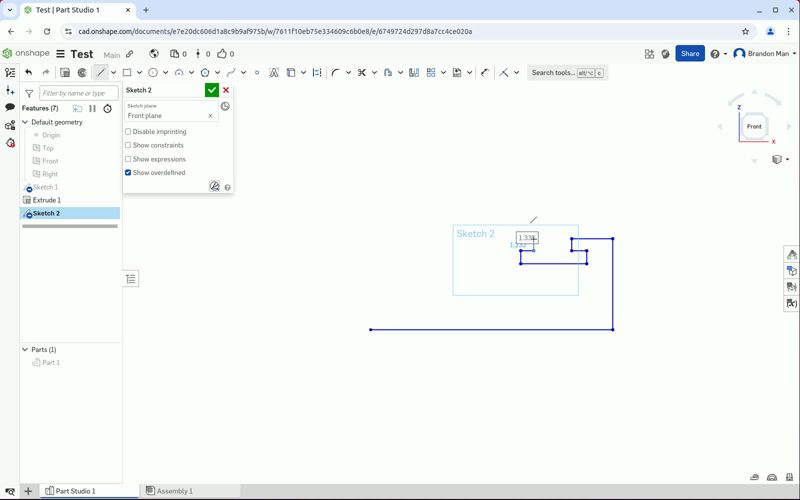
scroll(6)
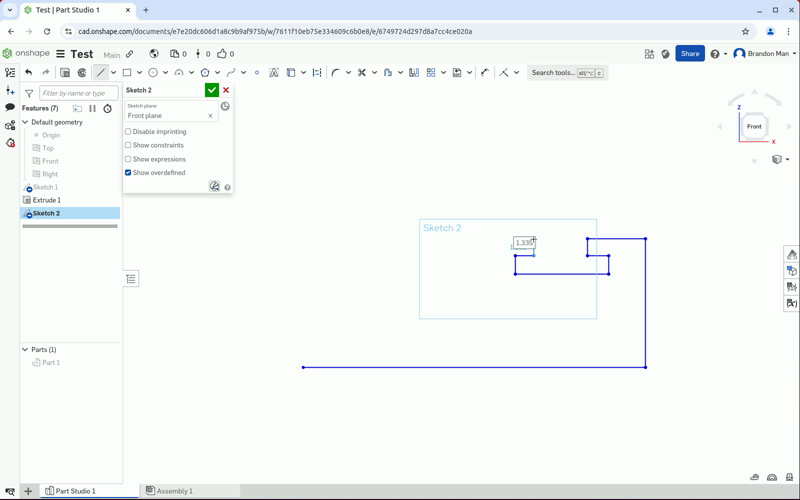
scroll(6)
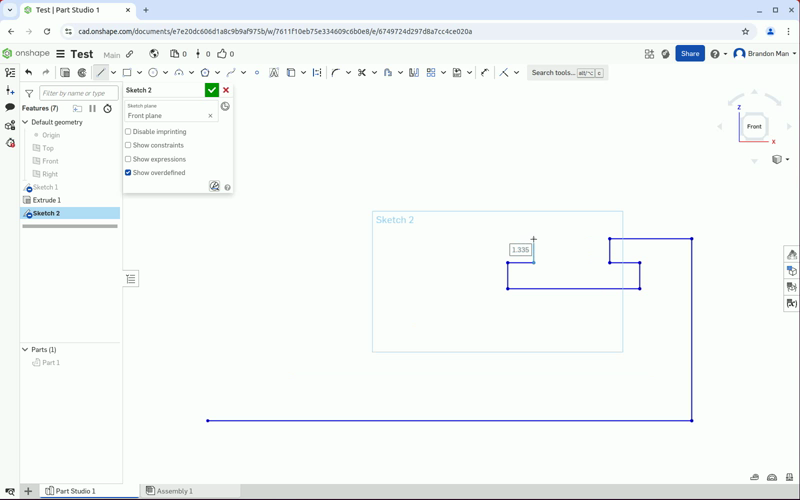
scroll(6)
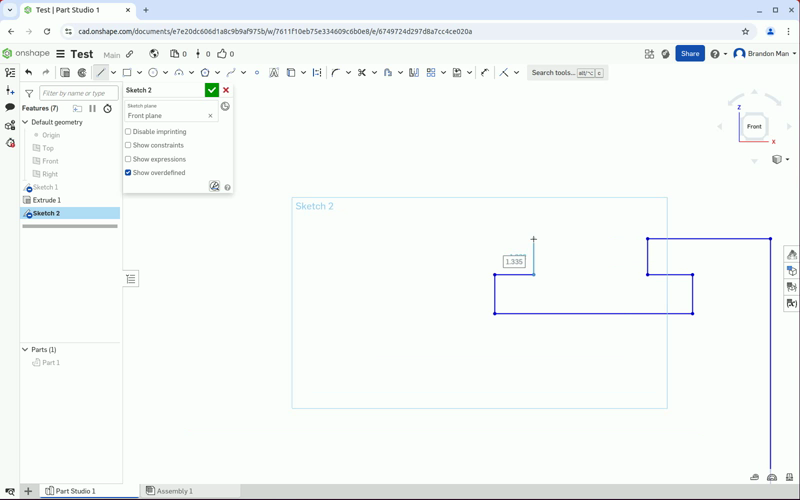
scroll(6)
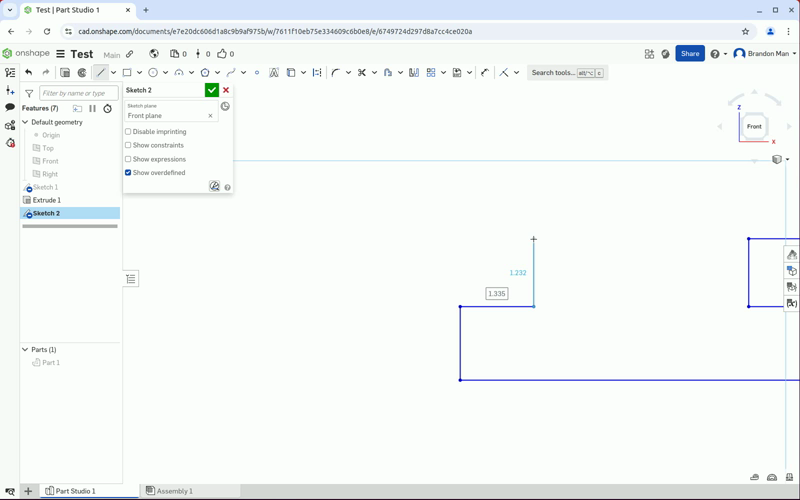
click(533, 238)
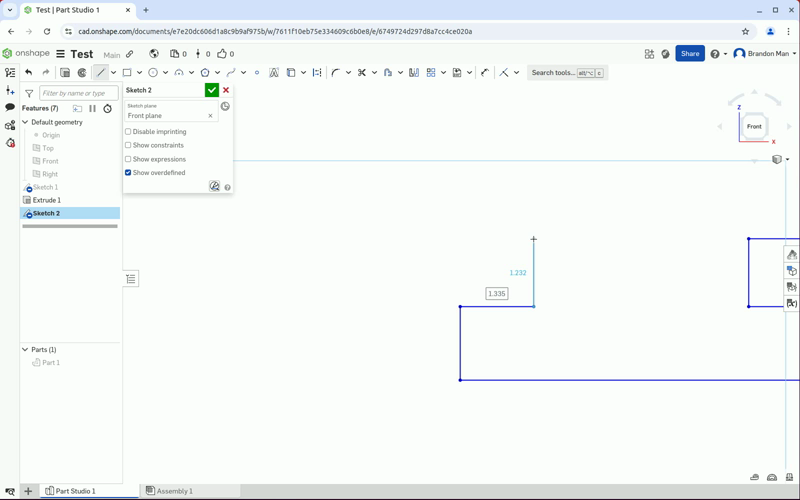
scroll(-6)
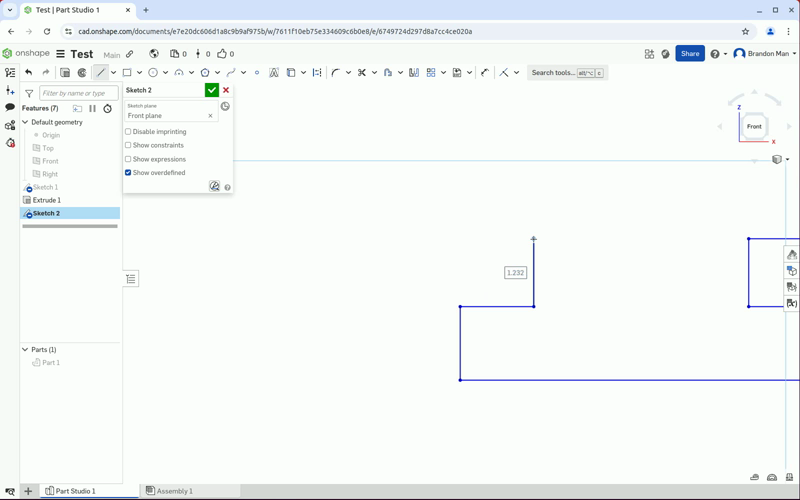
scroll(-6)
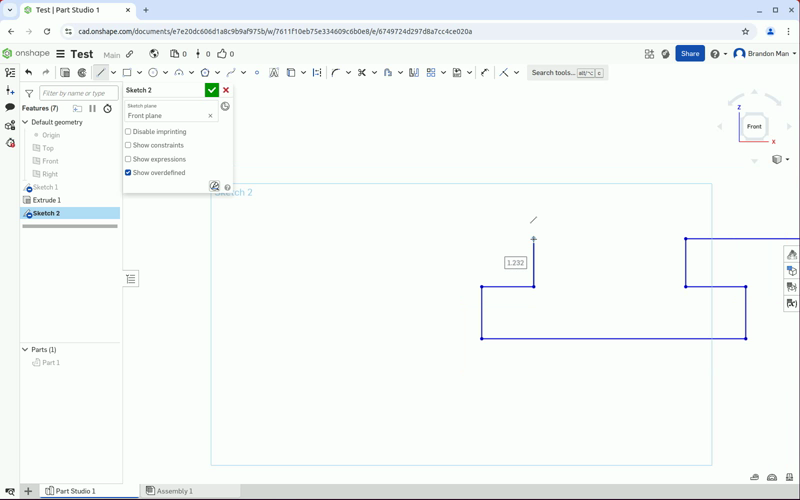
scroll(-6)
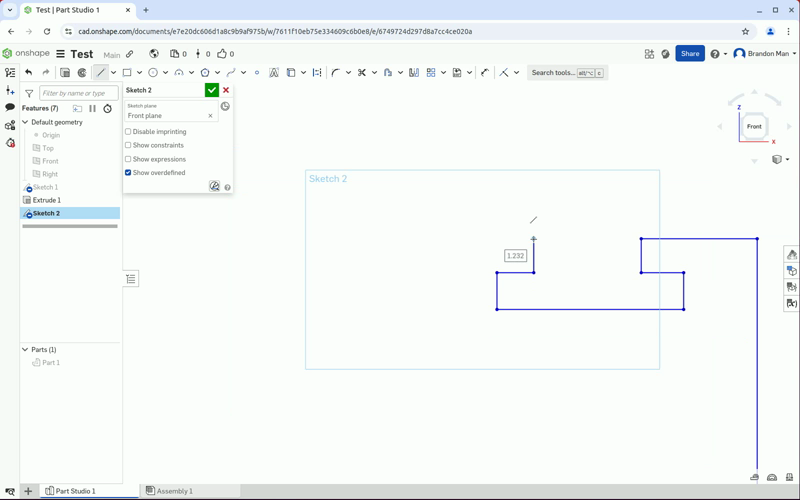
scroll(-6)
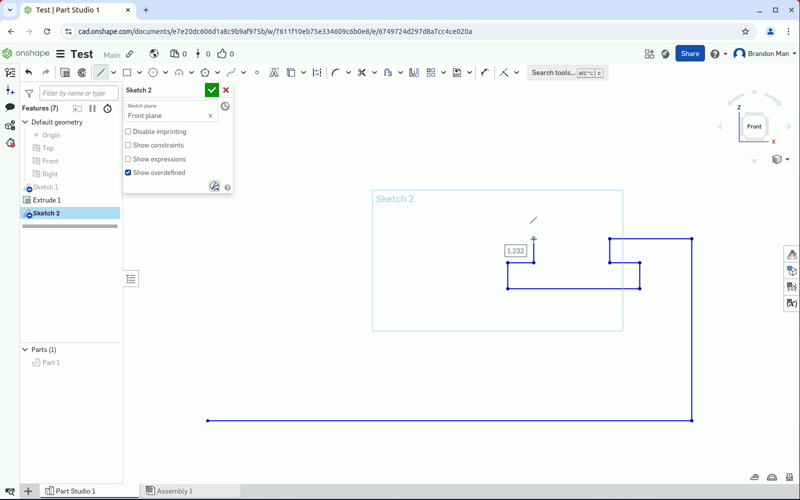
scroll(-6)
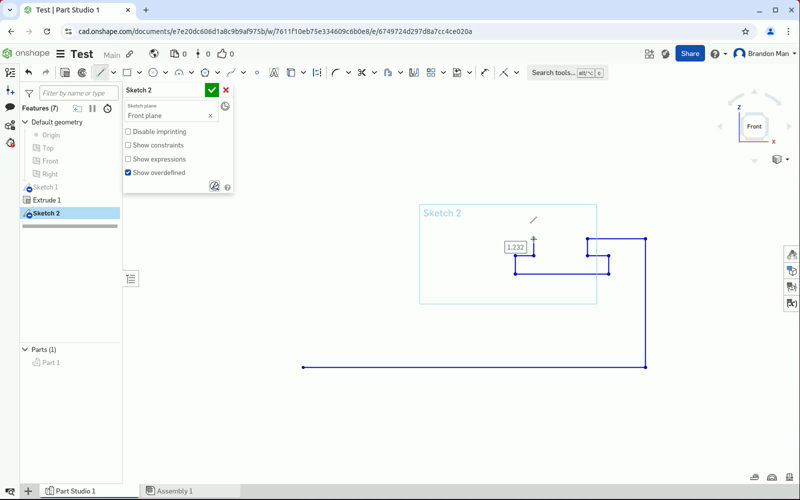
scroll(-6)
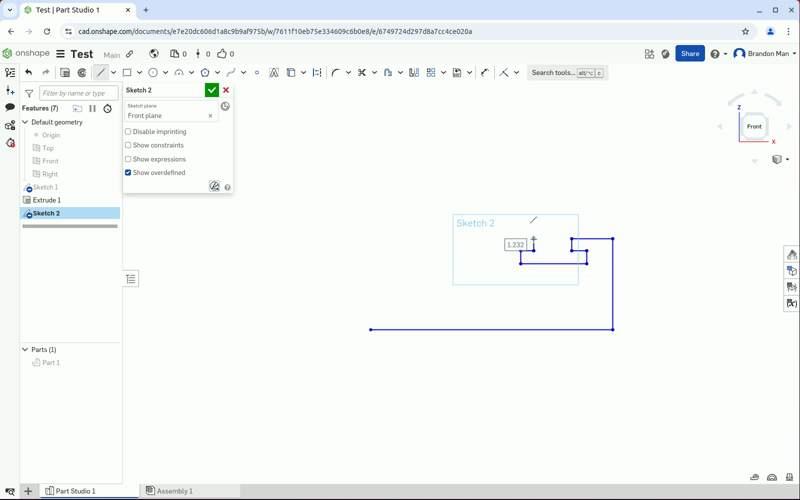
scroll(-6)
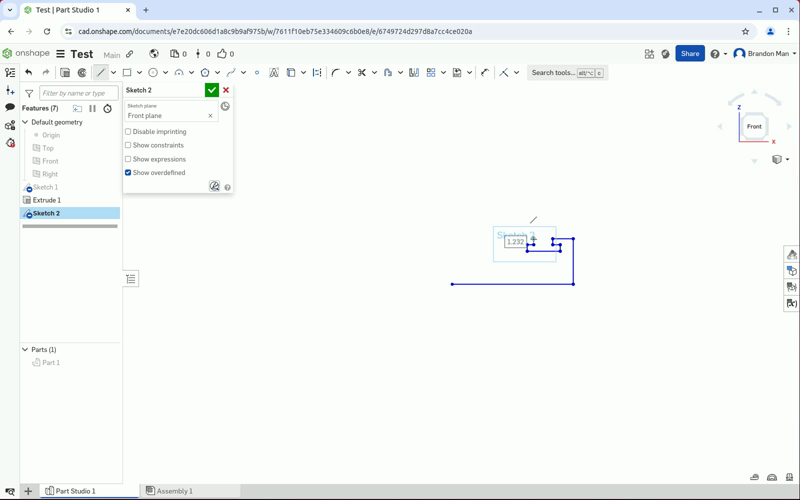
key_up(shift)
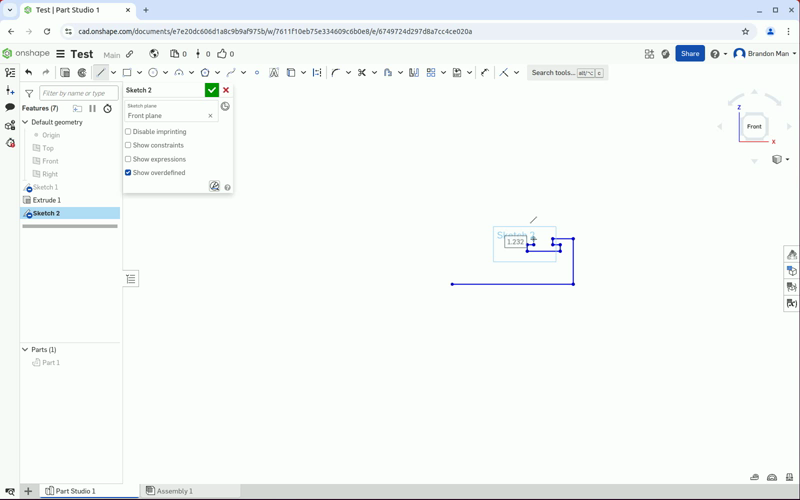
key_down(shift)
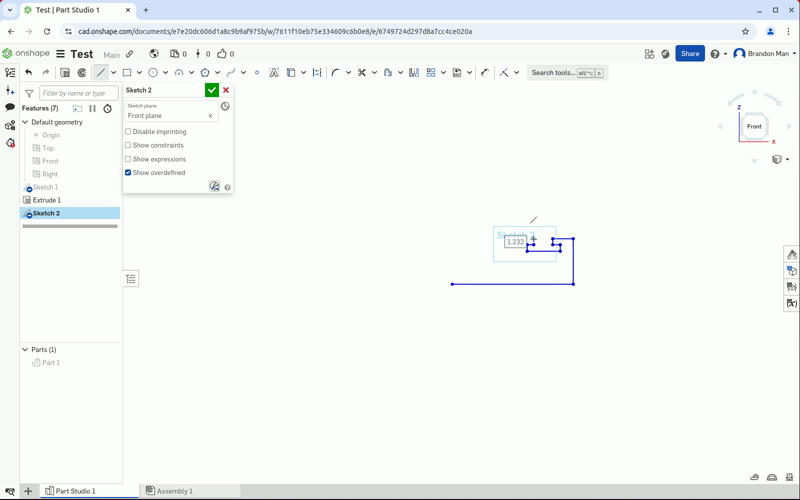
mouse_move(563, 238)
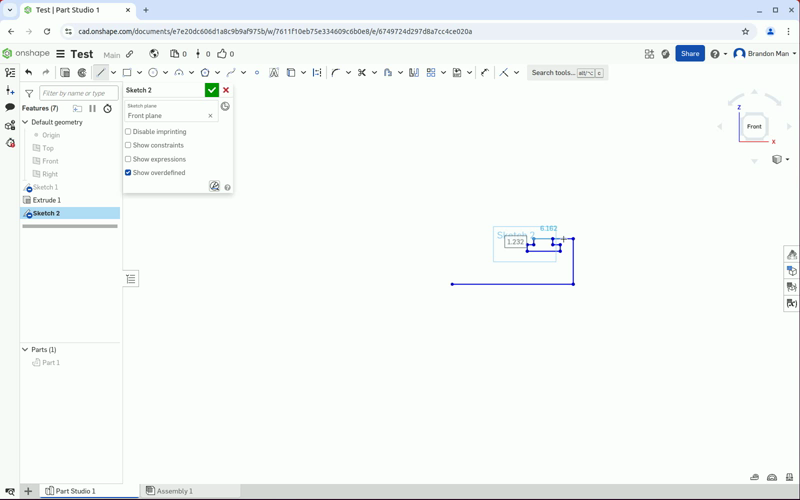
mouse_move(513, 238)
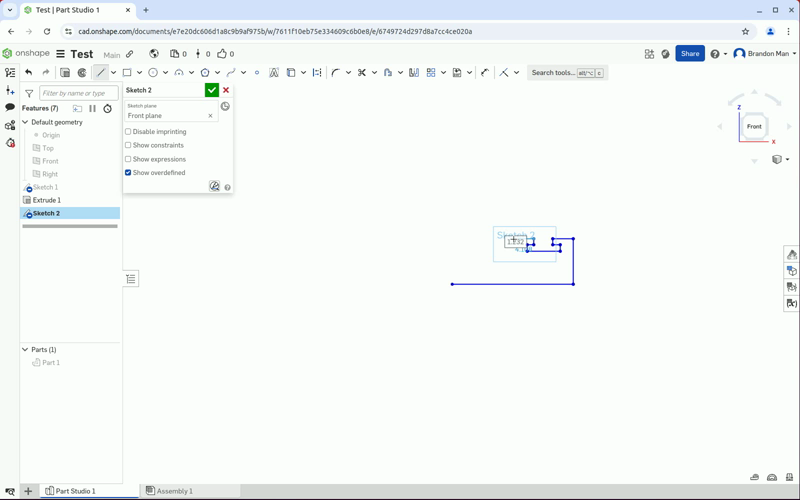
click(513, 238)
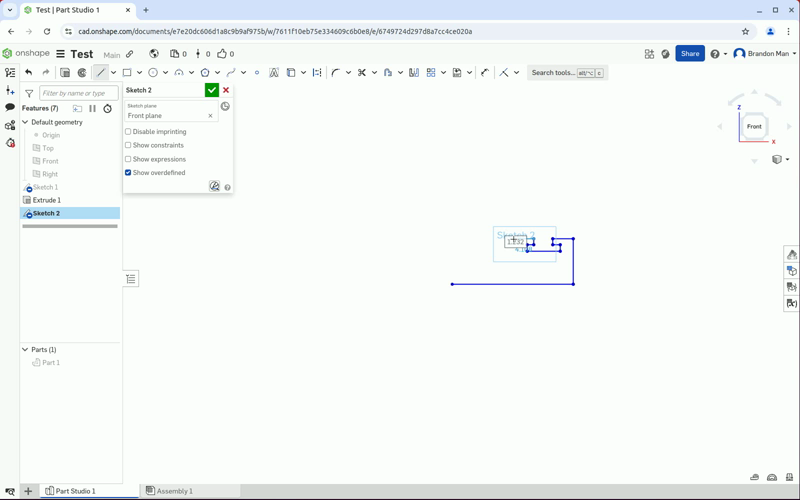
key_up(shift)
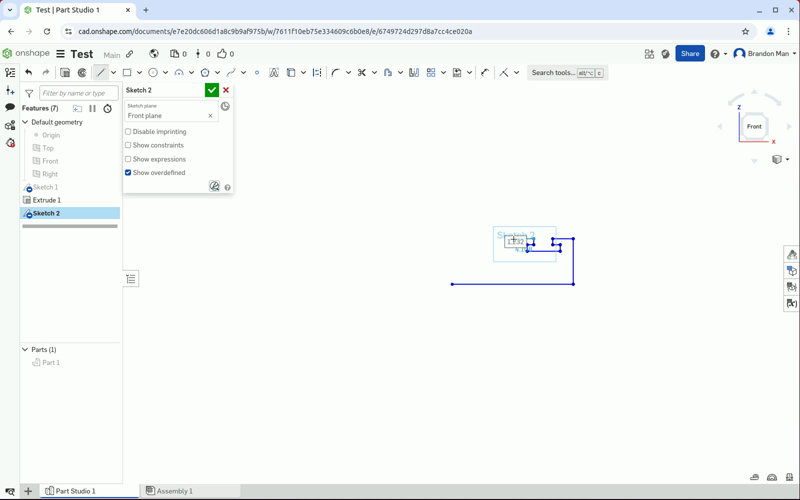
key_down(shift)
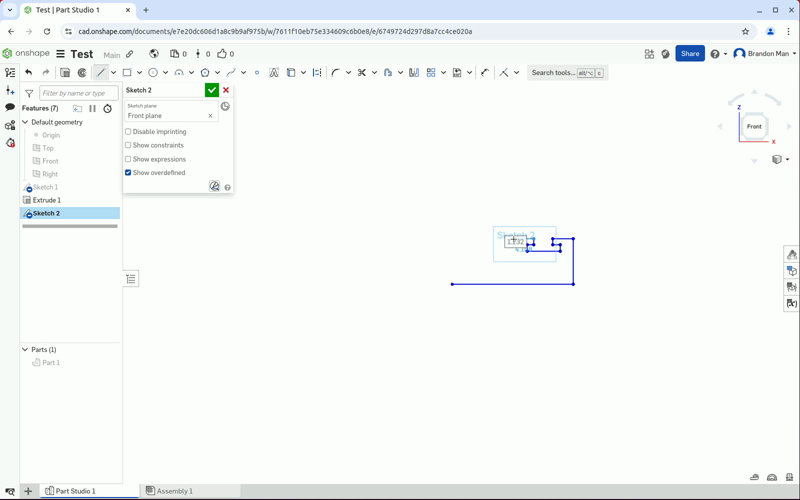
mouse_move(543, 238)
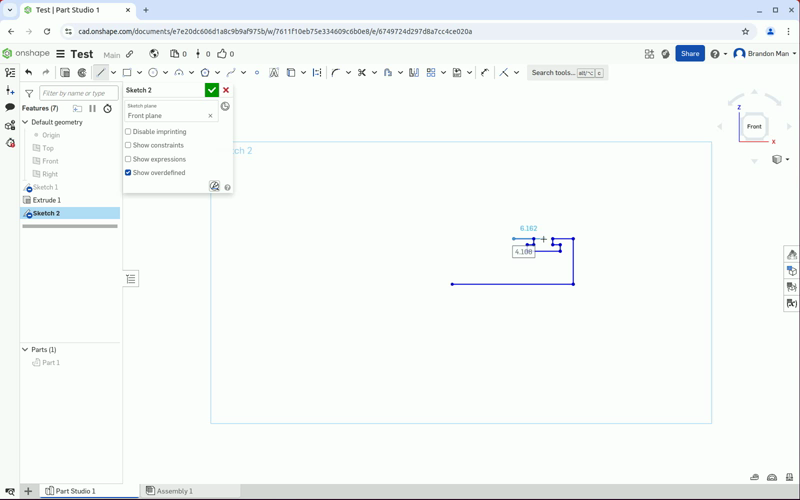
mouse_move(497, 265)
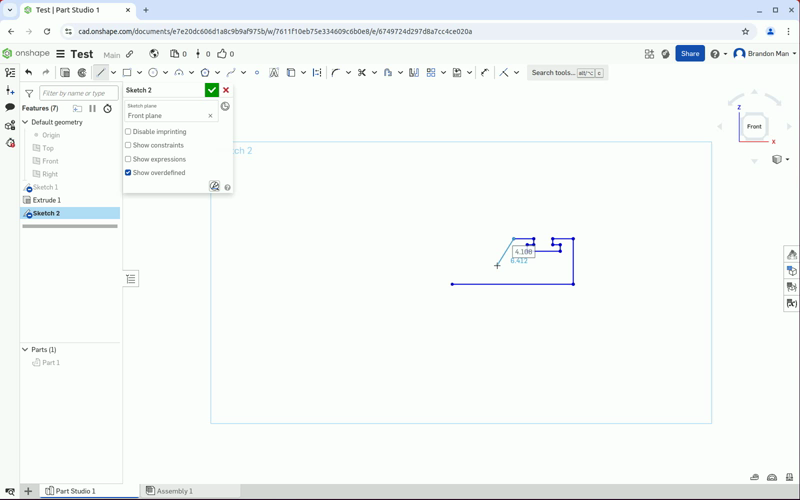
click(497, 265)
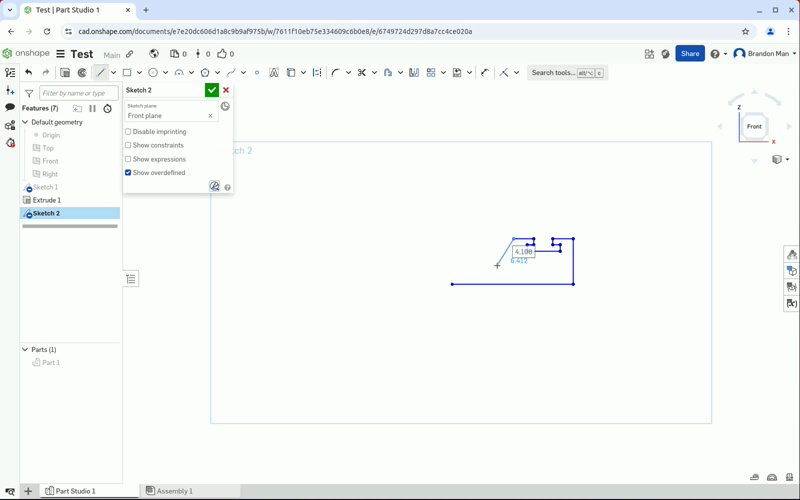
key_up(shift)
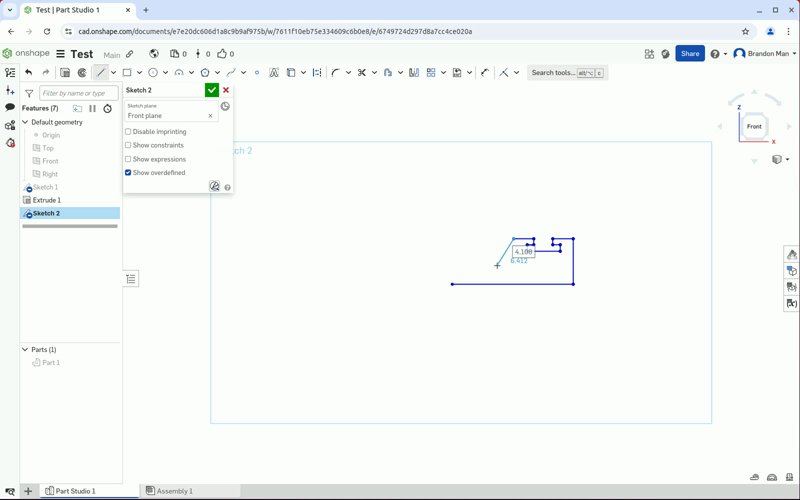
key_down(shift)
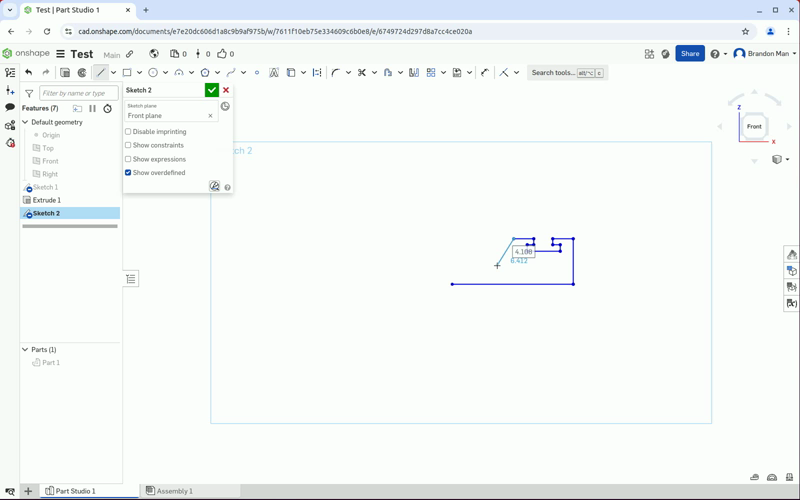
mouse_move(527, 265)
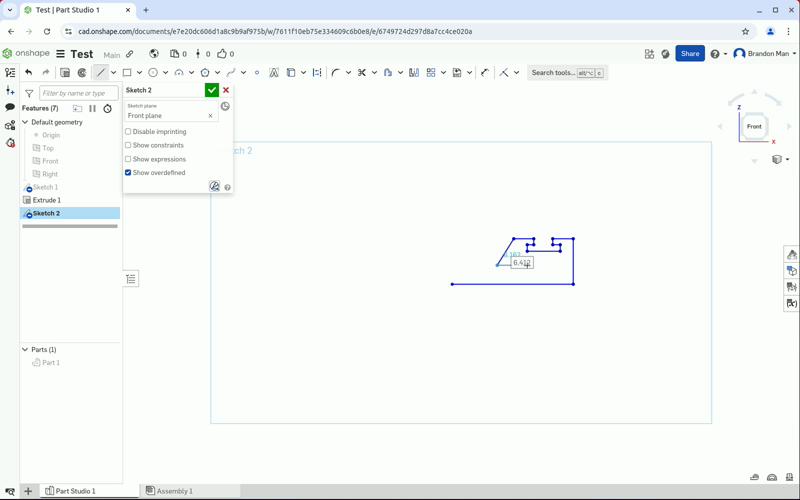
mouse_move(452, 265)
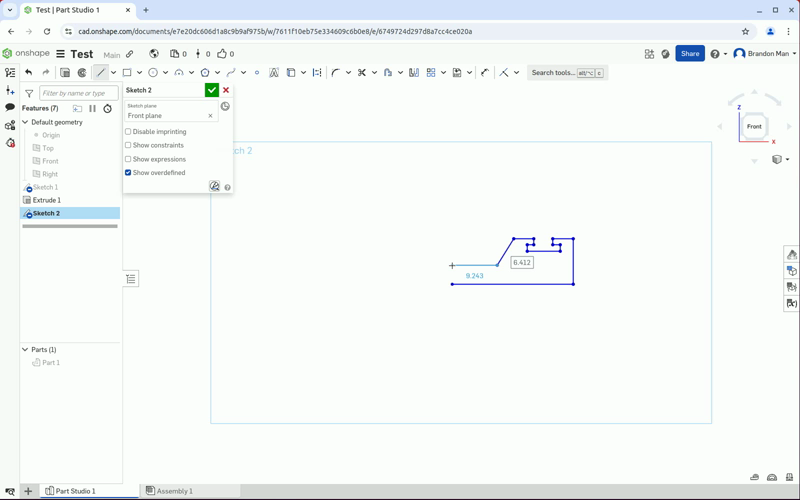
click(452, 265)
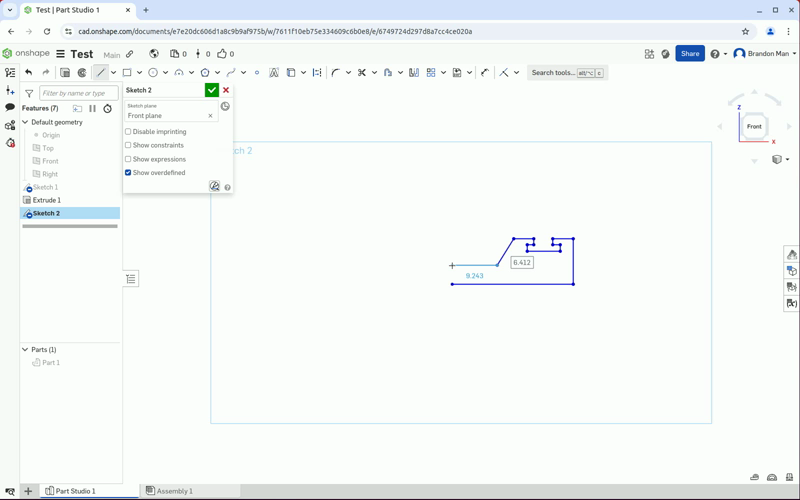
key_up(shift)
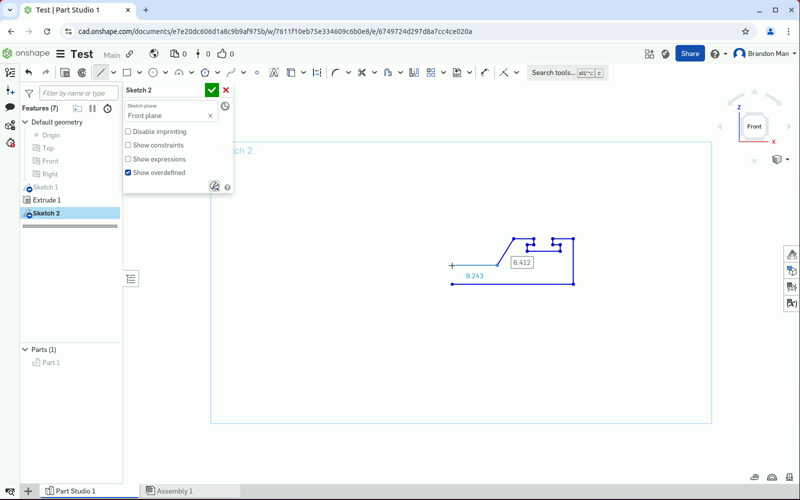
mouse_move(482, 265)
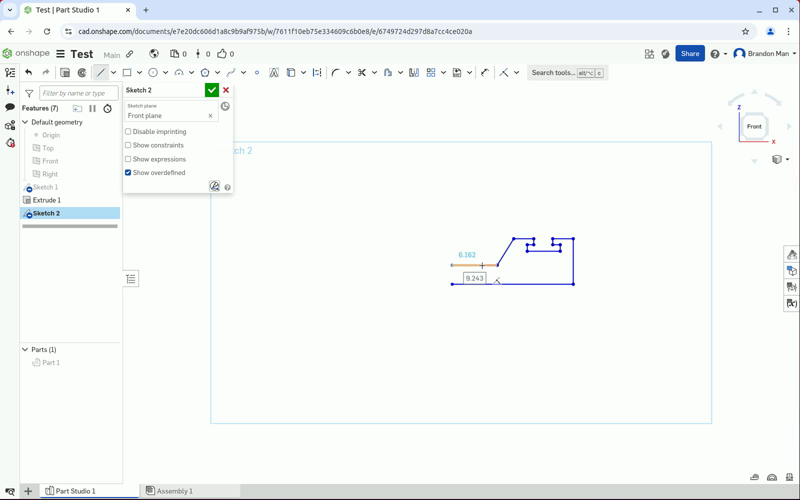
key_down(shift)
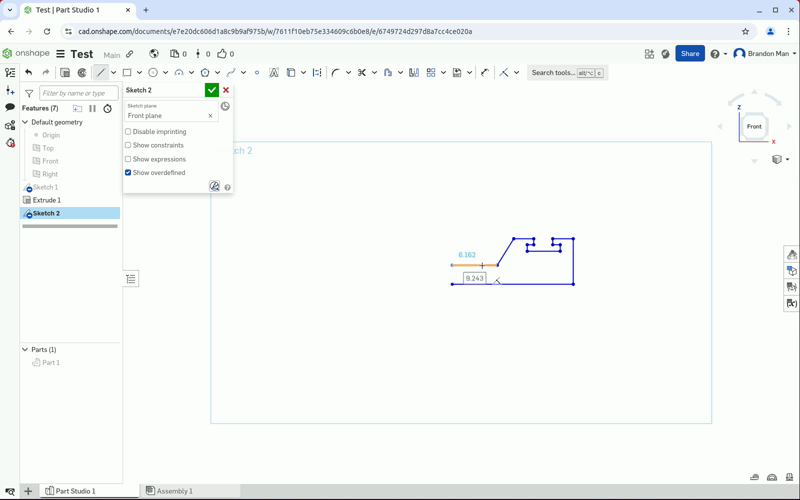
mouse_move(452, 284)
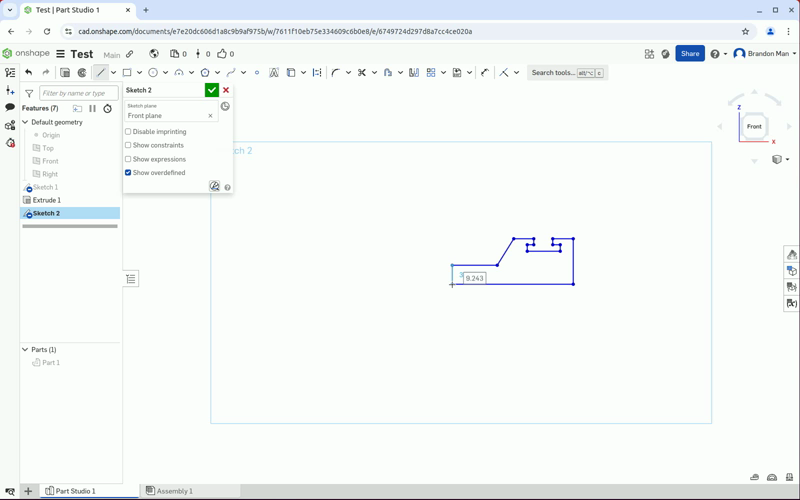
key_up(shift)
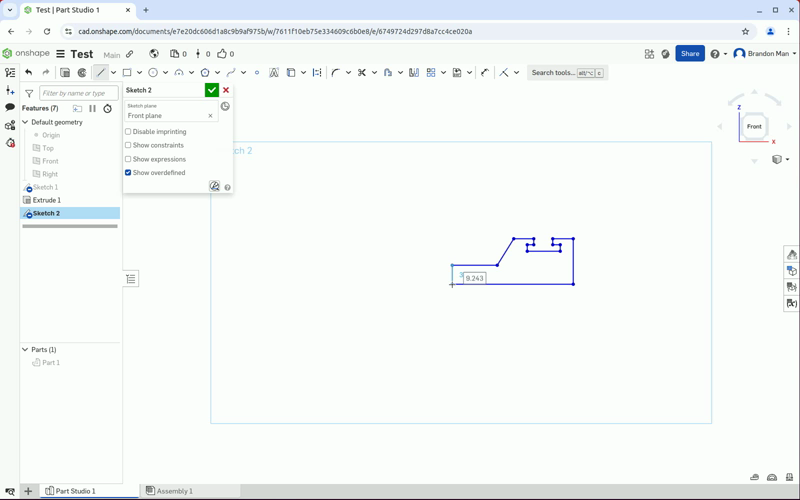
click(452, 284)
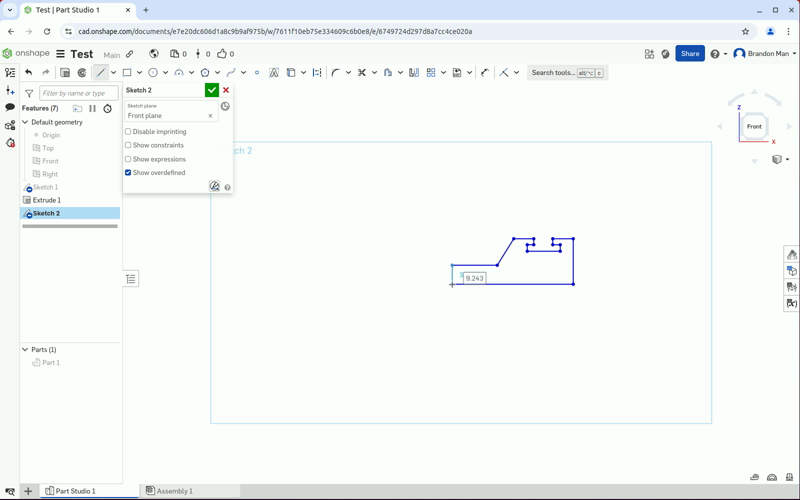
key(esc)
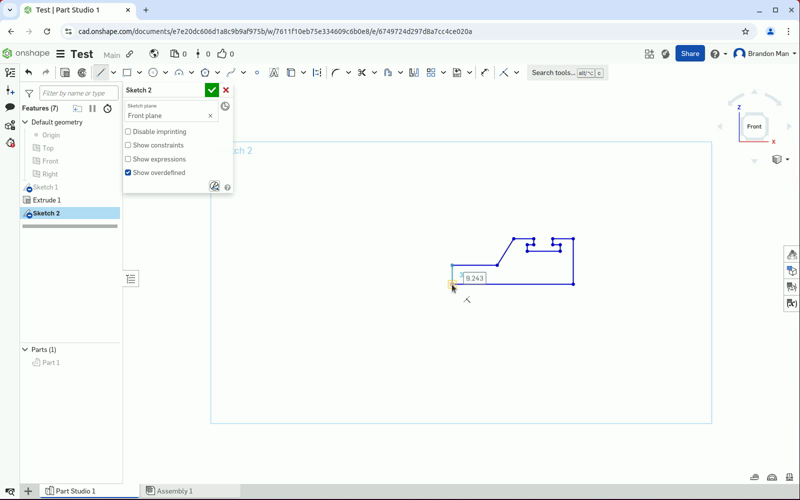
mouse_move(557, 263)
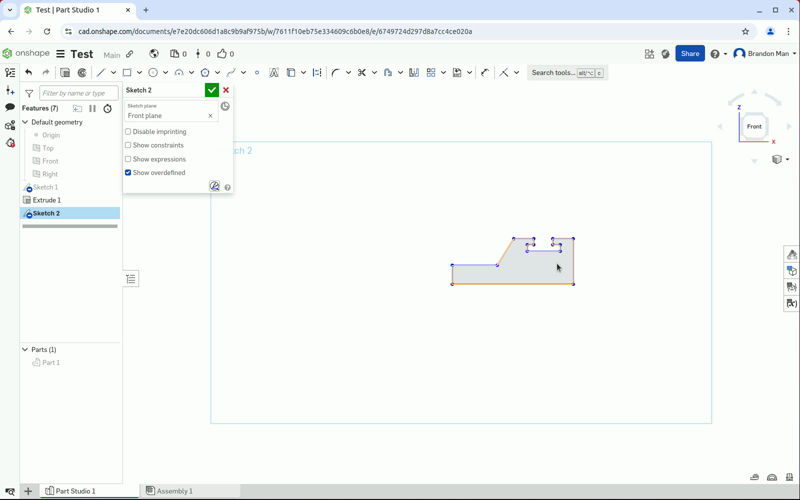
click(557, 263)
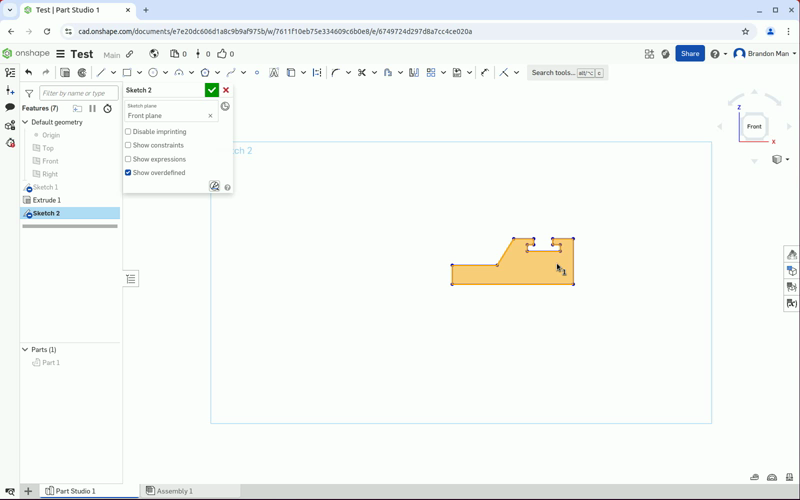
mouse_move(73, 352)
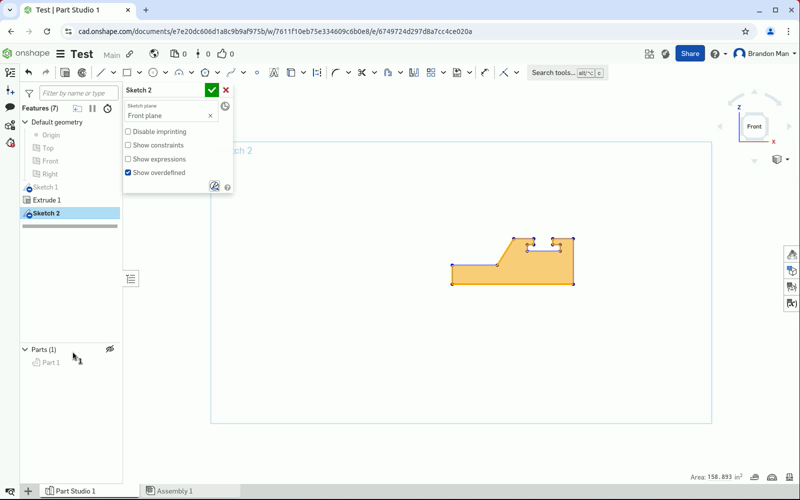
key(shift+y)
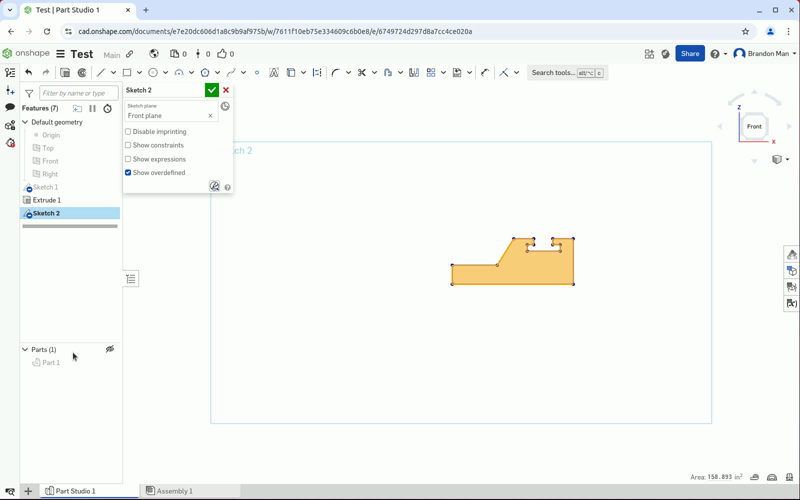
key(shift+e)
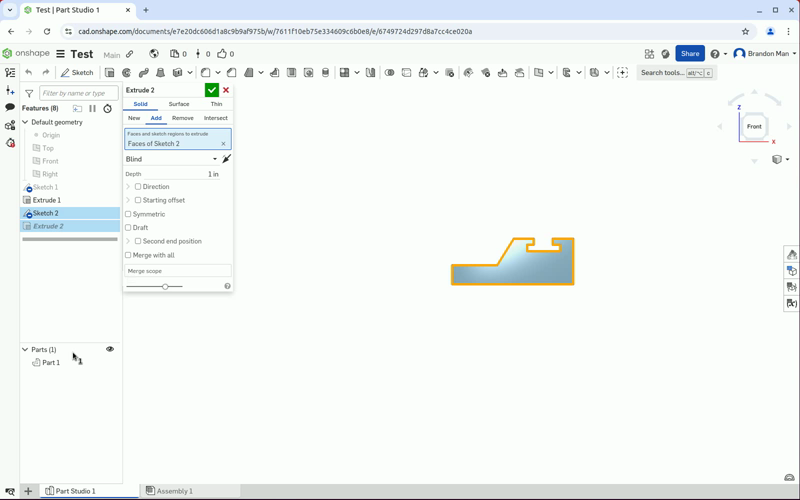
mouse_move(143, 106)
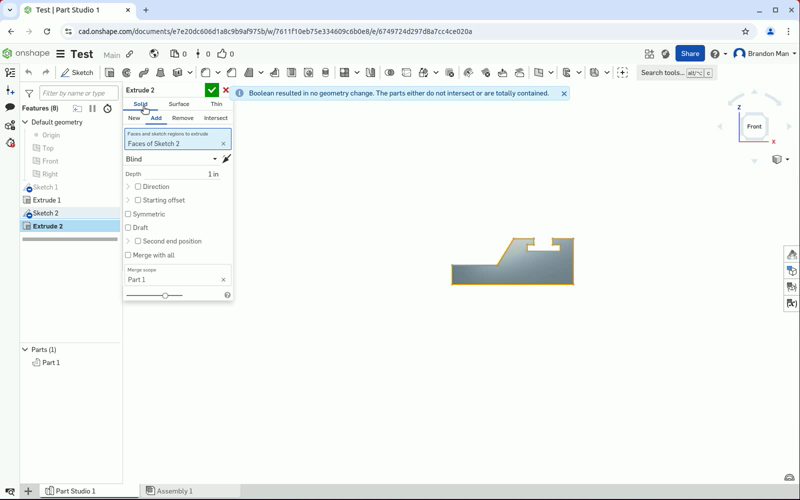
click(143, 106)
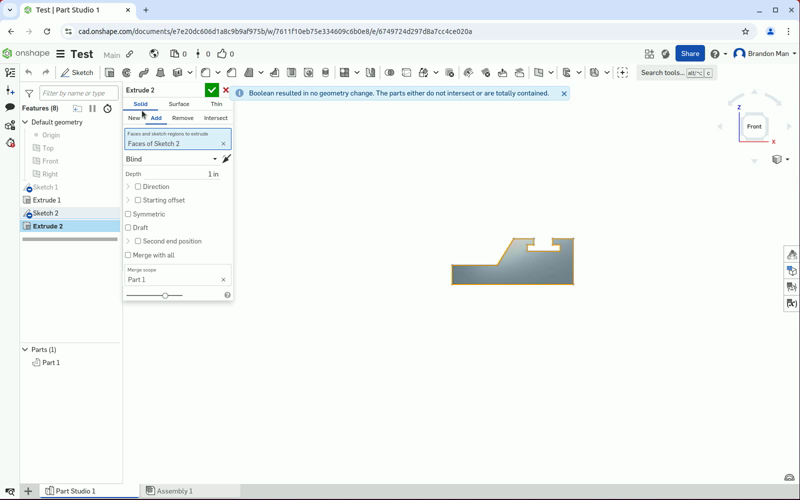
mouse_move(137, 120)
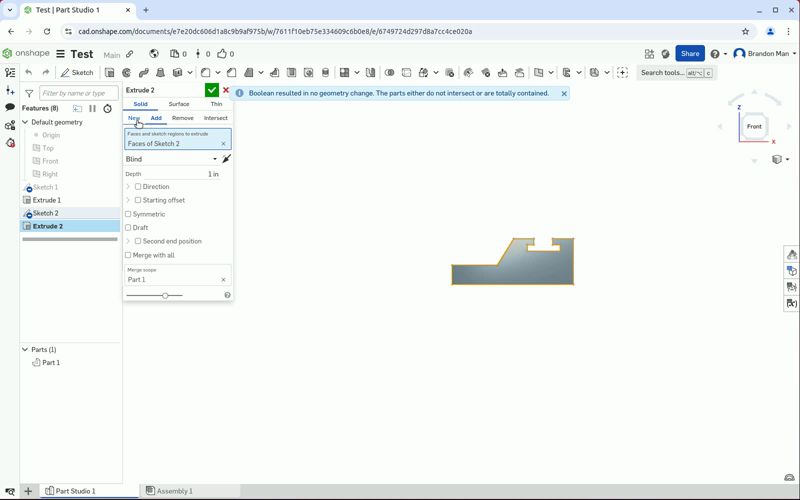
click(137, 120)
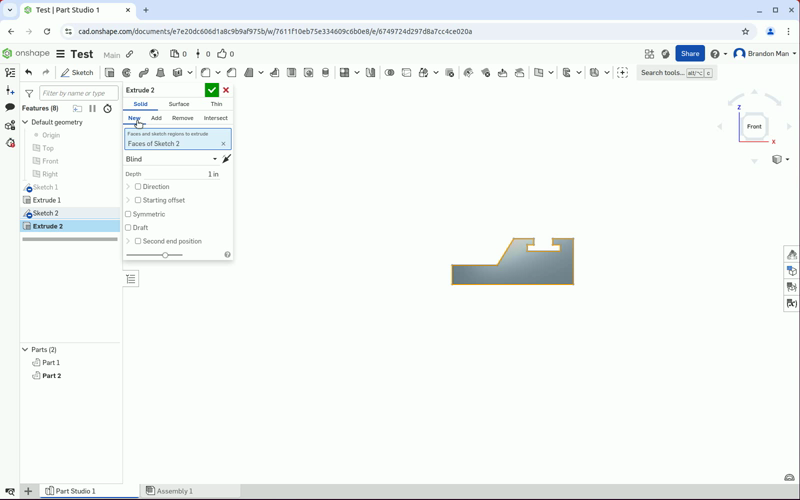
key(tab, 4)
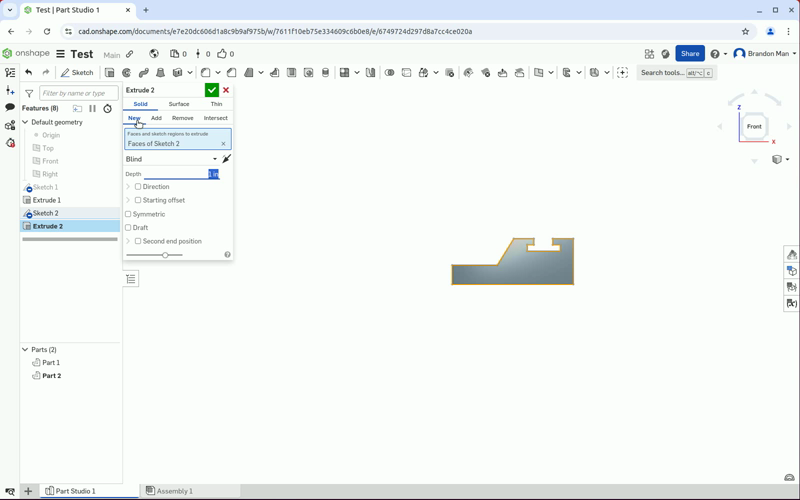
text(13.48)
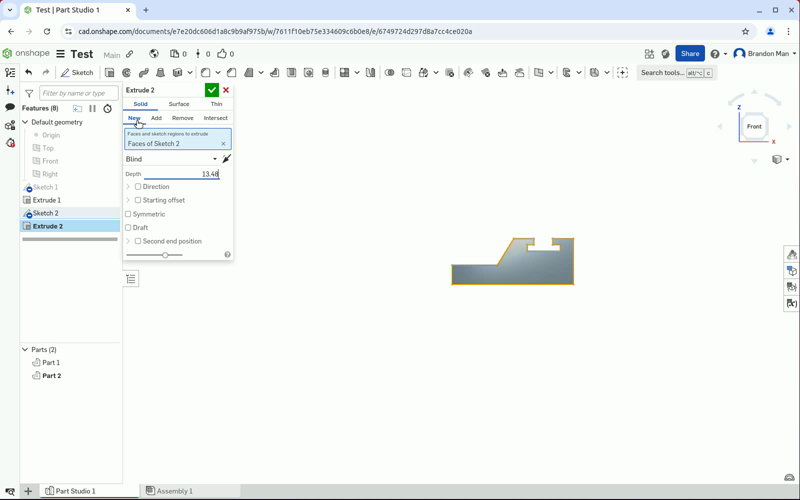
key(enter)
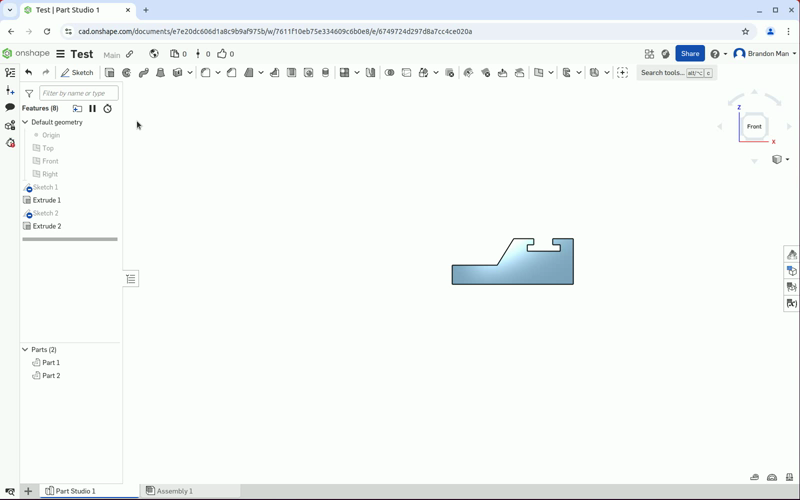
key(shift+h)
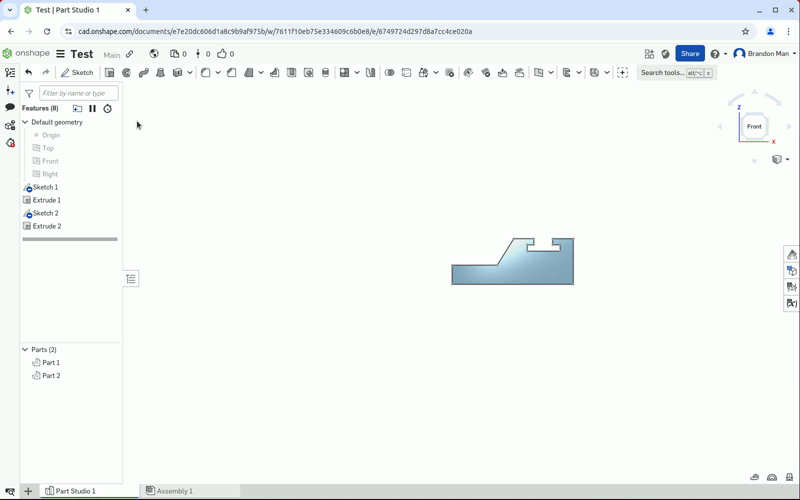
key(shift+h)
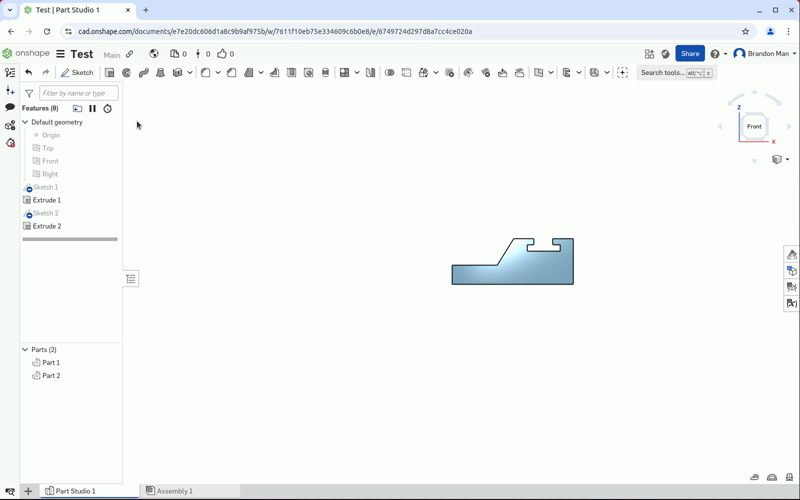
mouse_move(73, 189)
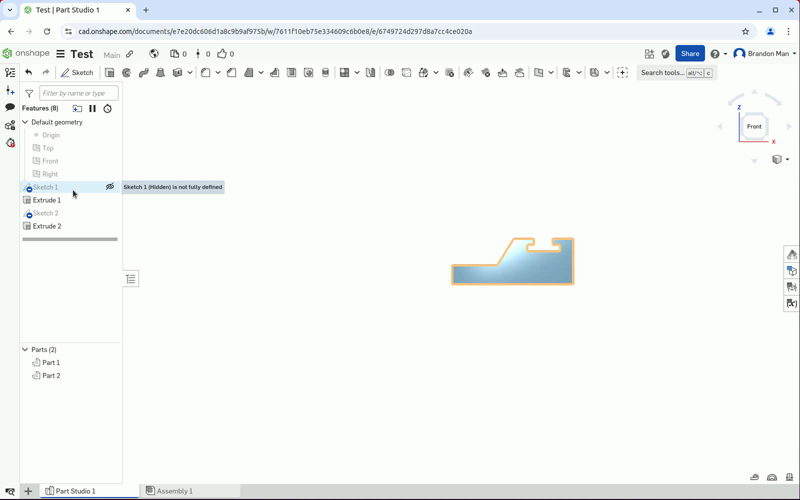
click(73, 189)
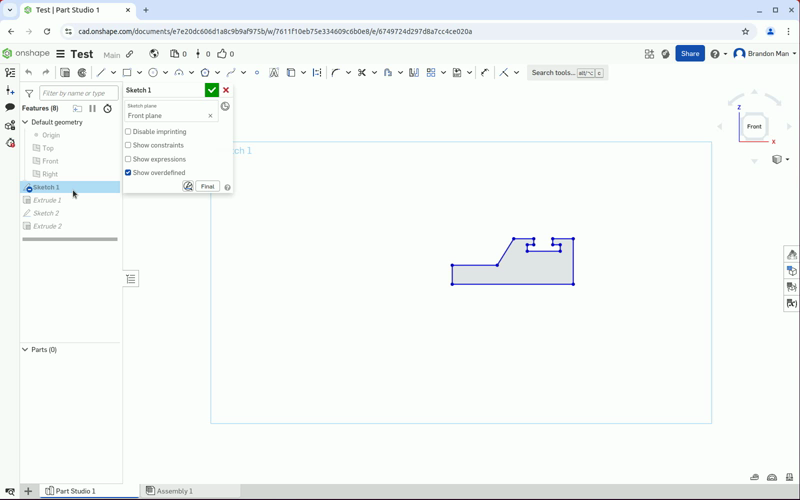
mouse_move(229, 92)
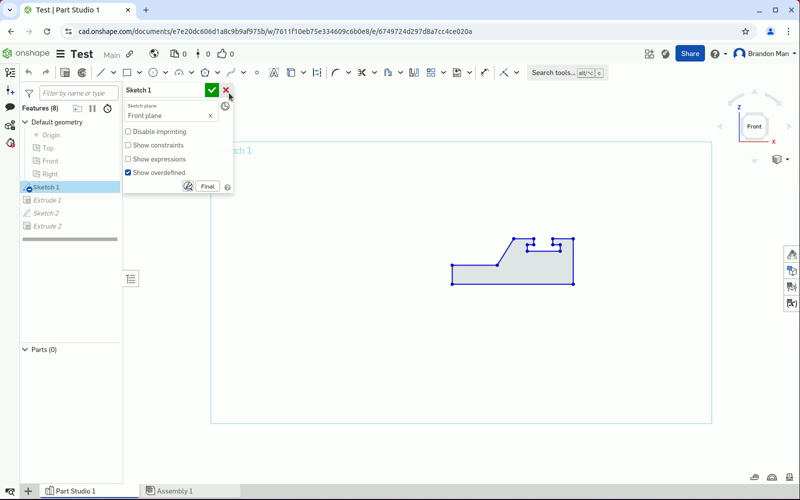
click(229, 92)
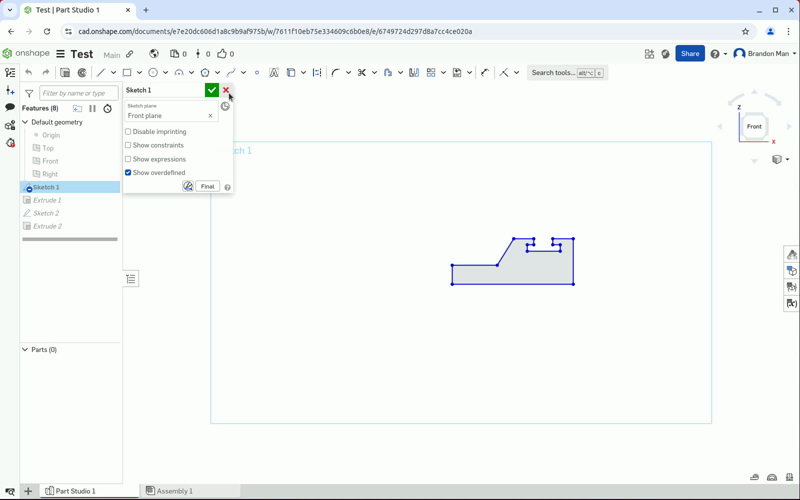
key(shift+s)
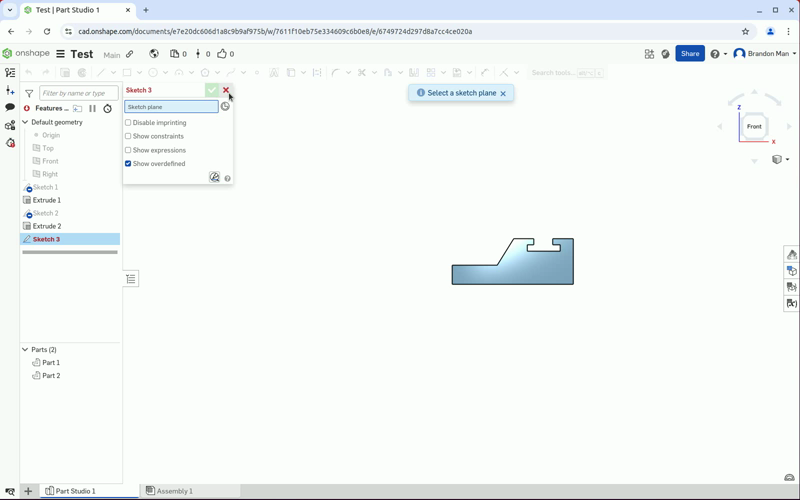
mouse_move(73, 163)
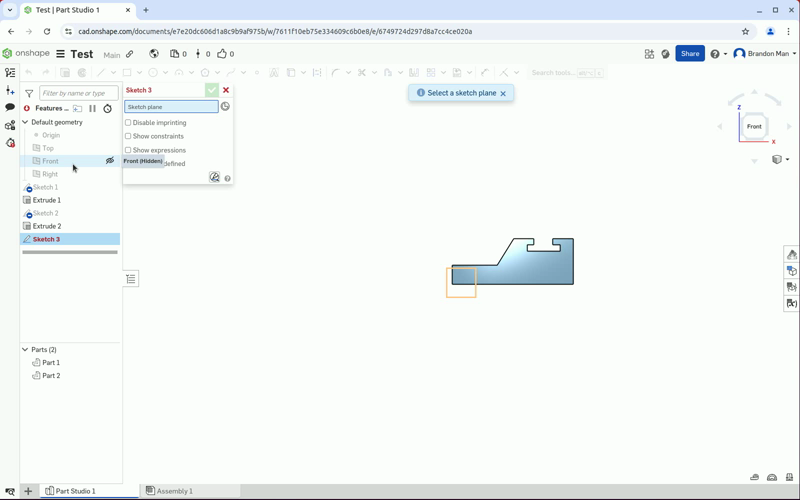
click(73, 163)
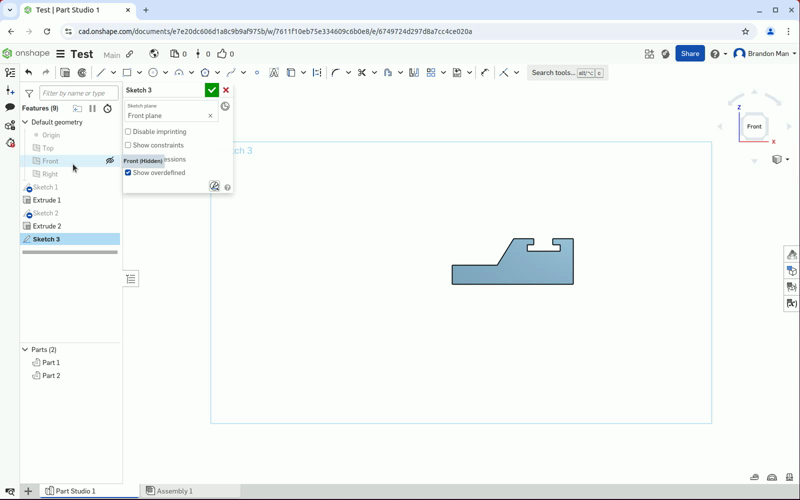
mouse_move(73, 352)
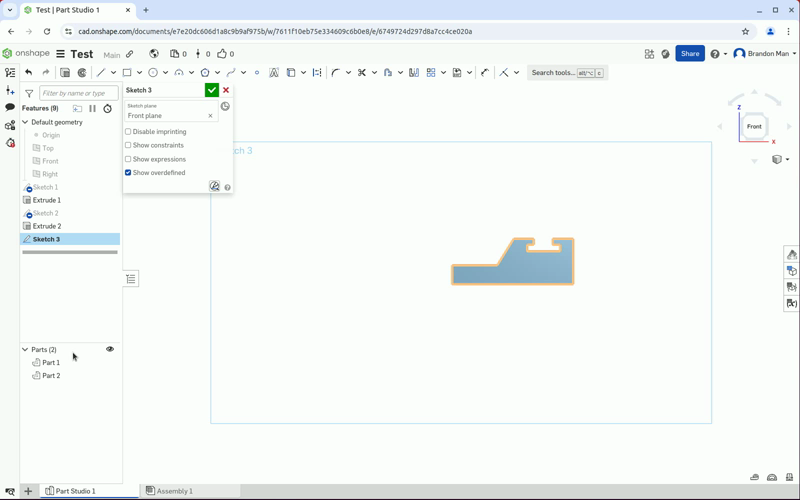
key(y)
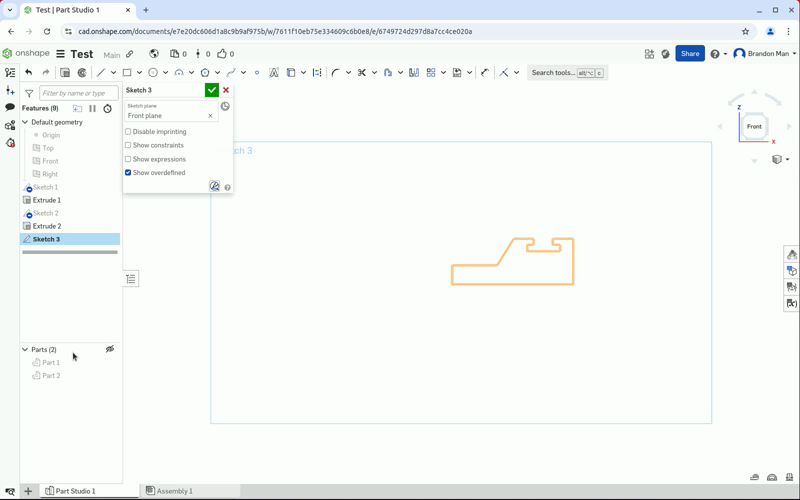
key(l)
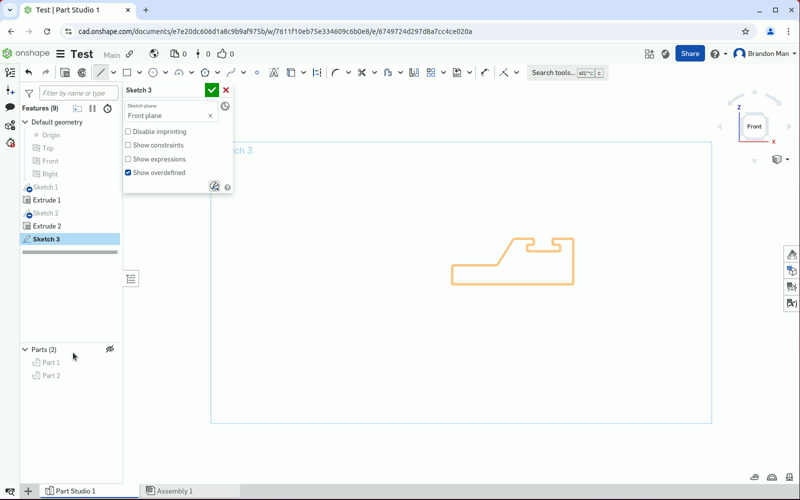
key_down(shift)
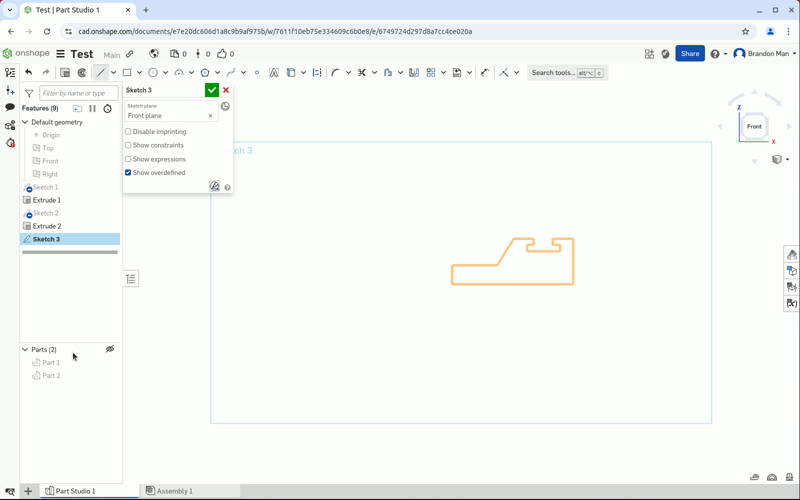
mouse_move(452, 284)
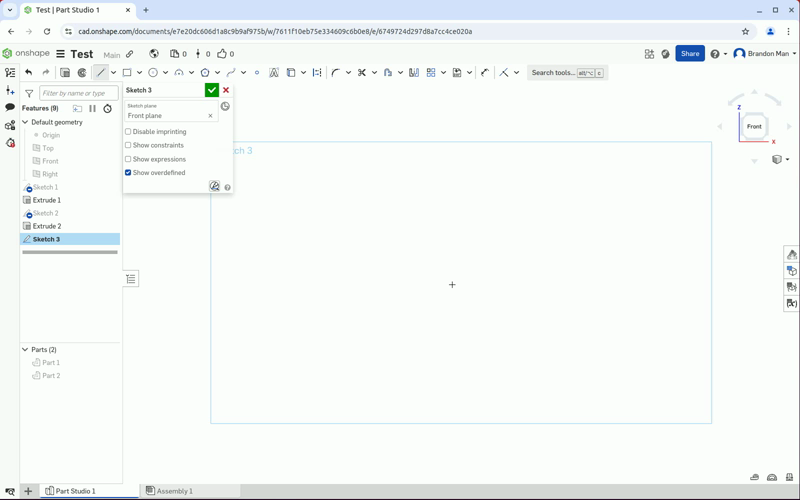
click(452, 284)
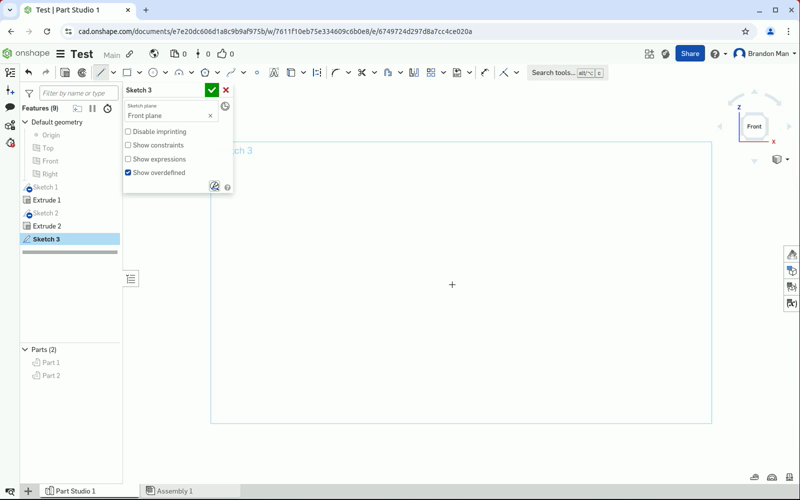
key_up(shift)
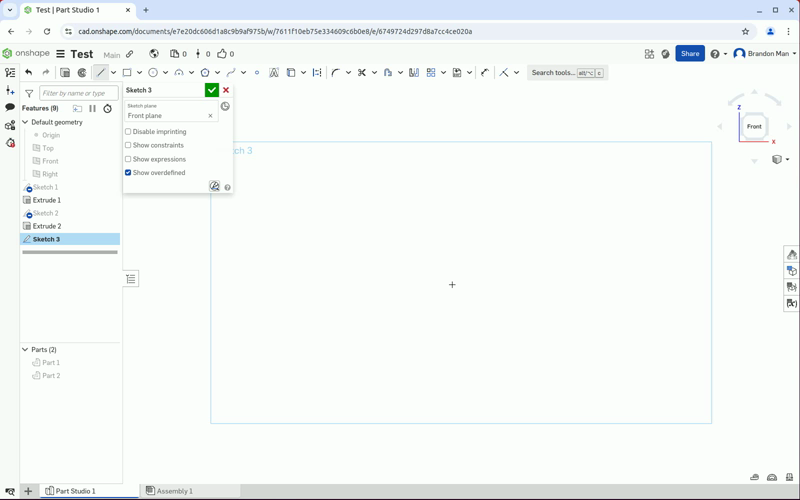
key_down(shift)
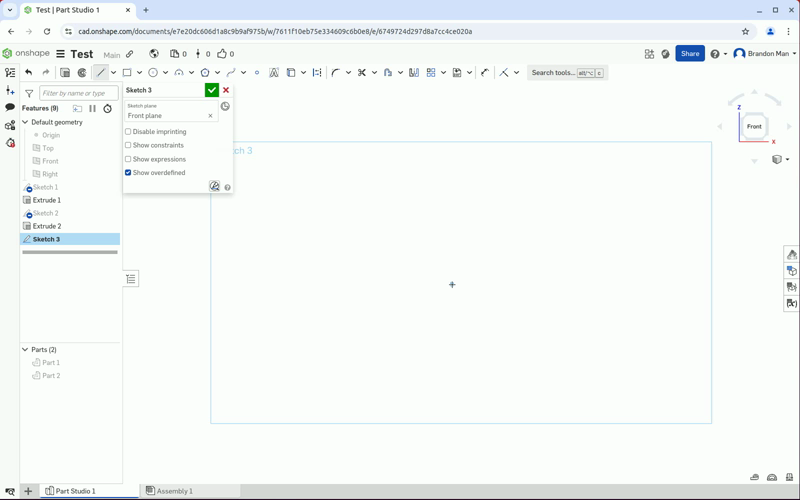
mouse_move(573, 284)
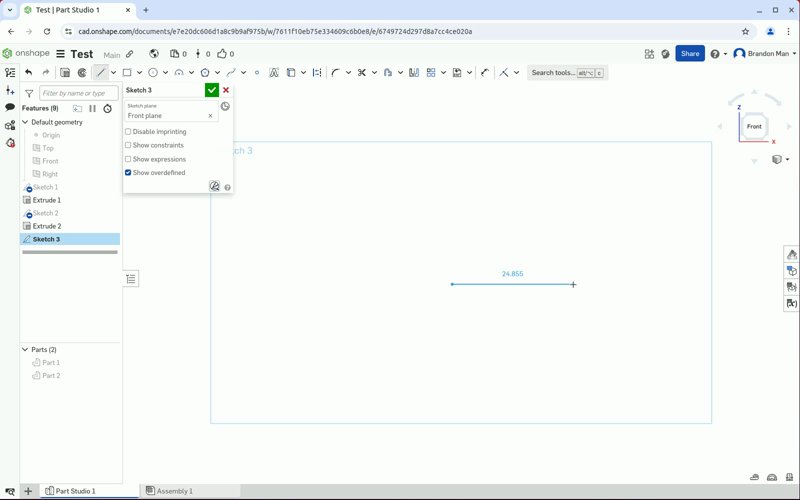
click(573, 284)
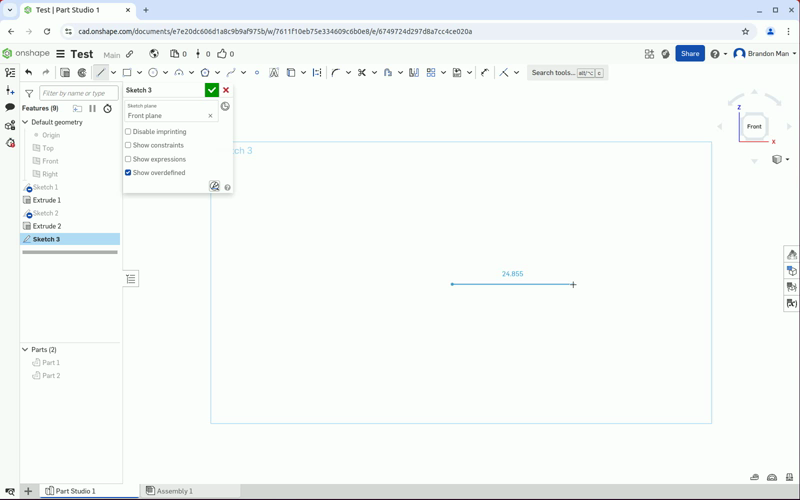
key_up(shift)
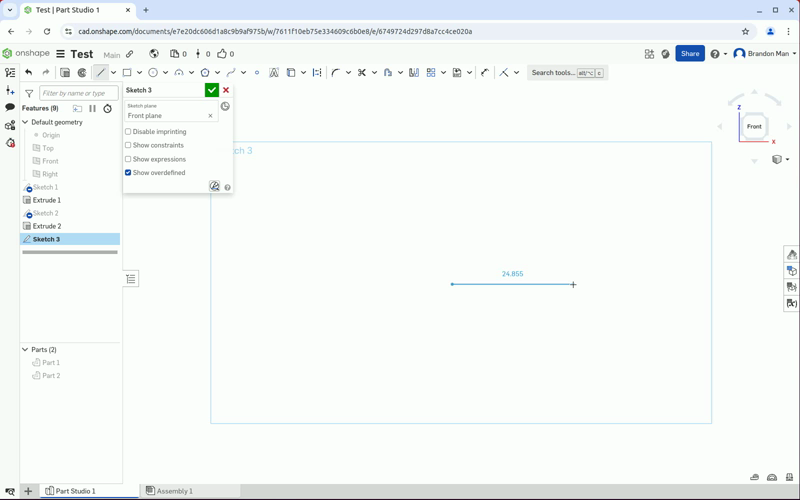
key_down(shift)
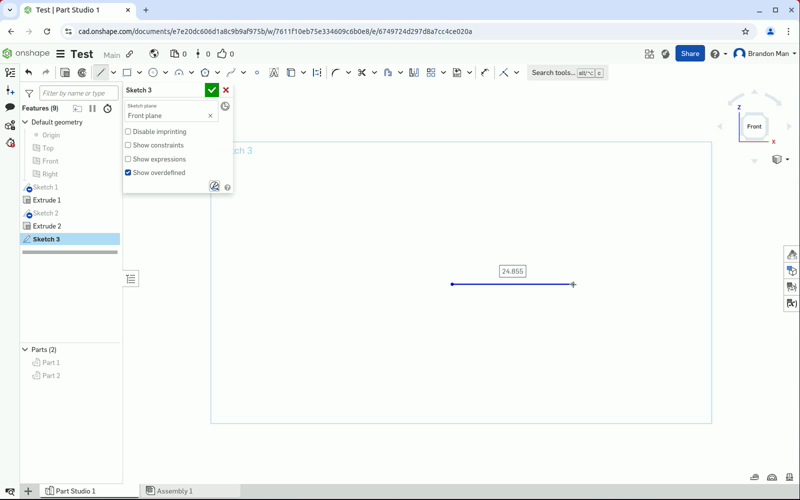
mouse_move(589, 284)
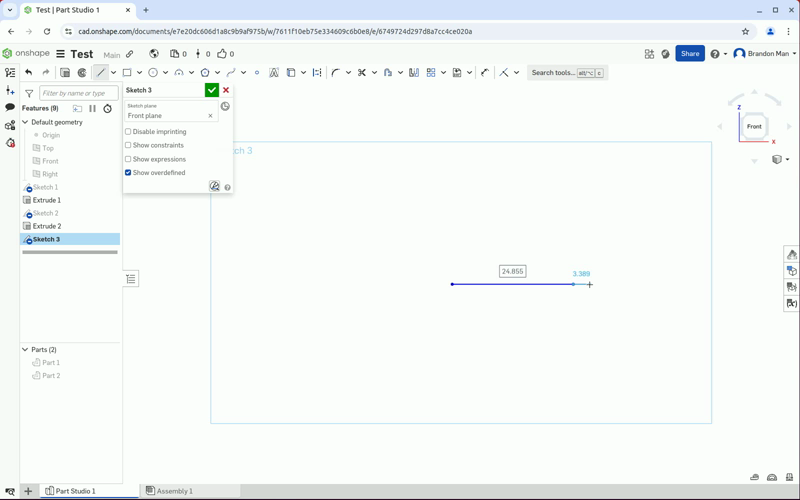
mouse_move(573, 238)
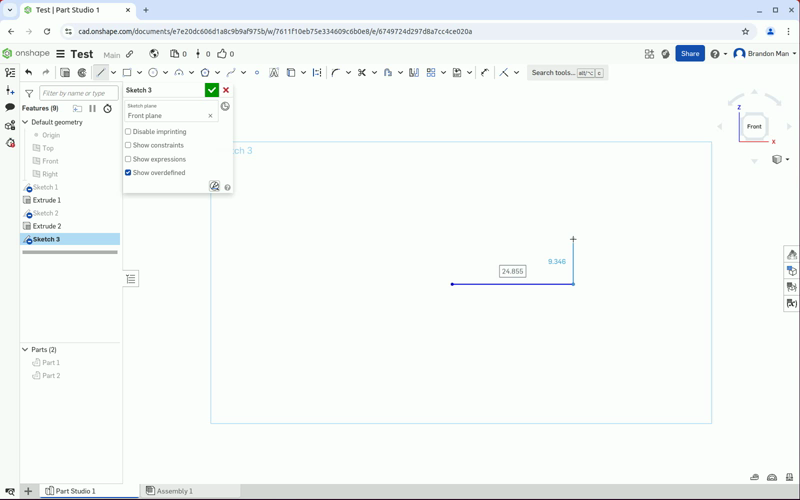
click(573, 238)
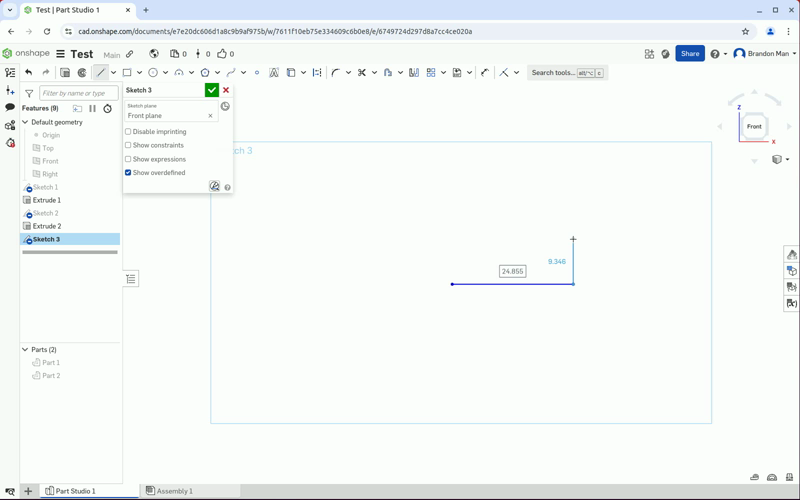
key_up(shift)
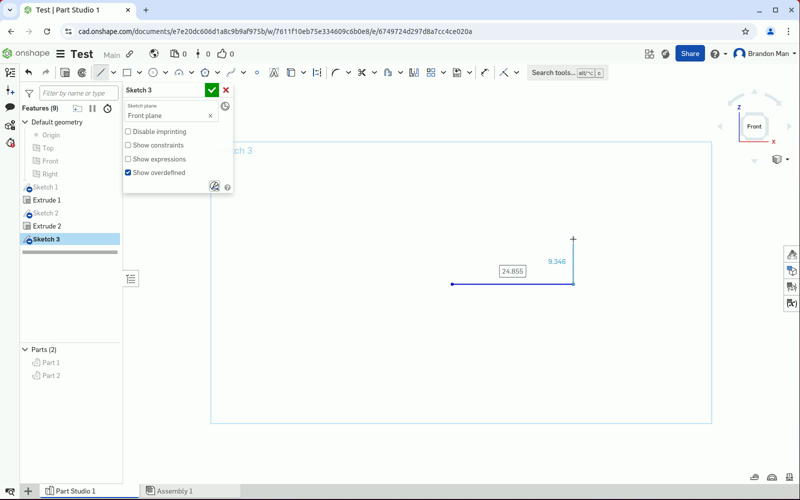
key_down(shift)
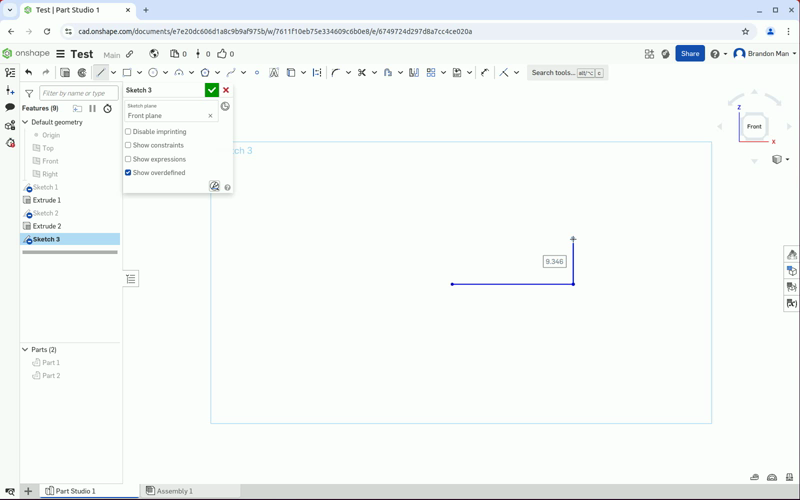
mouse_move(589, 238)
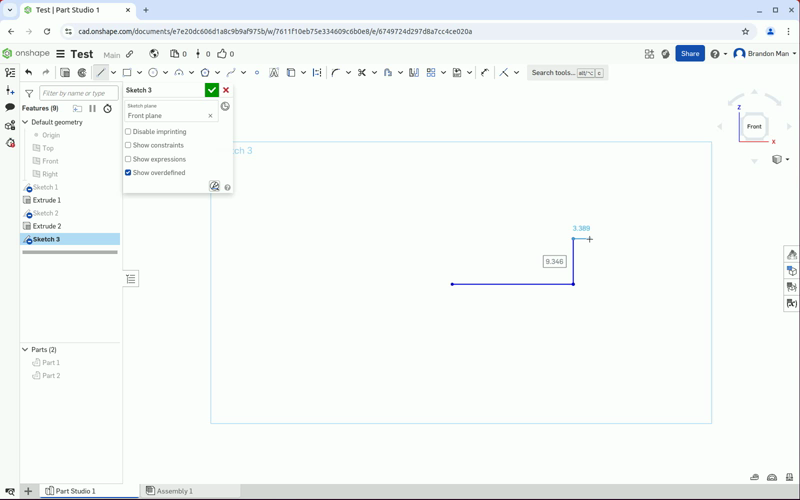
mouse_move(552, 238)
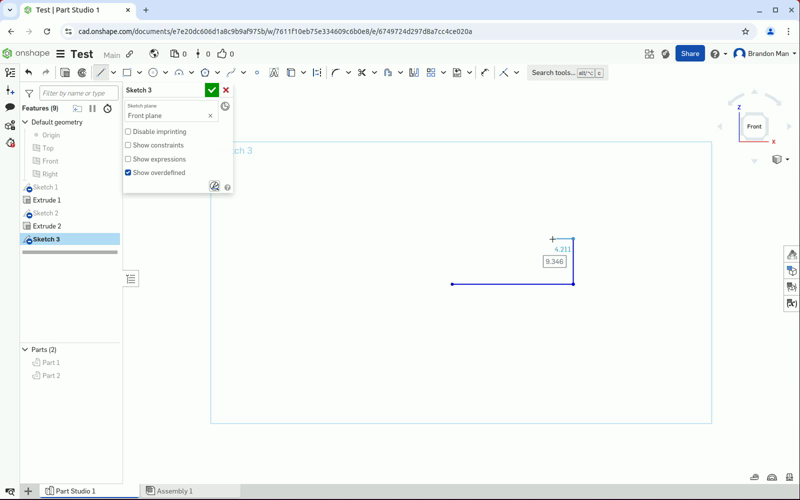
click(552, 238)
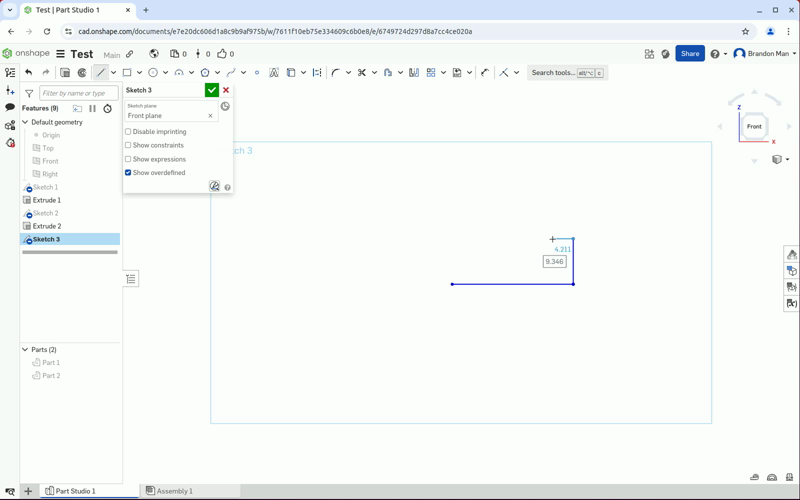
key_up(shift)
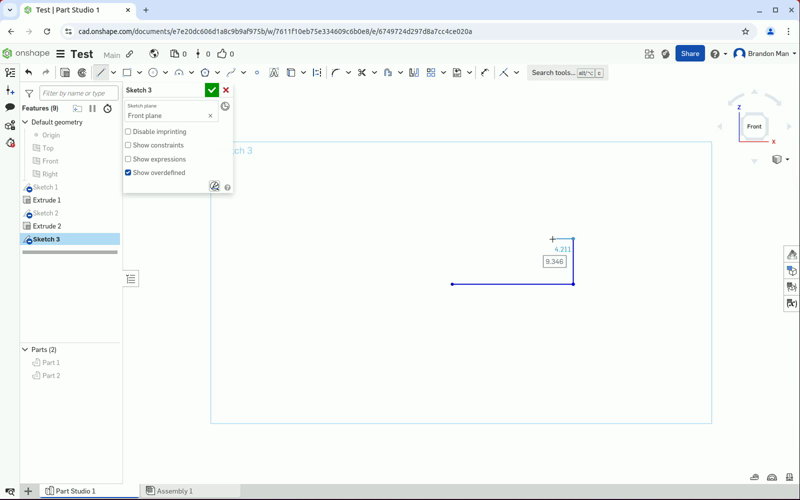
key_down(shift)
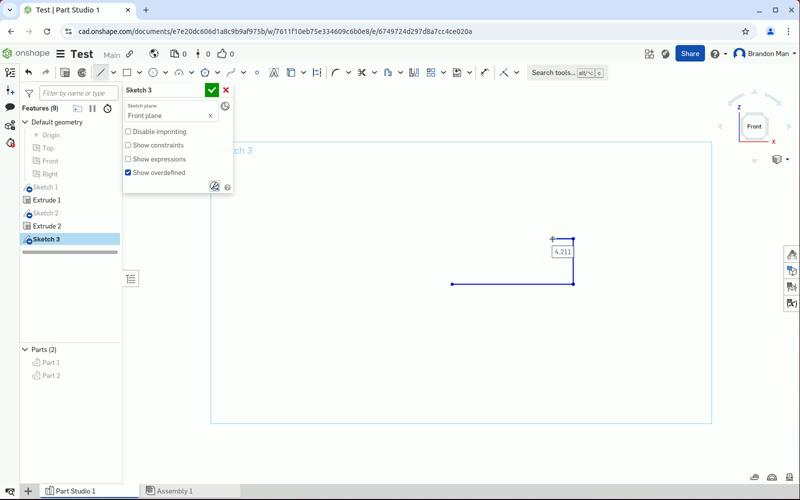
mouse_move(582, 238)
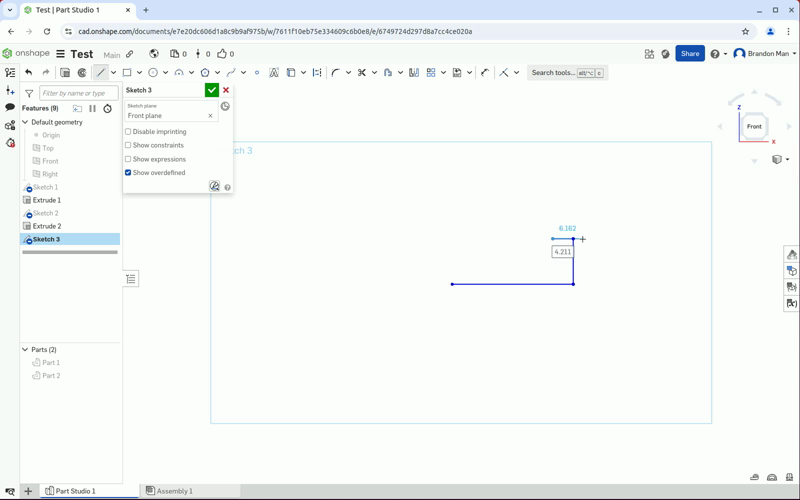
mouse_move(552, 244)
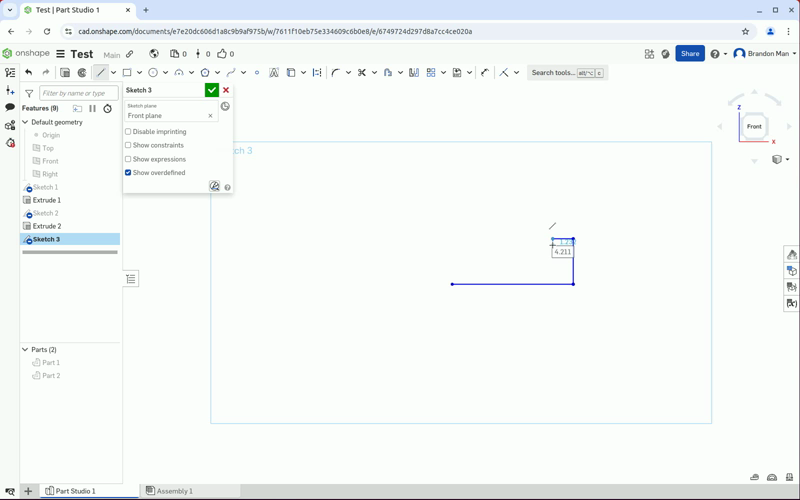
scroll(6)
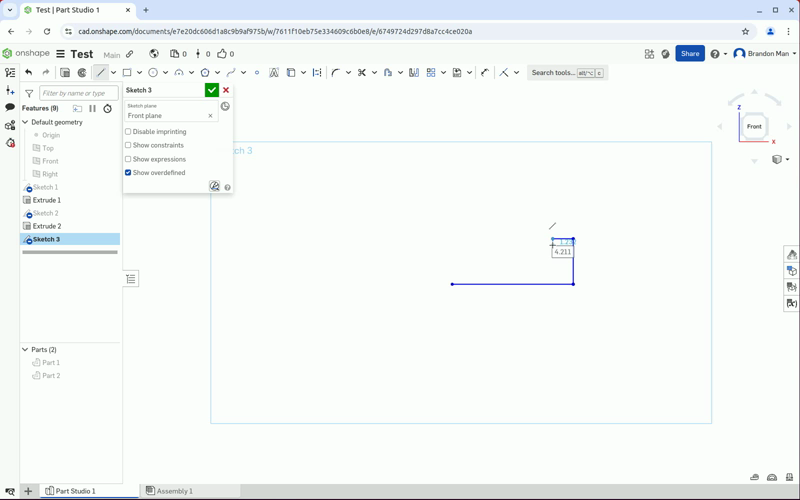
scroll(6)
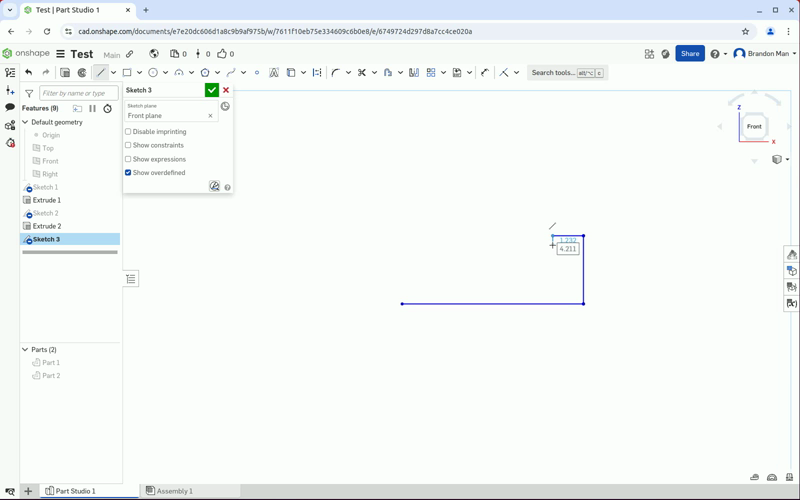
scroll(6)
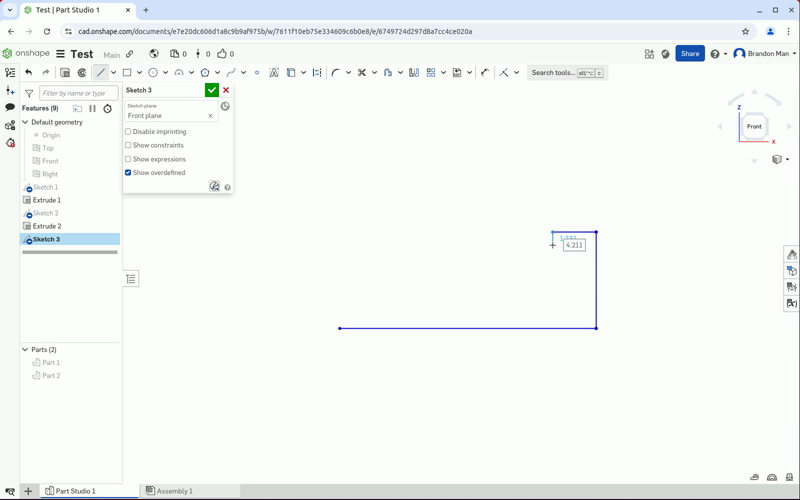
scroll(6)
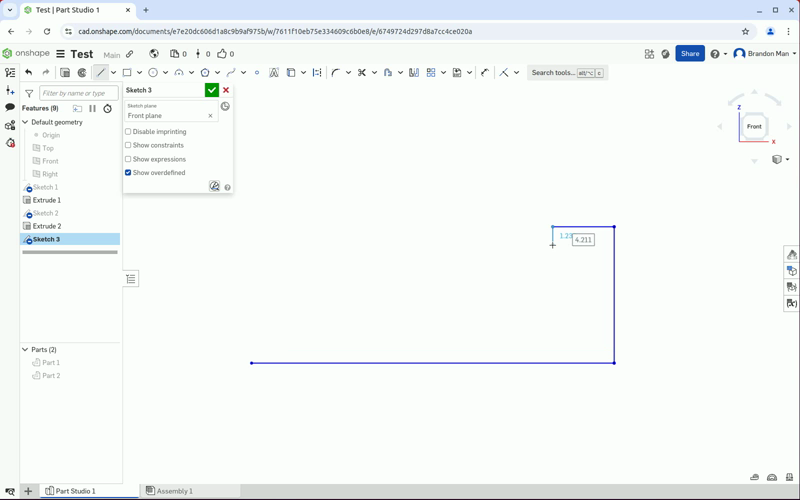
scroll(6)
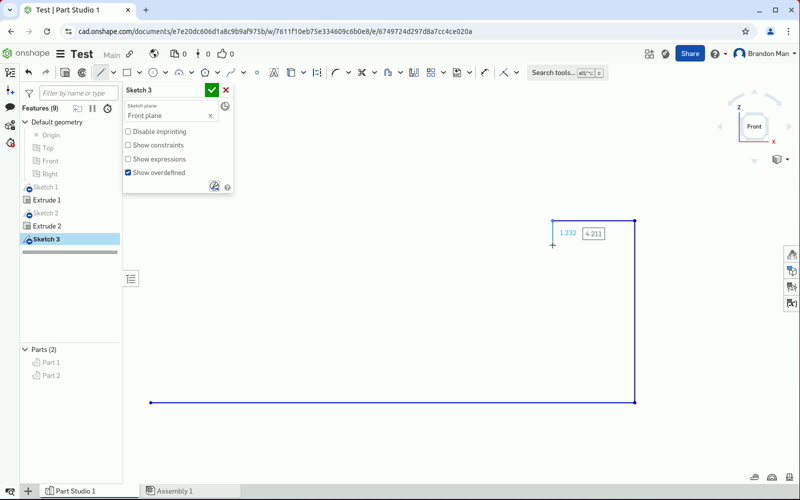
scroll(6)
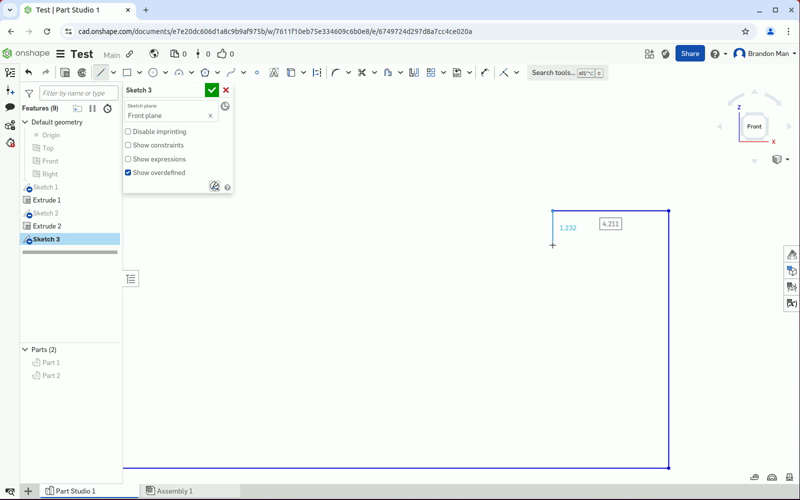
scroll(6)
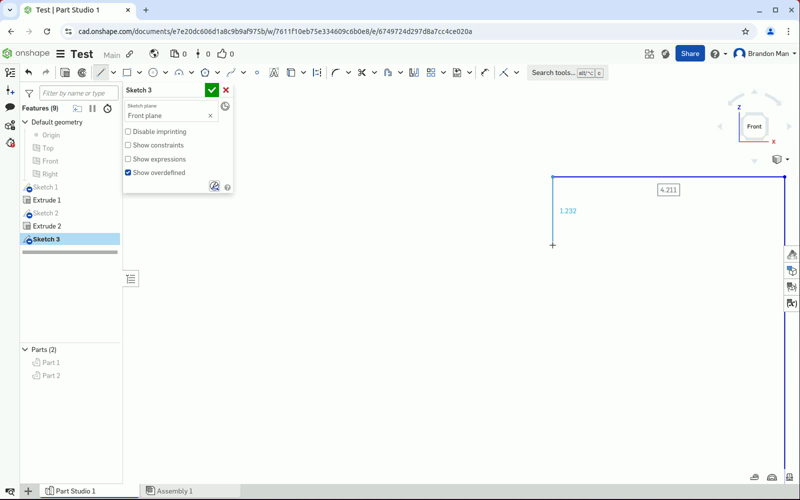
click(552, 244)
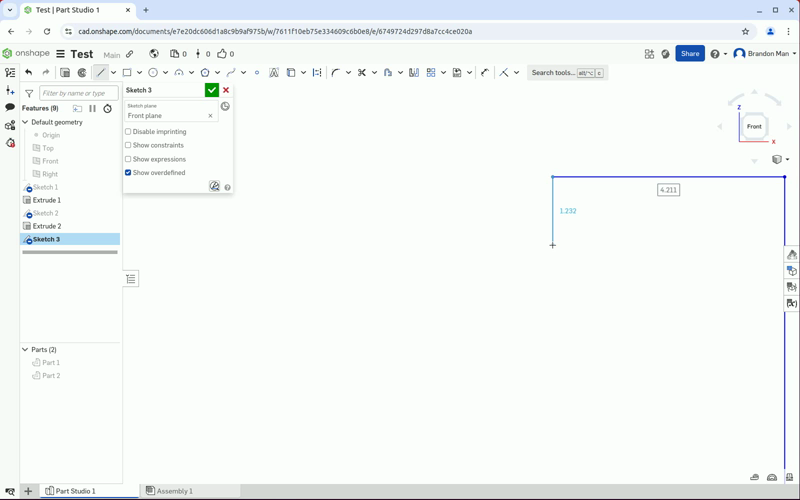
scroll(-6)
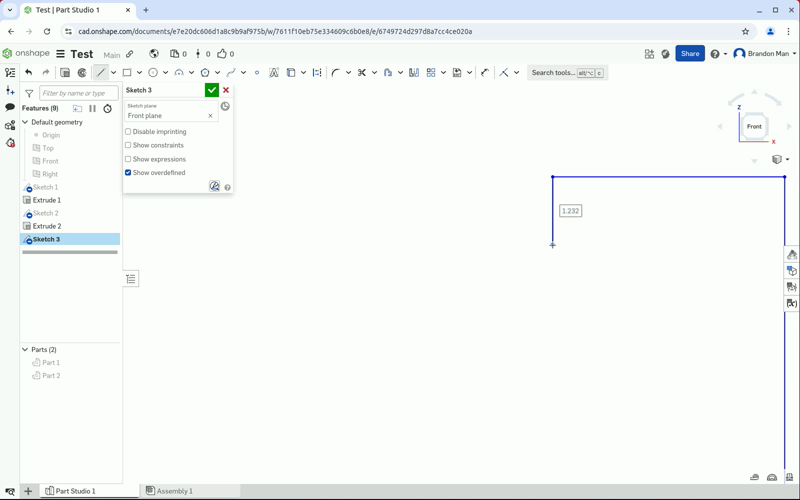
scroll(-6)
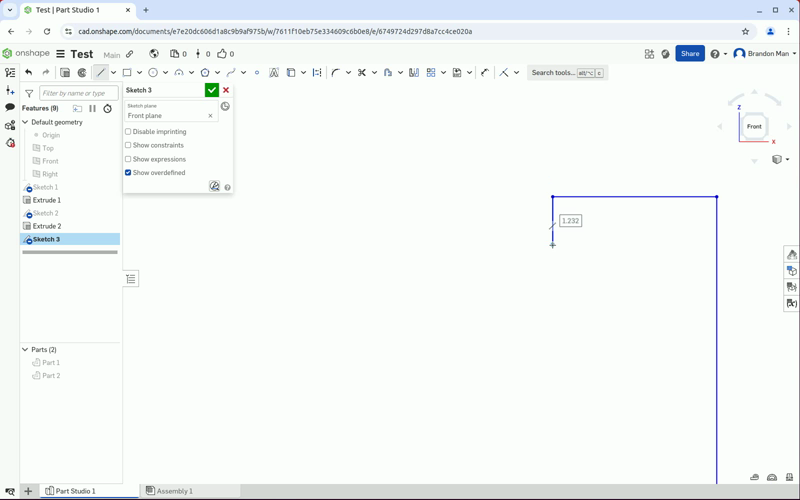
scroll(-6)
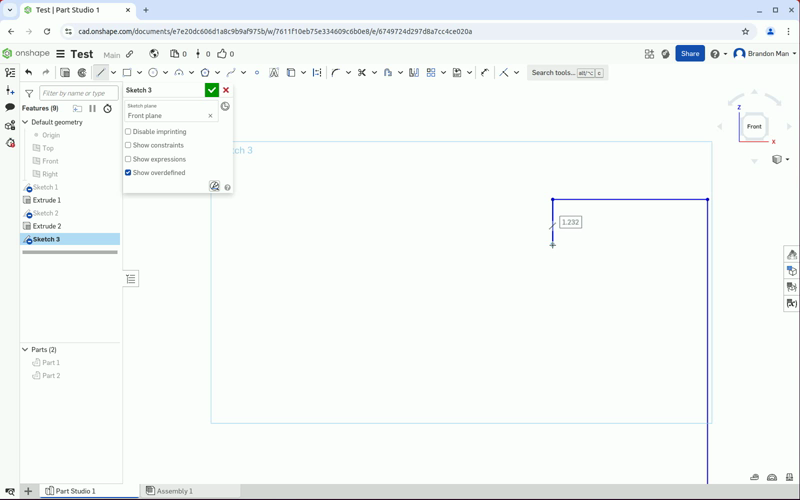
scroll(-6)
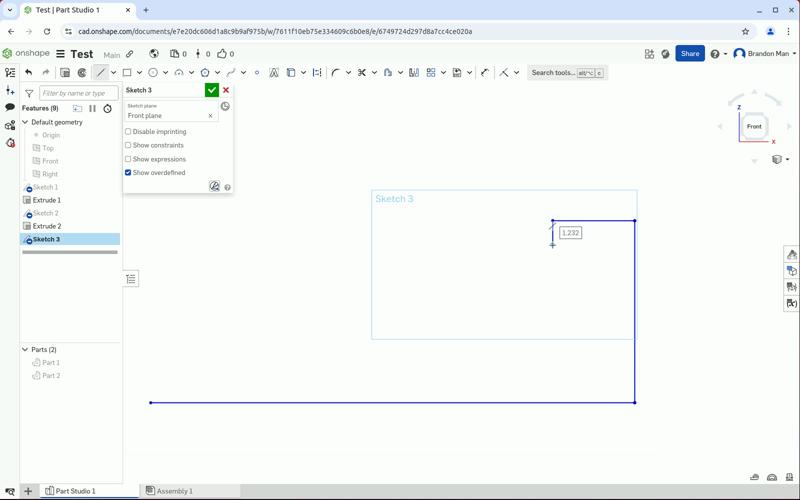
scroll(-6)
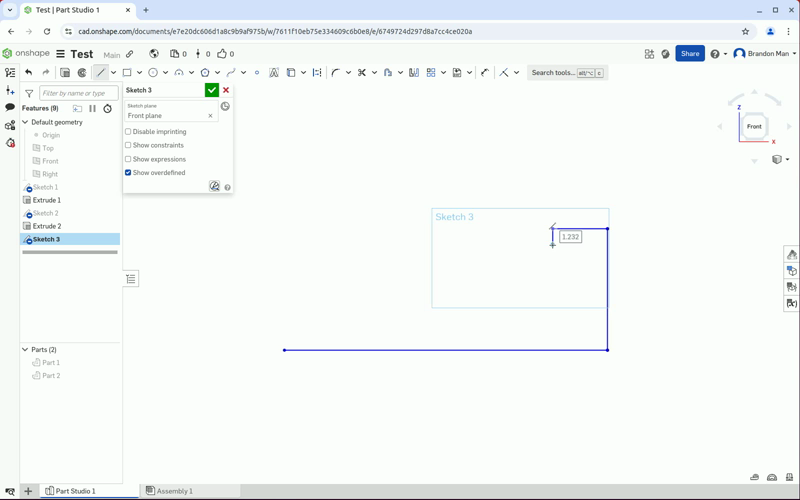
scroll(-6)
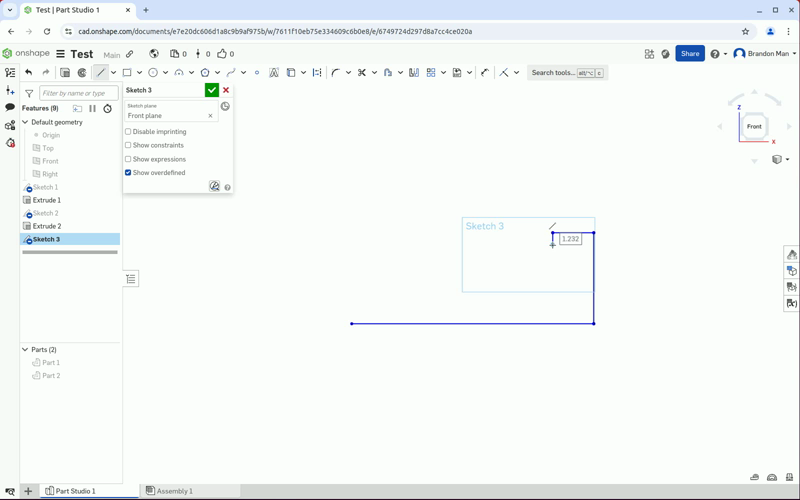
scroll(-6)
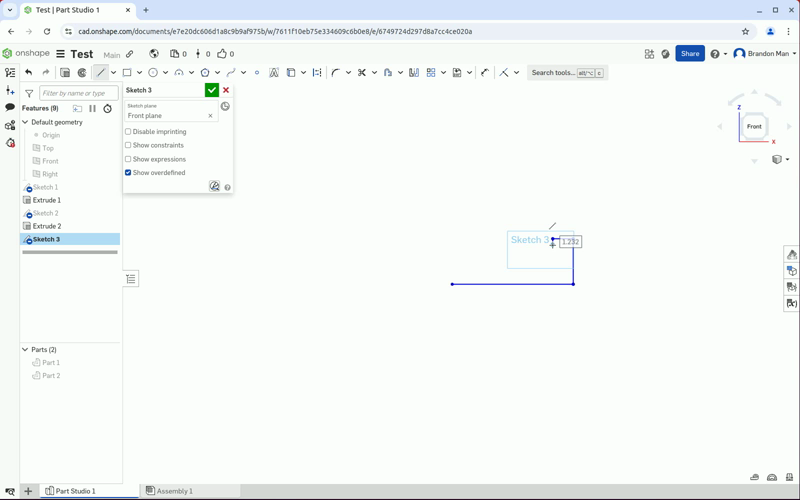
key_up(shift)
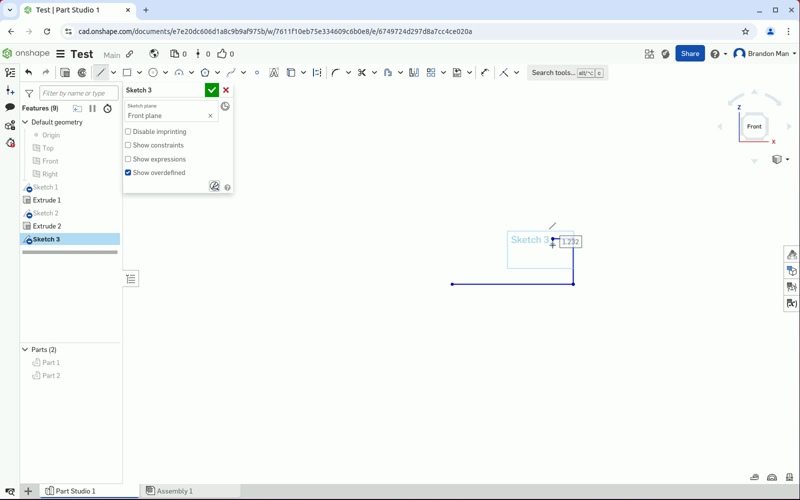
key_down(shift)
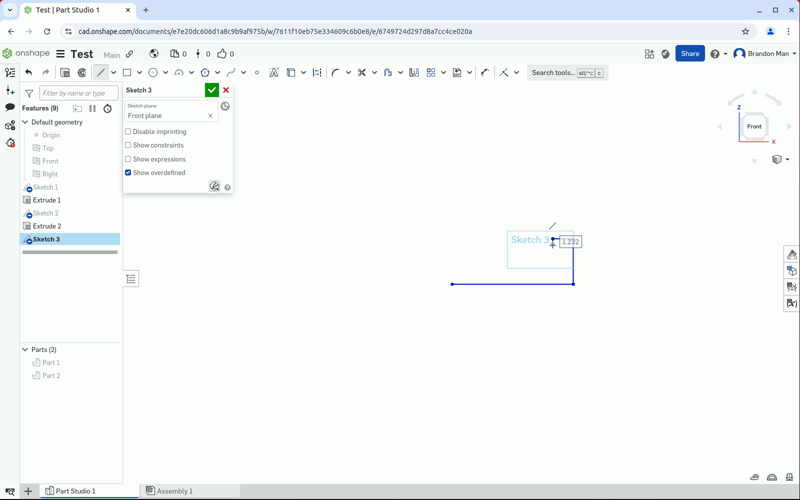
mouse_move(582, 244)
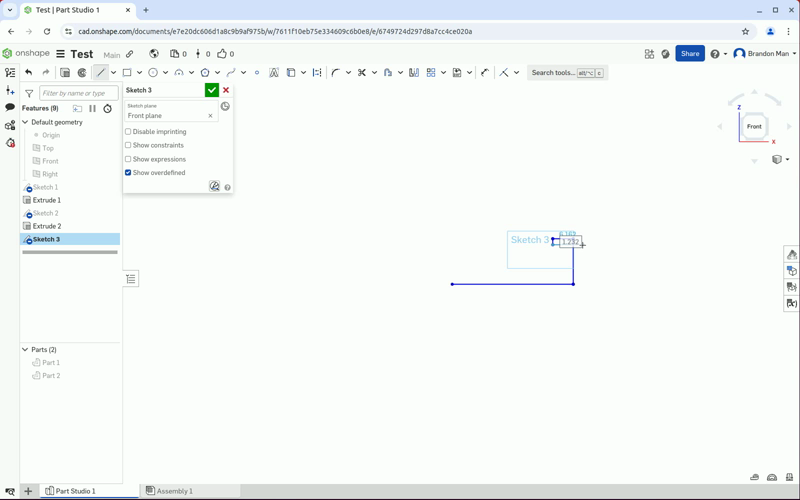
mouse_move(560, 244)
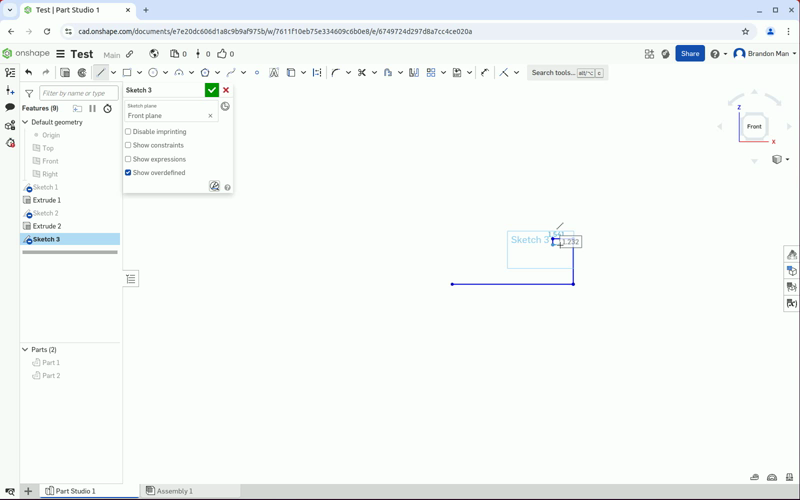
click(560, 244)
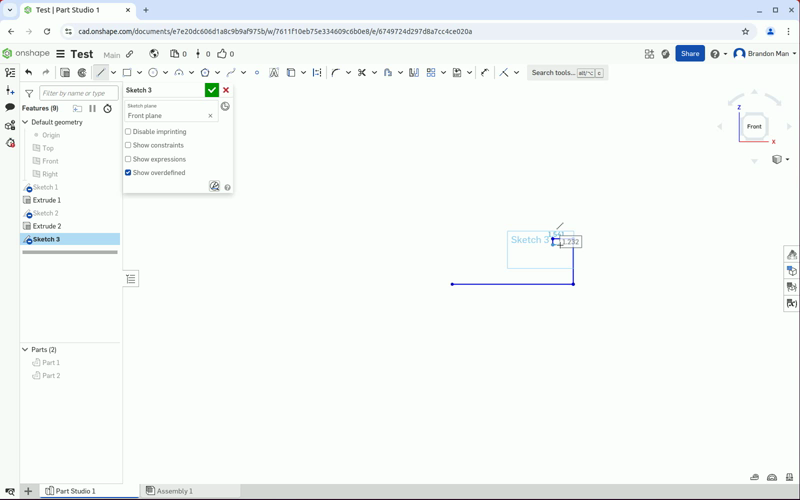
key_up(shift)
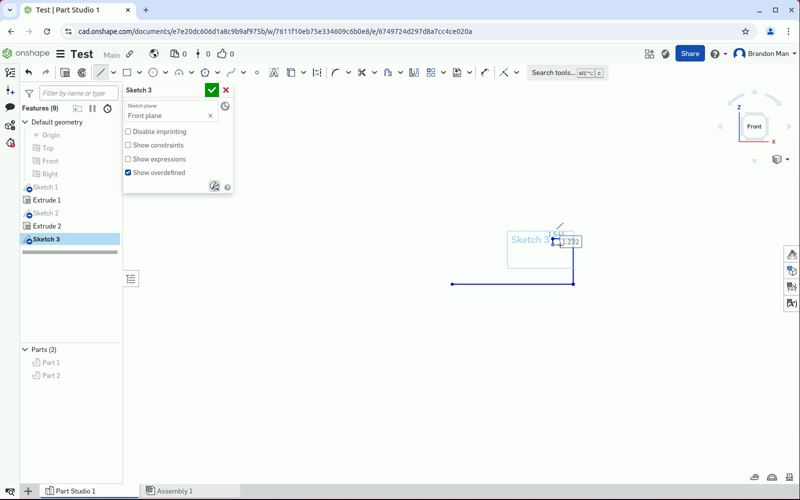
key_down(shift)
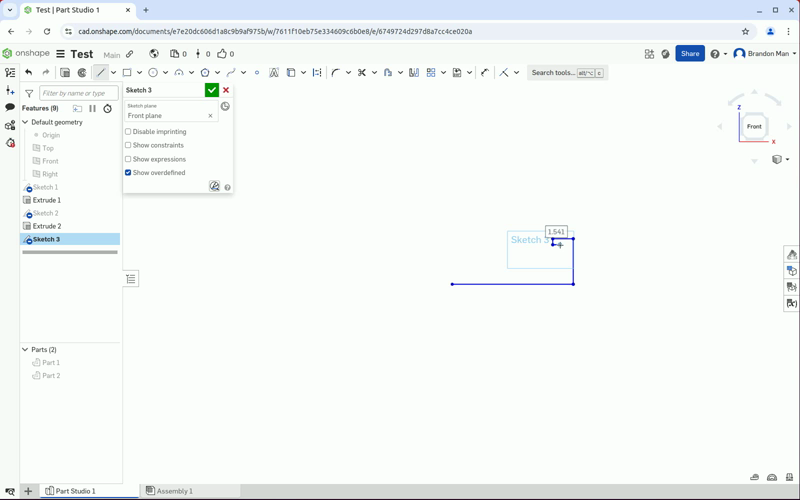
mouse_move(589, 244)
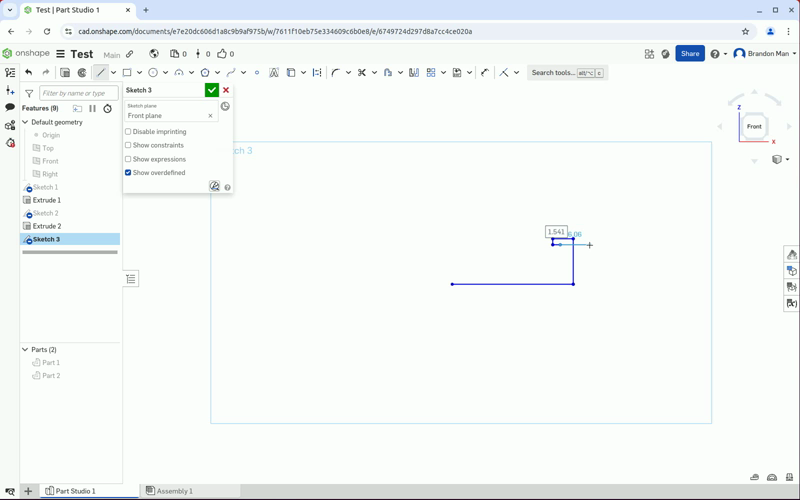
mouse_move(560, 251)
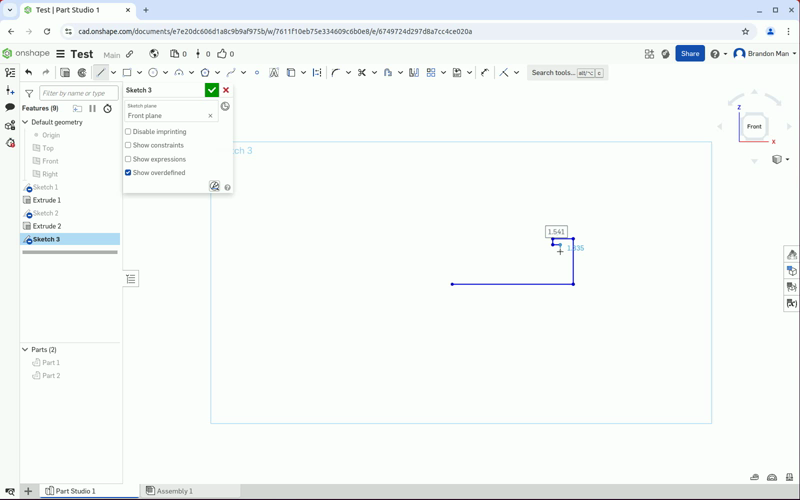
scroll(6)
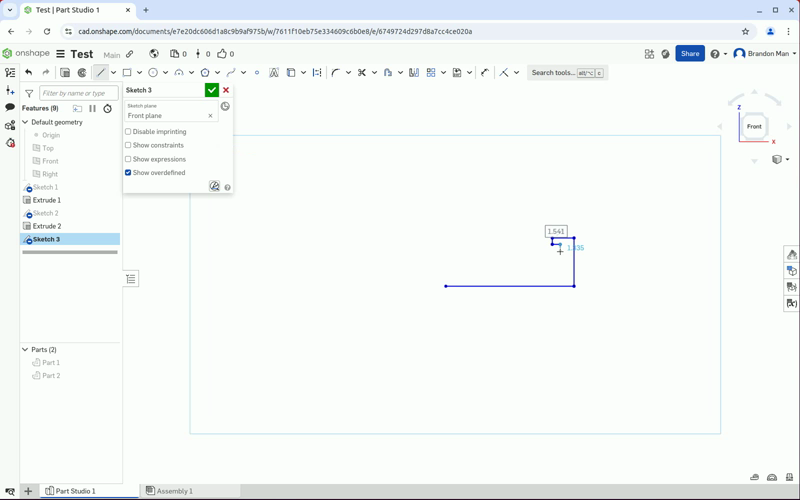
scroll(6)
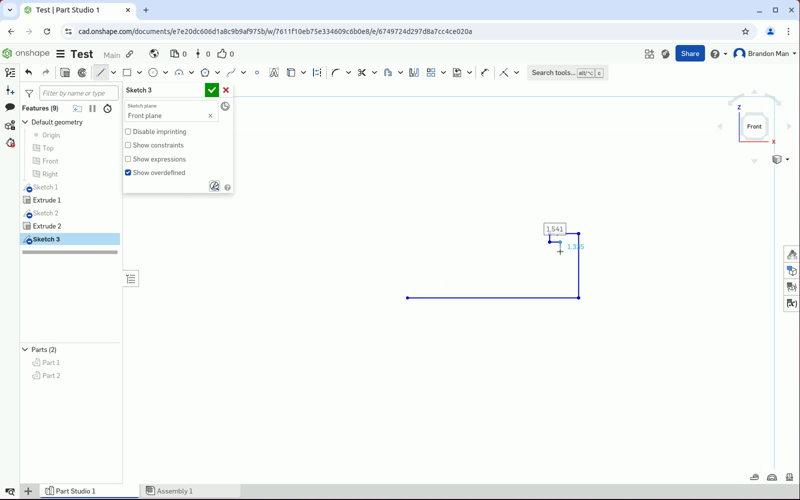
scroll(6)
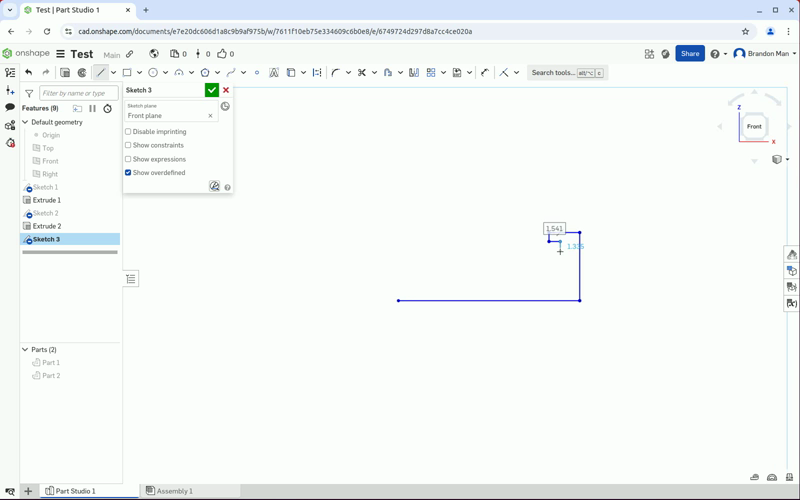
scroll(6)
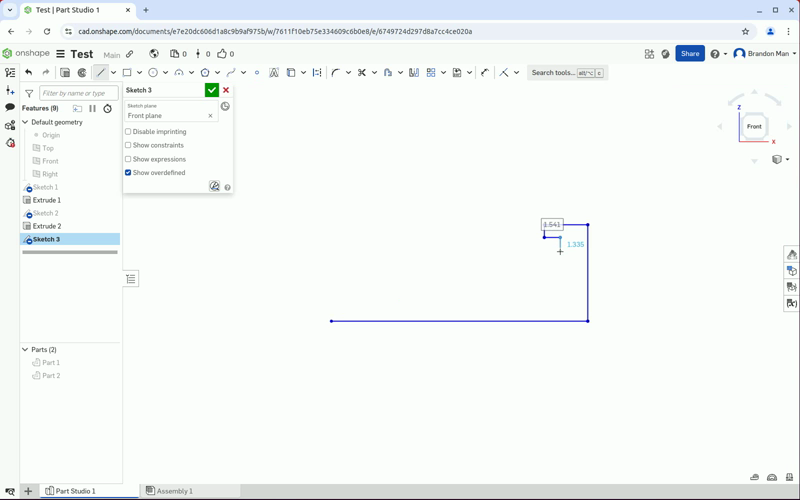
scroll(6)
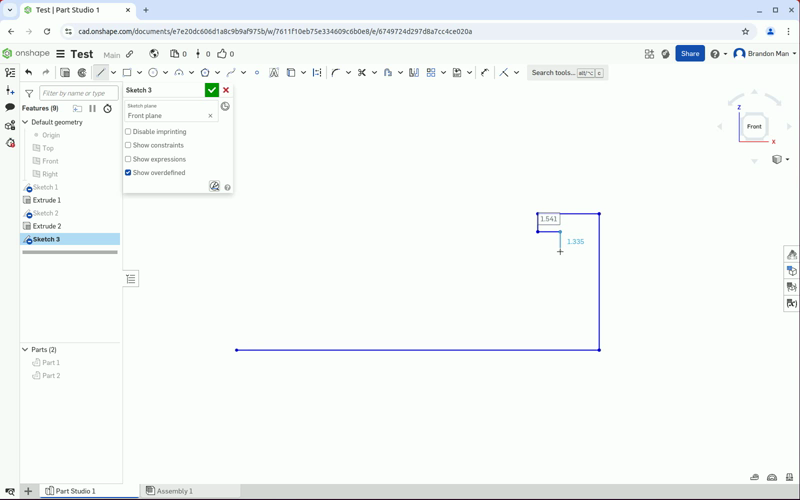
scroll(6)
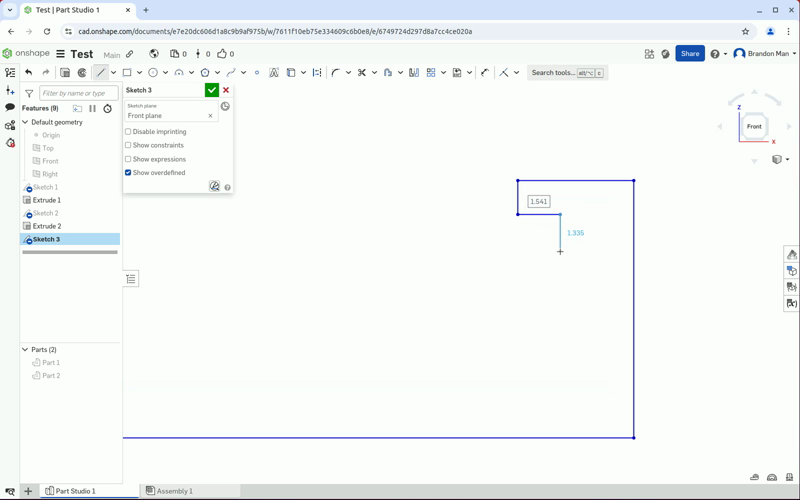
scroll(6)
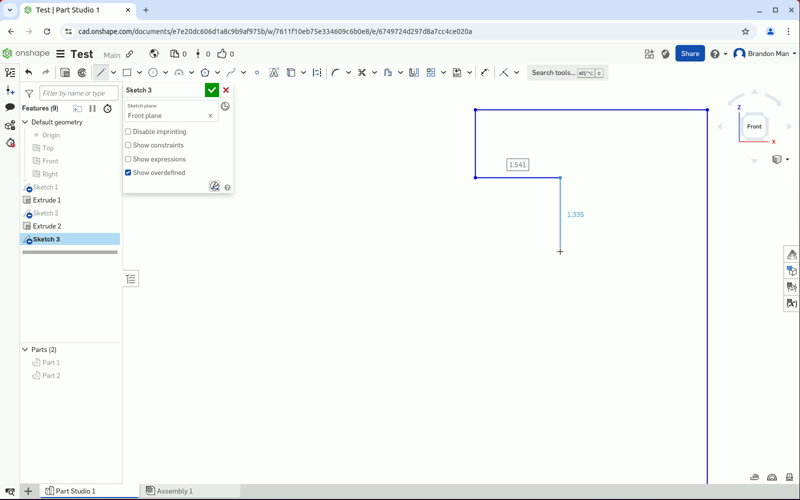
click(560, 251)
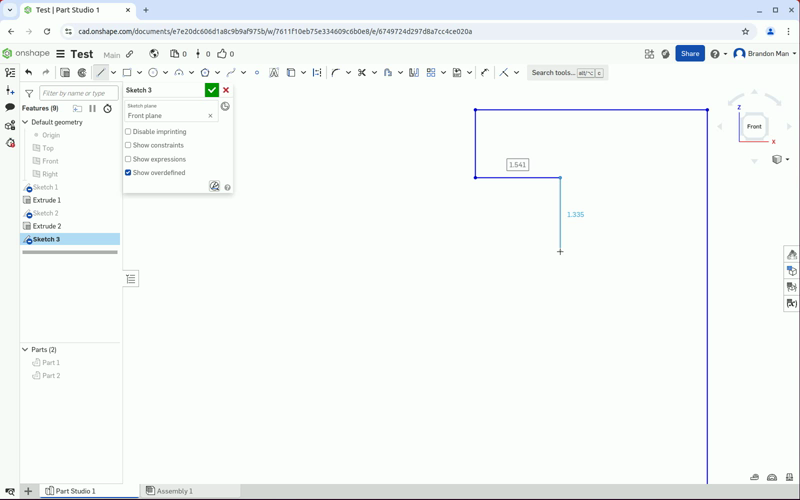
scroll(-6)
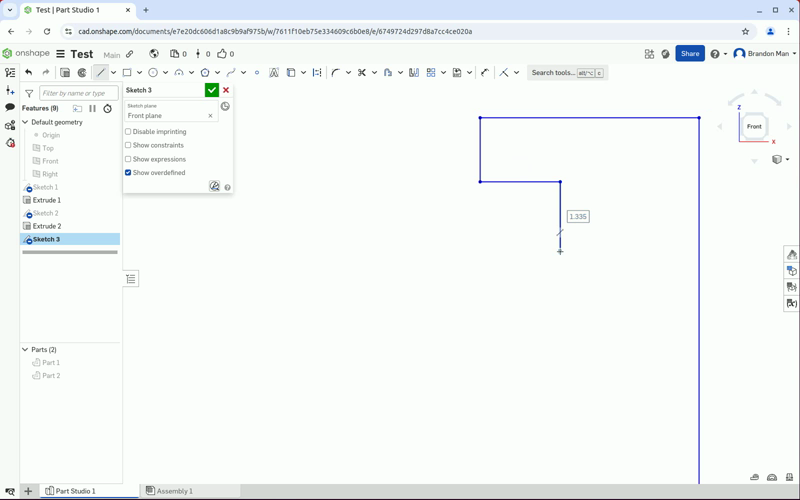
scroll(-6)
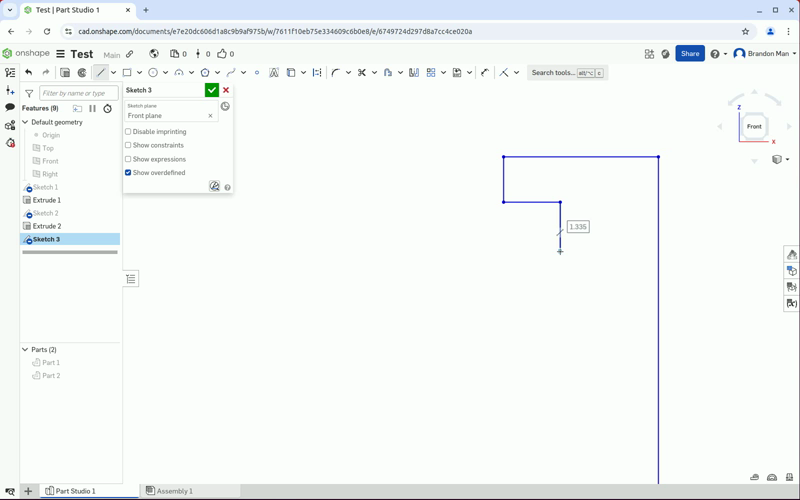
scroll(-6)
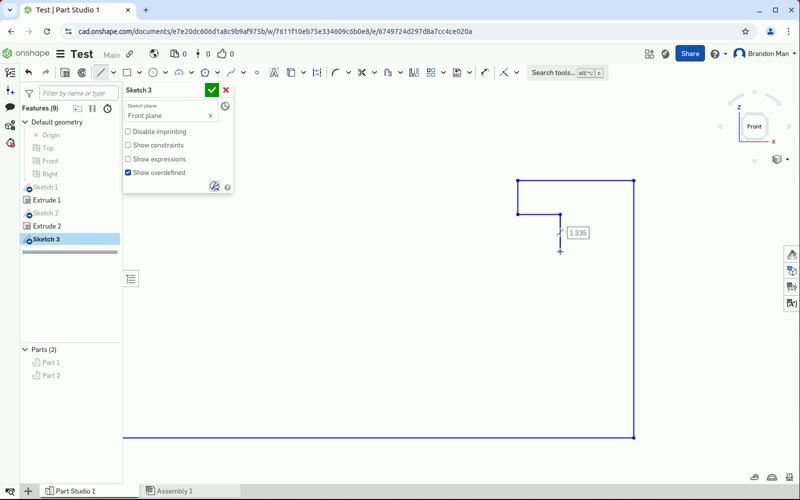
scroll(-6)
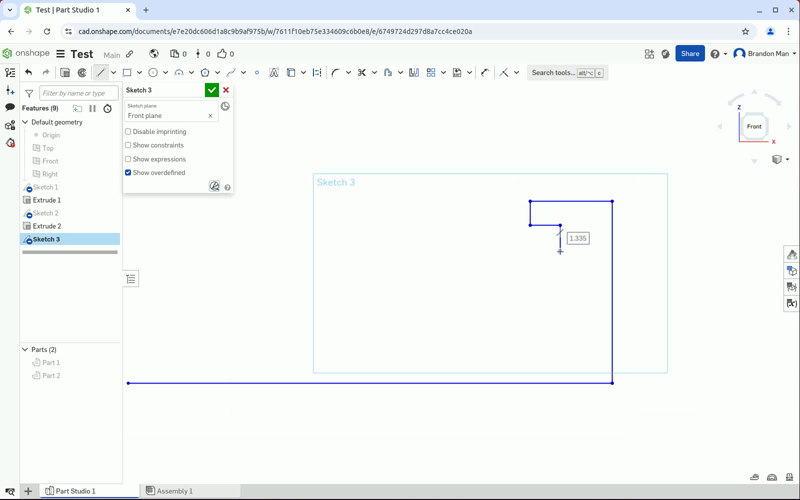
scroll(-6)
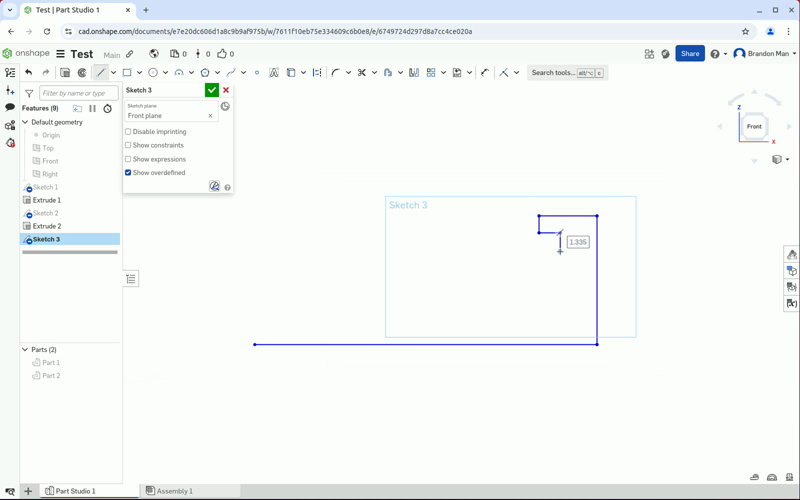
scroll(-6)
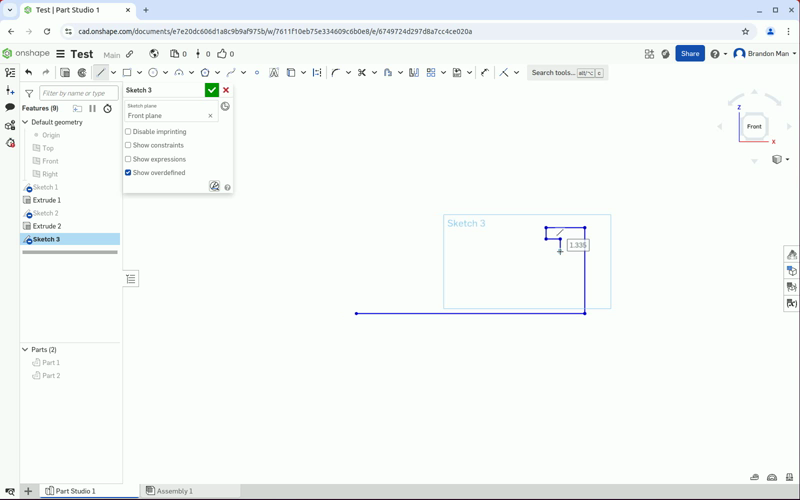
scroll(-6)
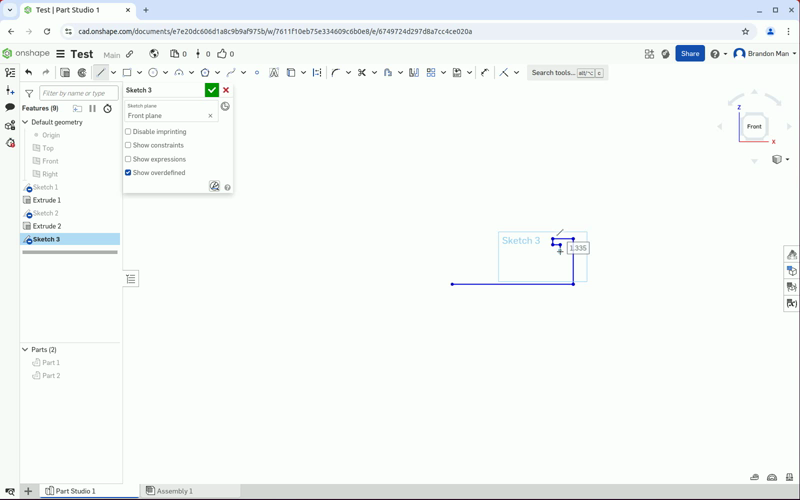
key_up(shift)
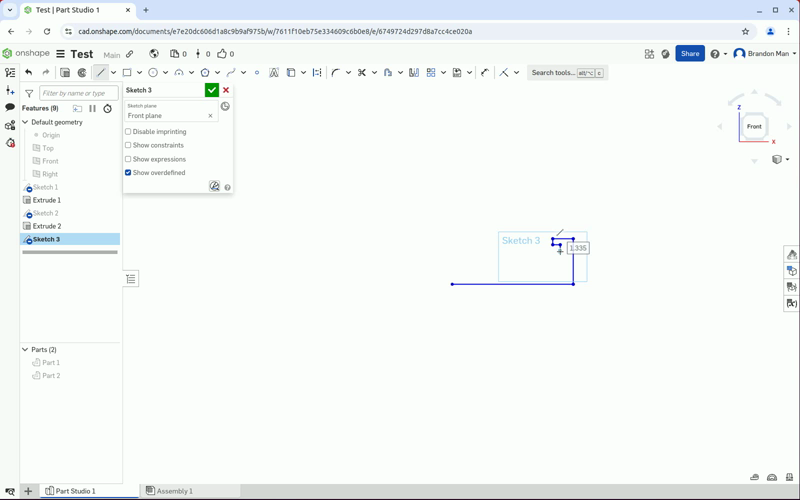
key_down(shift)
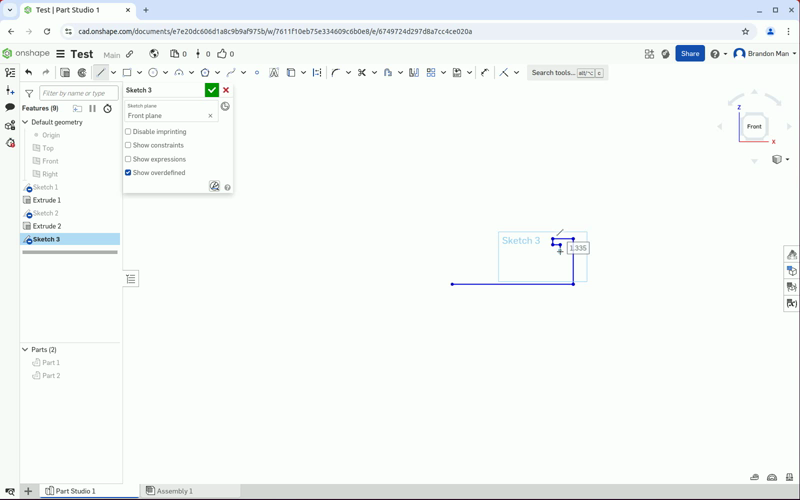
mouse_move(589, 251)
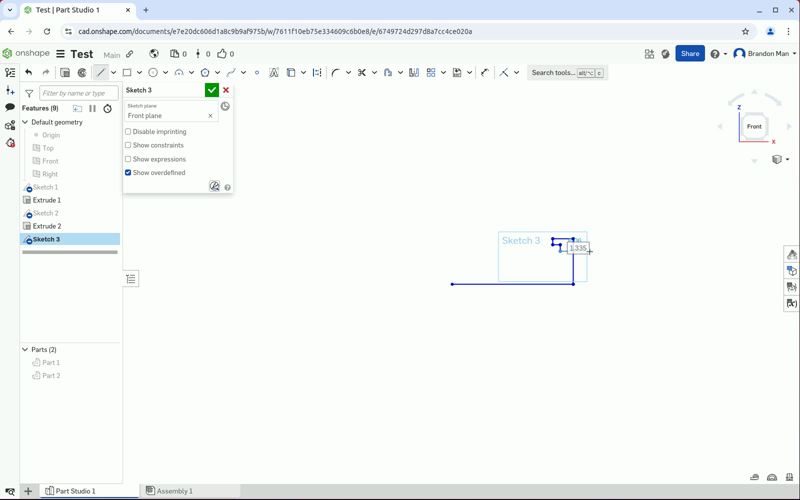
mouse_move(527, 251)
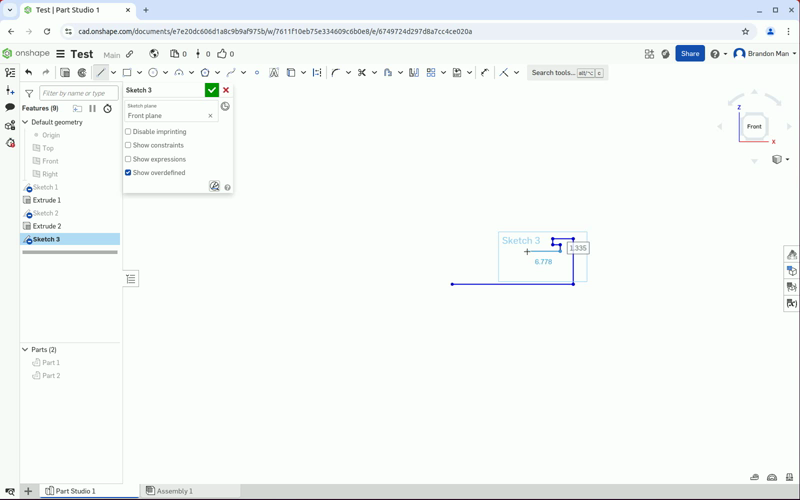
click(527, 251)
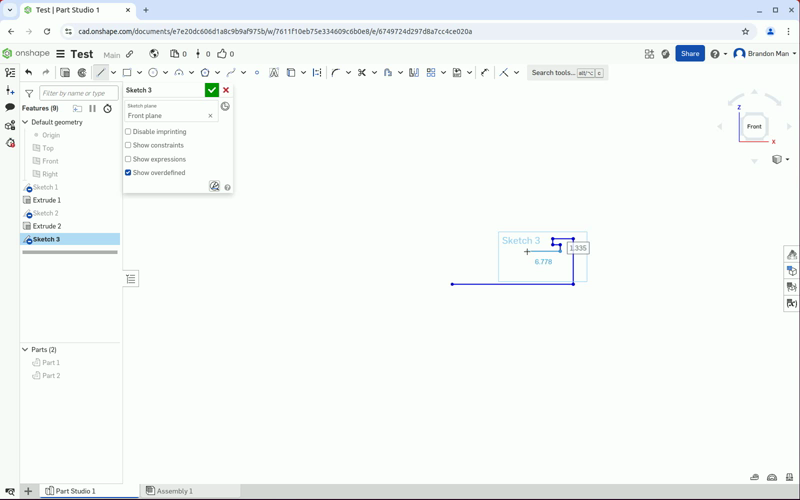
key_up(shift)
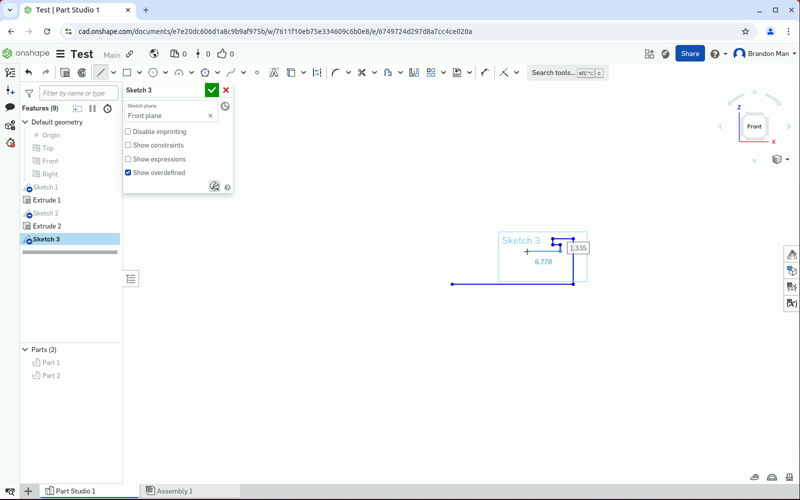
key_down(shift)
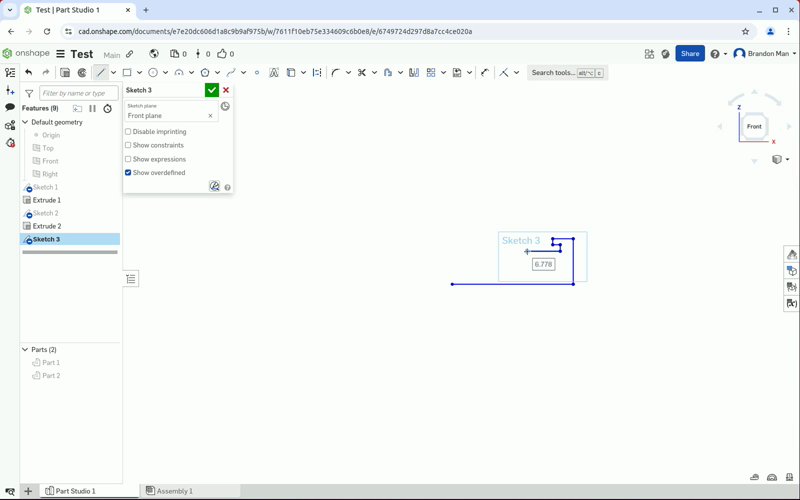
mouse_move(557, 251)
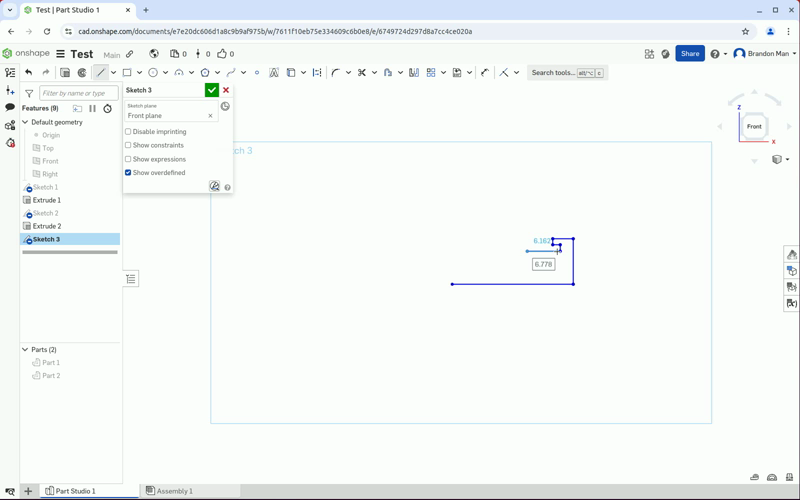
mouse_move(527, 244)
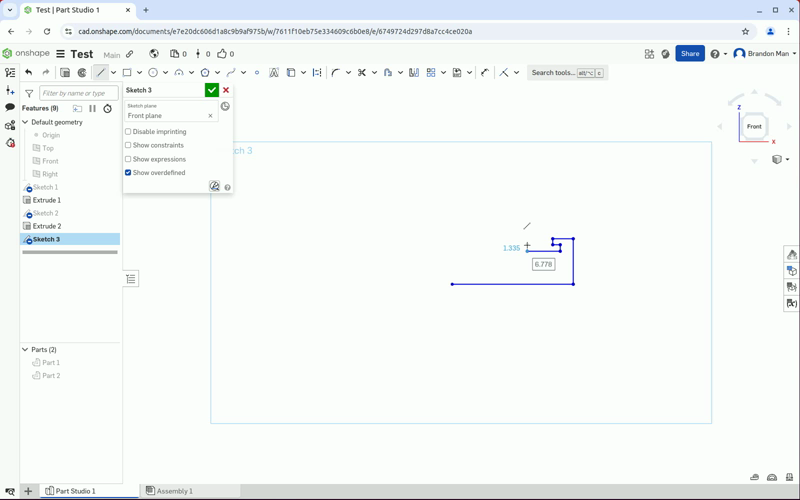
scroll(6)
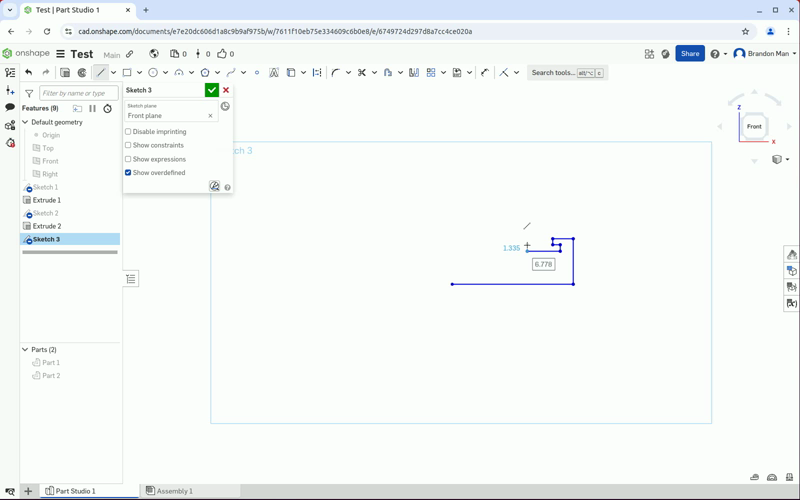
scroll(6)
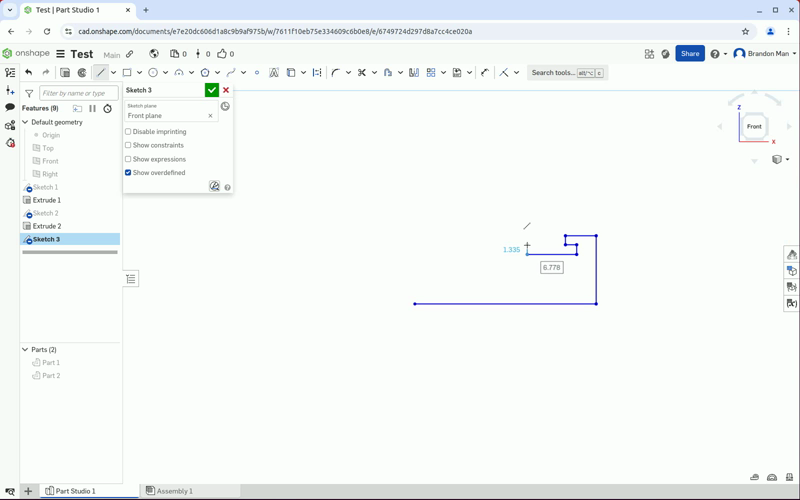
scroll(6)
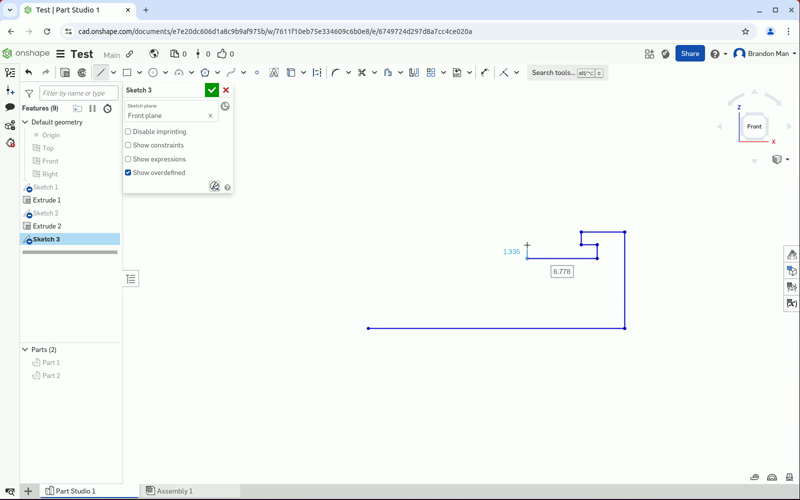
scroll(6)
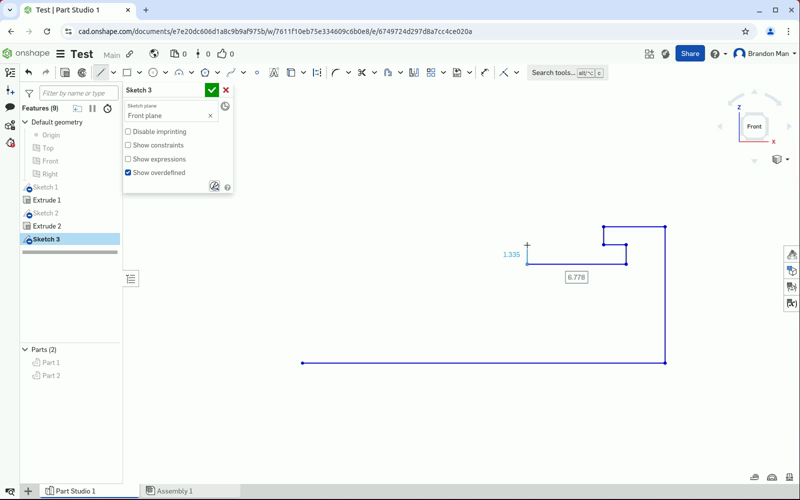
scroll(6)
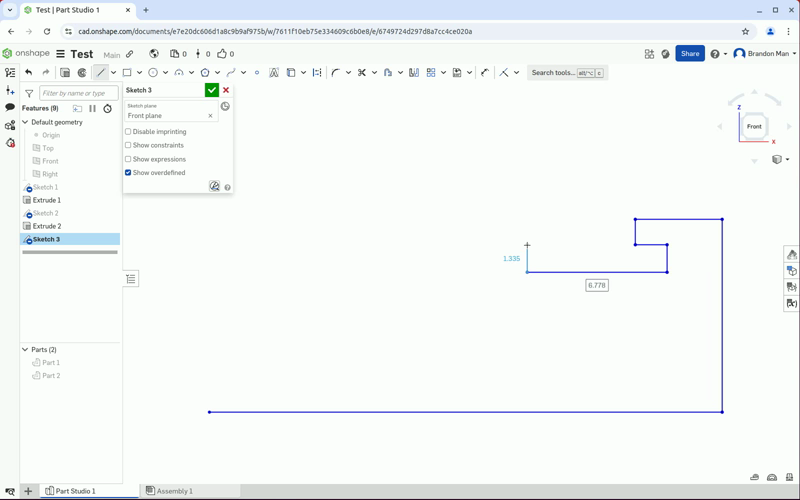
scroll(6)
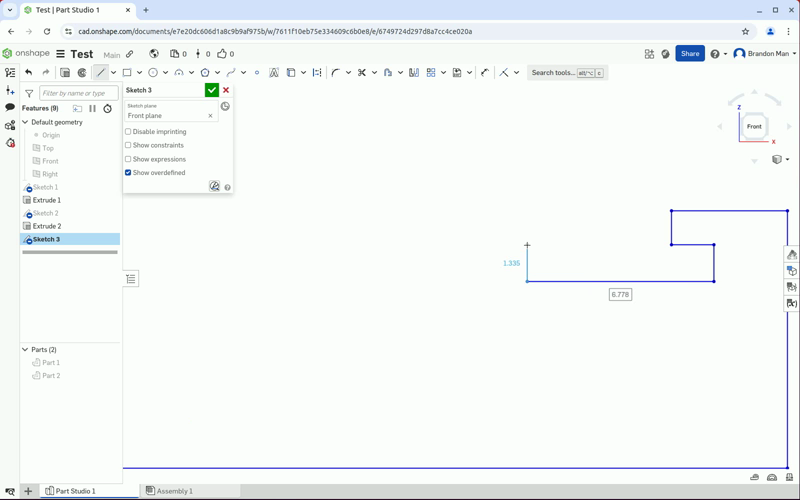
scroll(6)
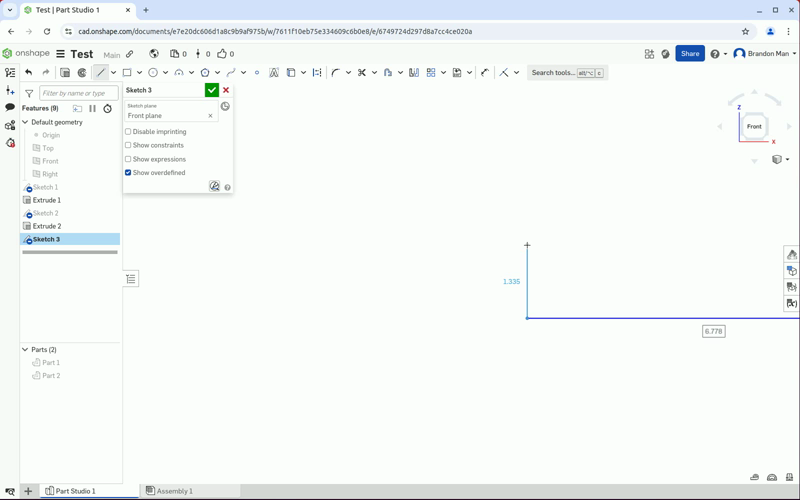
click(527, 244)
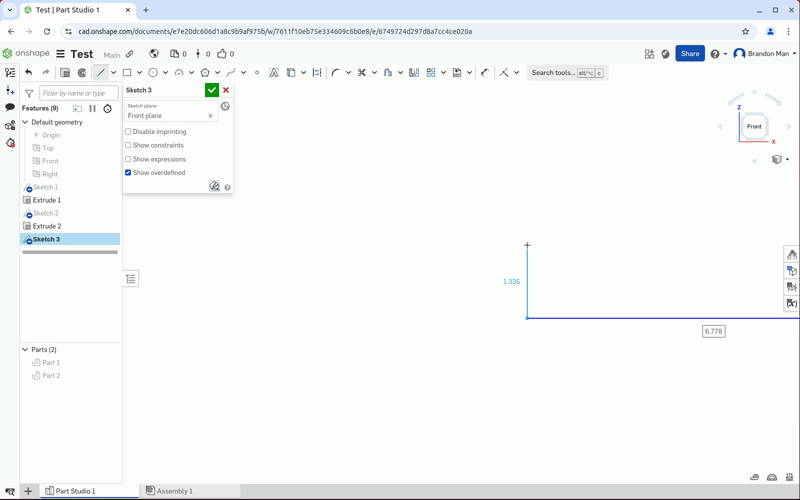
scroll(-6)
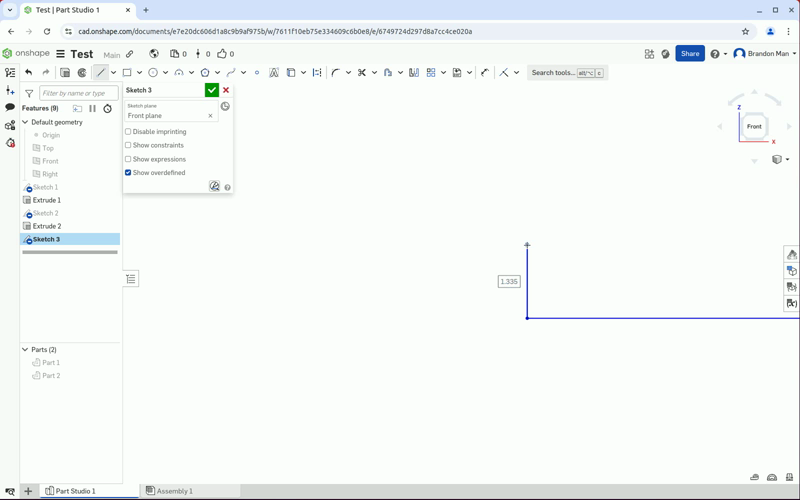
scroll(-6)
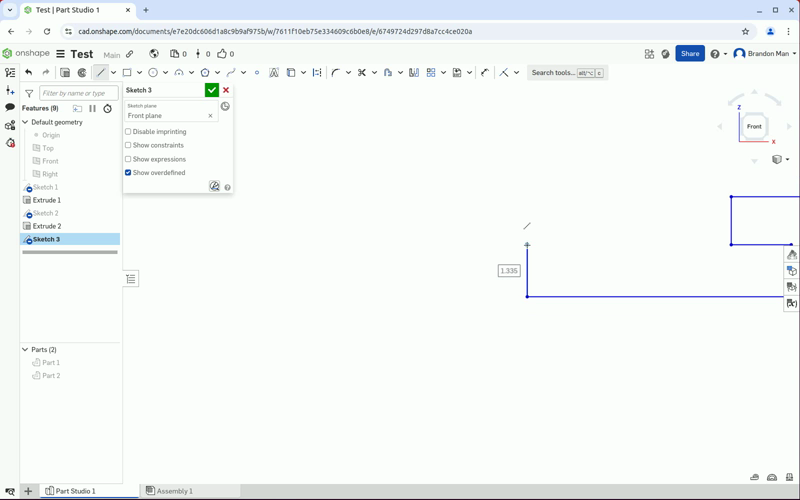
scroll(-6)
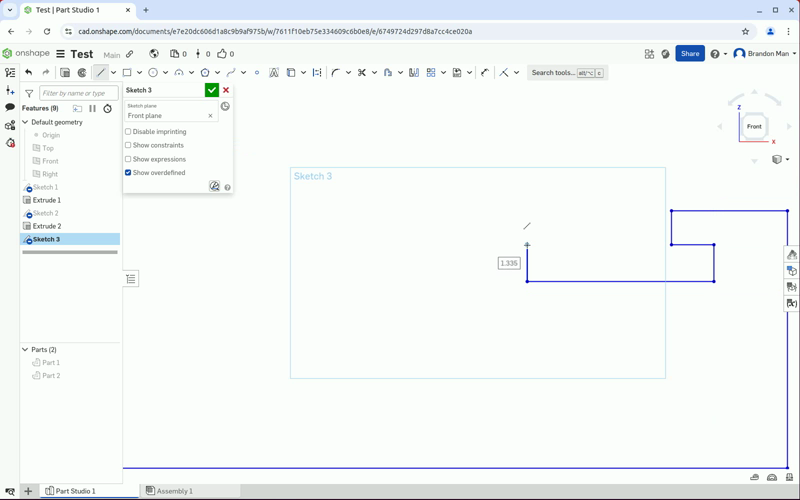
scroll(-6)
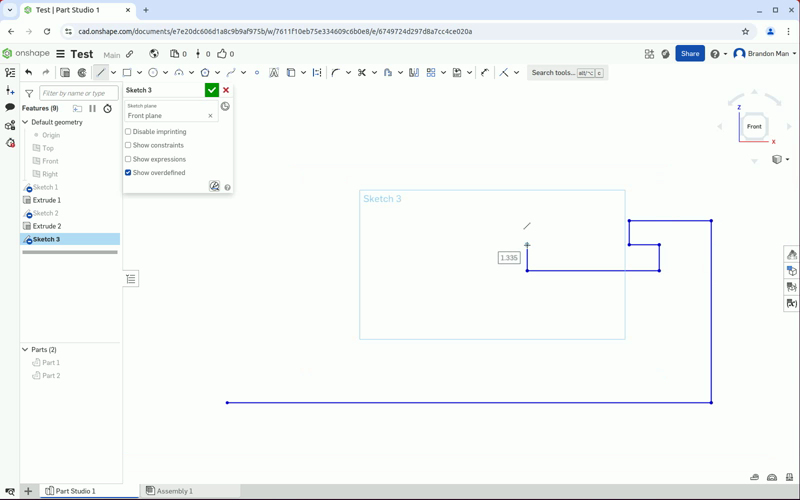
scroll(-6)
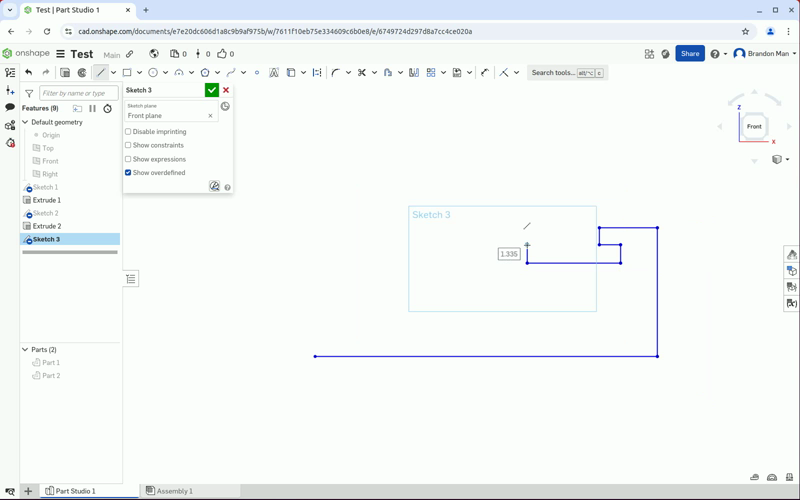
scroll(-6)
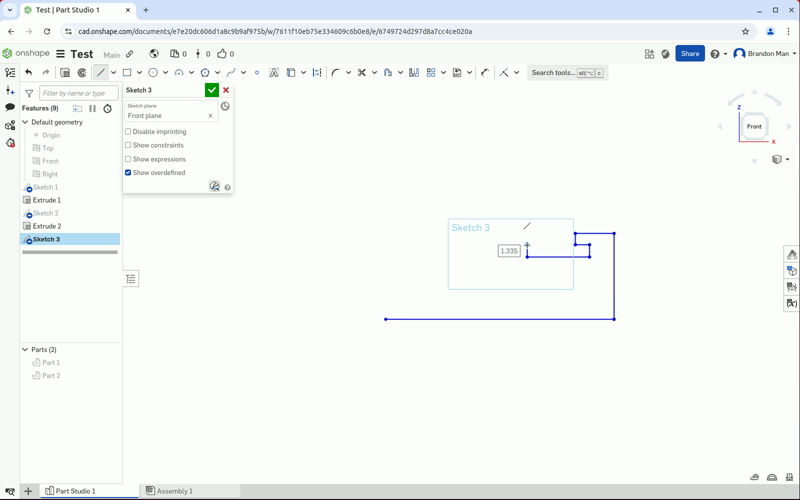
scroll(-6)
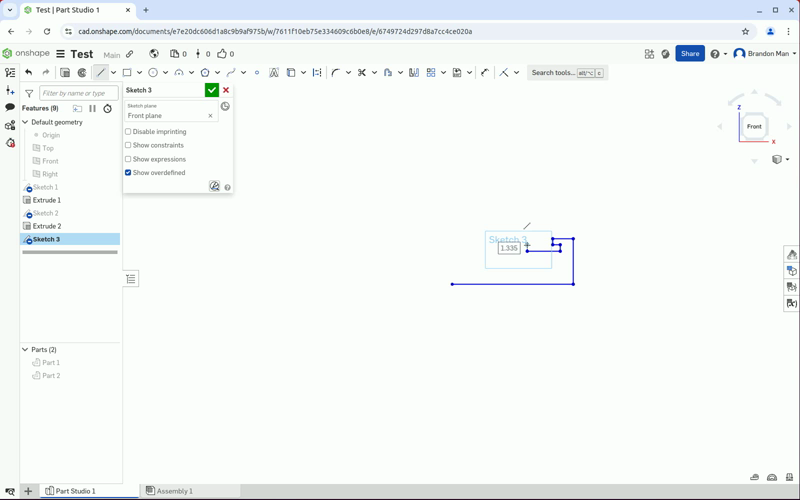
key_up(shift)
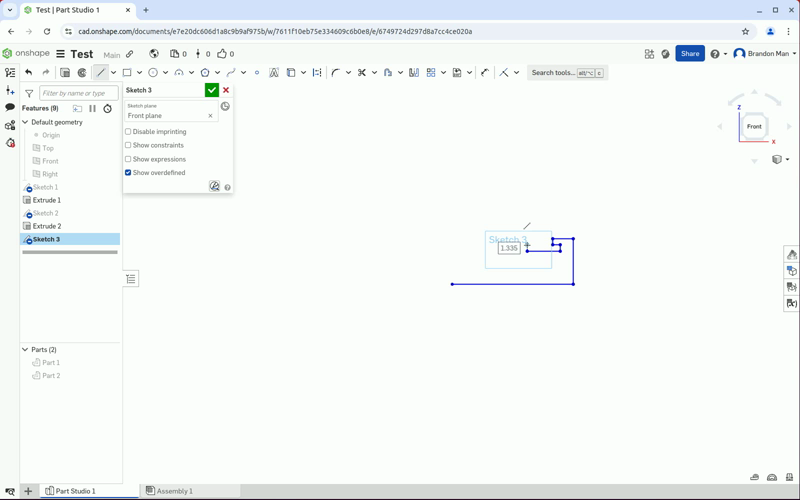
key_down(shift)
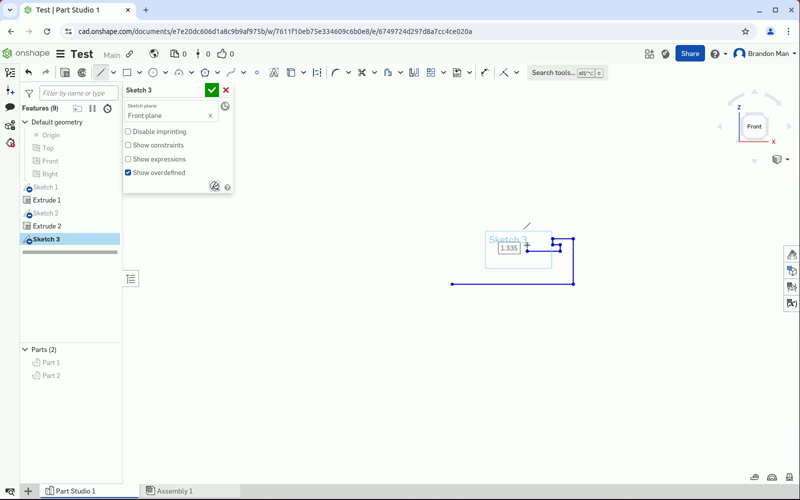
mouse_move(557, 244)
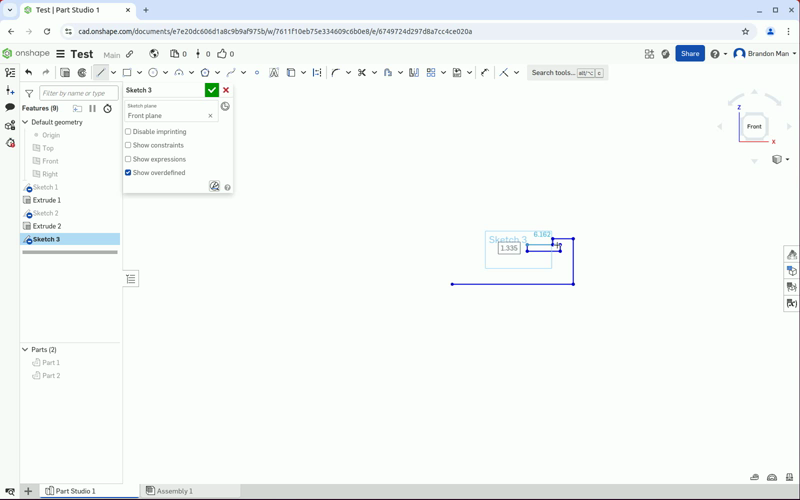
mouse_move(533, 244)
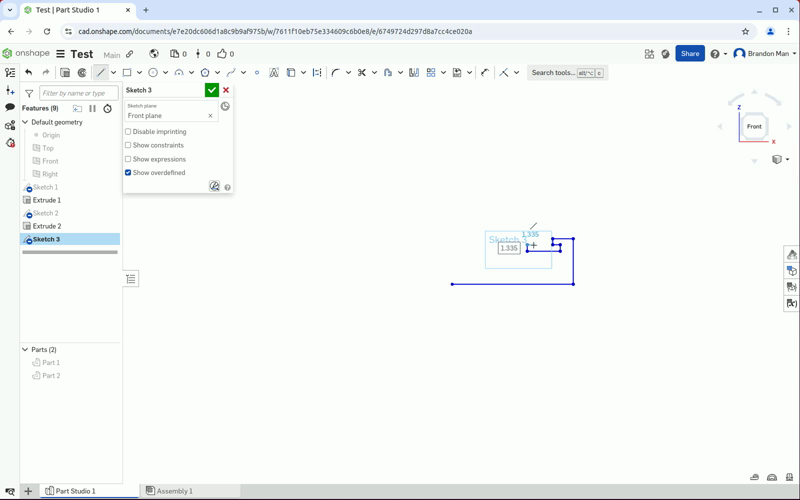
scroll(6)
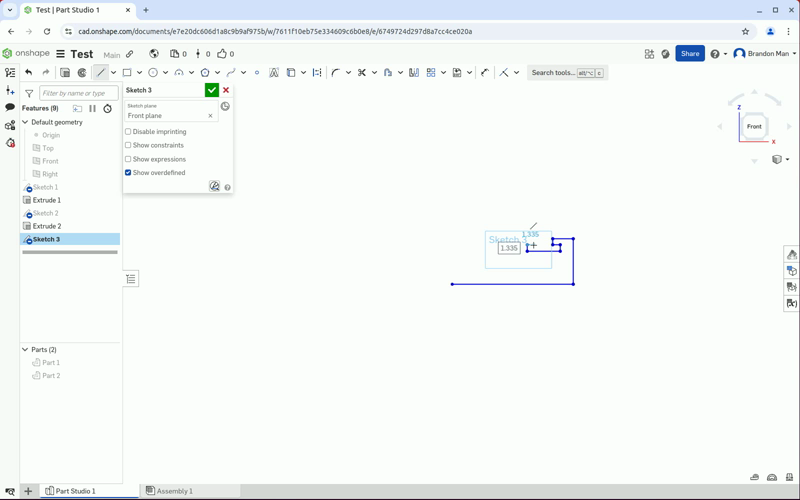
scroll(6)
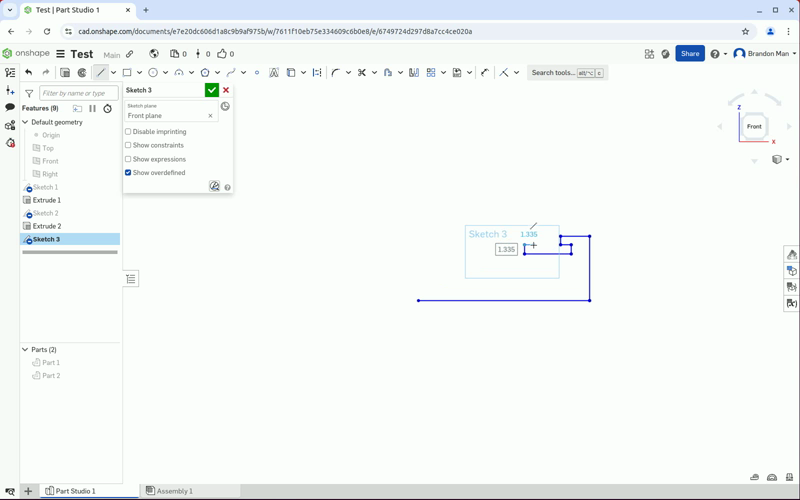
scroll(6)
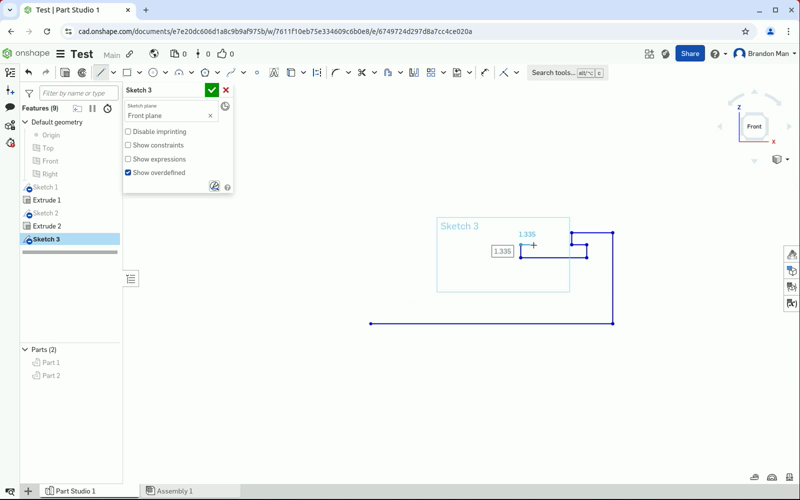
scroll(6)
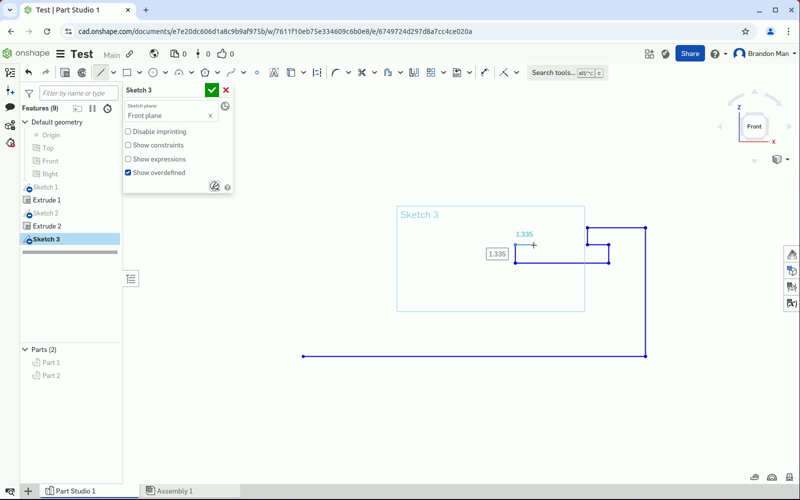
scroll(6)
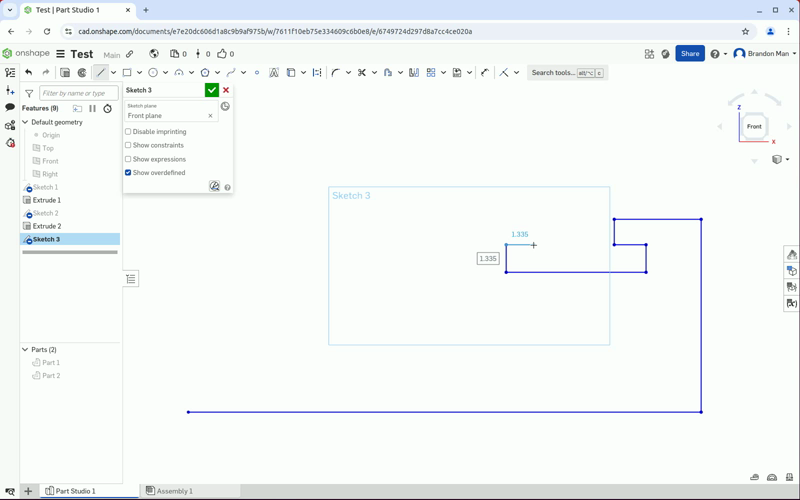
scroll(6)
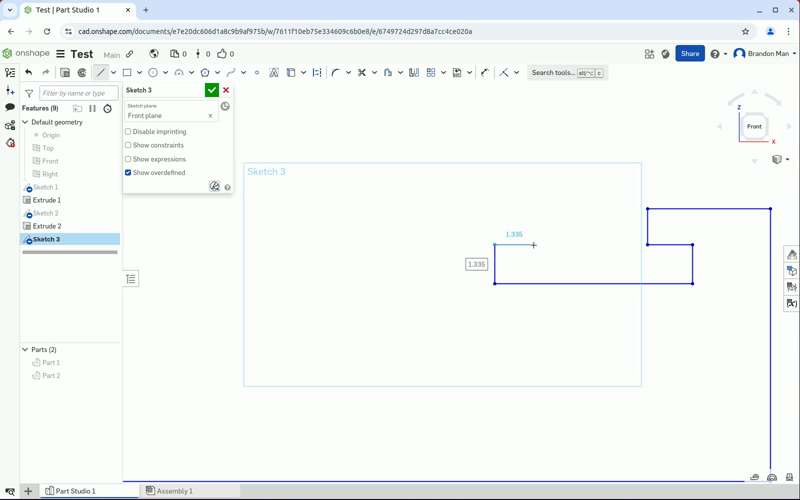
scroll(6)
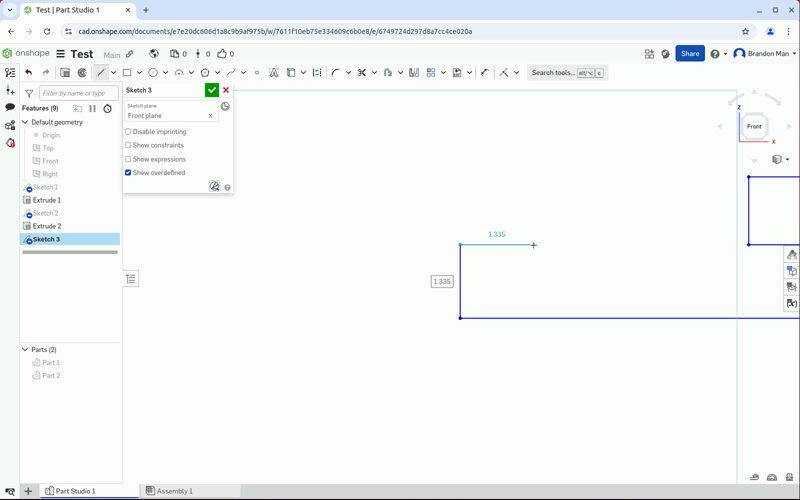
click(533, 244)
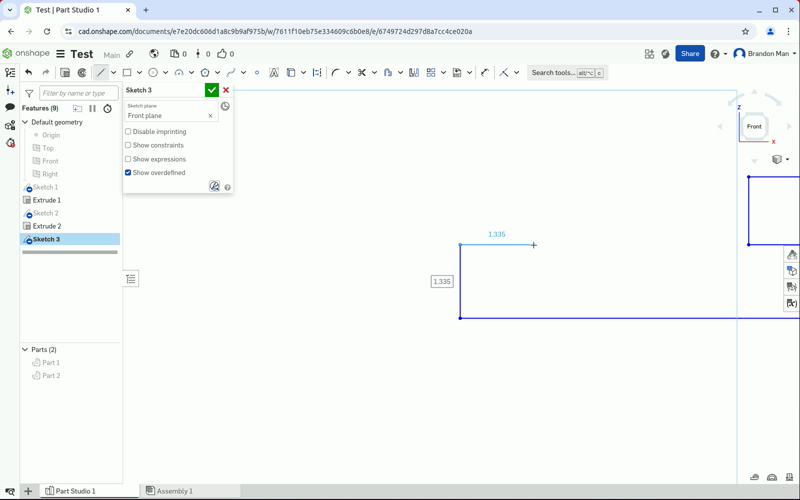
scroll(-6)
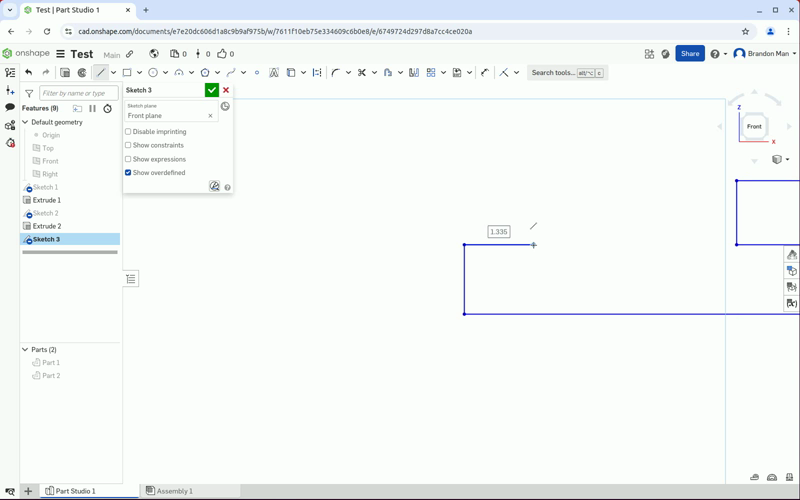
scroll(-6)
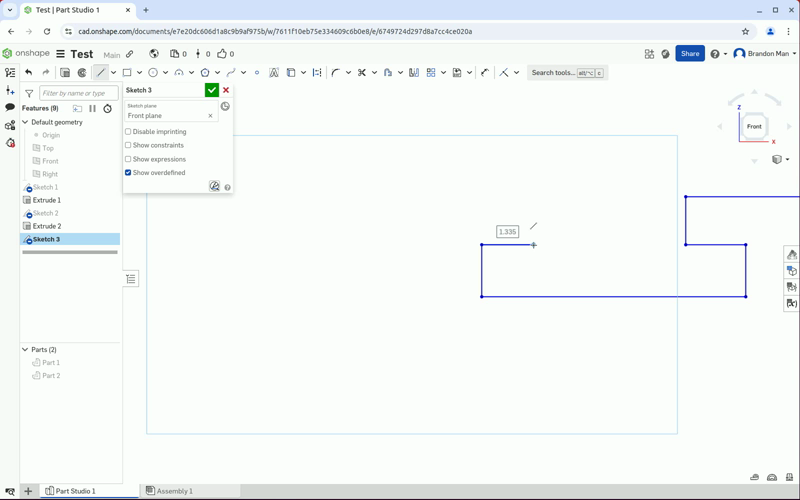
scroll(-6)
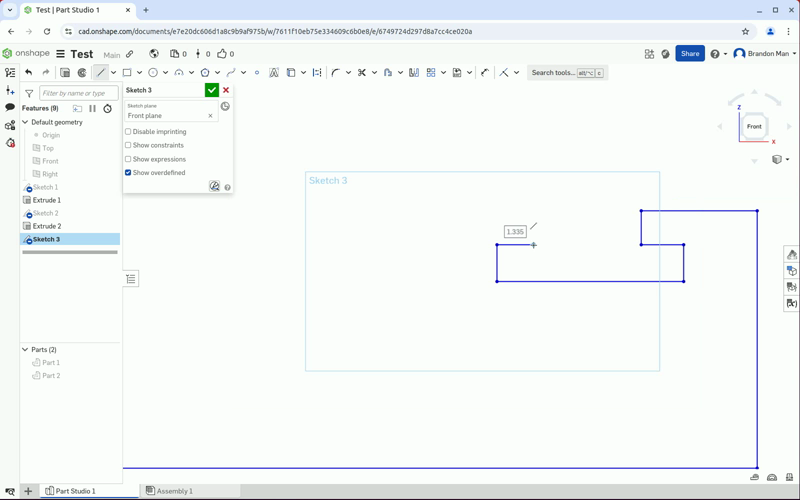
scroll(-6)
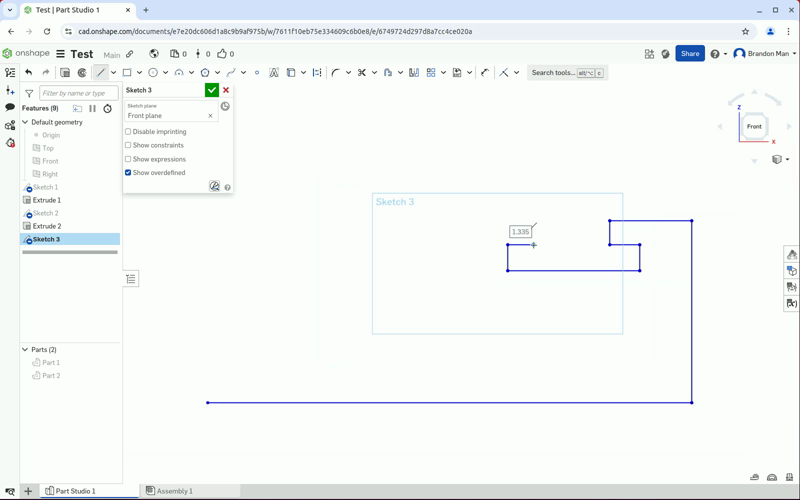
scroll(-6)
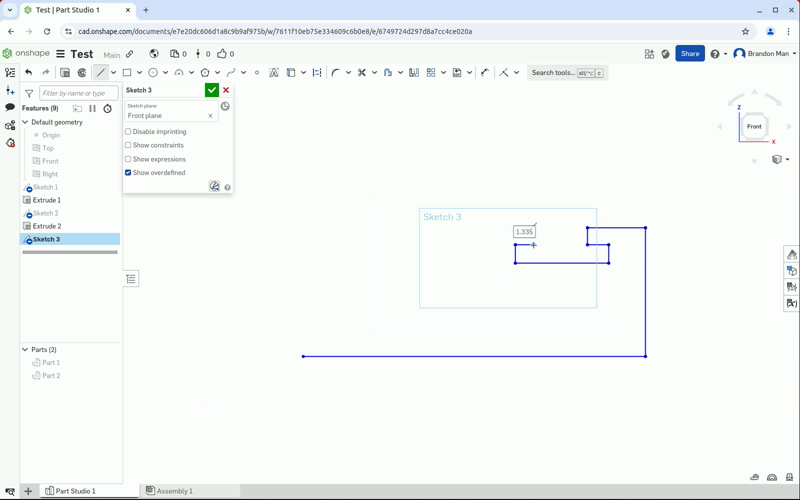
scroll(-6)
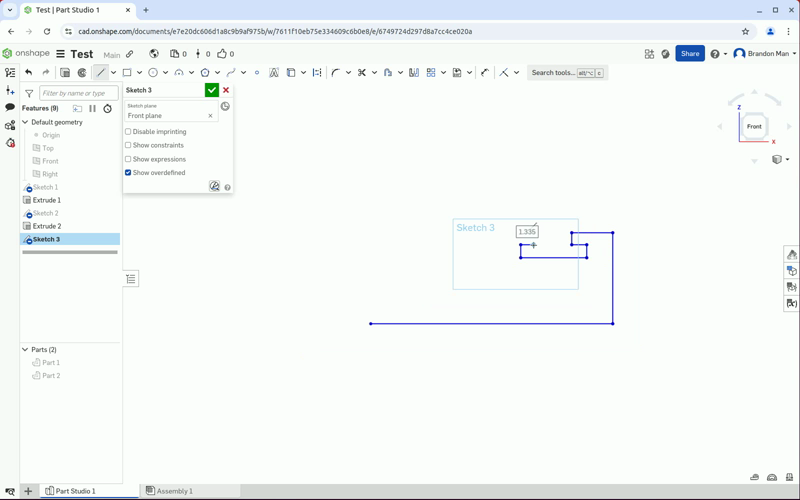
scroll(-6)
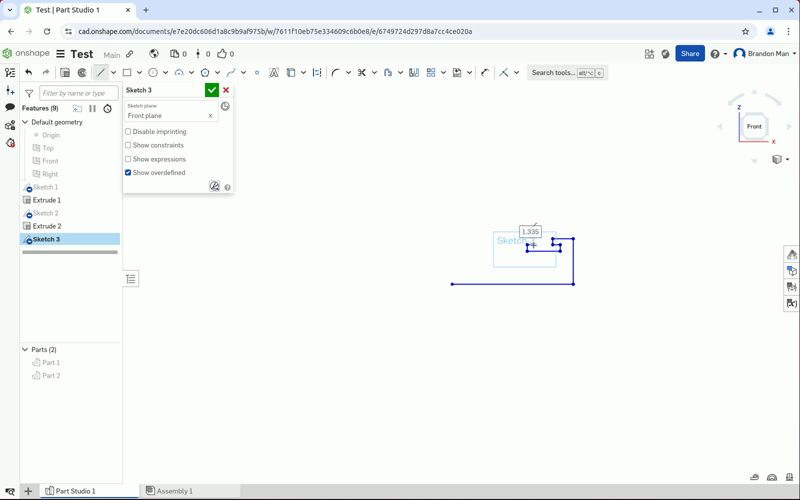
key_up(shift)
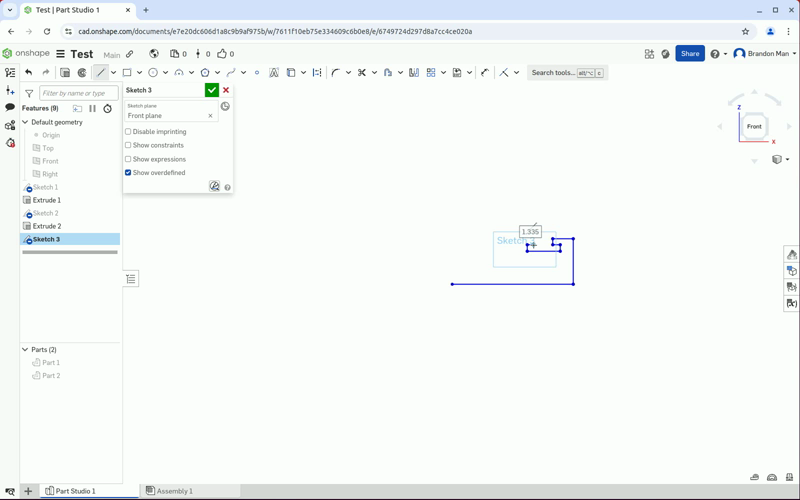
key_down(shift)
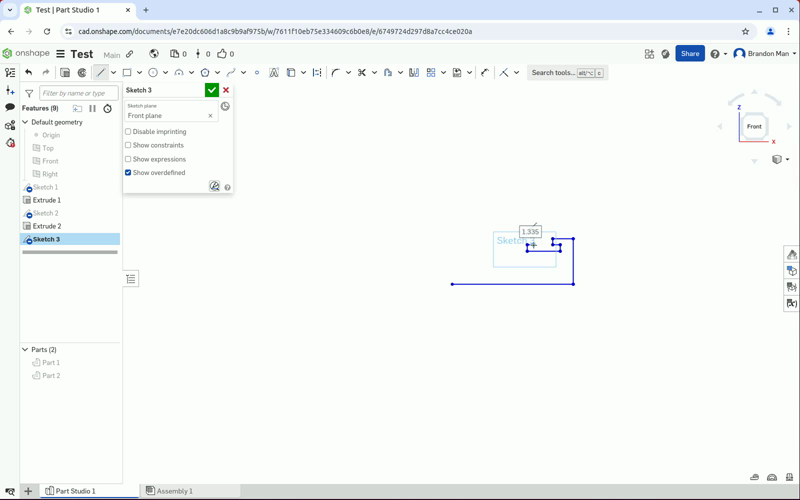
mouse_move(563, 244)
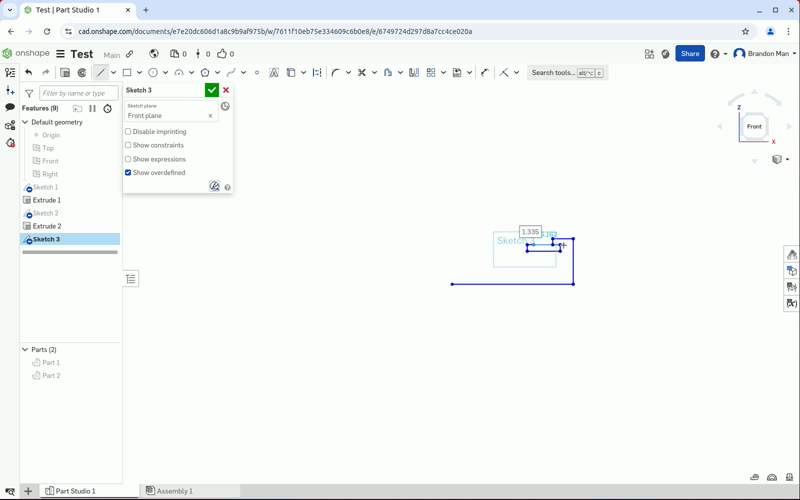
mouse_move(533, 238)
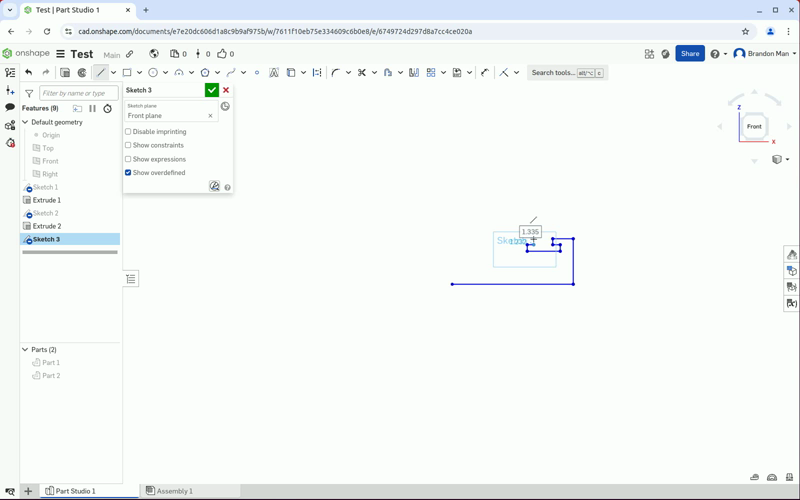
scroll(6)
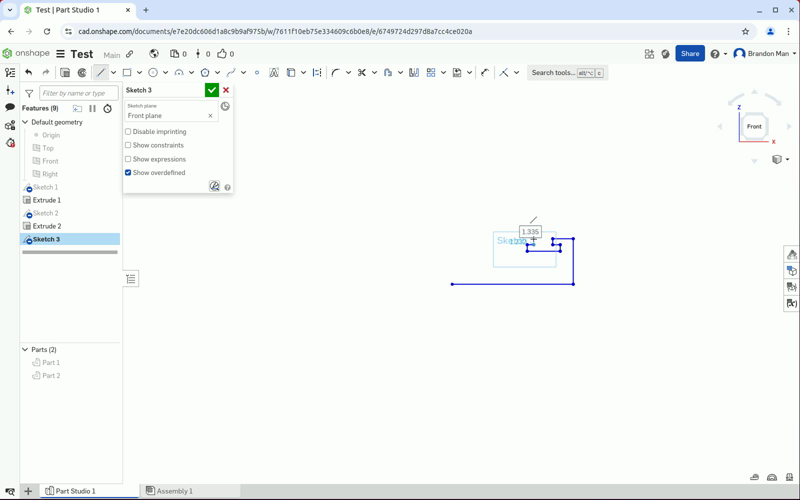
scroll(6)
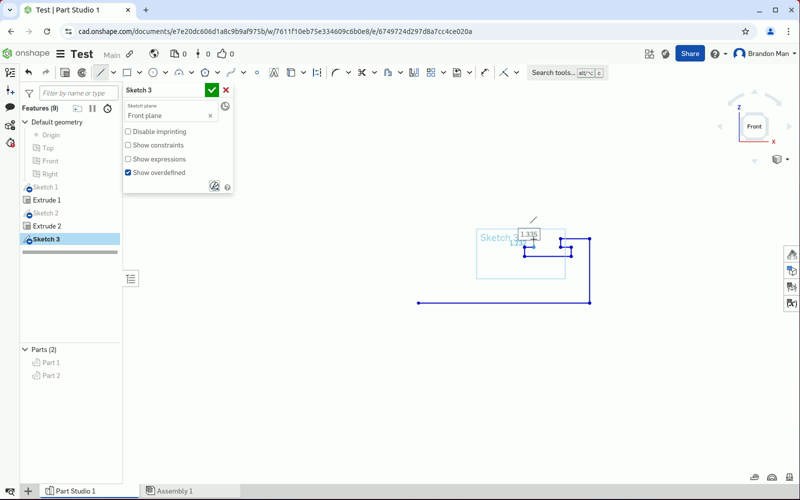
scroll(6)
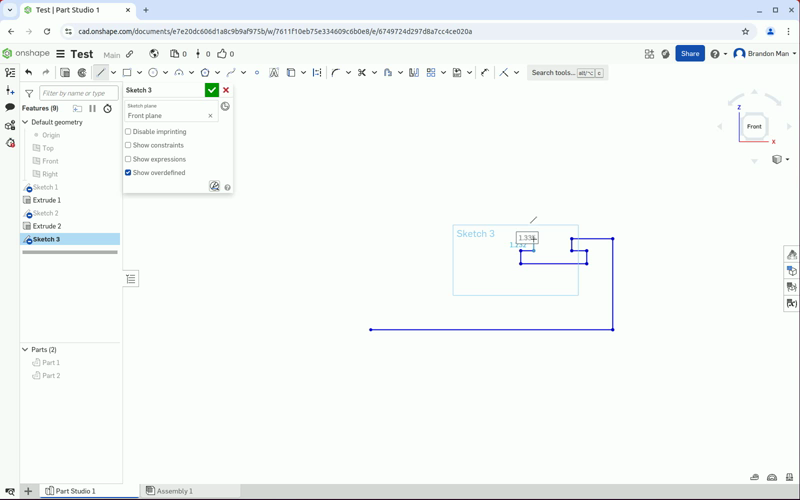
scroll(6)
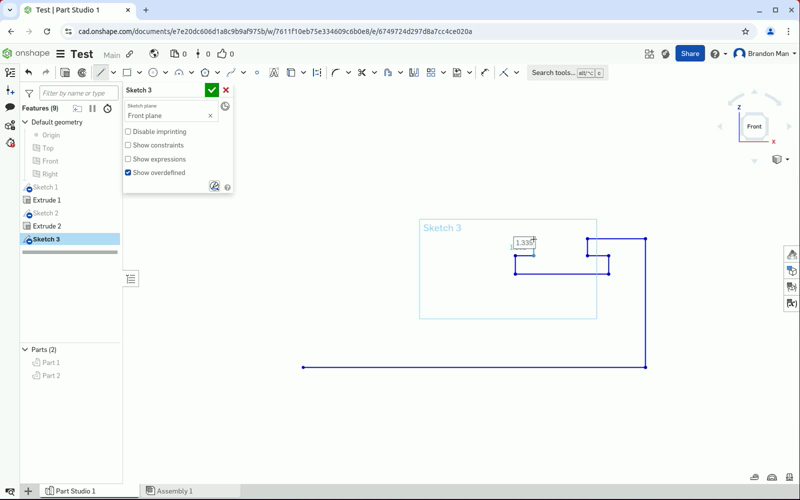
scroll(6)
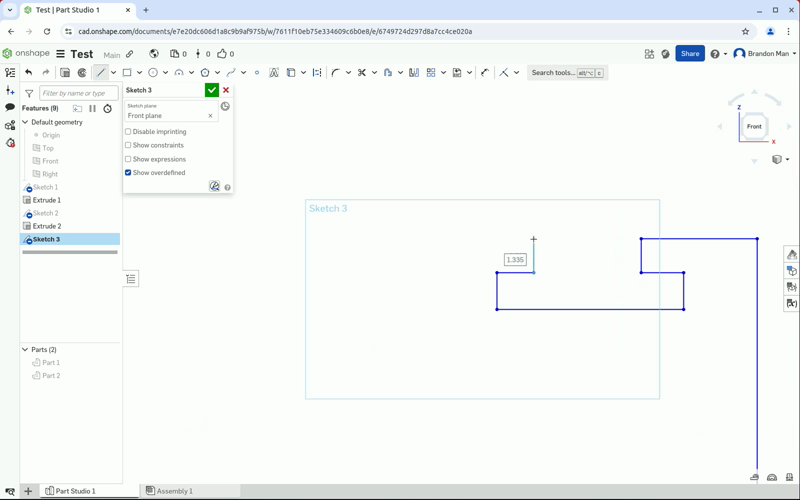
scroll(6)
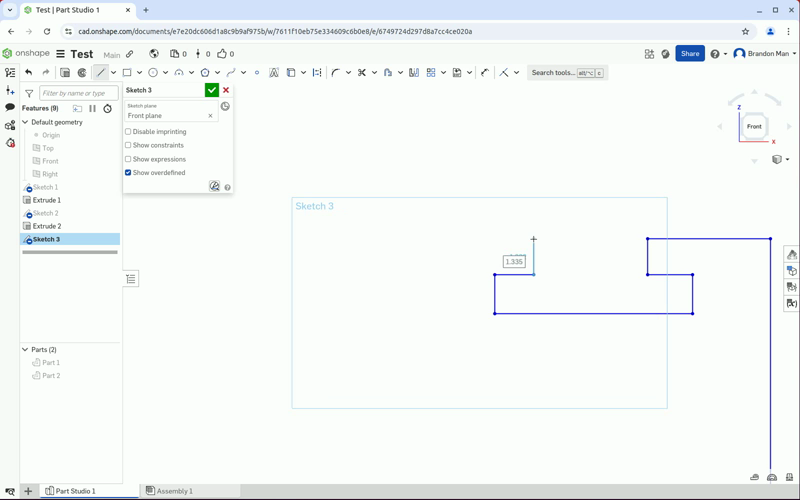
scroll(6)
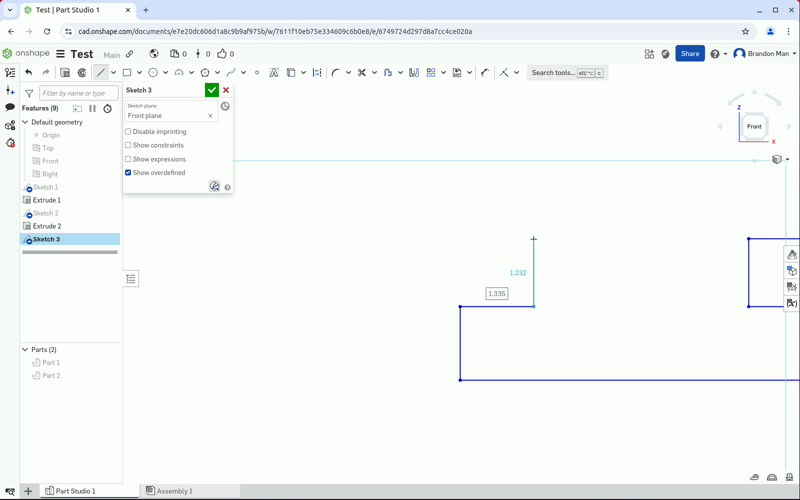
click(533, 238)
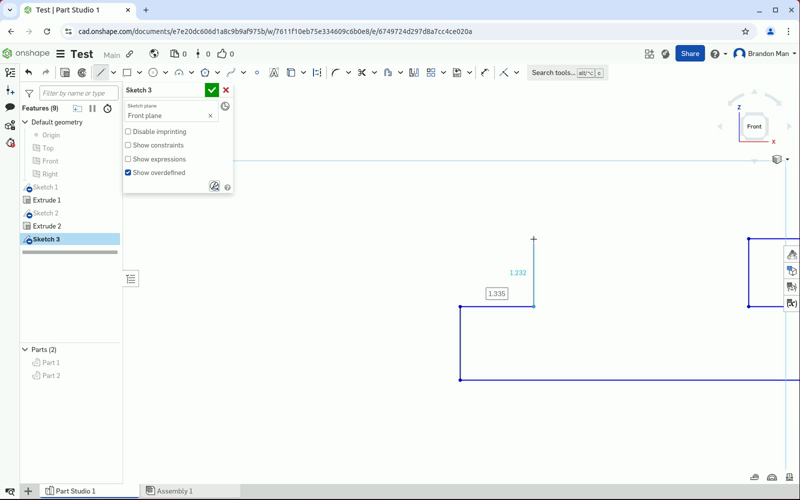
scroll(-6)
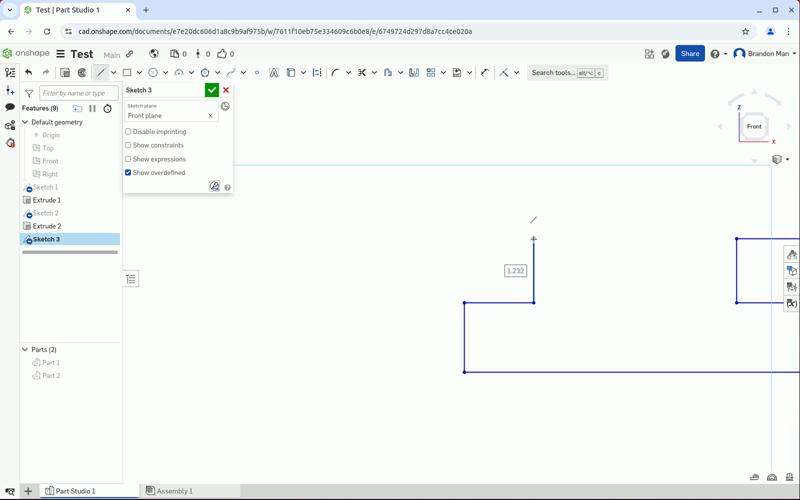
scroll(-6)
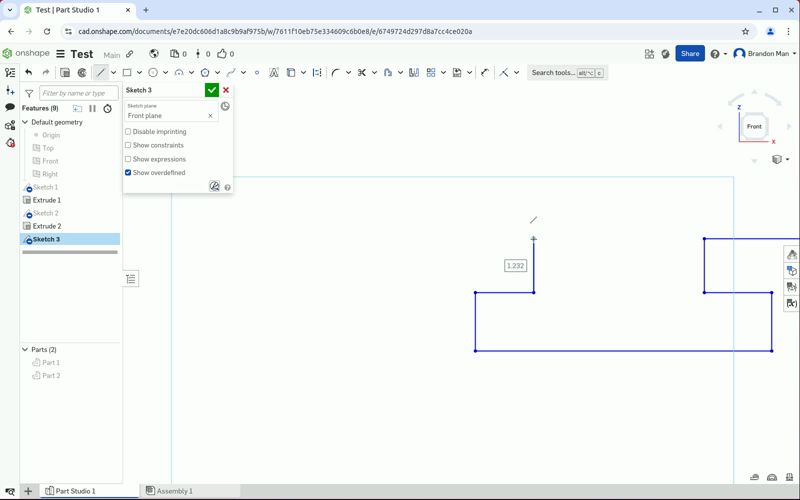
scroll(-6)
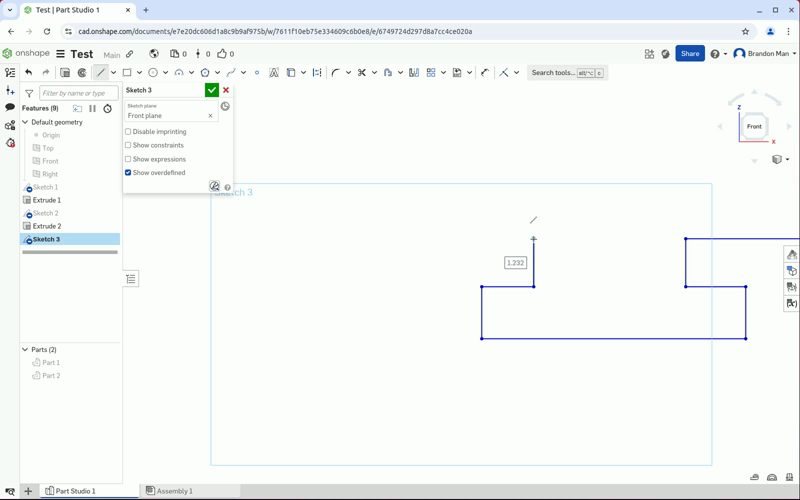
scroll(-6)
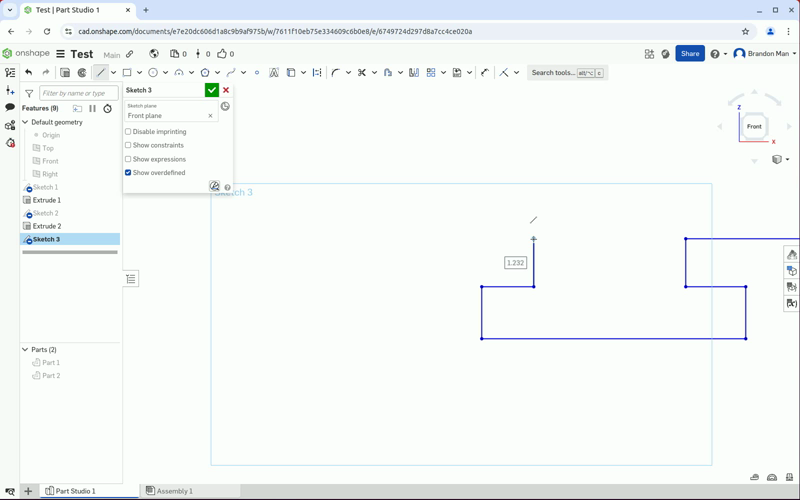
scroll(-6)
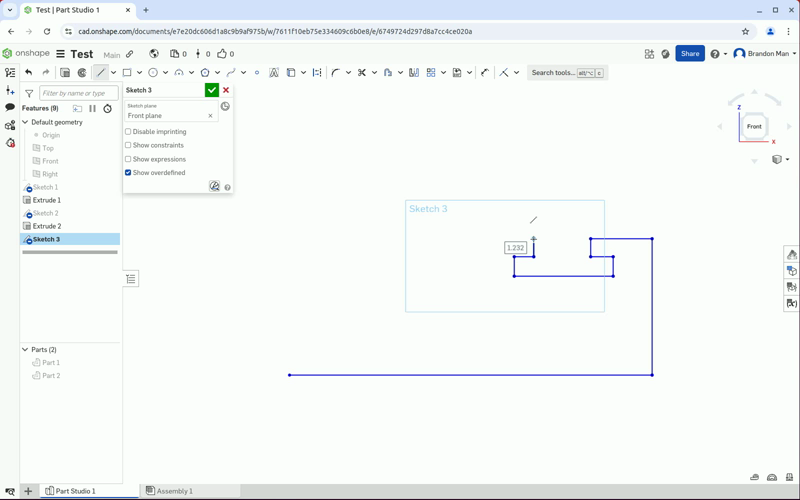
scroll(-6)
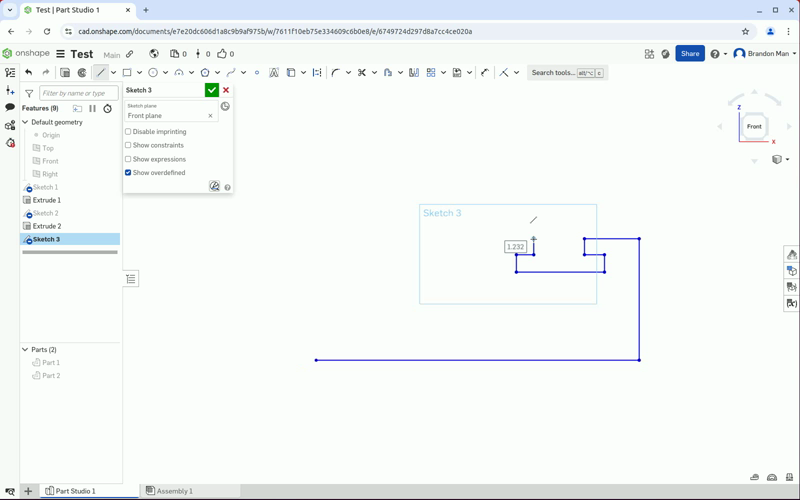
scroll(-6)
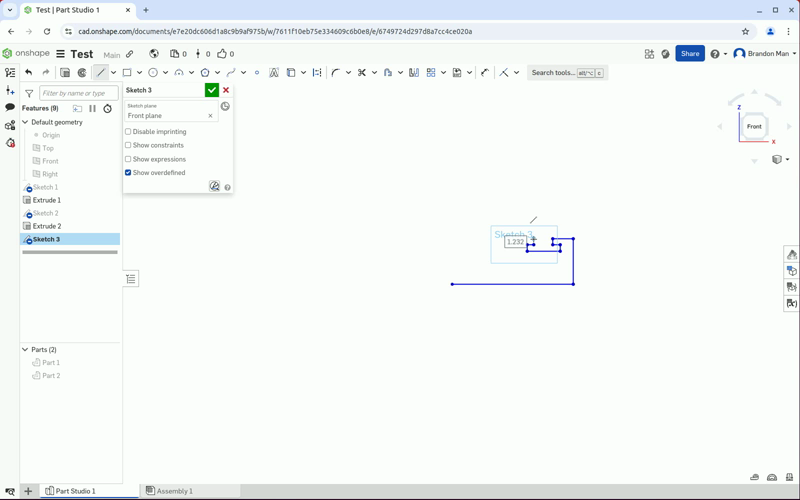
key_up(shift)
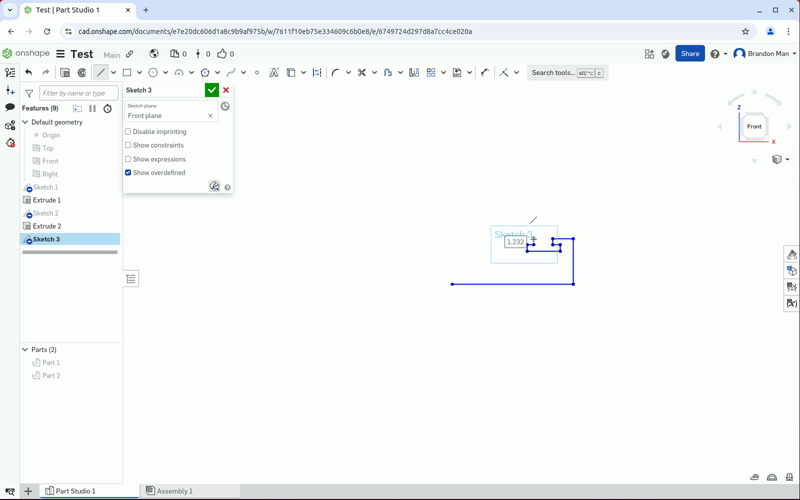
key_down(shift)
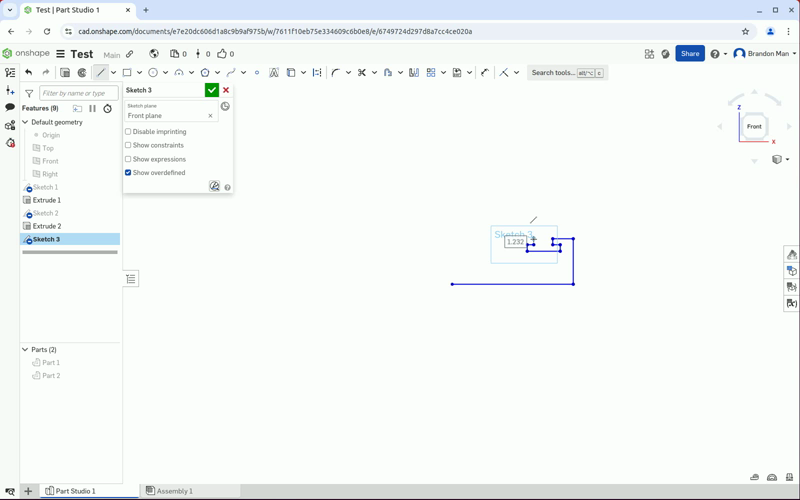
mouse_move(563, 238)
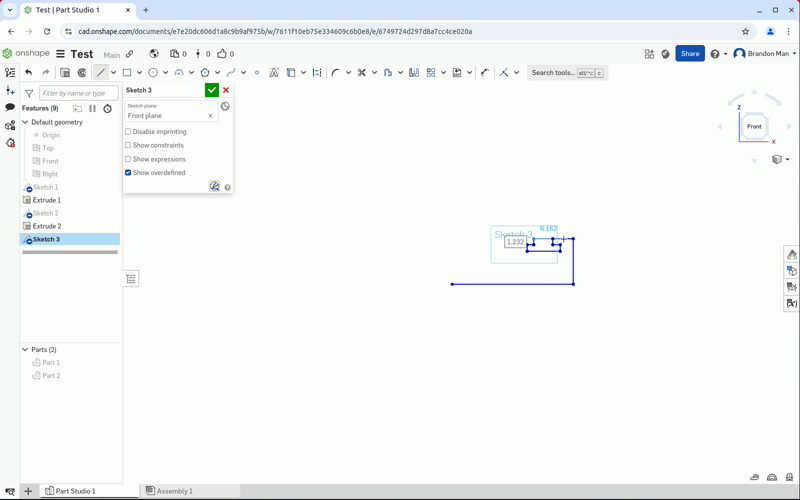
mouse_move(513, 238)
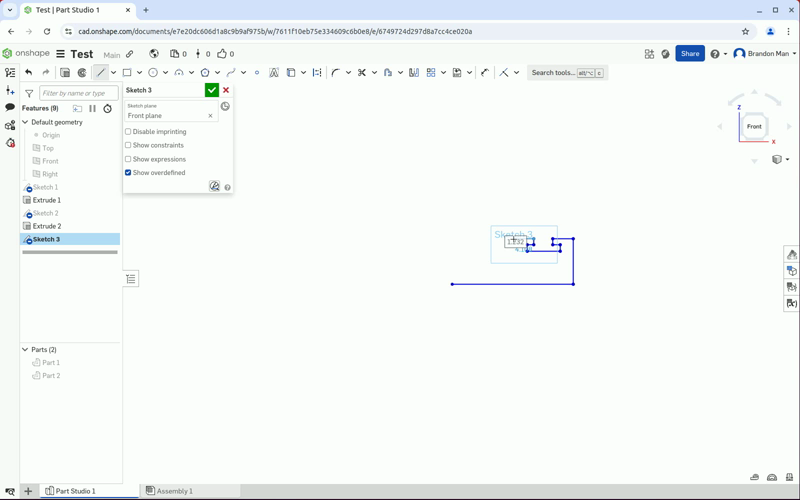
click(513, 238)
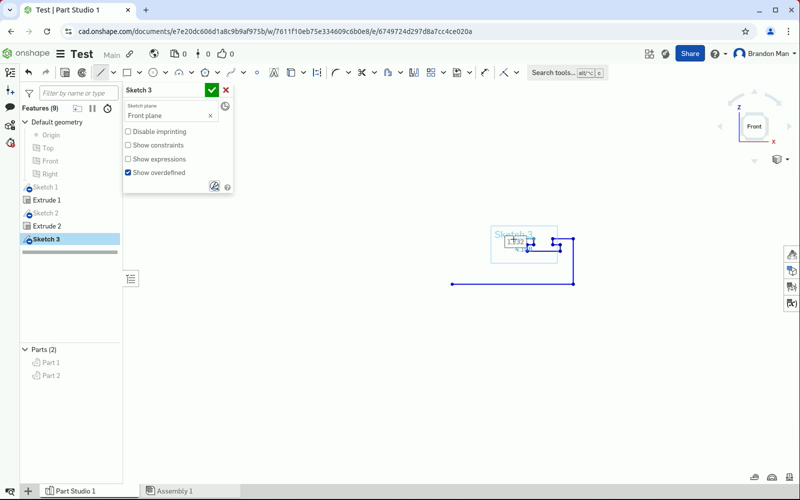
key_up(shift)
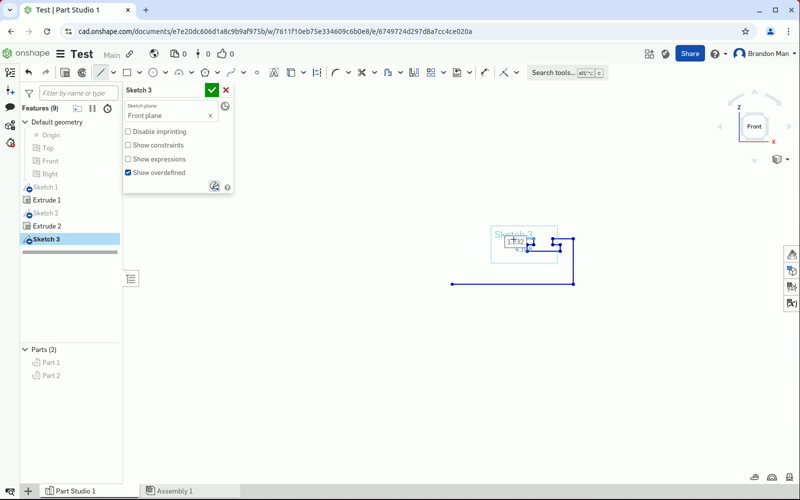
key_down(shift)
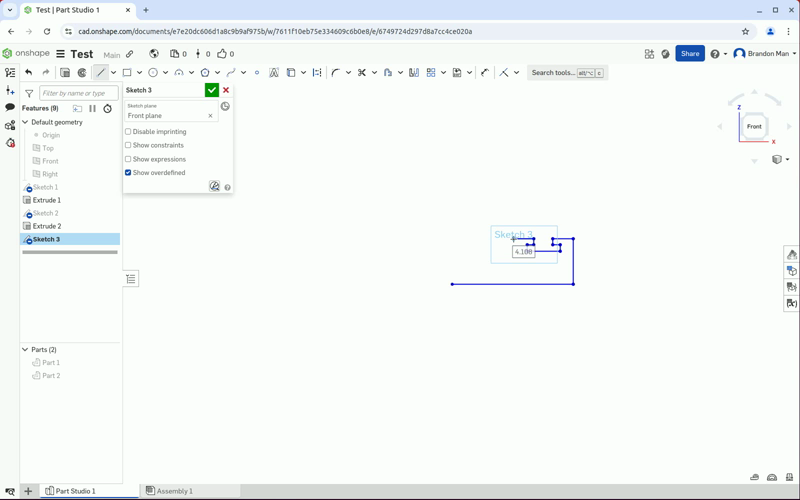
mouse_move(543, 238)
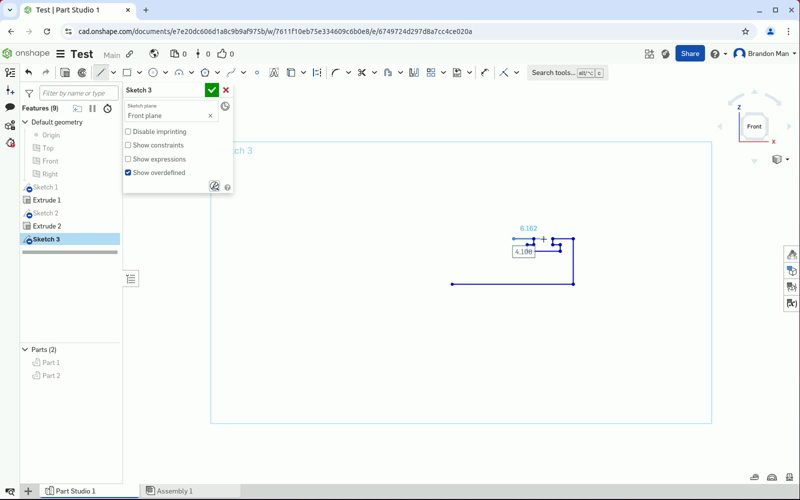
mouse_move(497, 265)
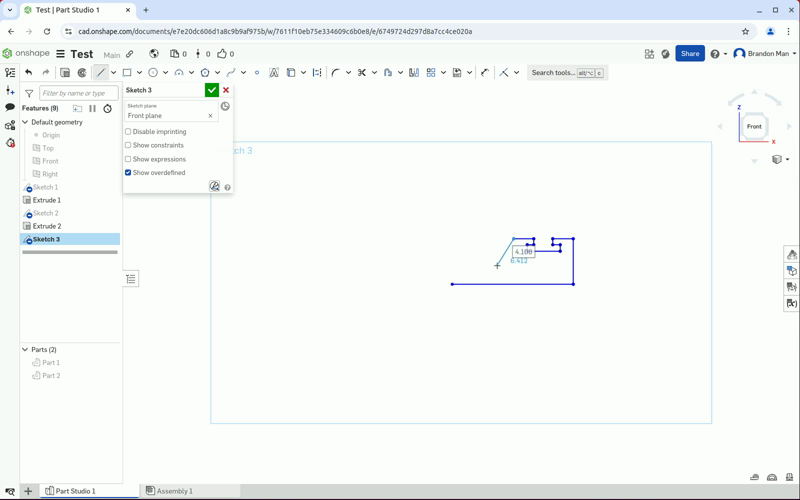
click(497, 265)
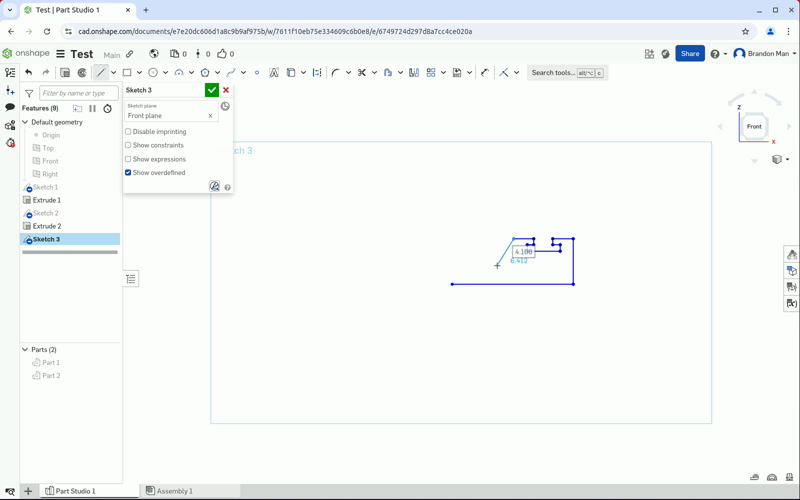
key_up(shift)
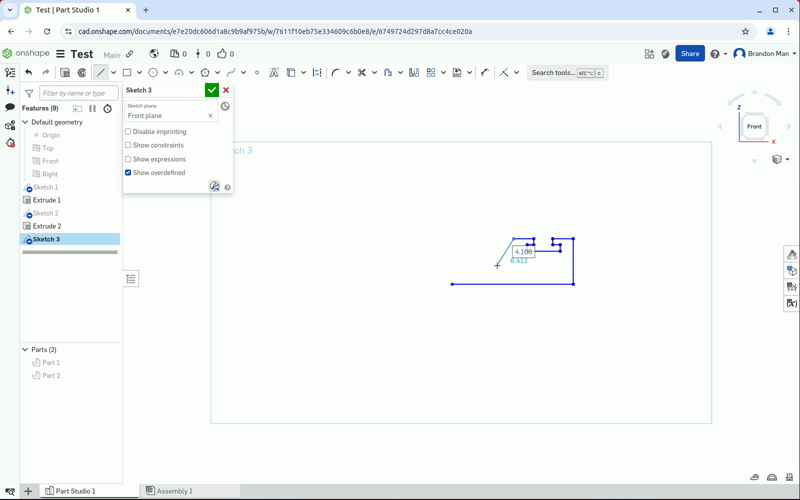
key_down(shift)
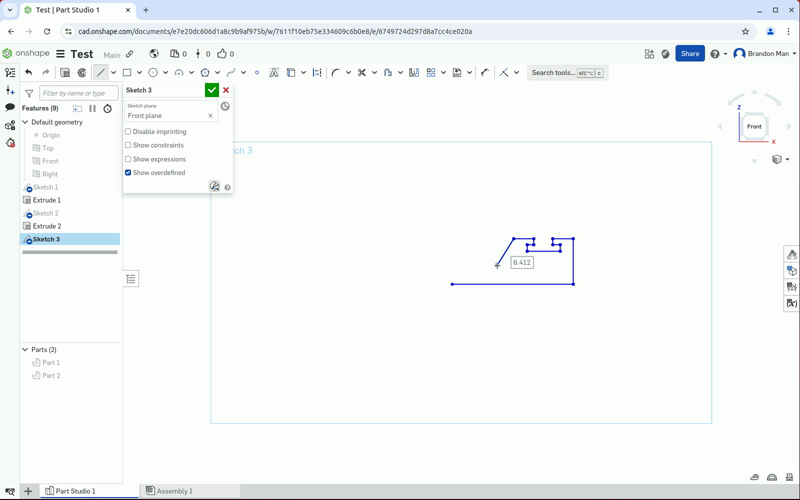
mouse_move(527, 265)
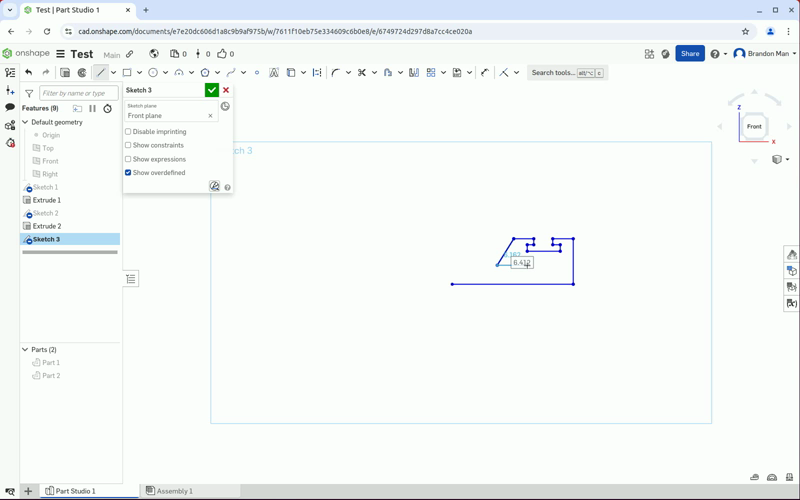
mouse_move(452, 265)
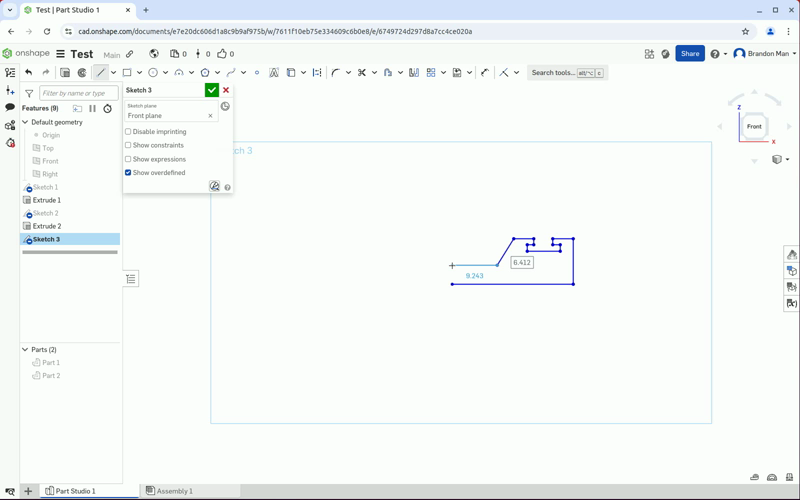
click(452, 265)
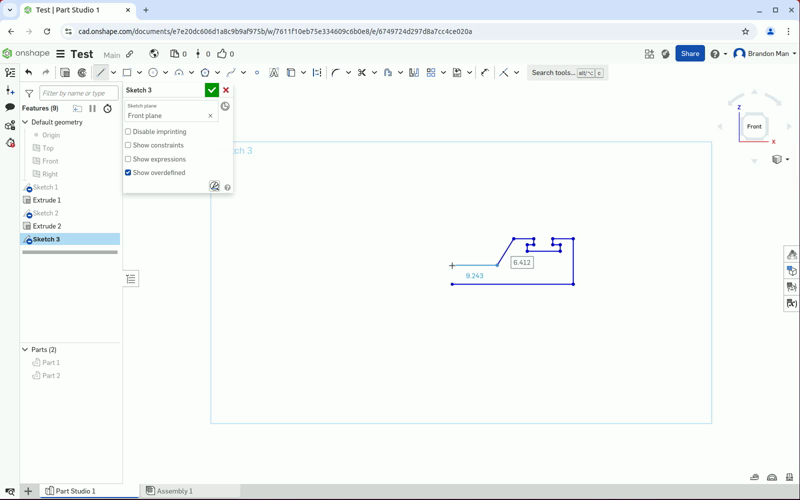
key_up(shift)
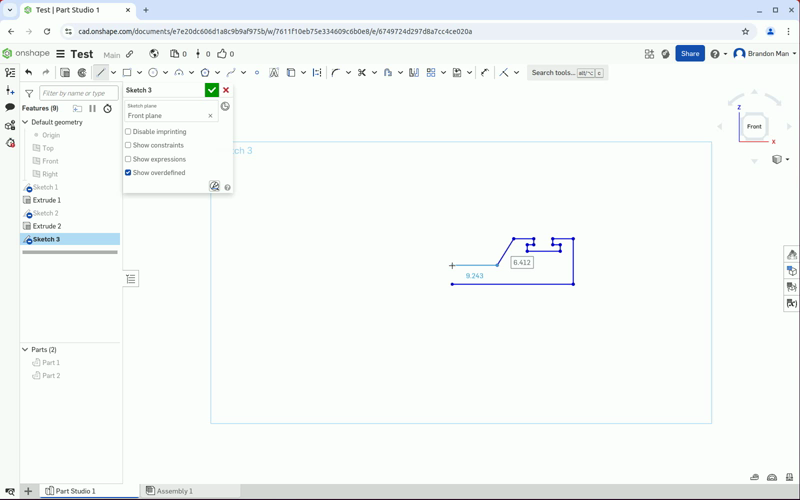
mouse_move(482, 265)
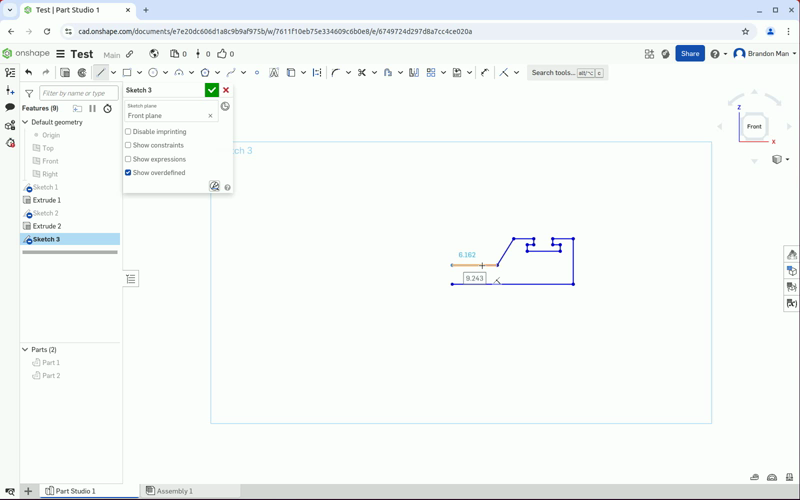
key_down(shift)
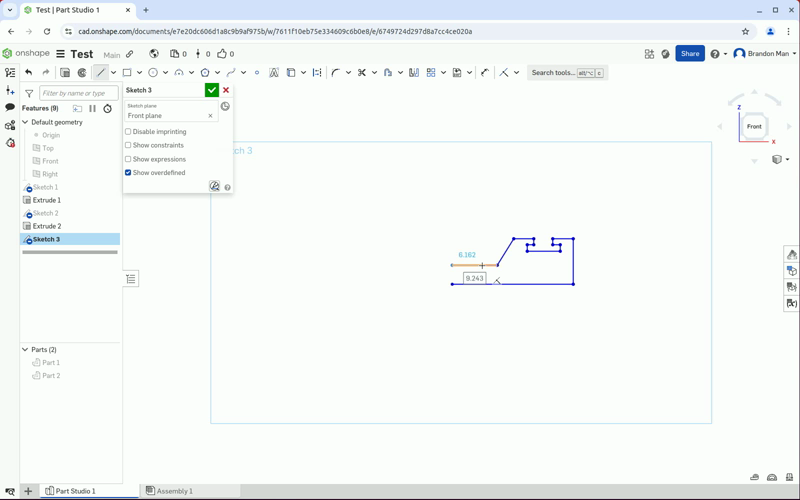
mouse_move(452, 284)
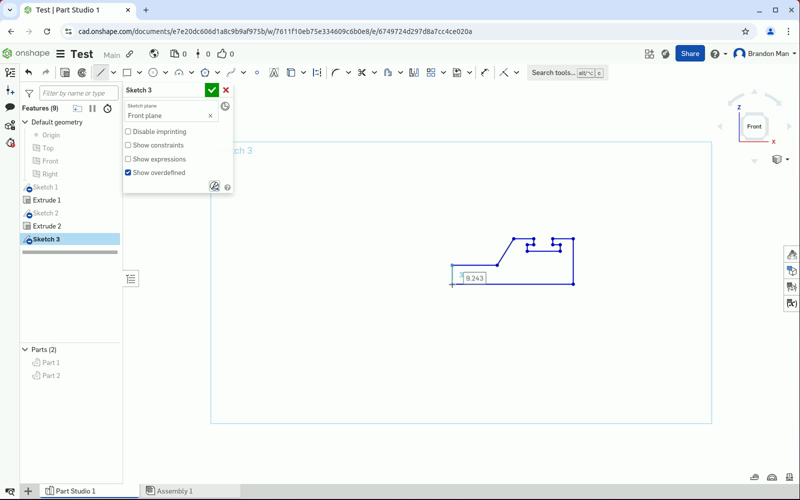
key_up(shift)
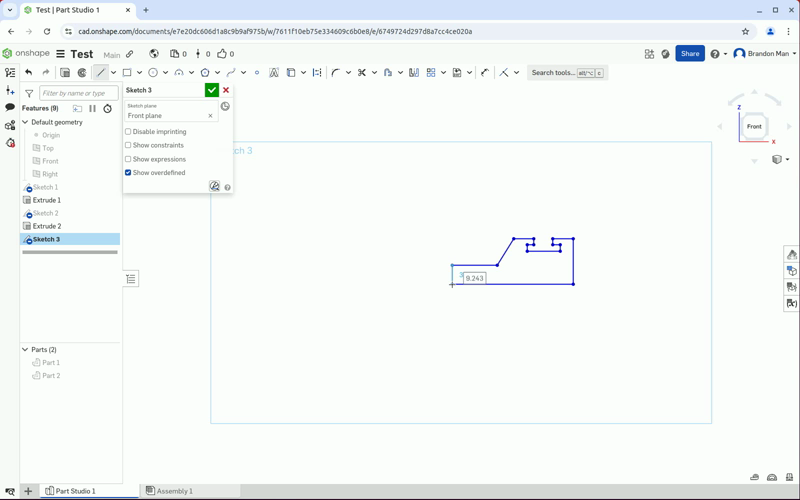
click(452, 284)
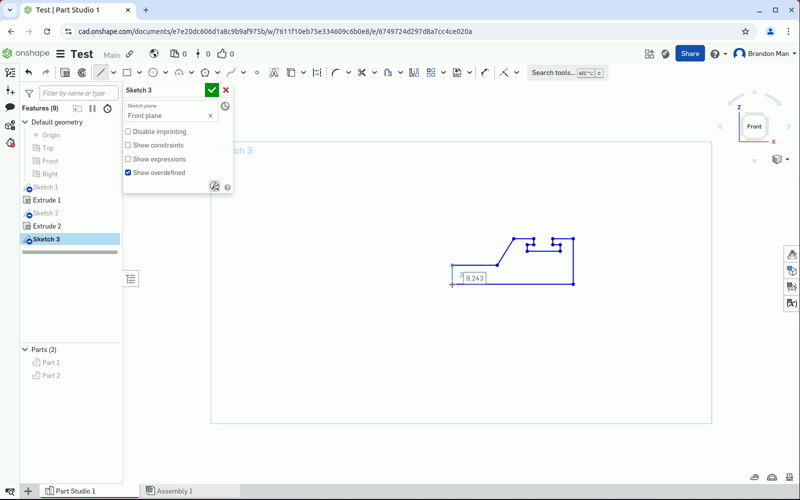
key(esc)
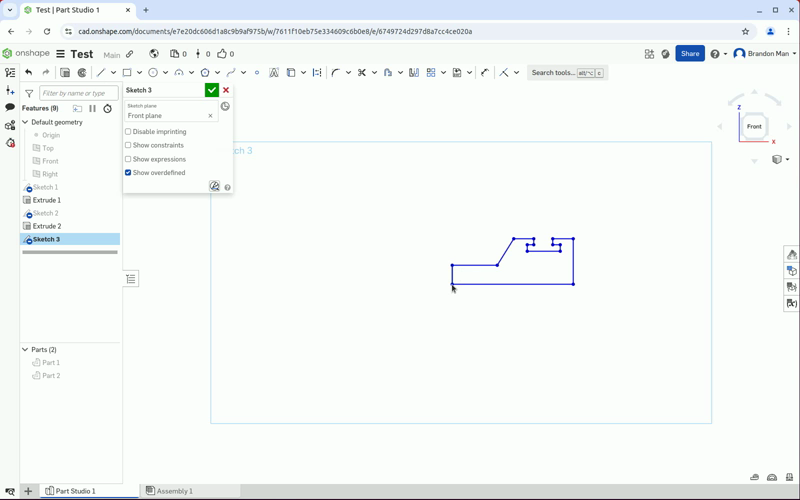
mouse_move(560, 277)
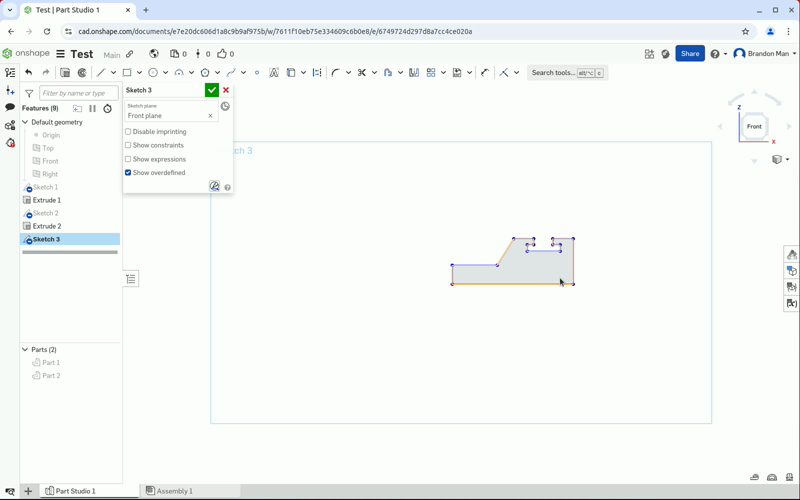
click(560, 277)
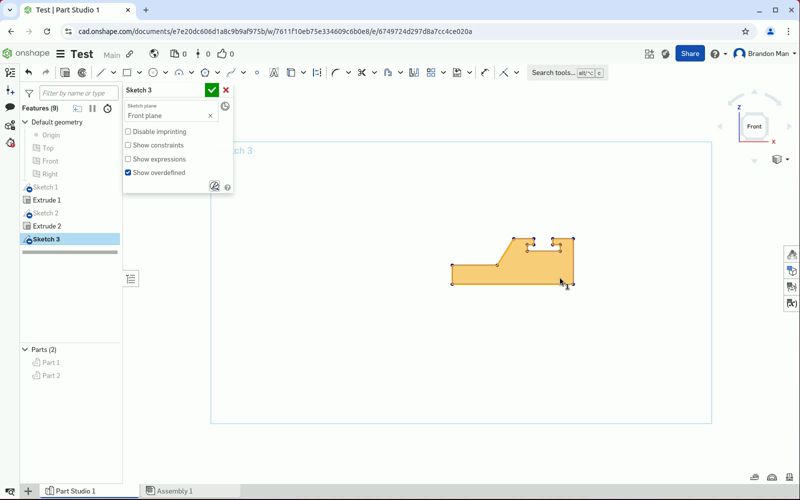
mouse_move(73, 352)
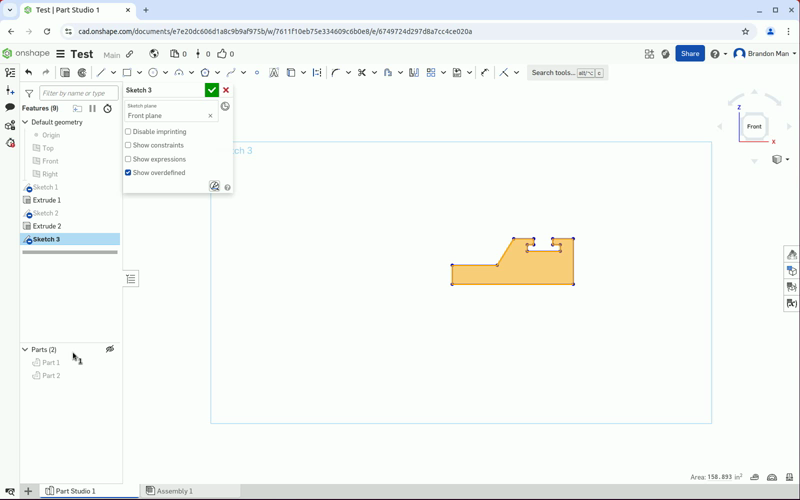
key(shift+y)
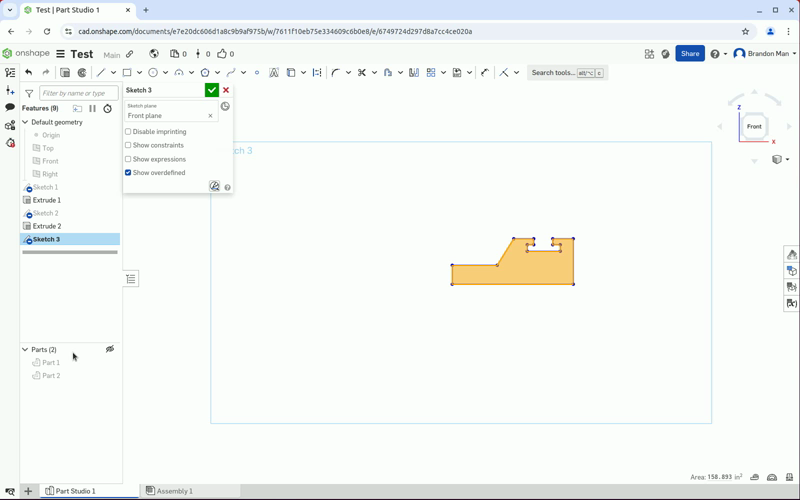
key(shift+e)
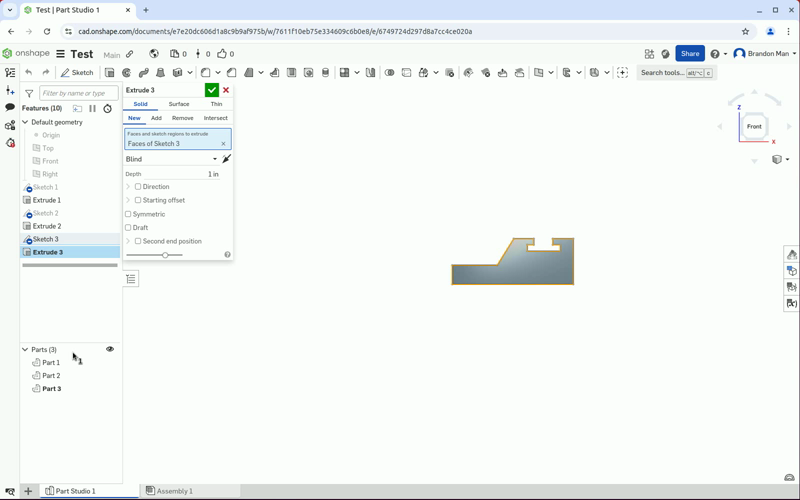
mouse_move(143, 106)
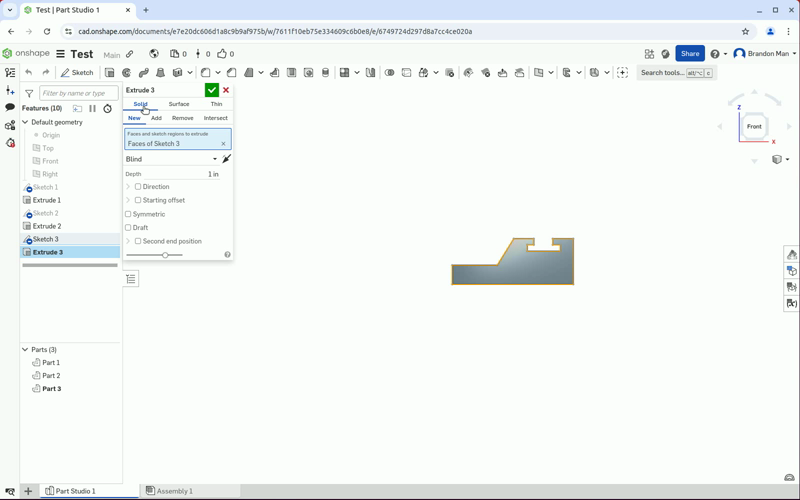
click(143, 106)
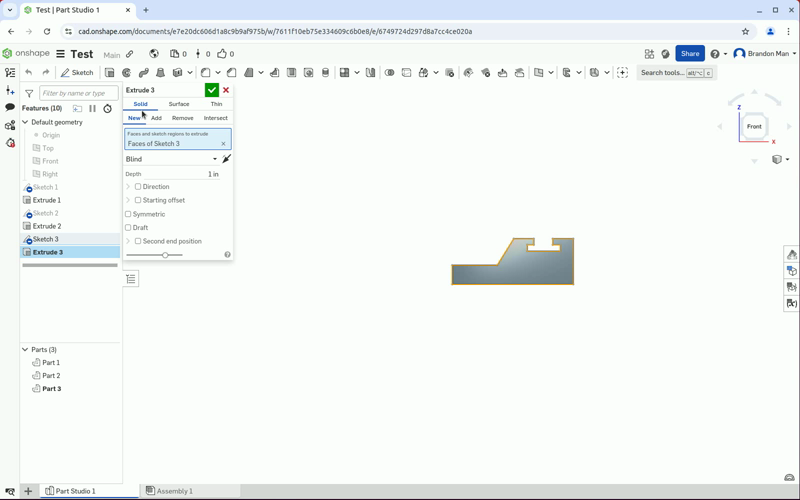
mouse_move(137, 120)
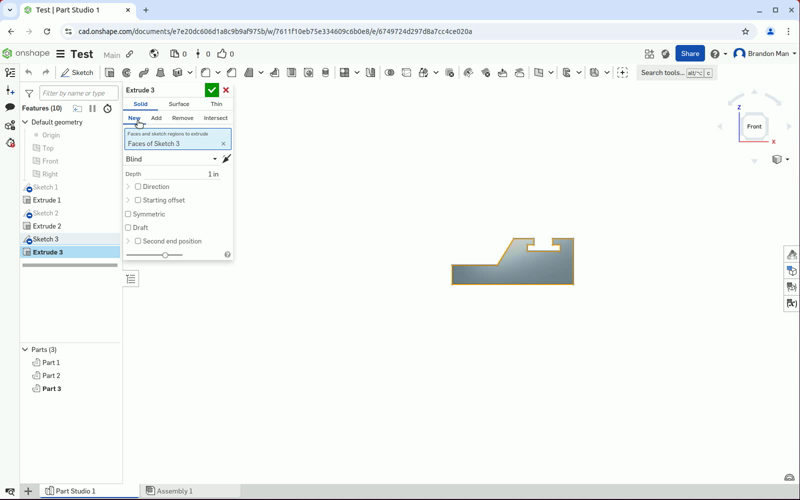
click(137, 120)
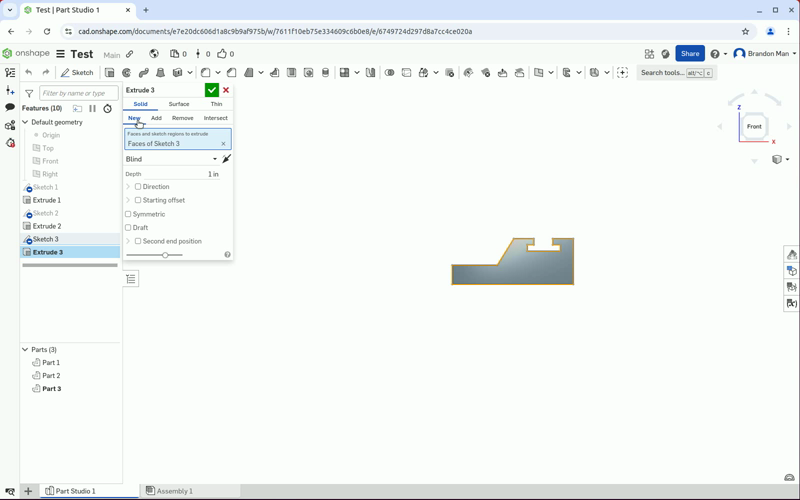
key(tab, 4)
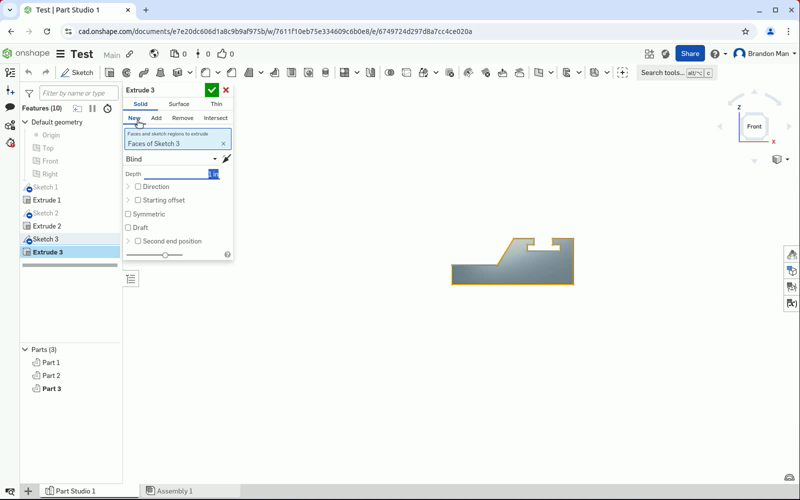
text(13.48)
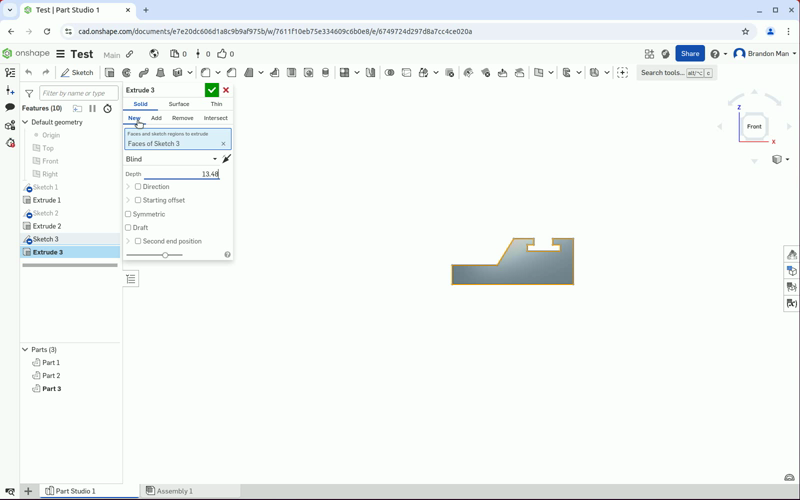
key(enter)
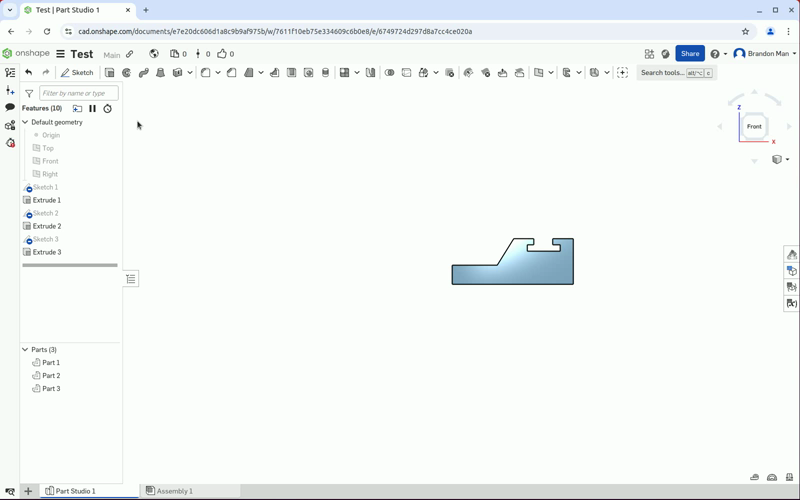
key(shift+h)
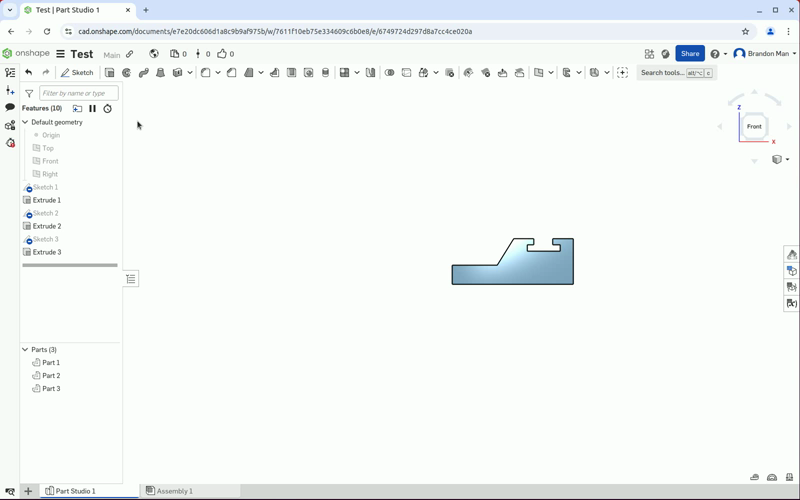
key(shift+h)
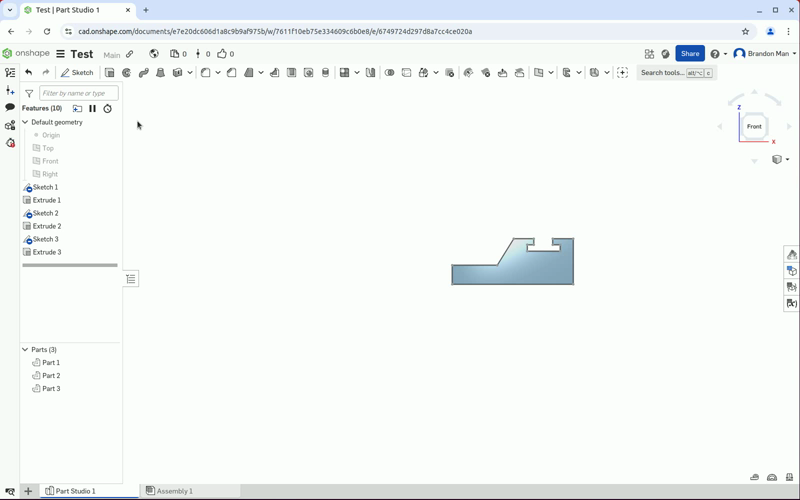
key(shift+7)
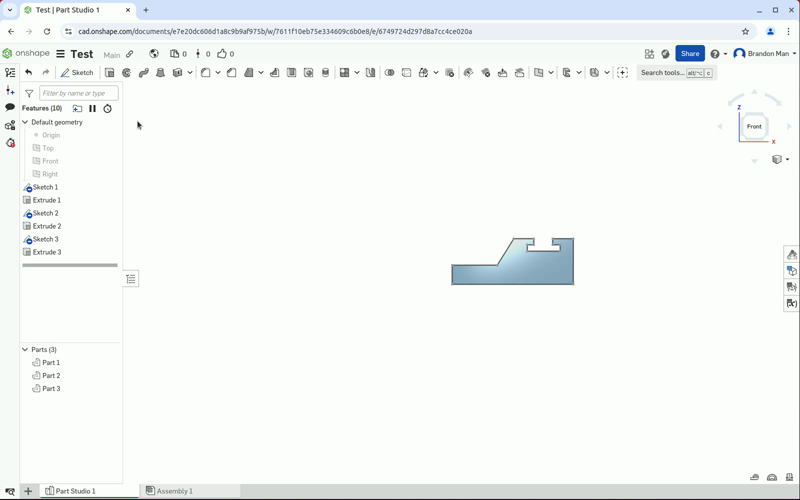
key(left, 2)
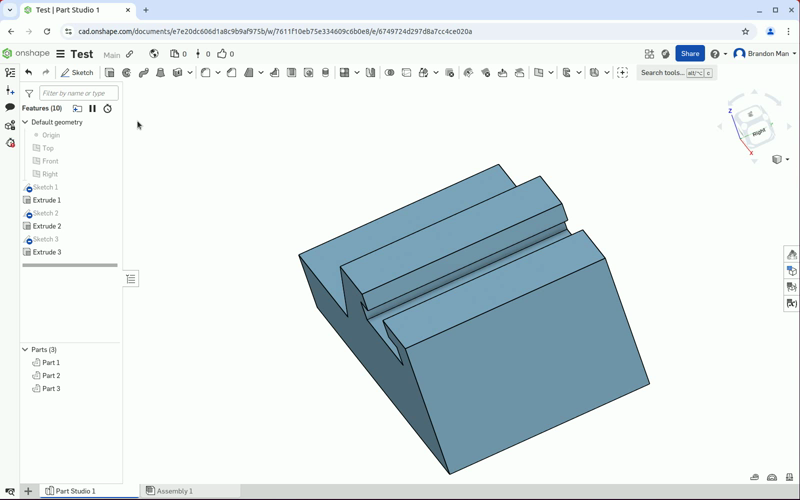
key(down, 2)
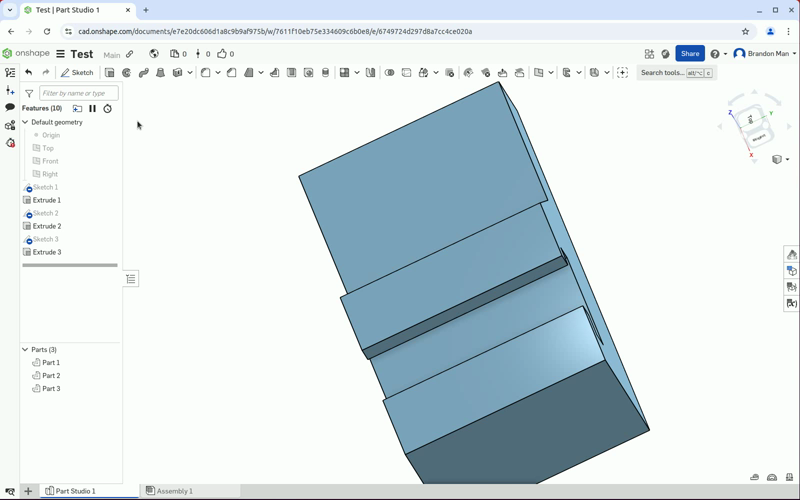
key(up, 2)
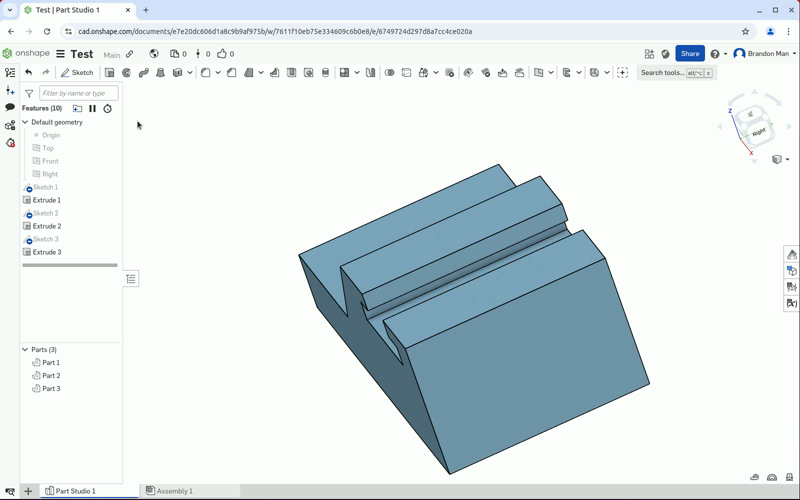
key(right, 2)
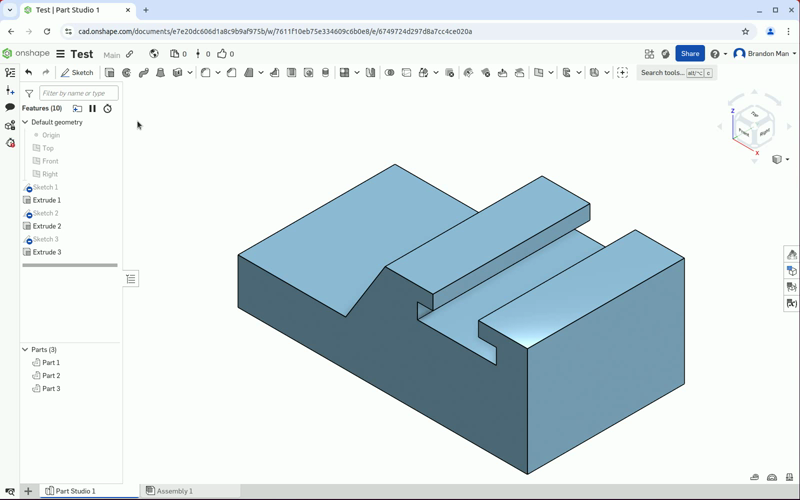
mouse_move(73, 189)
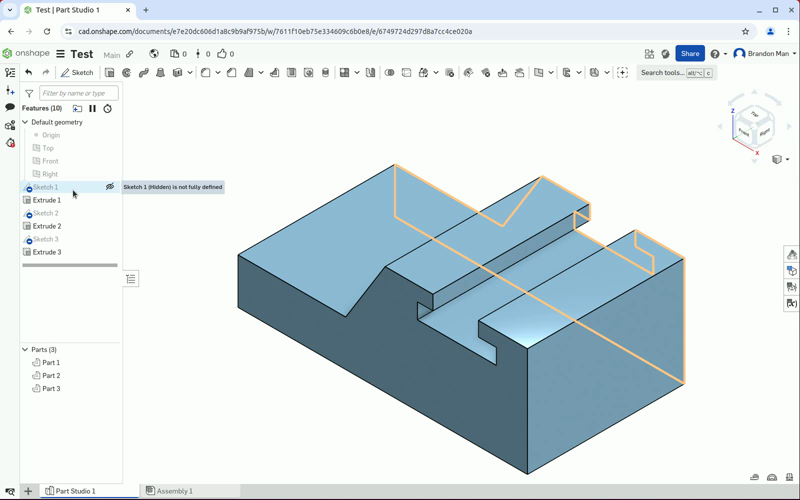
click(73, 189)